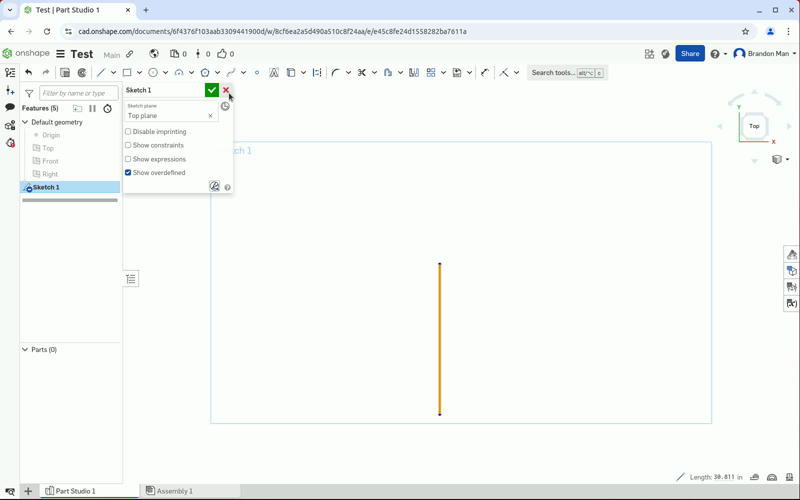
key(shift+h)
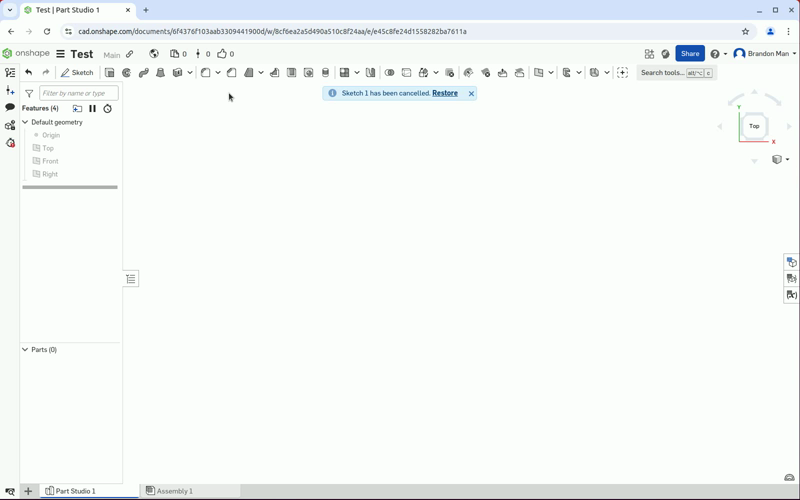
mouse_move(73, 352)
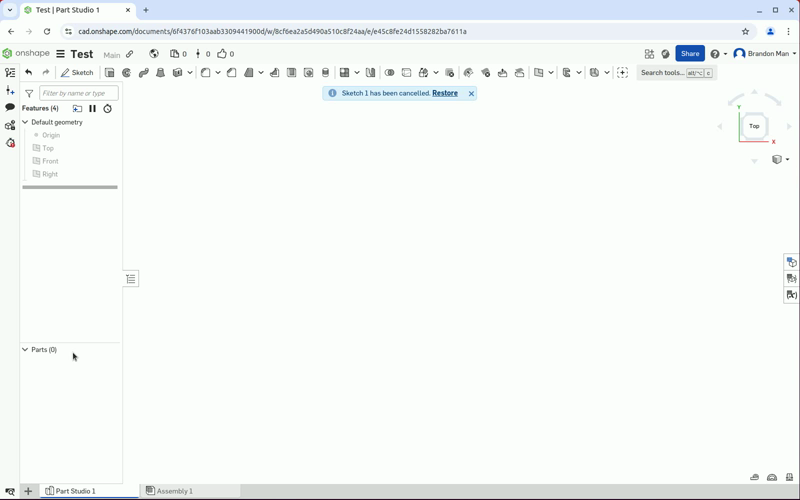
key(y)
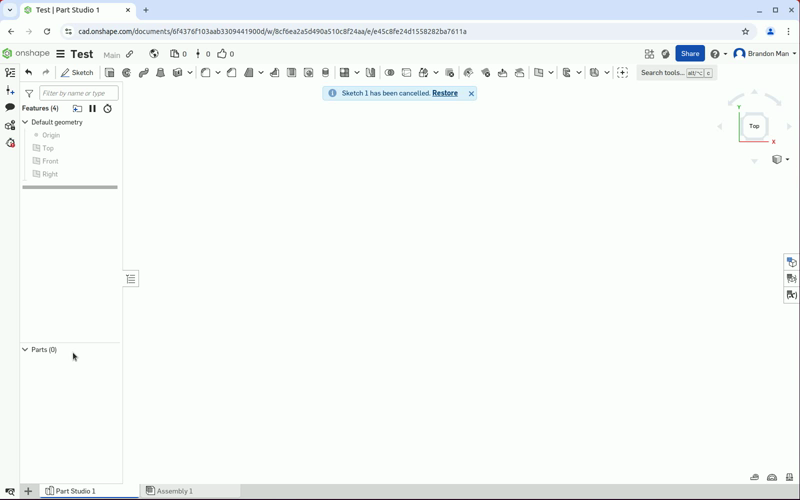
key(shift+p)
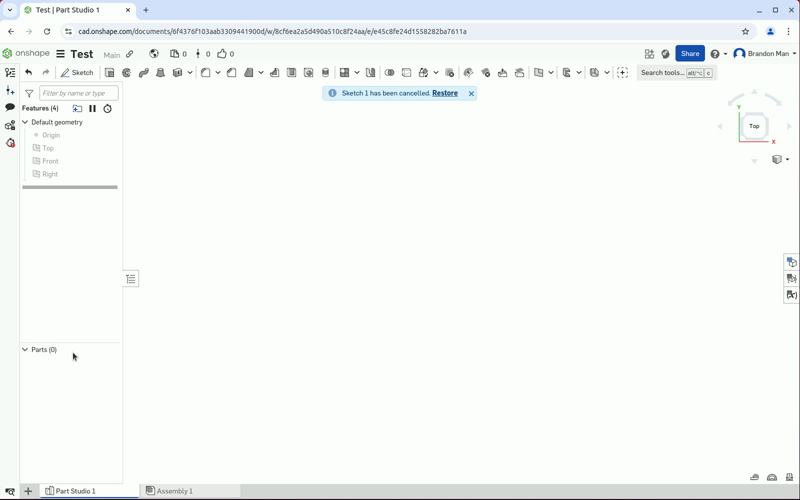
key(space)
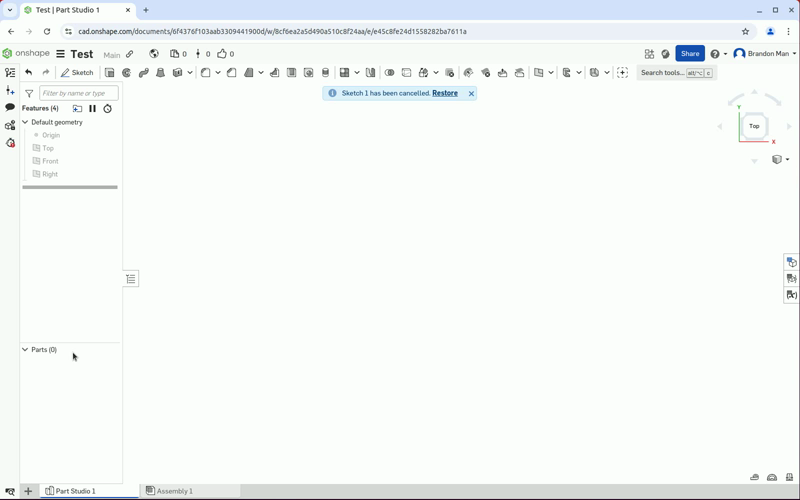
key_down(shift)
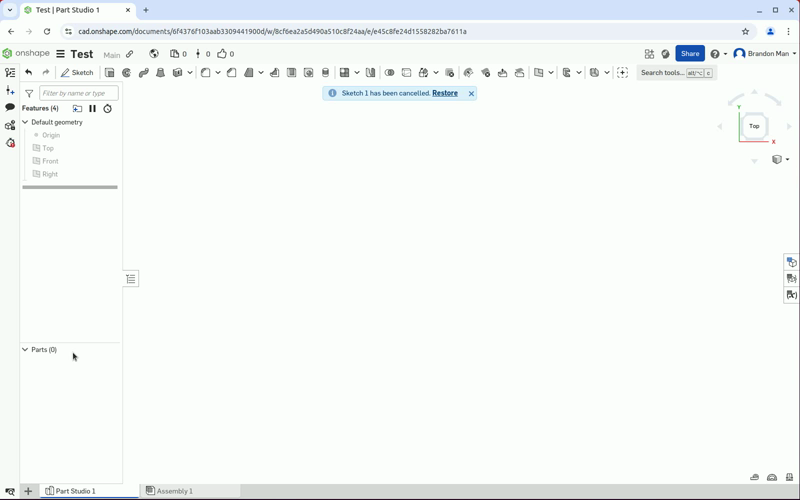
key(up)
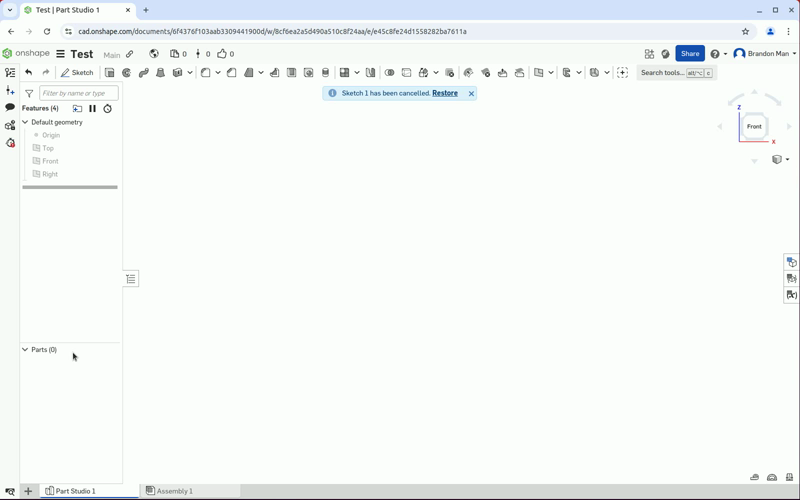
key_up(shift)
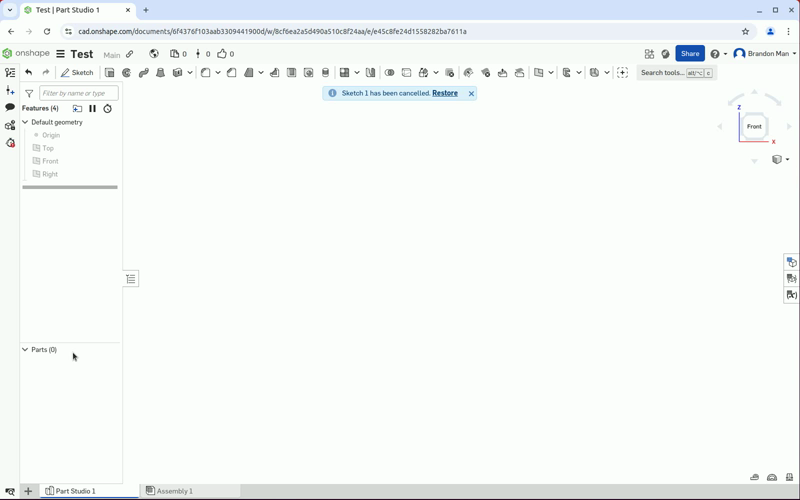
mouse_move(73, 352)
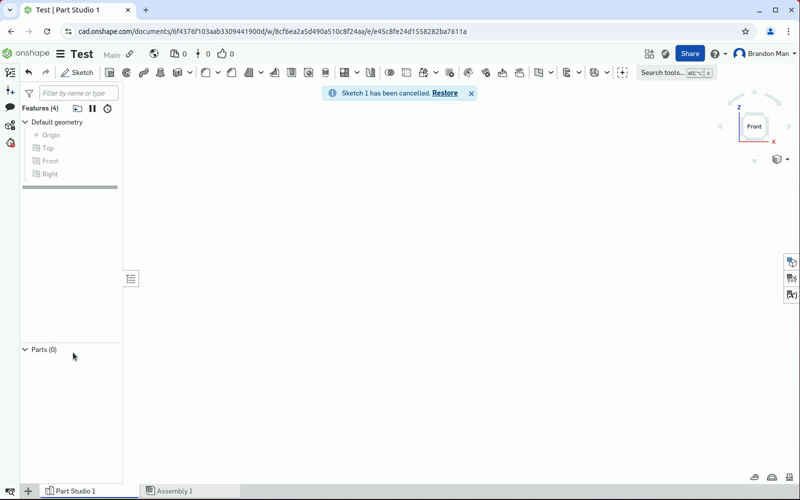
key(shift+y)
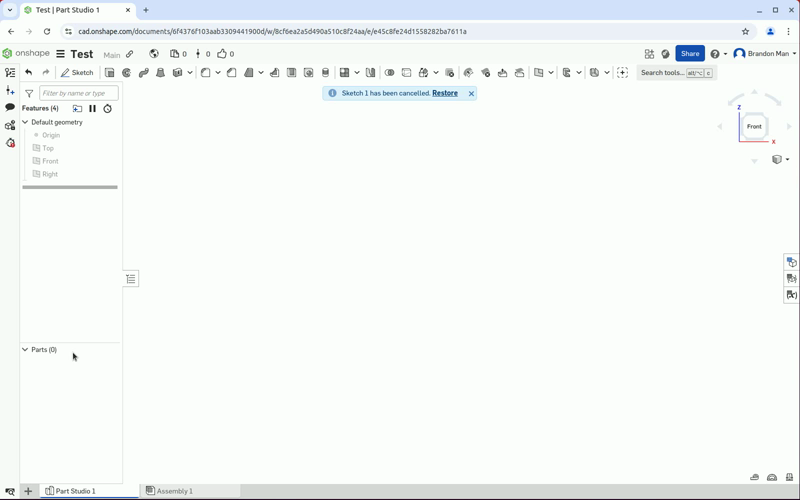
key(shift+s)
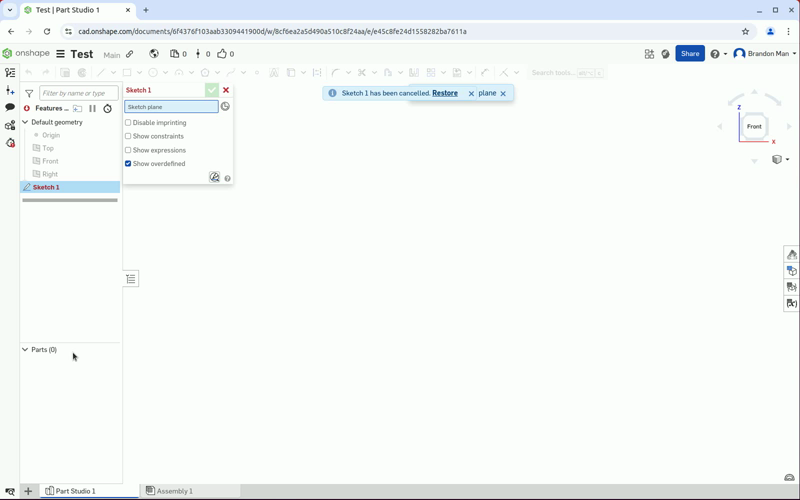
mouse_move(73, 163)
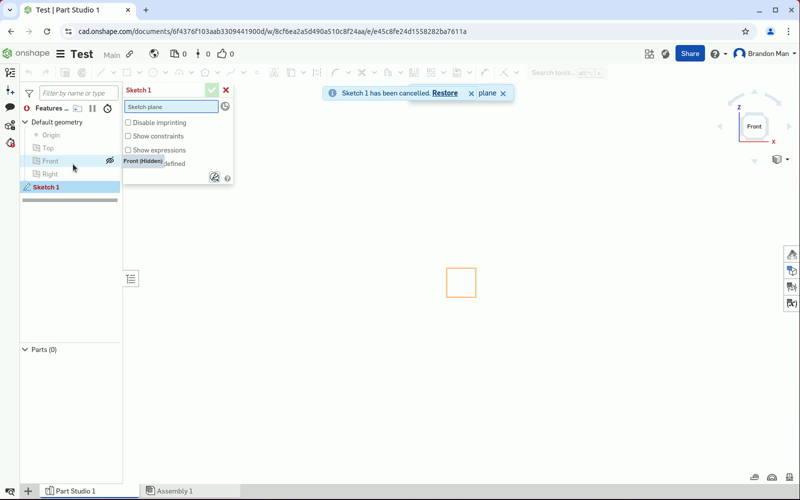
click(73, 163)
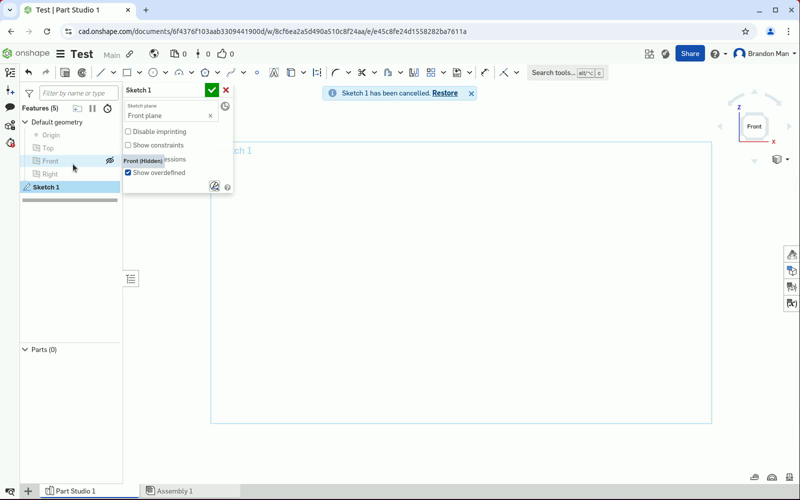
mouse_move(73, 352)
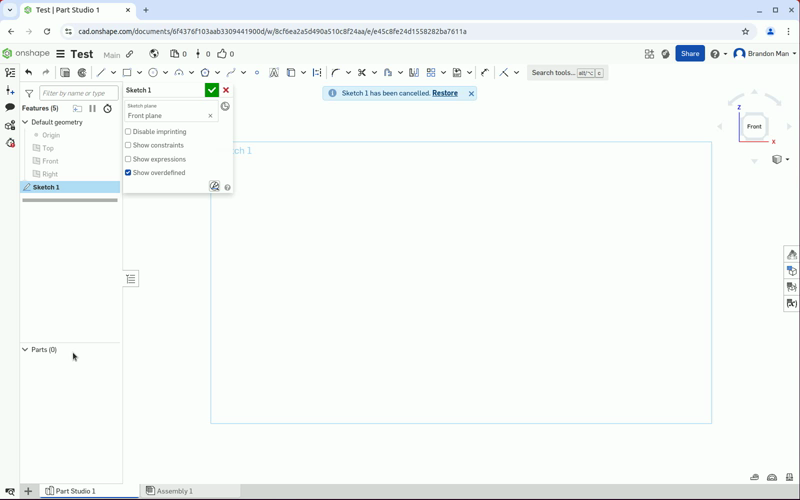
key(y)
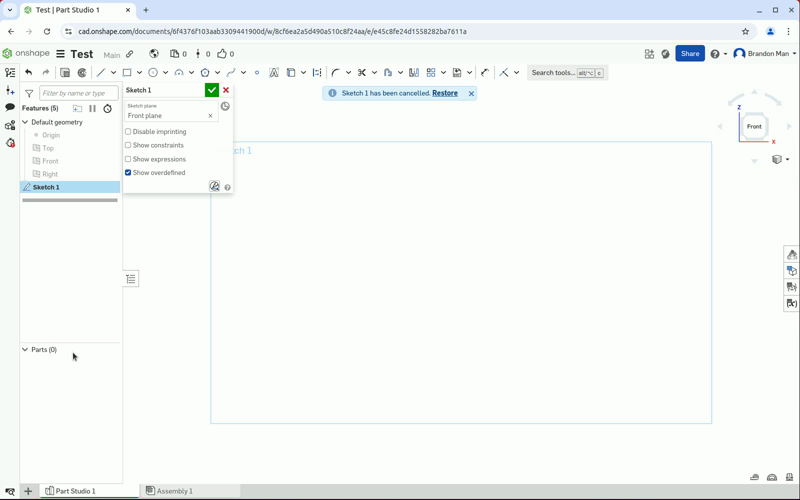
key(l)
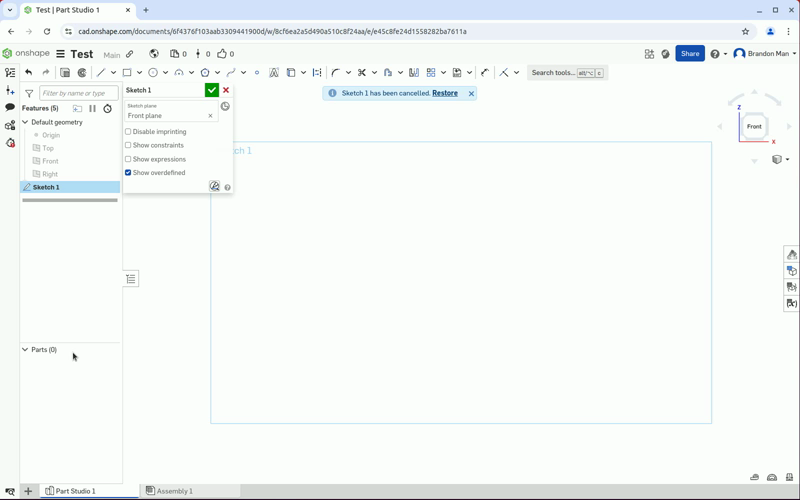
key_down(shift)
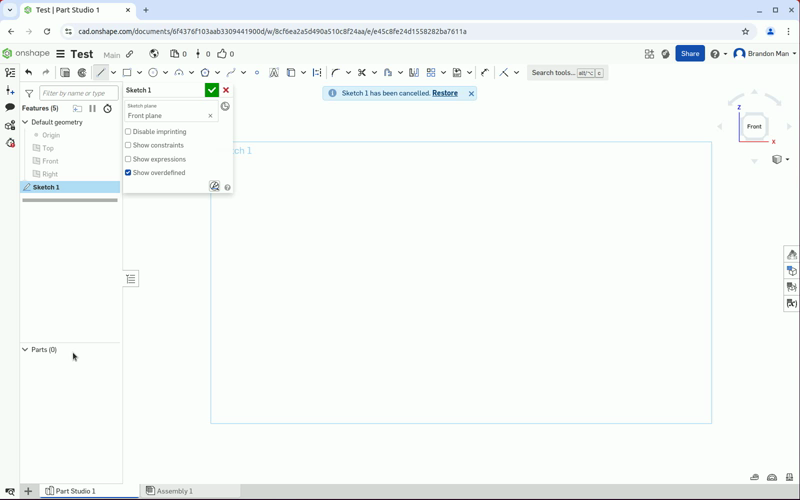
mouse_move(348, 336)
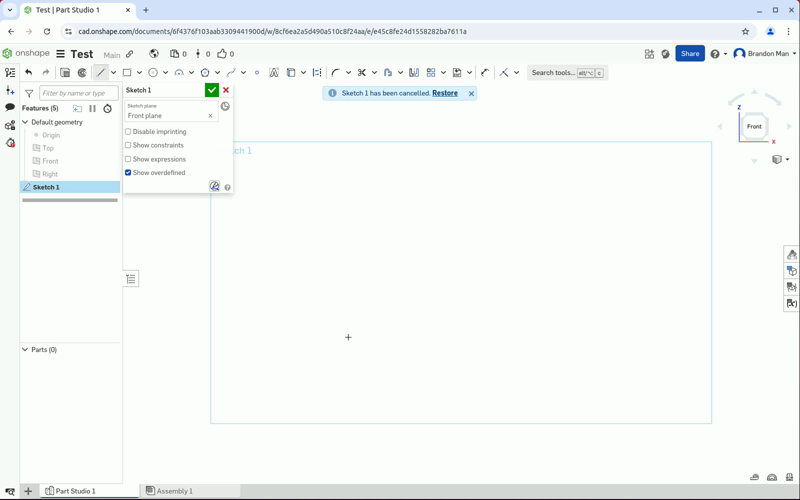
click(348, 336)
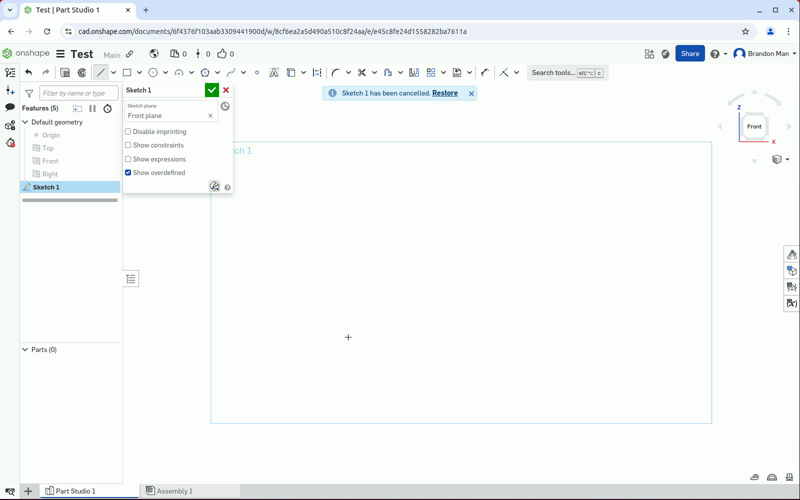
key_up(shift)
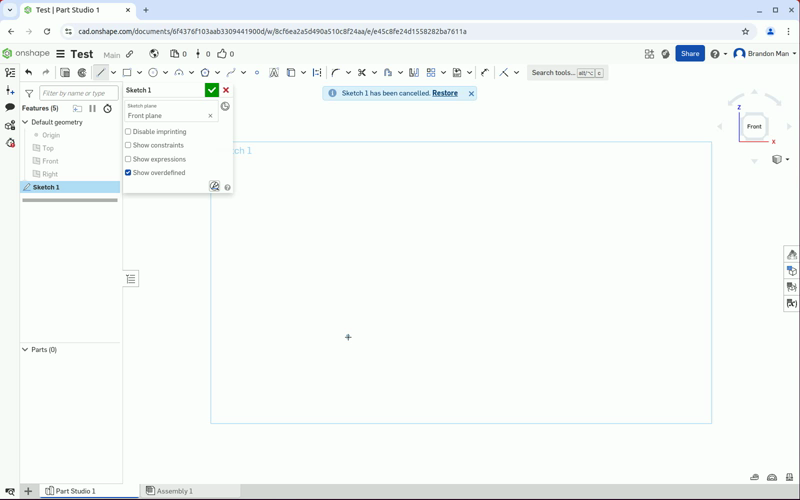
key_down(shift)
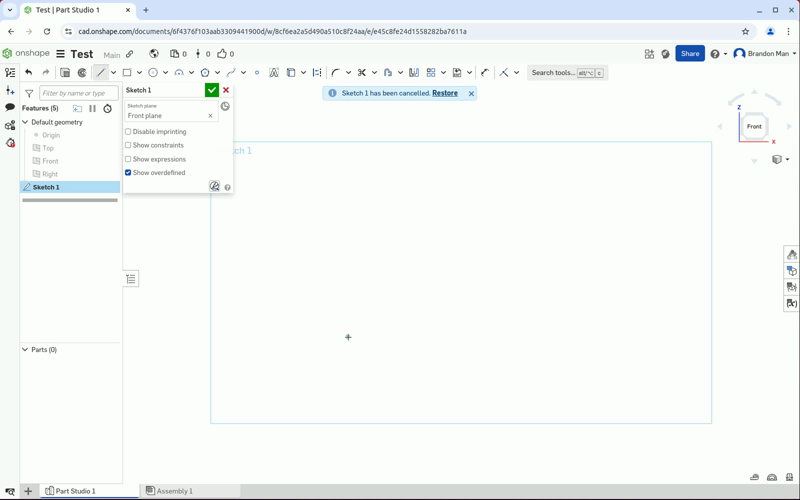
mouse_move(572, 336)
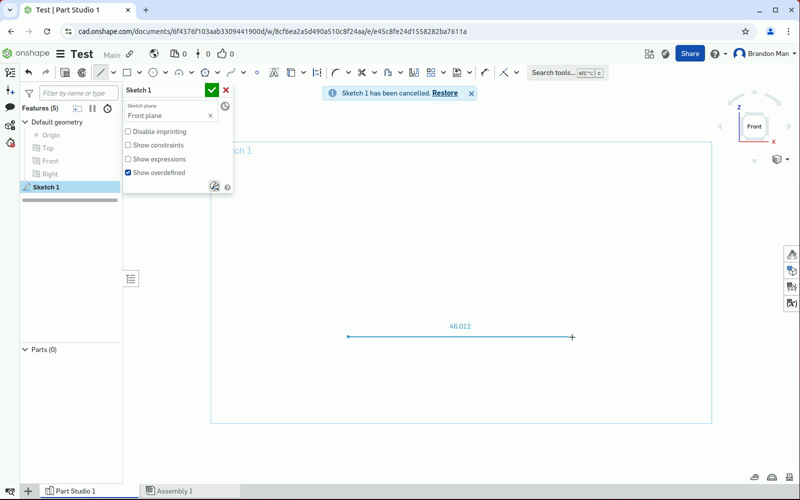
click(572, 336)
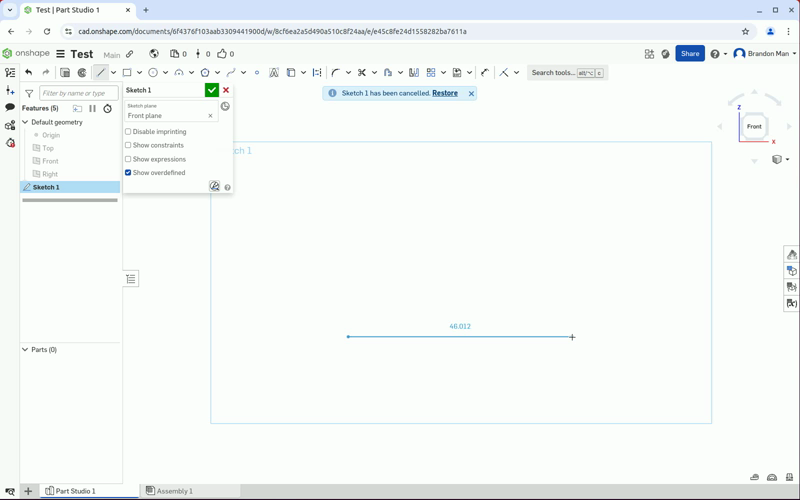
key_up(shift)
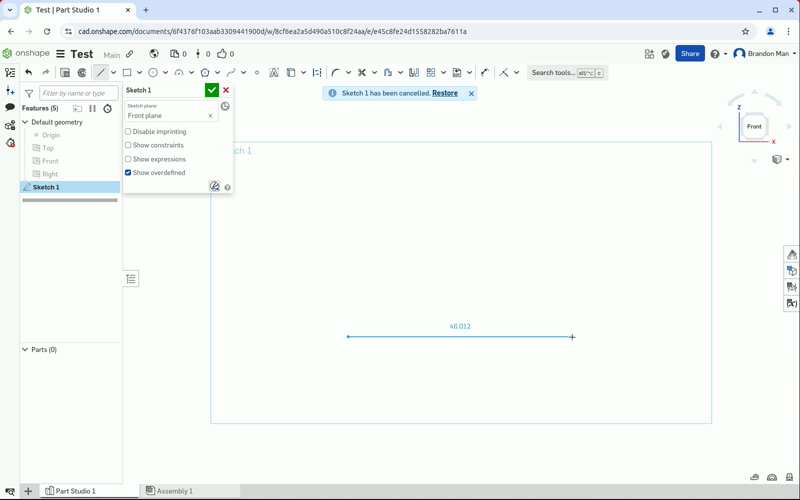
key_down(shift)
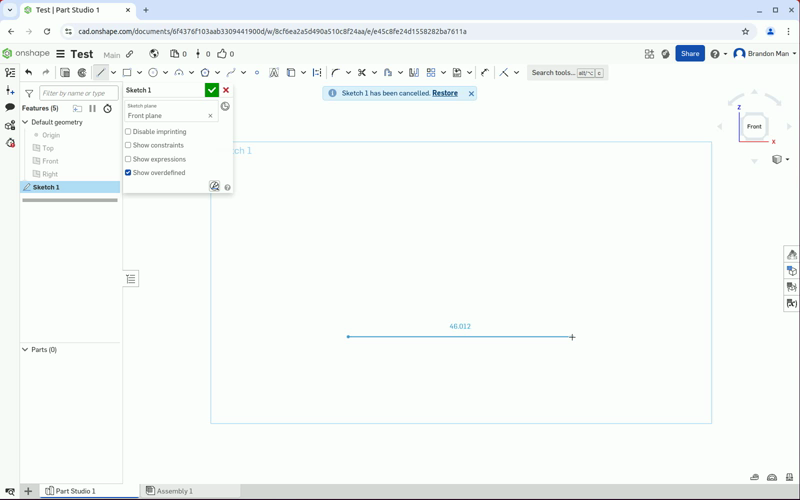
mouse_move(572, 230)
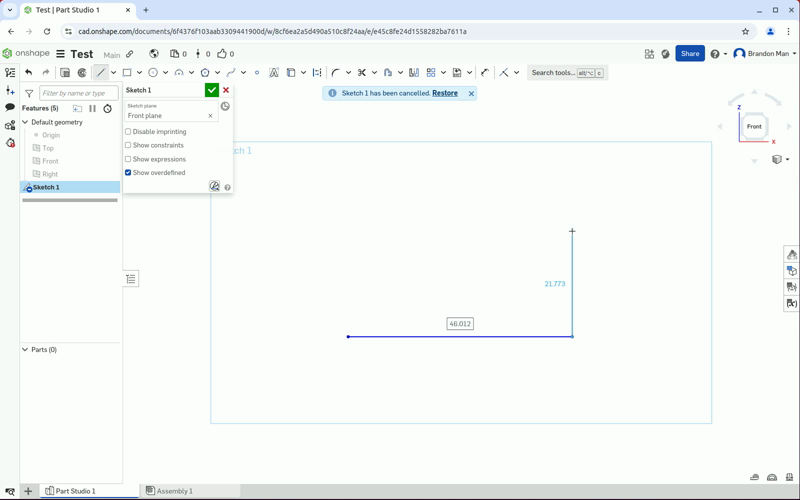
click(572, 230)
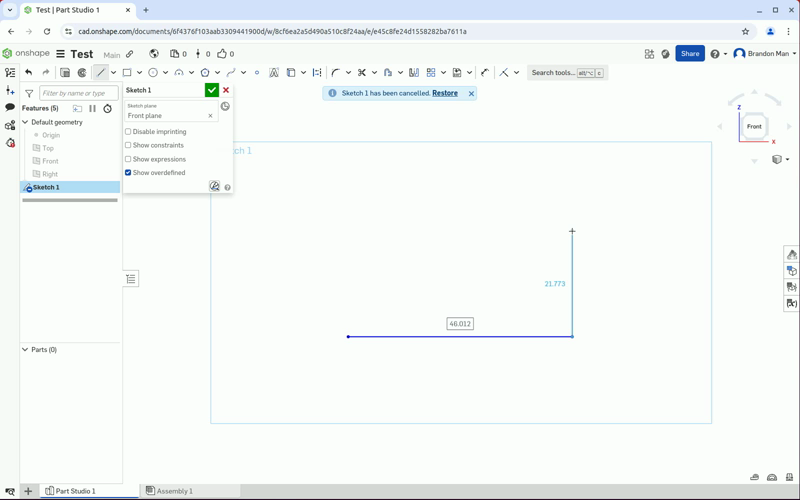
key_up(shift)
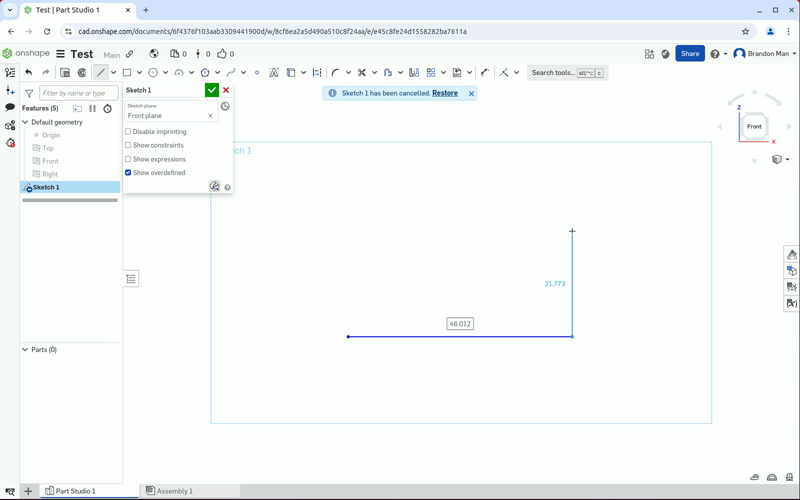
key_down(shift)
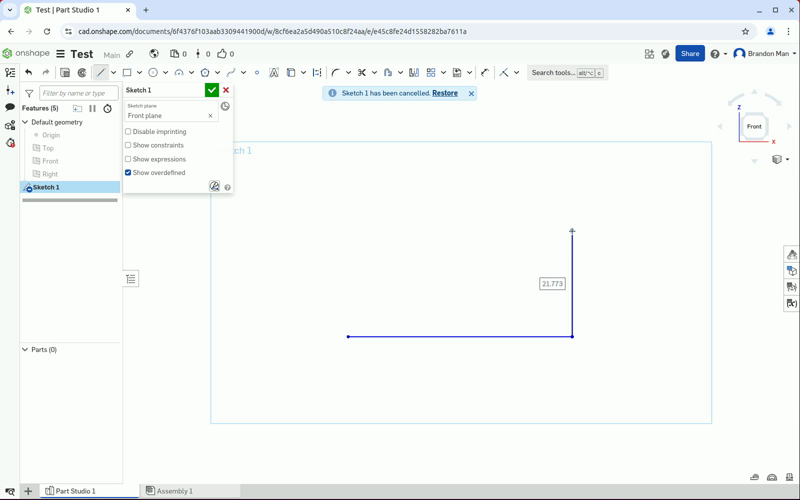
mouse_move(348, 230)
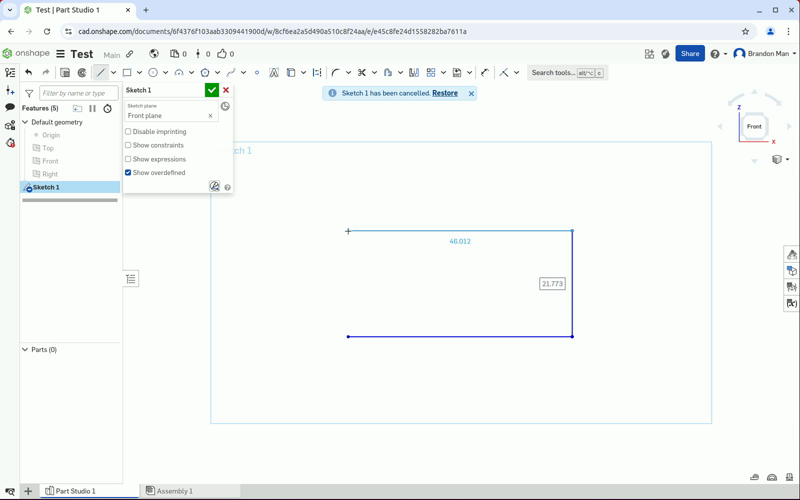
click(348, 230)
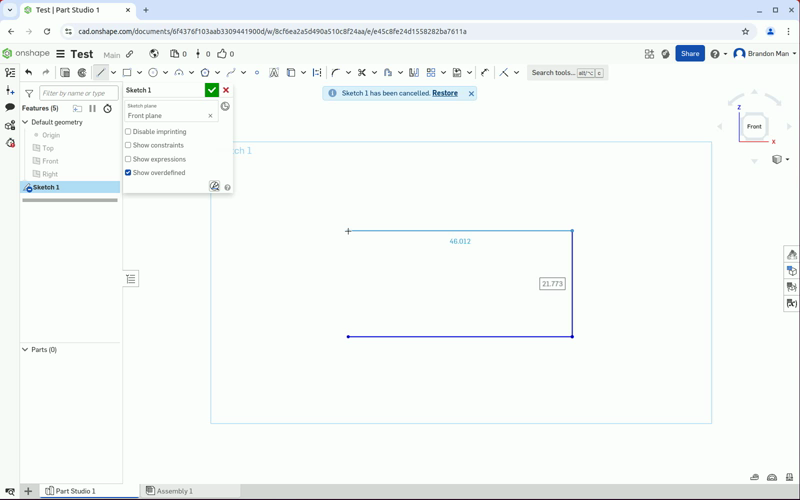
key_up(shift)
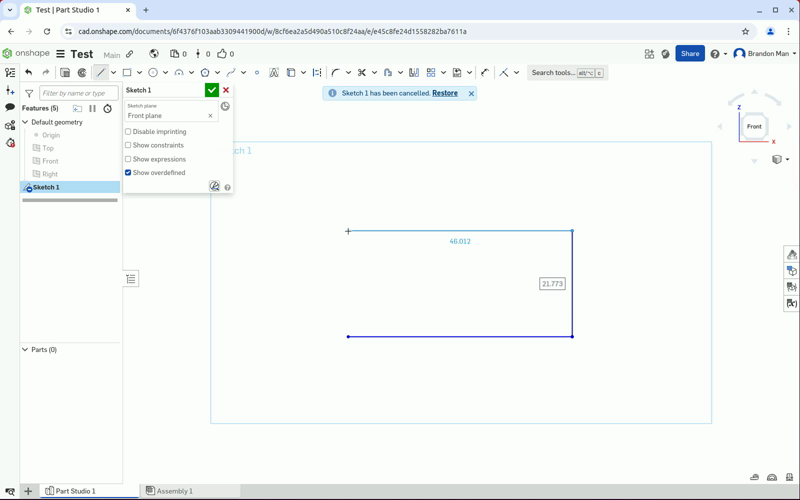
key_down(shift)
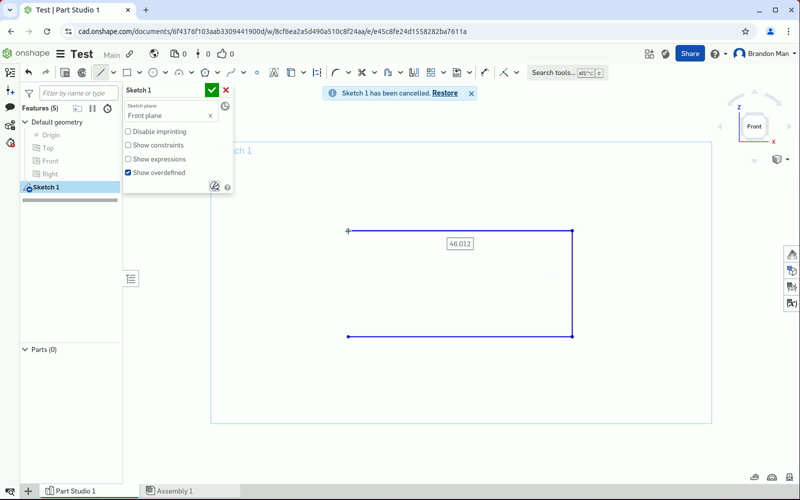
mouse_move(348, 336)
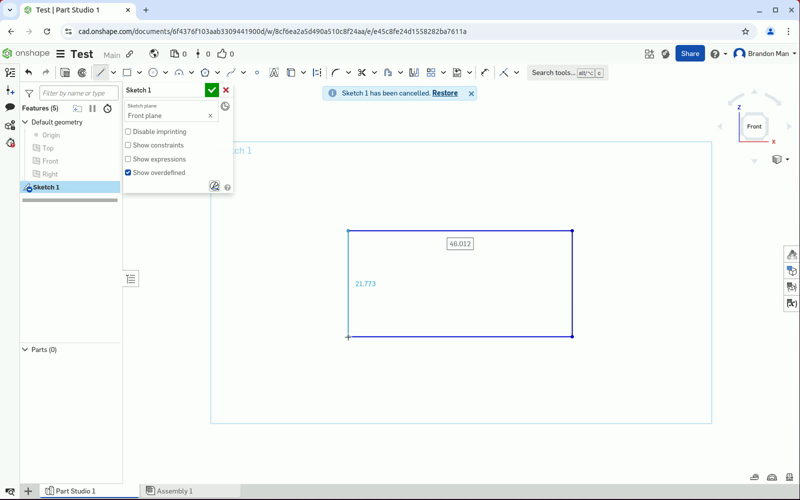
key_up(shift)
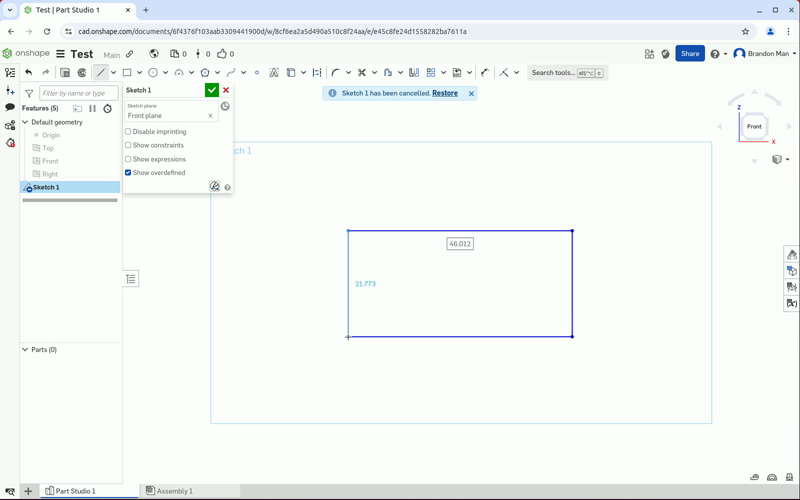
click(348, 336)
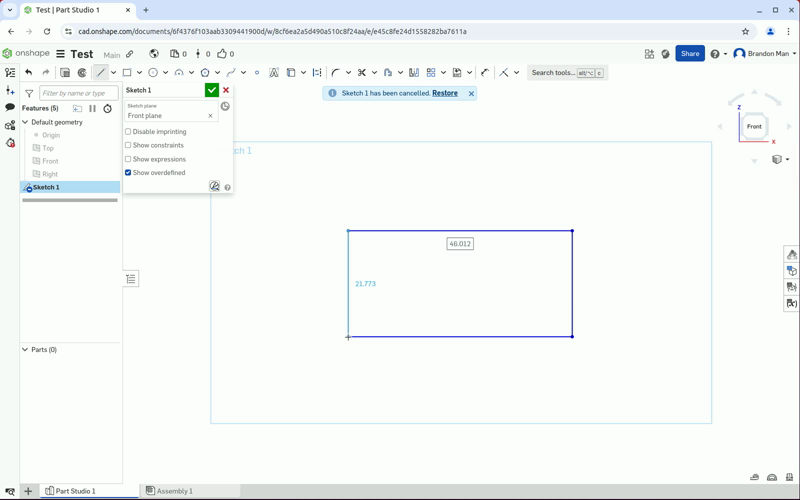
key(esc)
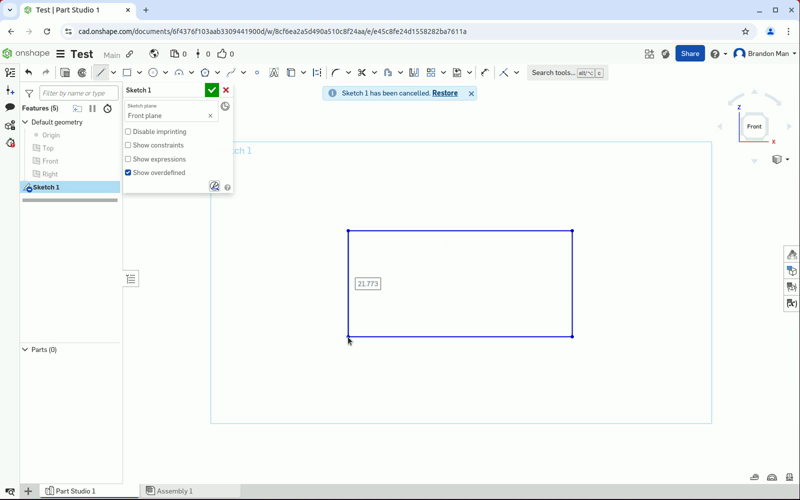
mouse_move(454, 276)
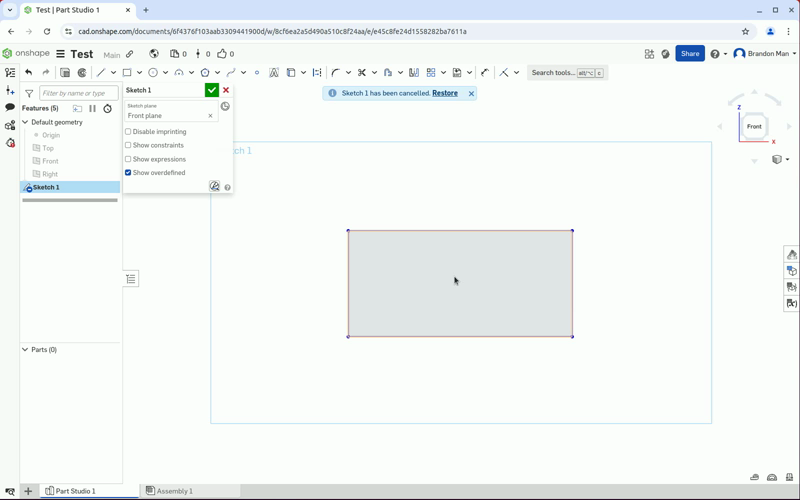
click(454, 276)
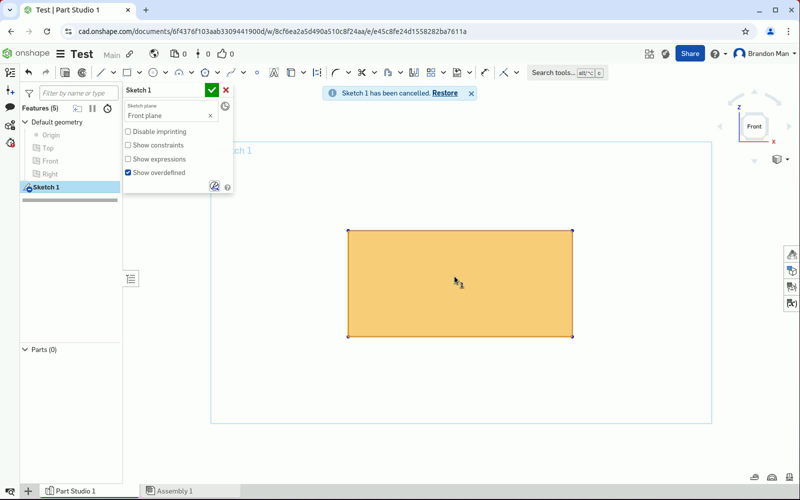
mouse_move(73, 352)
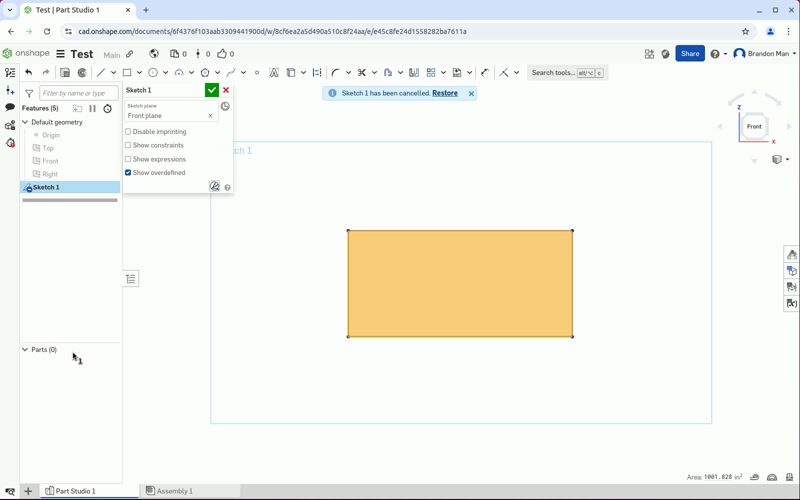
key(shift+y)
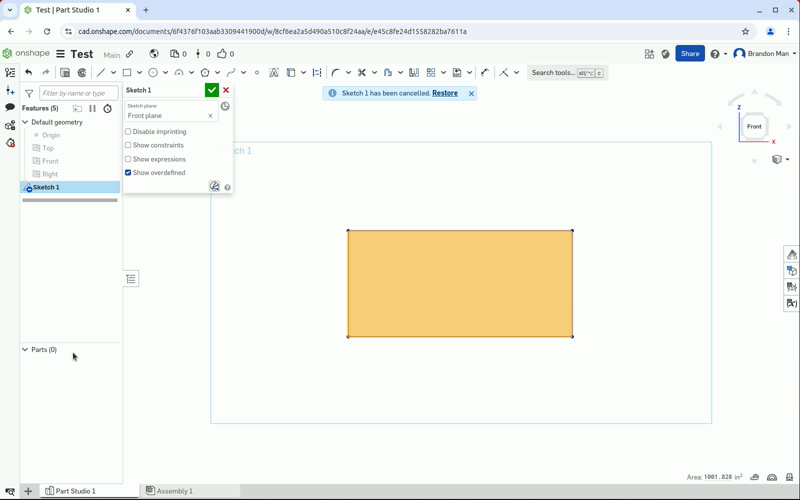
key(shift+e)
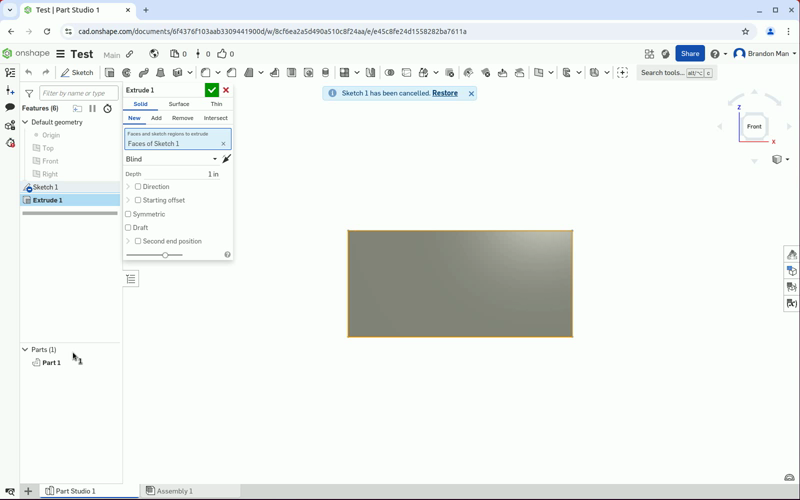
mouse_move(143, 106)
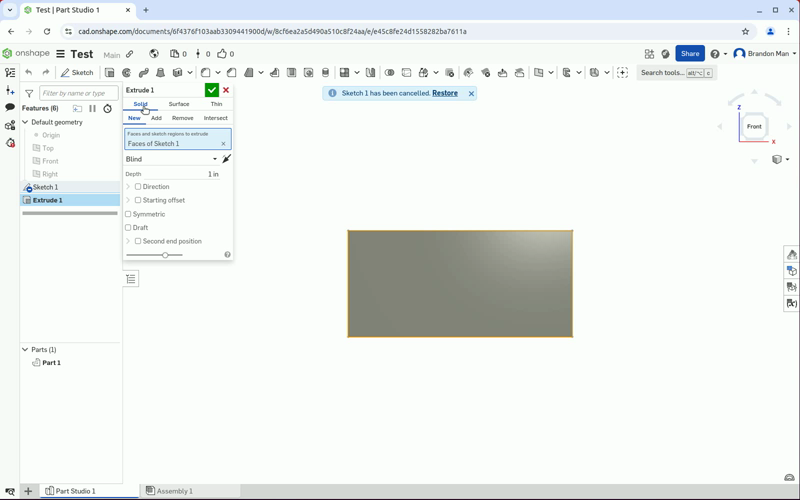
click(143, 106)
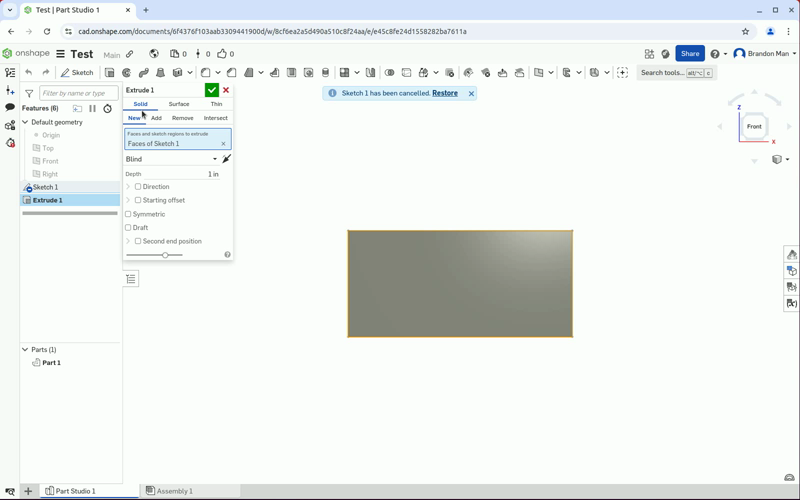
mouse_move(137, 120)
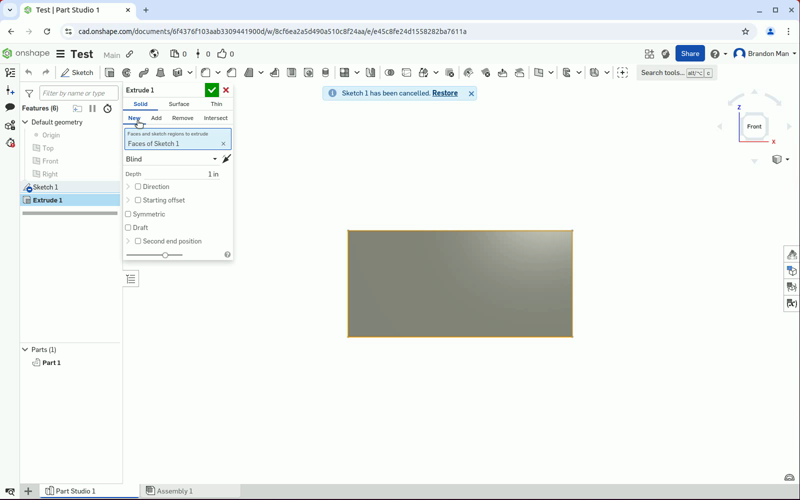
click(137, 120)
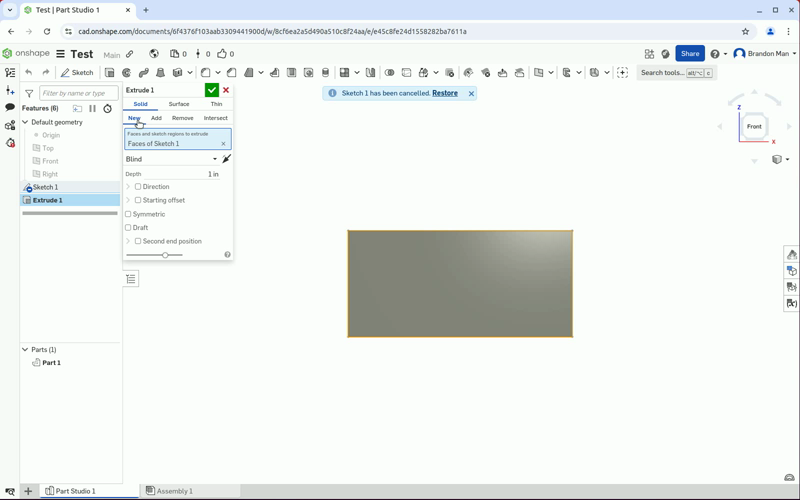
key(tab, 4)
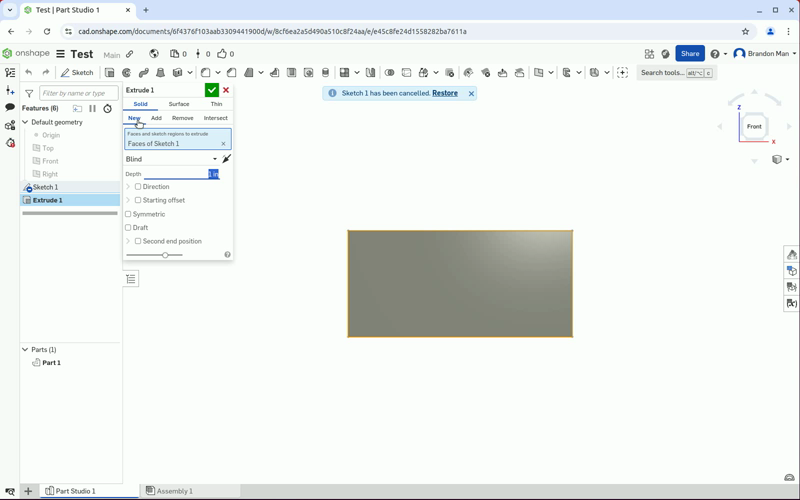
text(5.777)
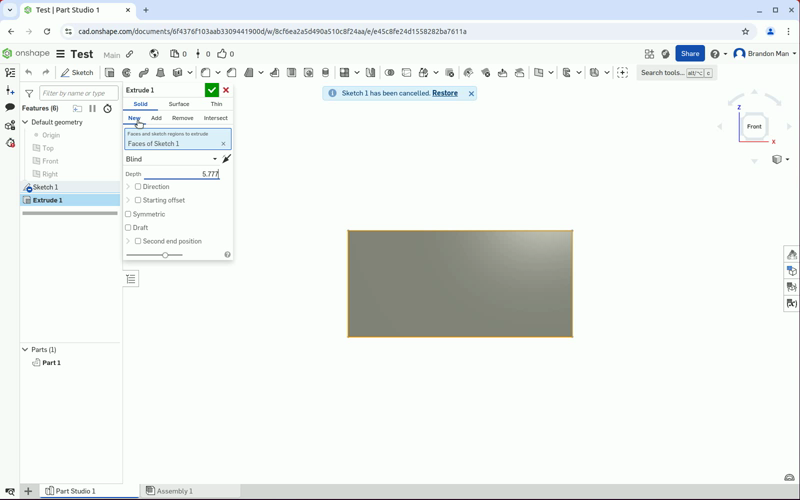
key(enter)
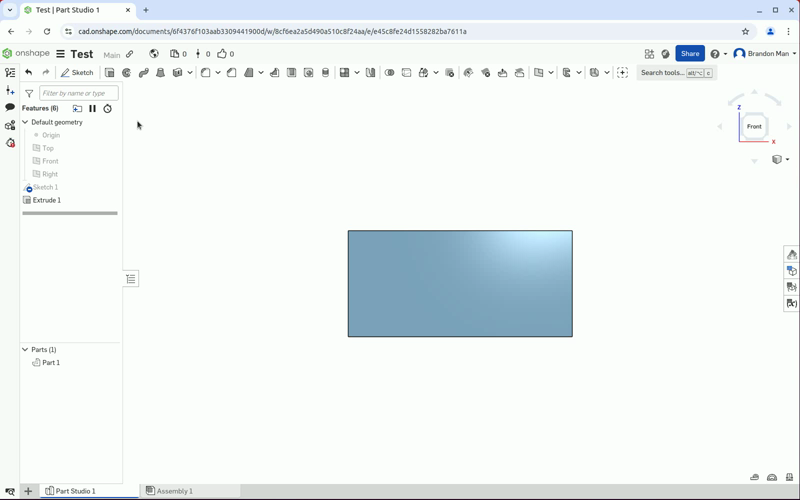
key(shift+h)
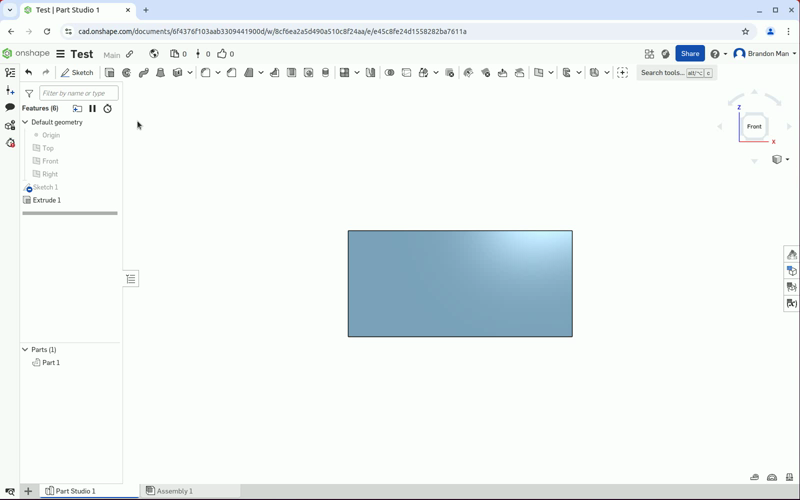
key(shift+h)
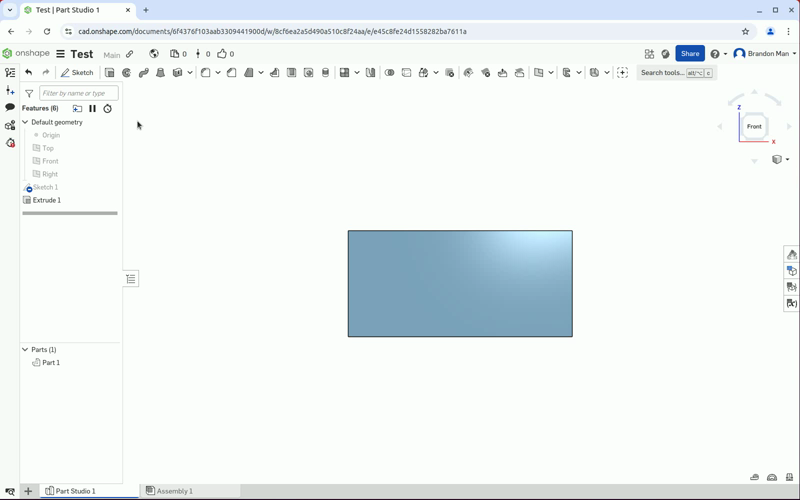
mouse_move(73, 189)
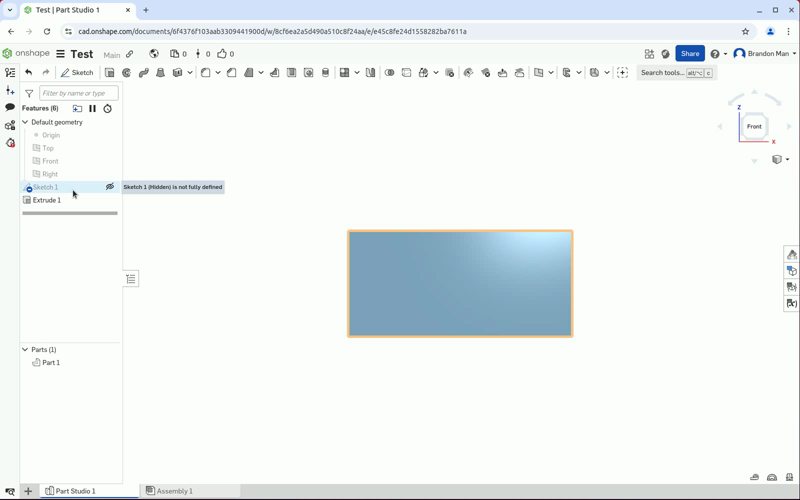
click(73, 189)
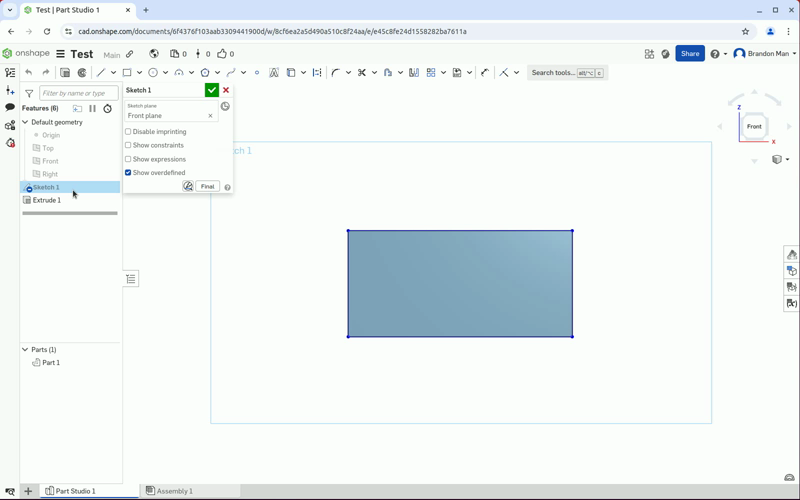
mouse_move(229, 92)
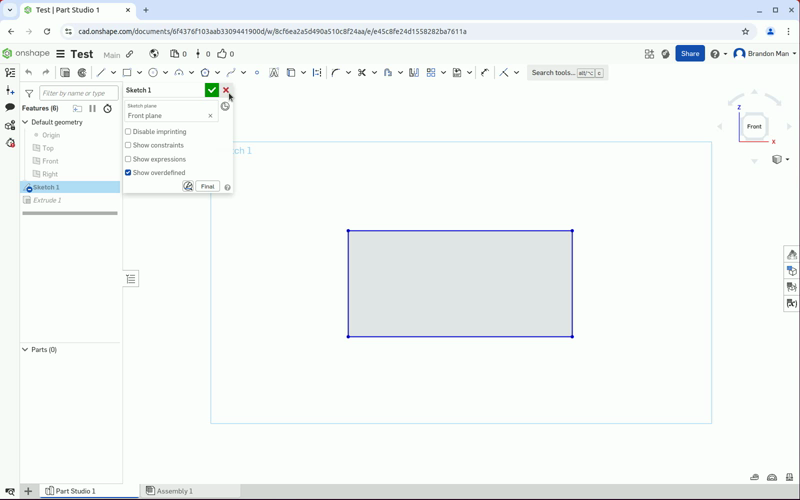
click(229, 92)
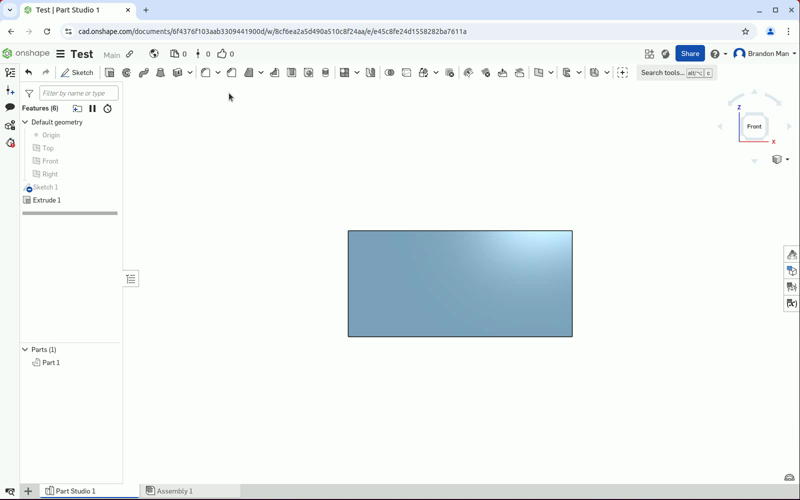
mouse_move(541, 75)
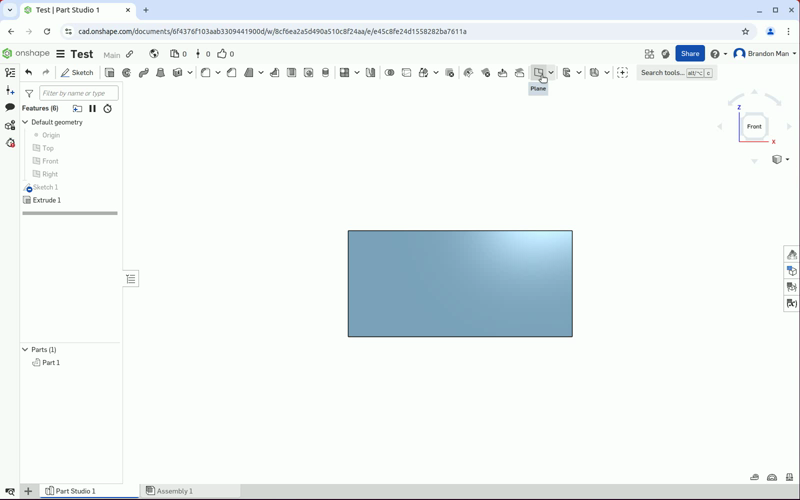
click(541, 75)
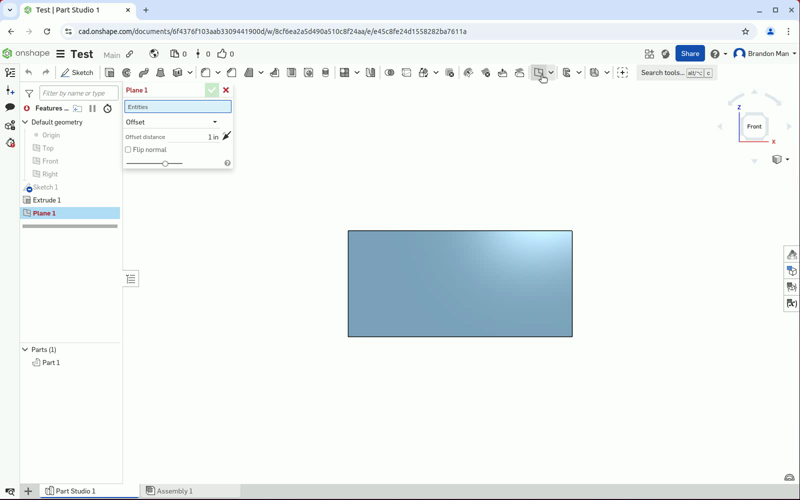
mouse_move(73, 163)
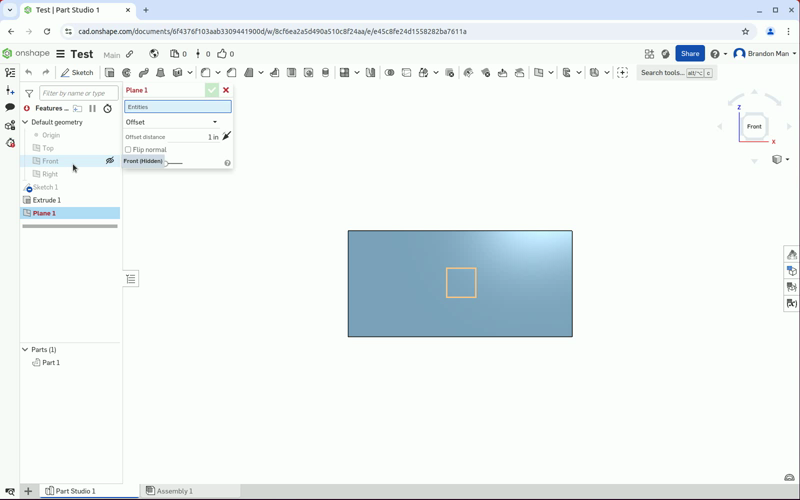
click(73, 163)
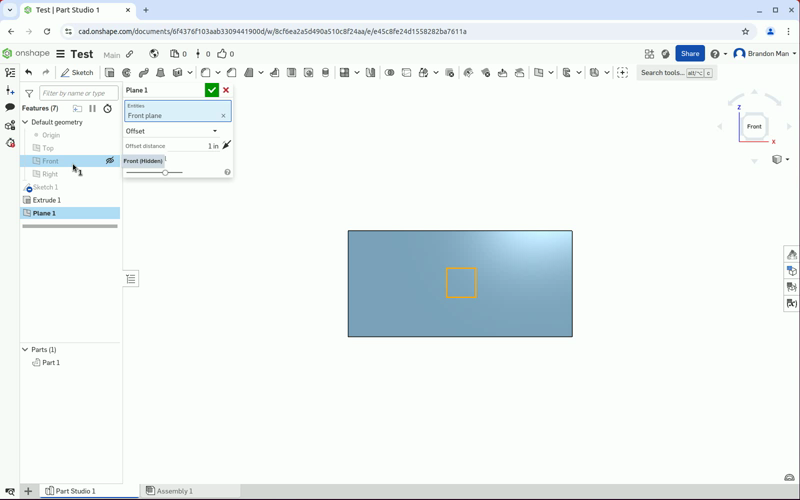
key(tab, 2)
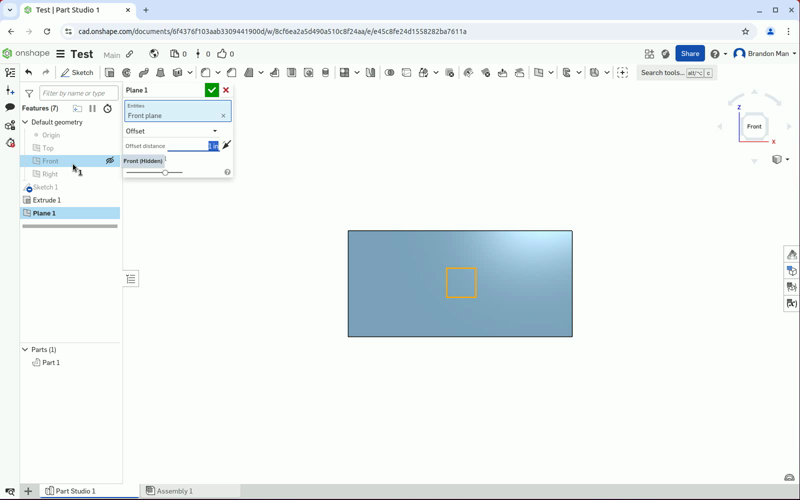
text(5.792)
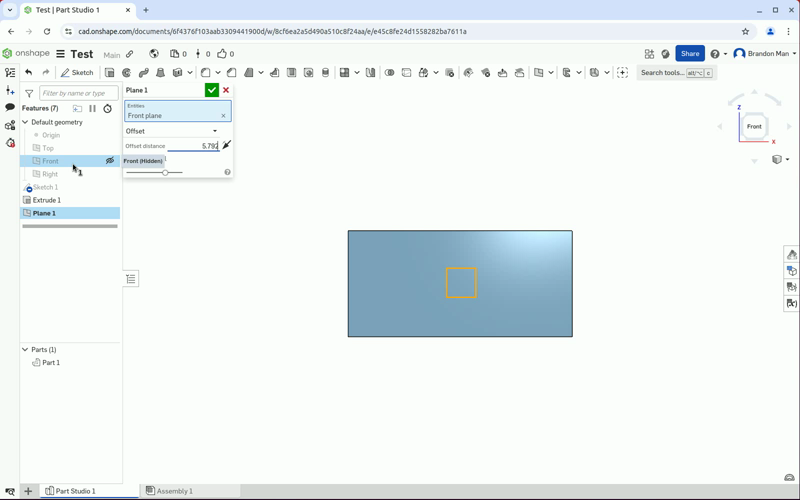
key(enter, 2)
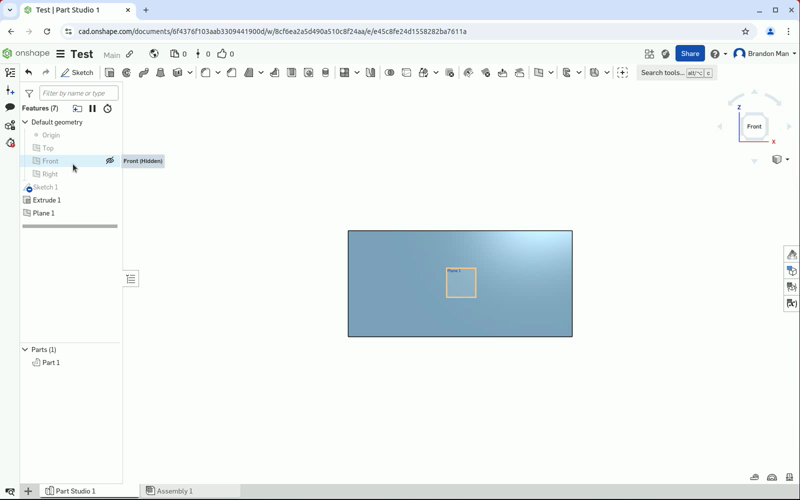
key(shift+s)
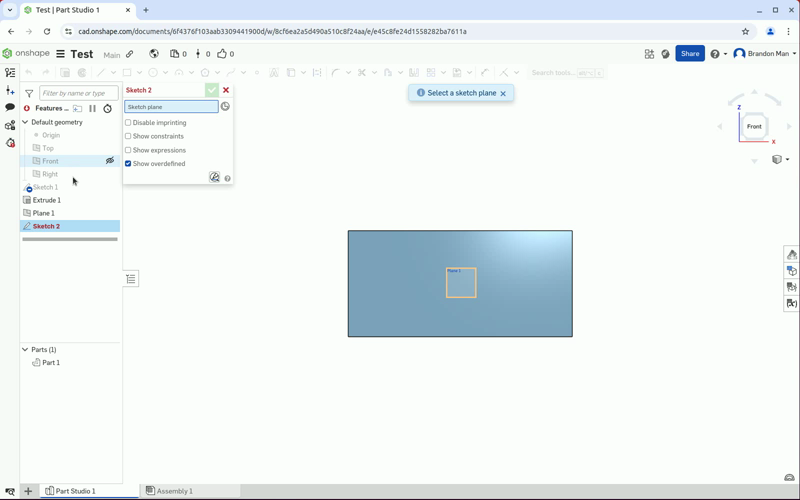
mouse_move(73, 215)
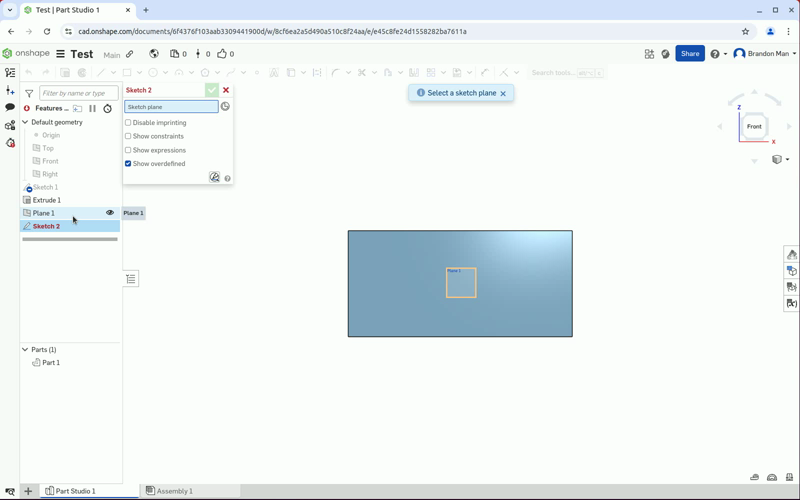
click(73, 215)
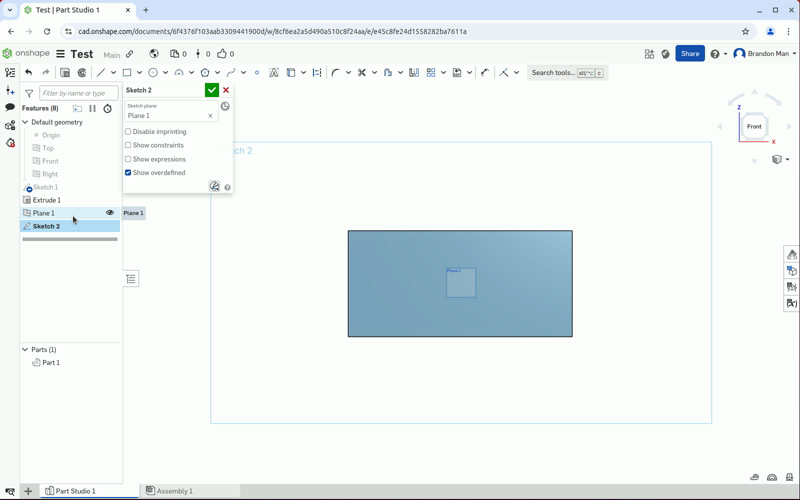
mouse_move(73, 352)
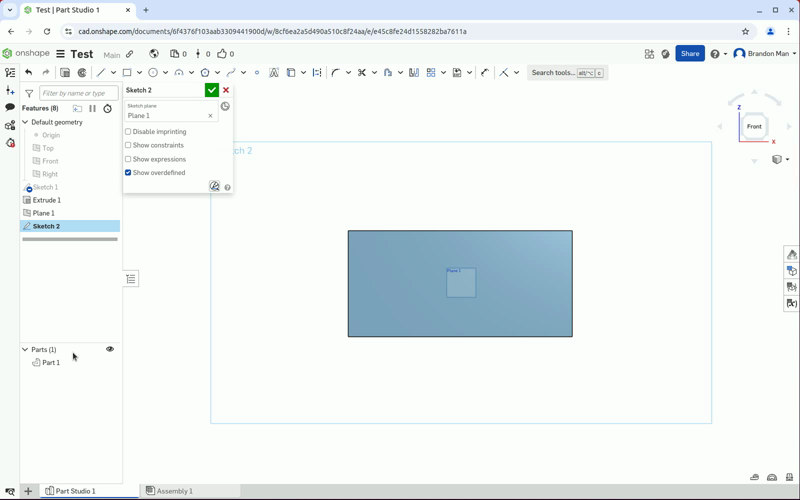
key(y)
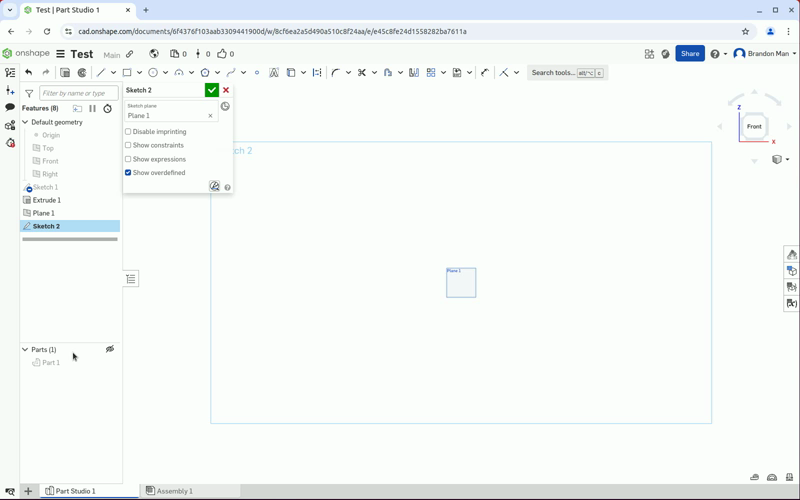
key(l)
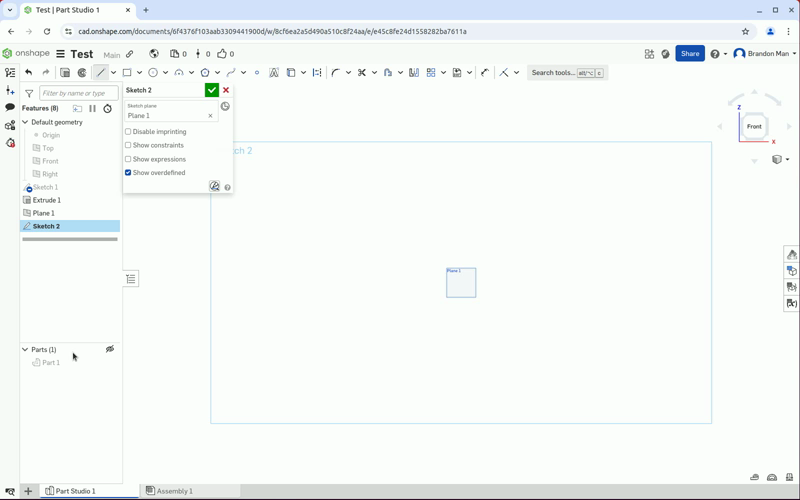
key_down(shift)
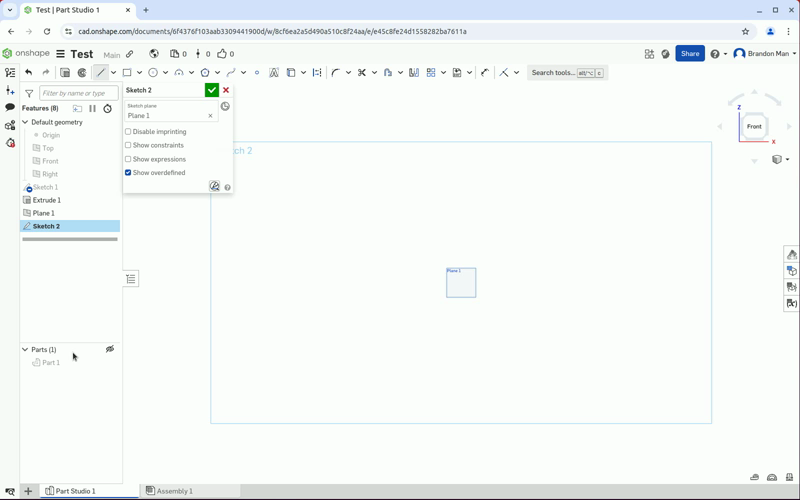
mouse_move(389, 336)
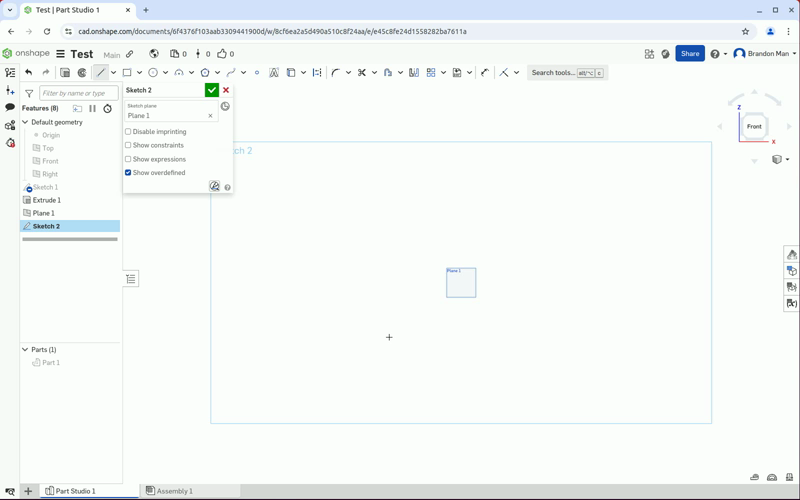
click(389, 336)
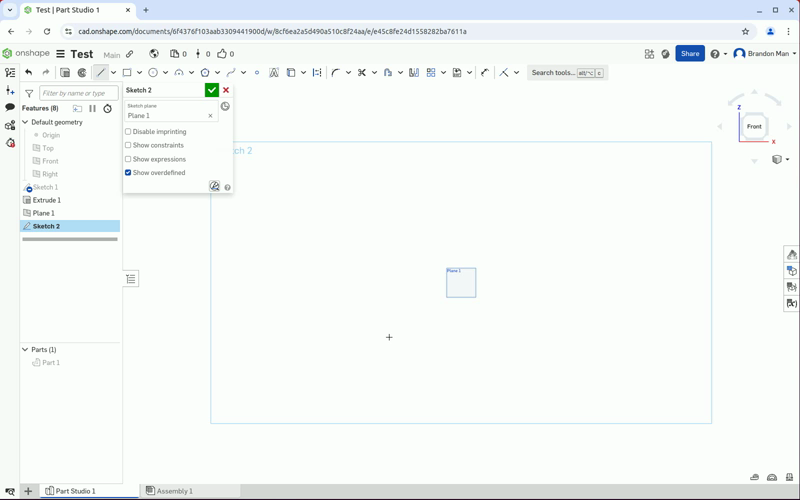
key_up(shift)
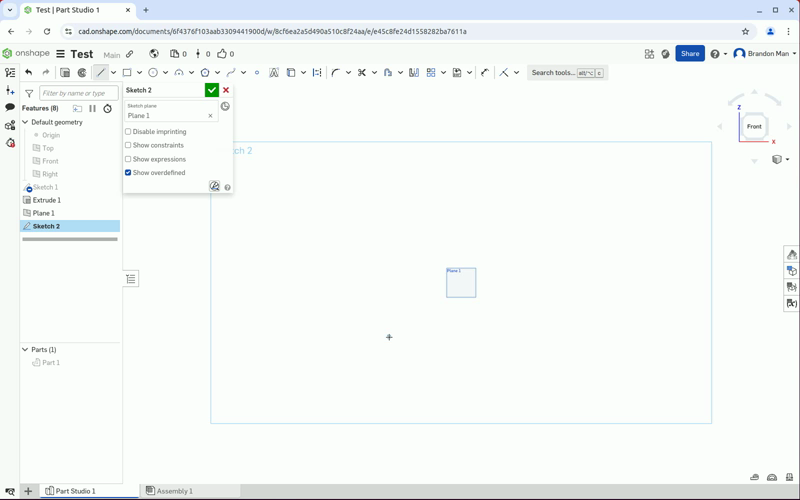
key_down(shift)
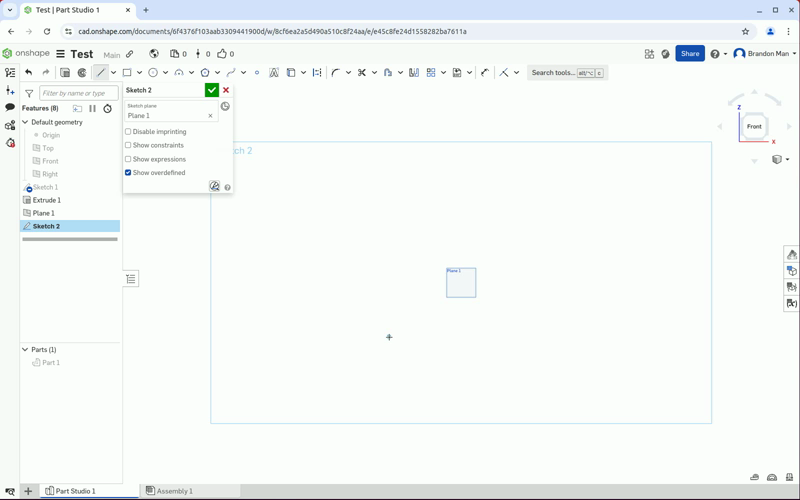
mouse_move(530, 336)
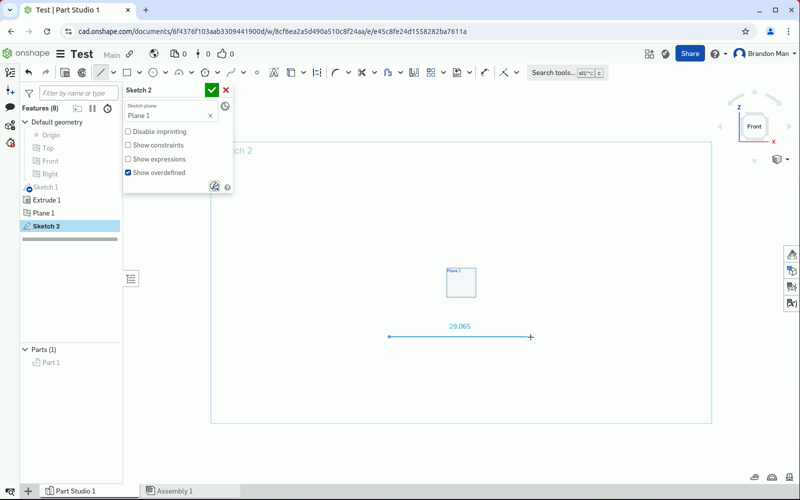
click(530, 336)
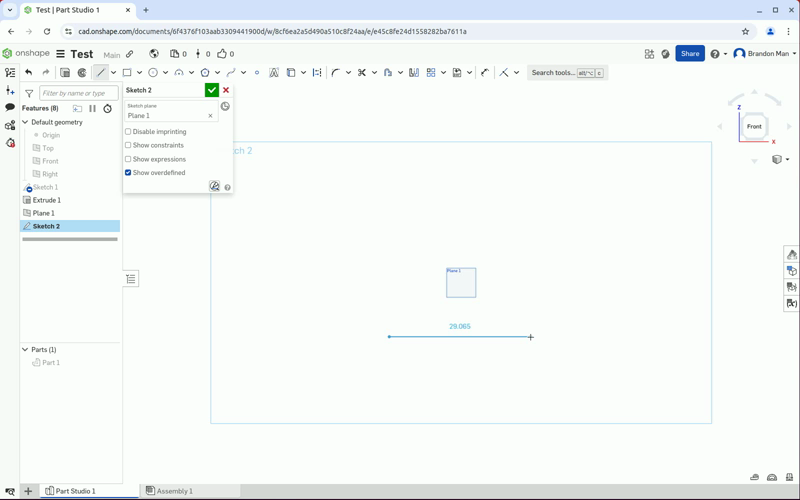
key_up(shift)
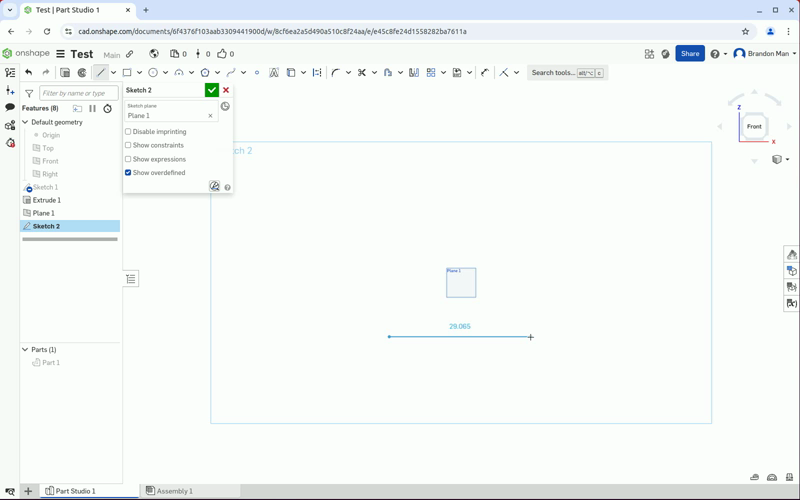
key_down(shift)
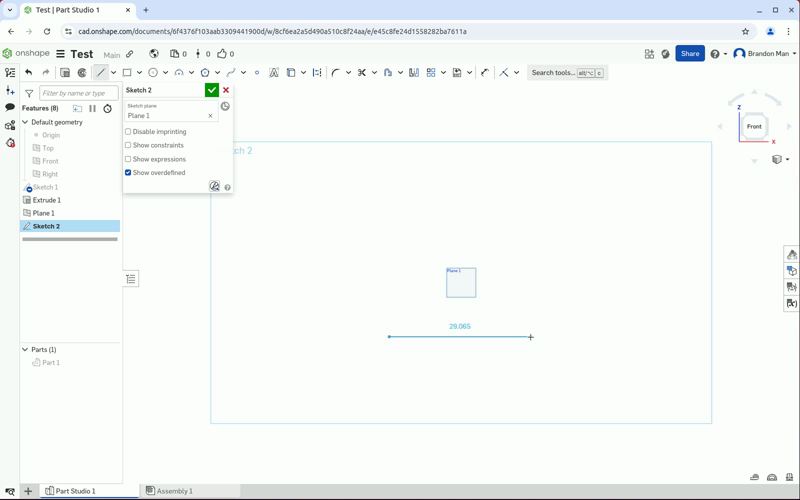
mouse_move(530, 229)
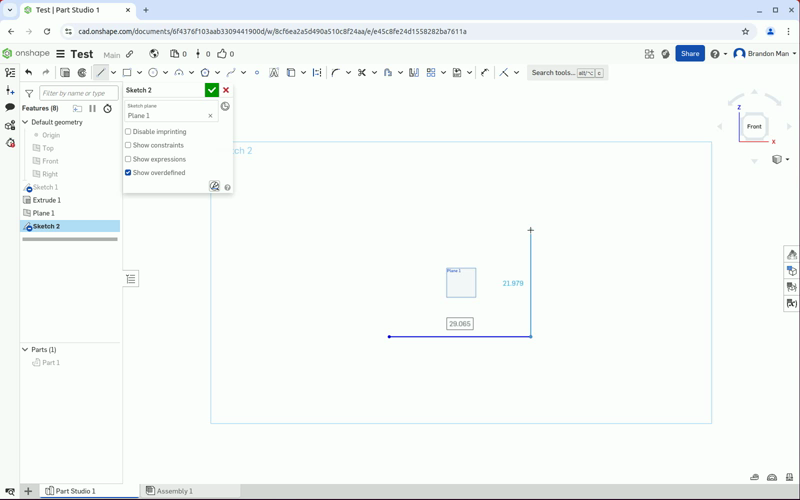
click(530, 229)
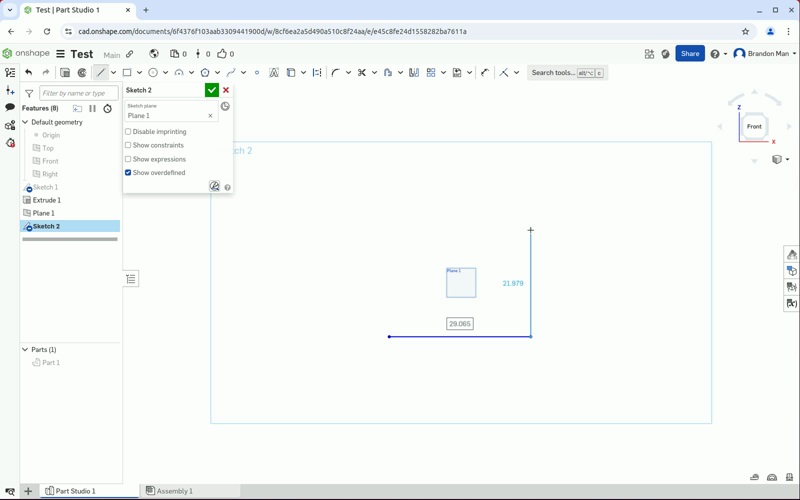
key_up(shift)
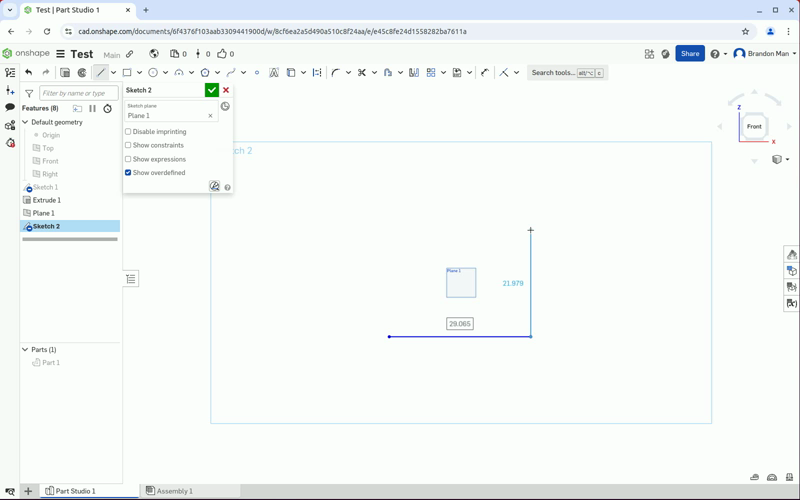
key_down(shift)
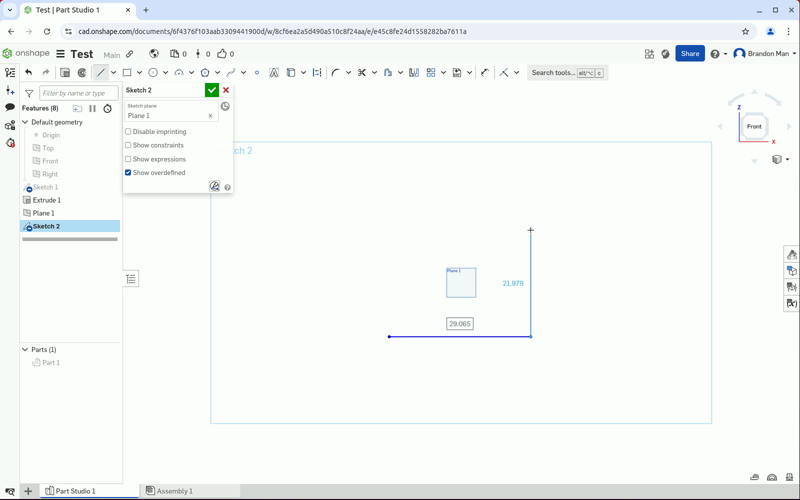
mouse_move(389, 229)
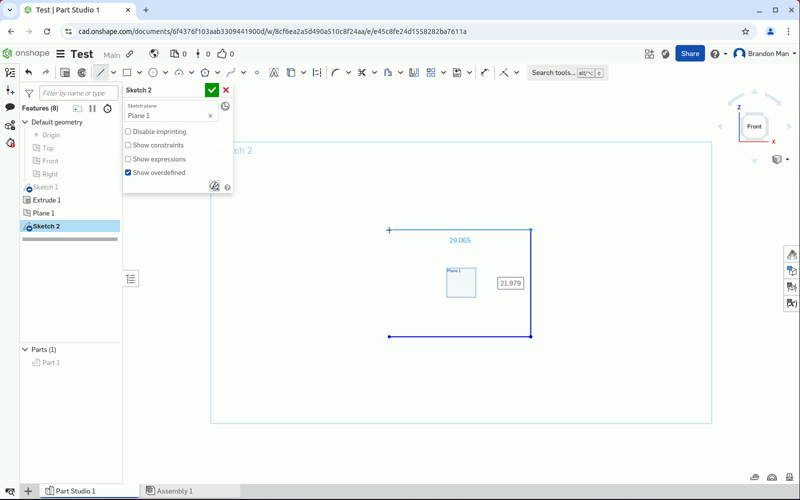
click(389, 229)
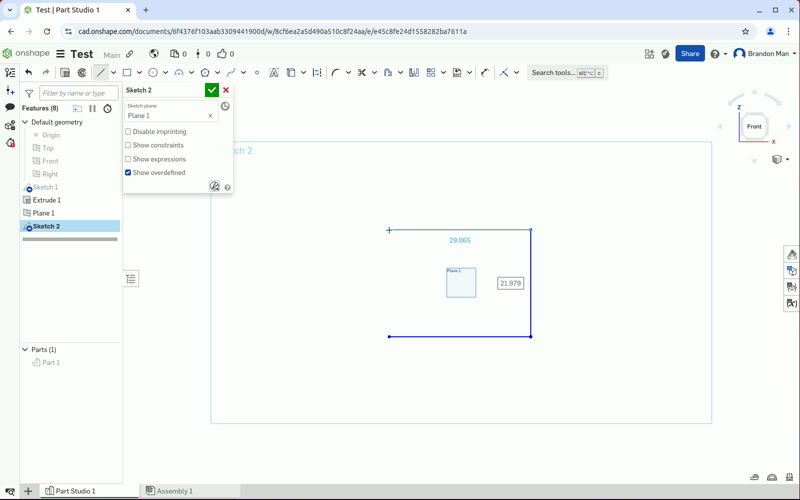
key_up(shift)
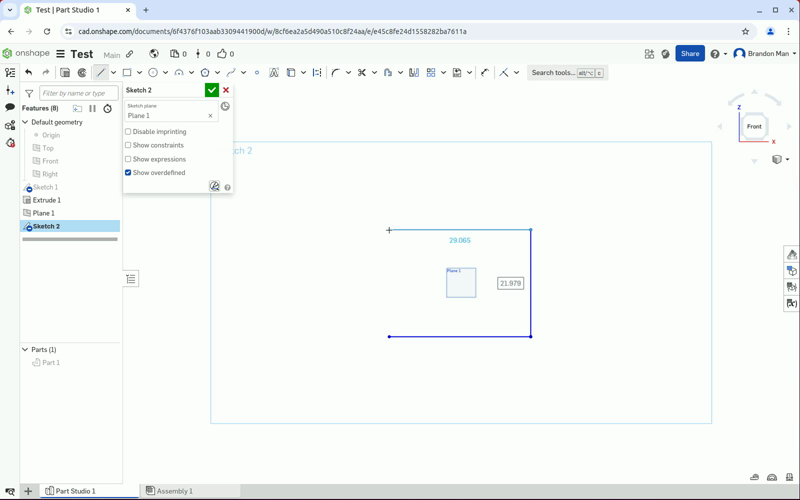
key_down(shift)
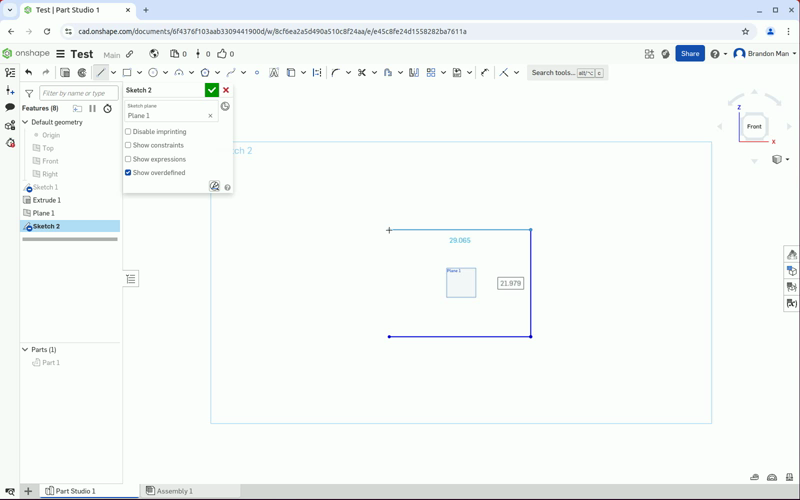
mouse_move(389, 336)
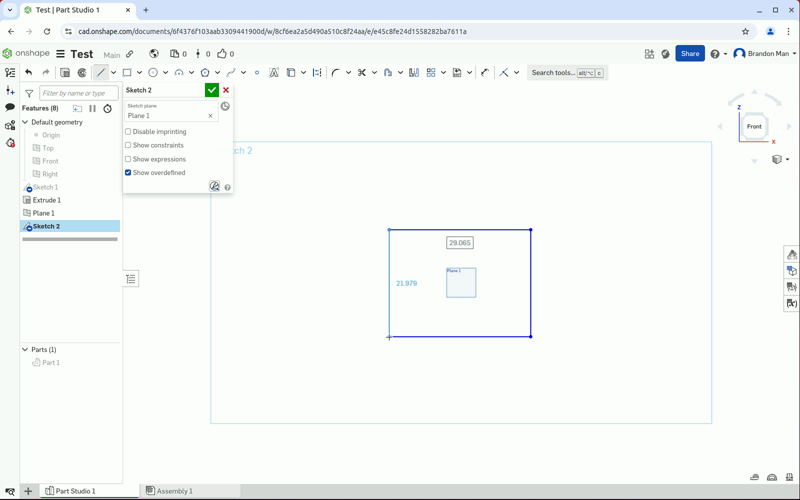
key_up(shift)
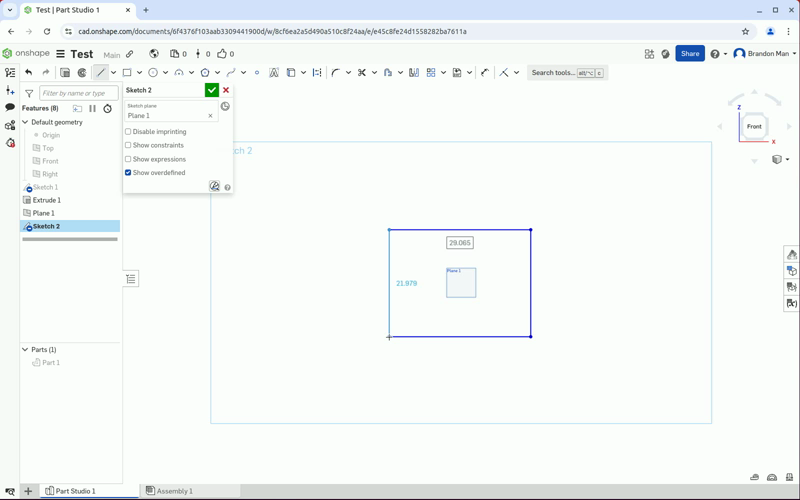
click(389, 336)
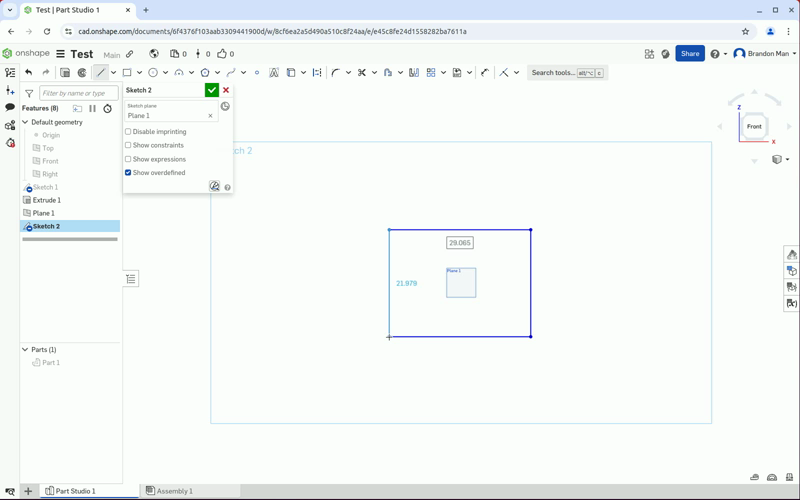
key(esc)
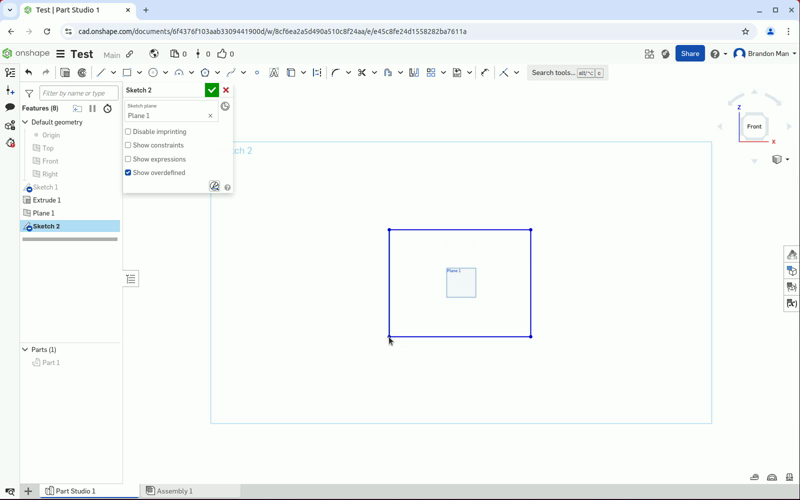
mouse_move(516, 284)
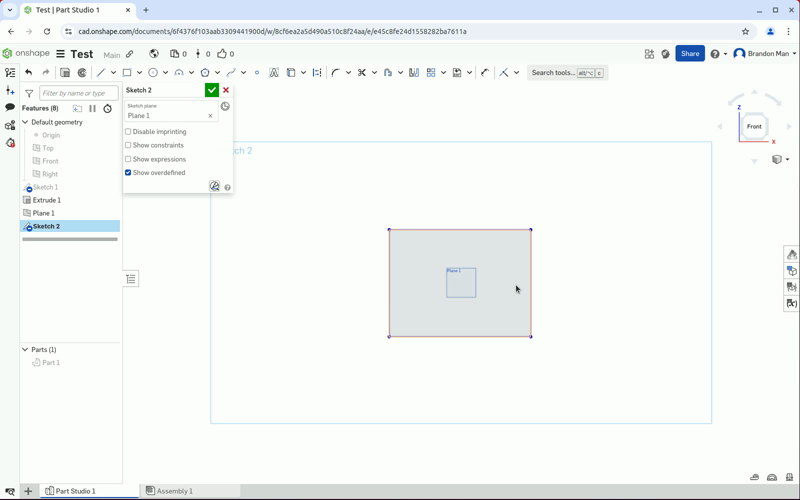
click(516, 284)
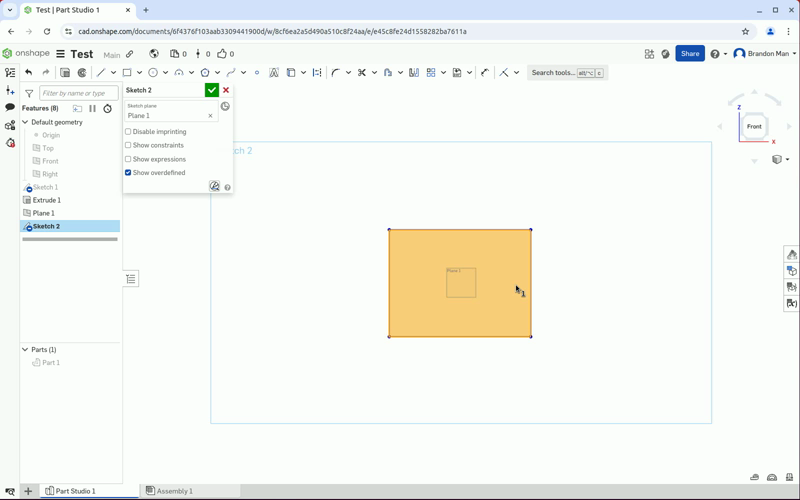
mouse_move(73, 352)
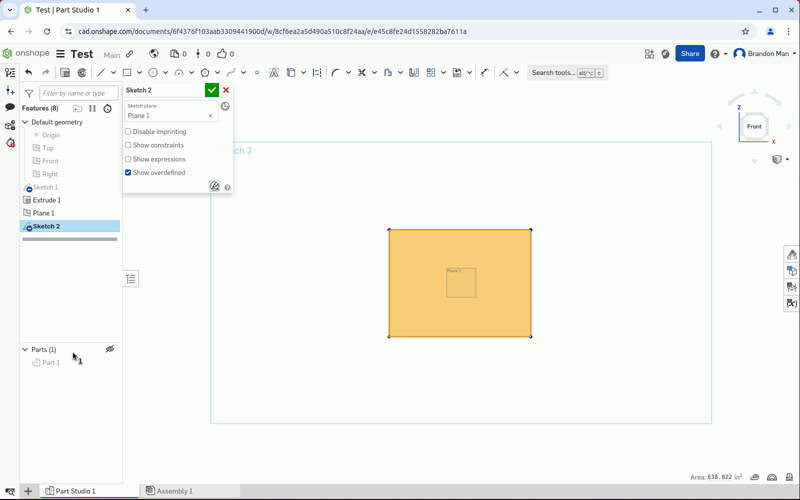
key(shift+y)
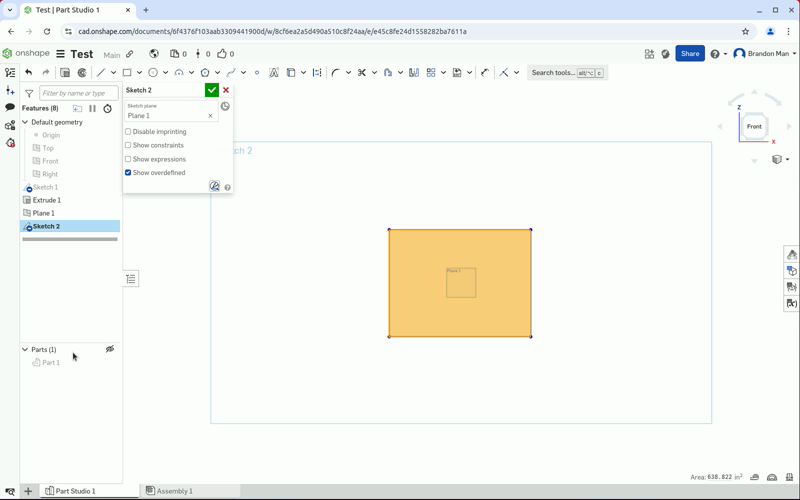
key(shift+e)
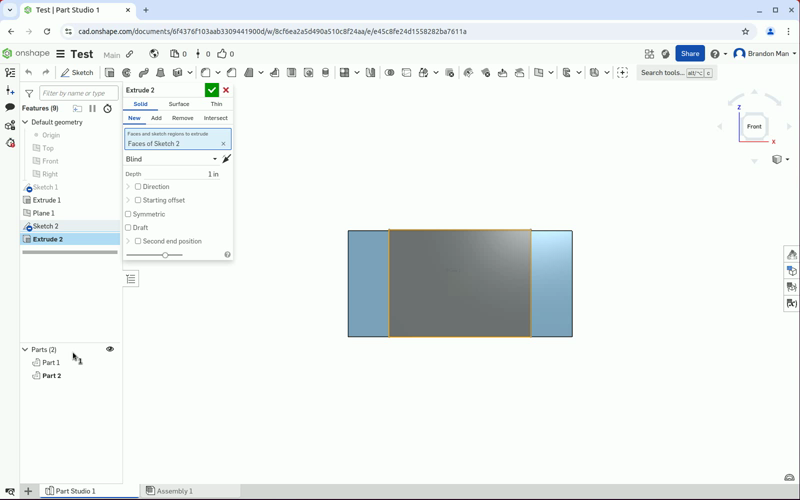
mouse_move(143, 106)
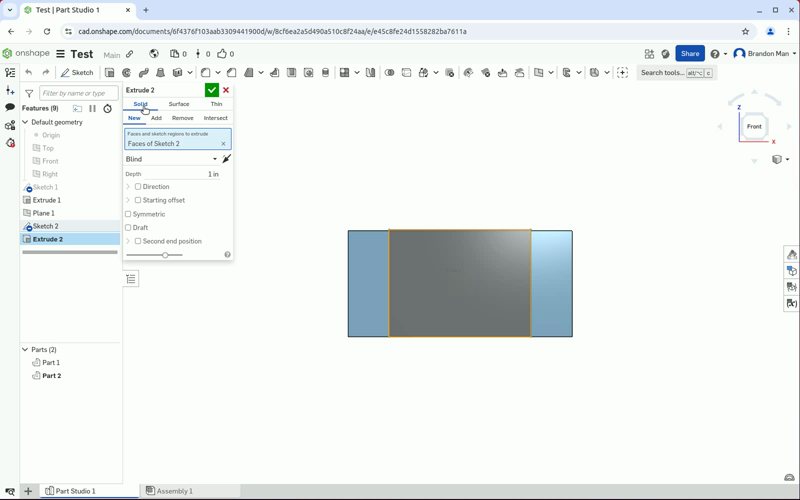
click(143, 106)
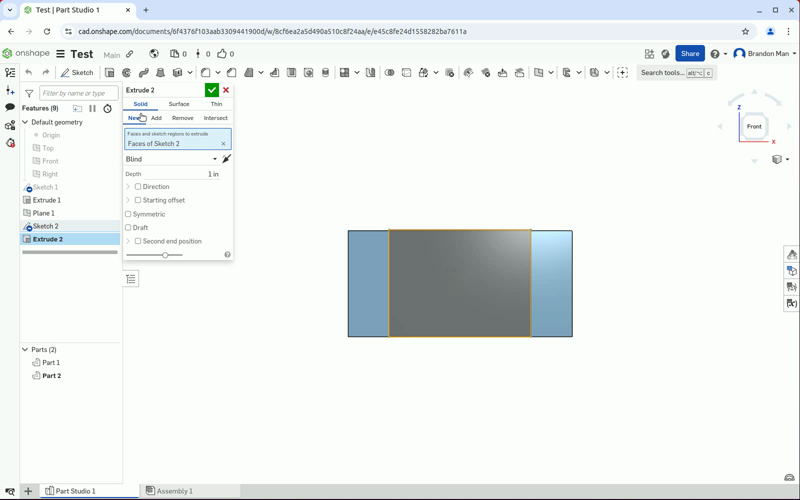
mouse_move(137, 120)
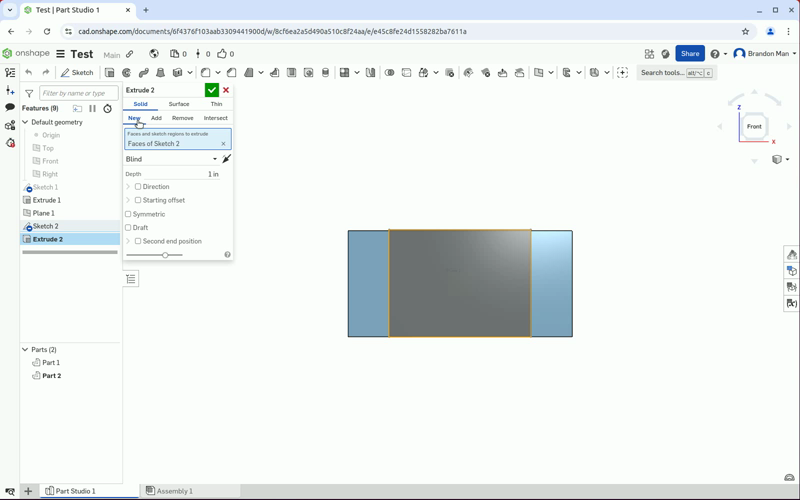
click(137, 120)
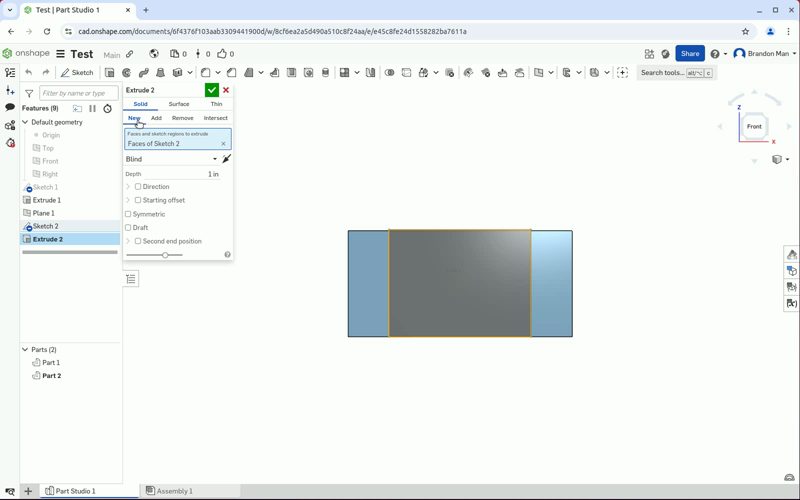
key(tab, 4)
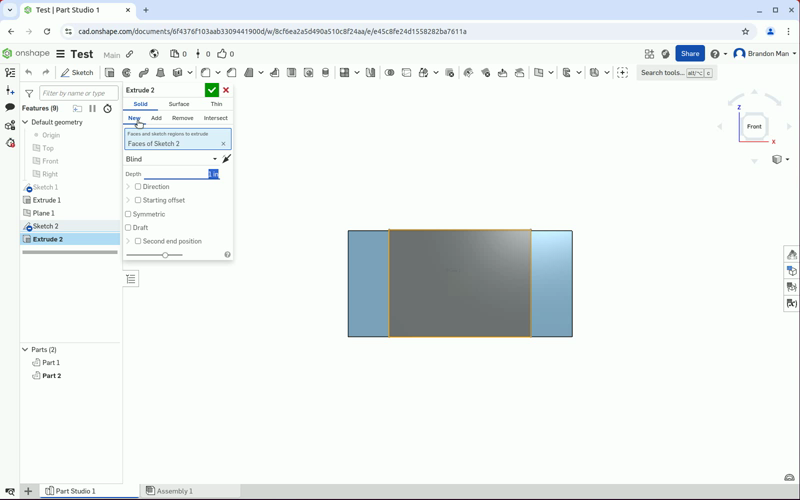
text(11.313)
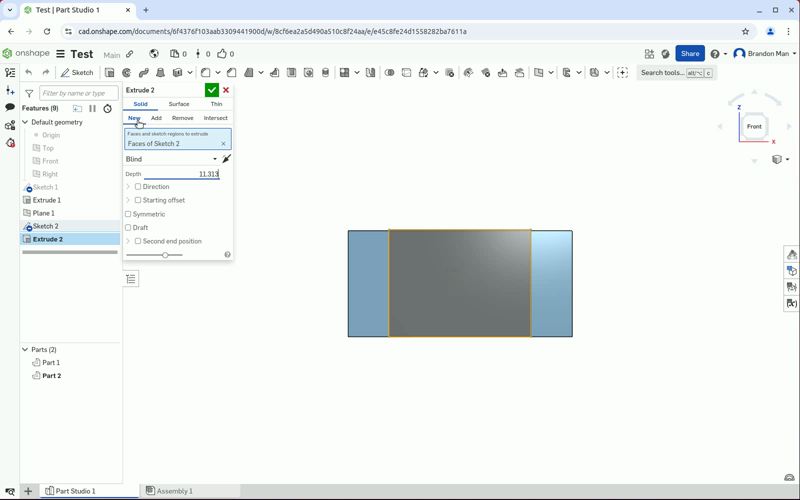
key(enter)
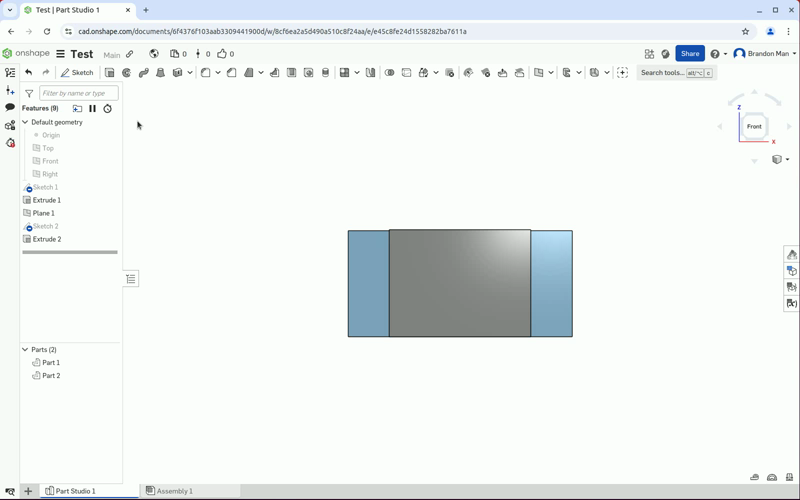
key(shift+h)
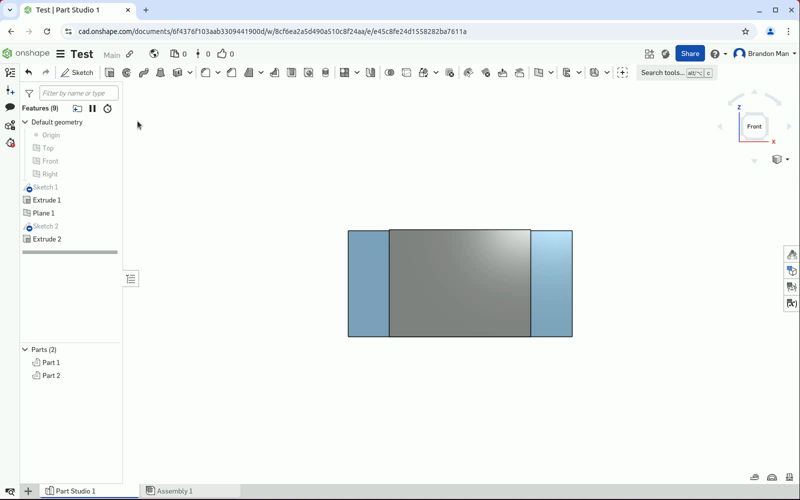
key(shift+h)
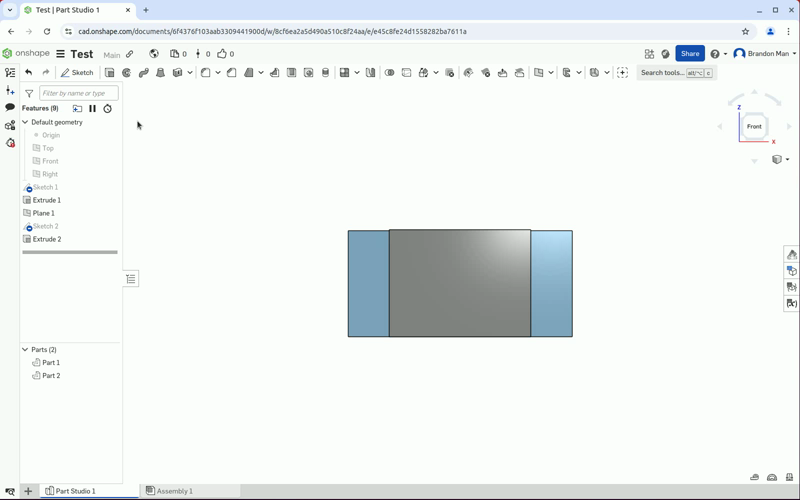
mouse_move(73, 189)
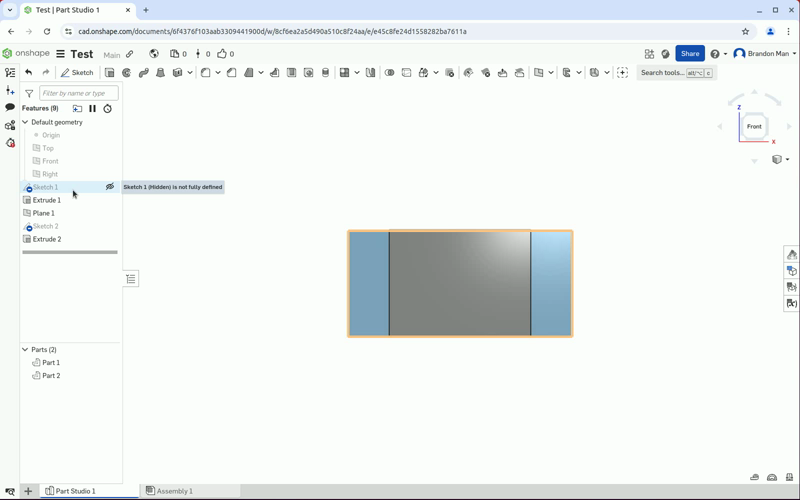
click(73, 189)
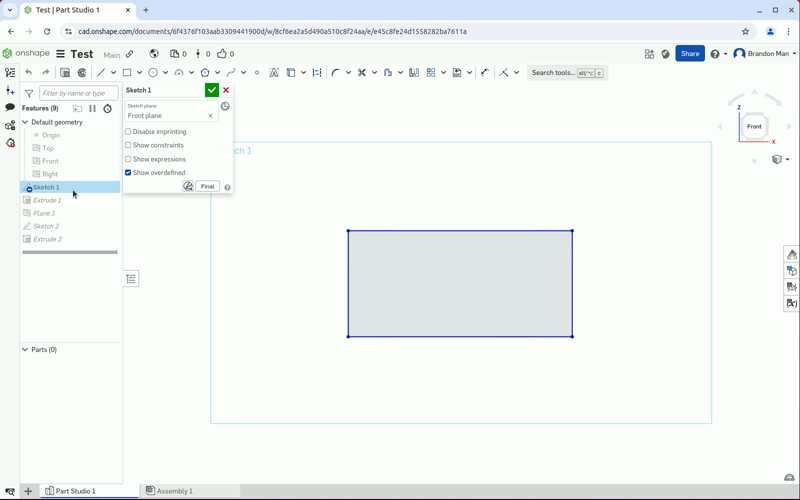
mouse_move(229, 92)
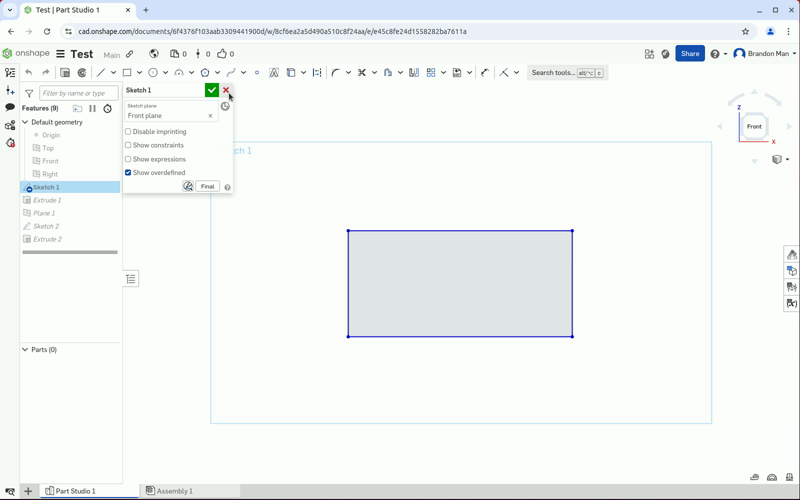
click(229, 92)
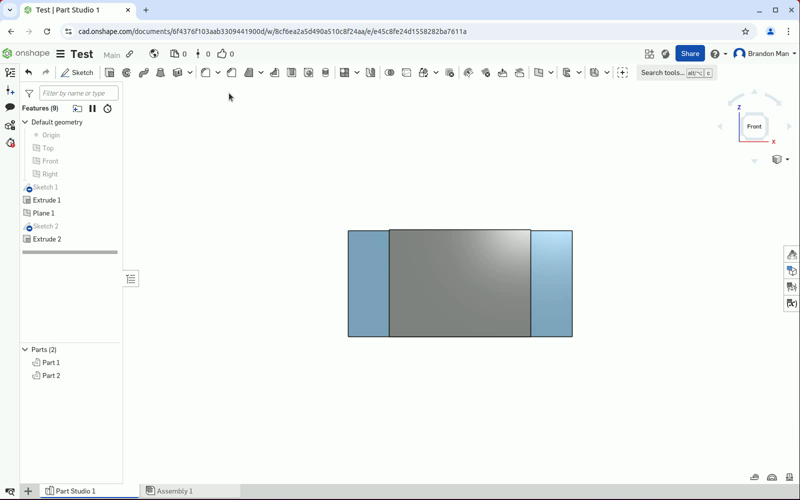
mouse_move(541, 75)
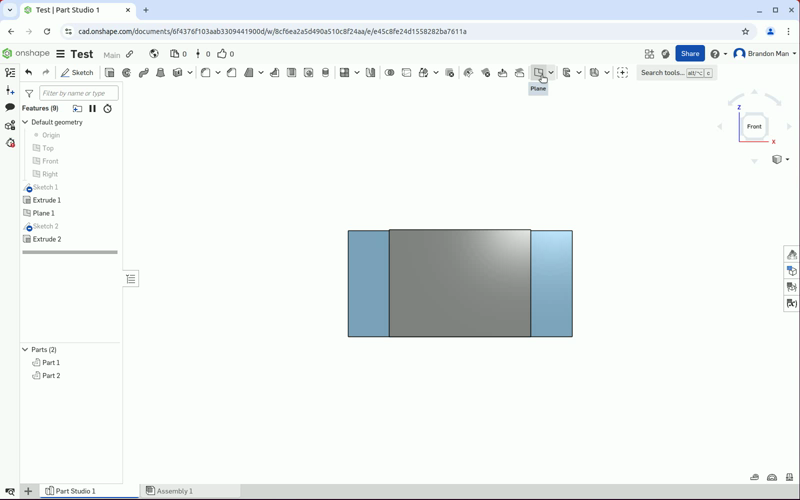
click(541, 75)
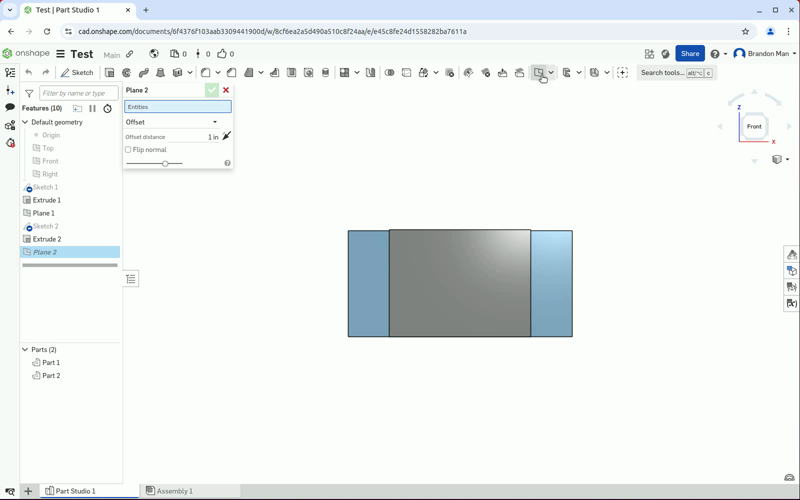
mouse_move(73, 163)
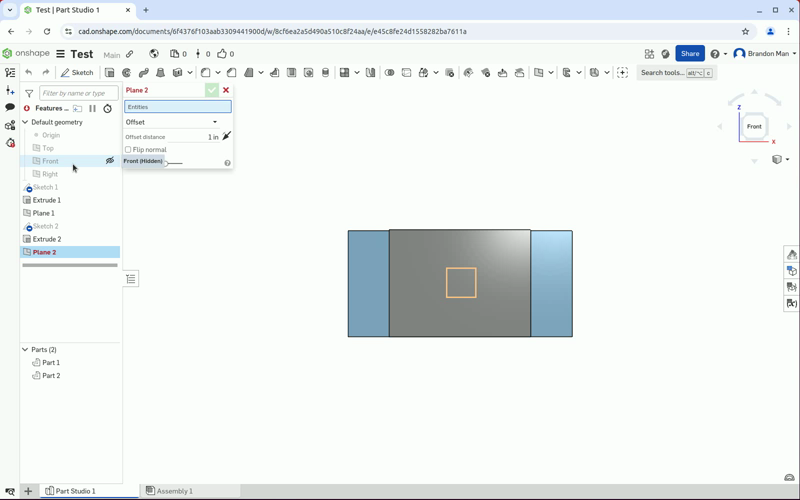
click(73, 163)
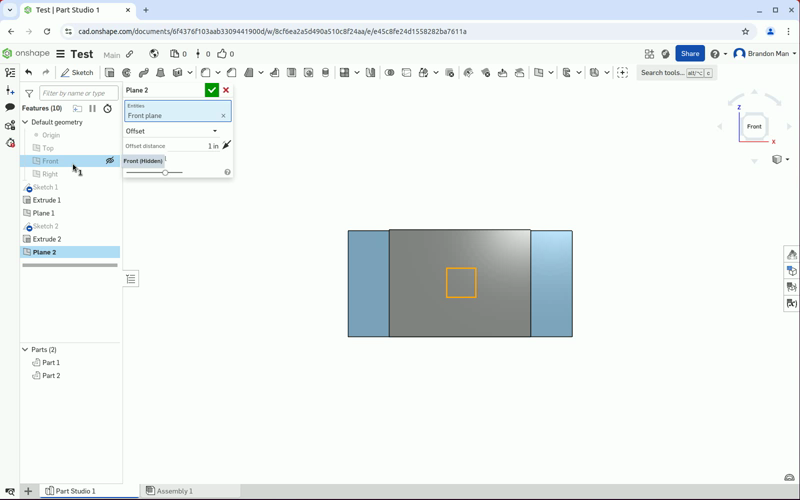
key(tab, 2)
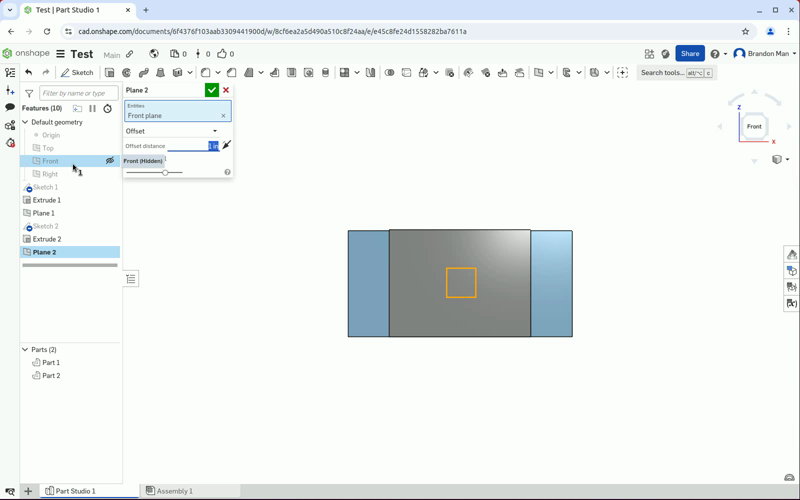
text(17.1)
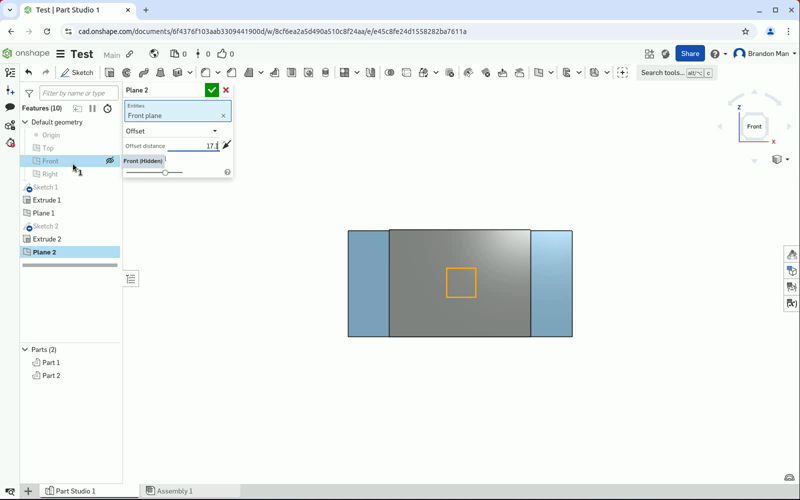
key(enter, 2)
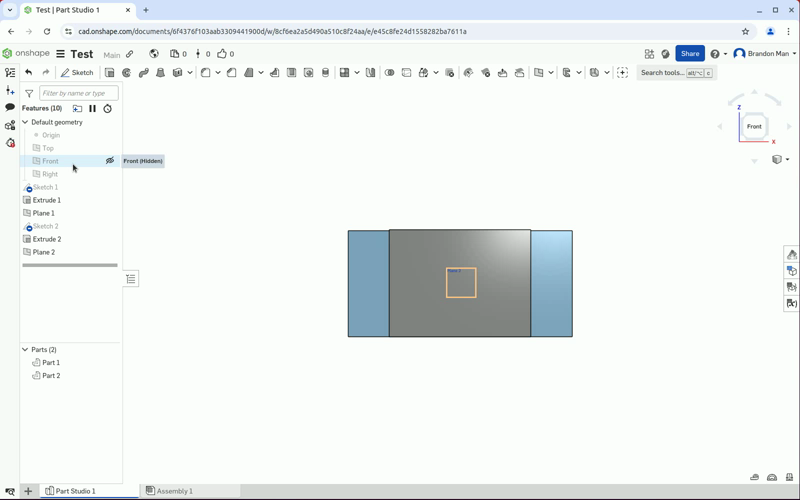
key(shift+s)
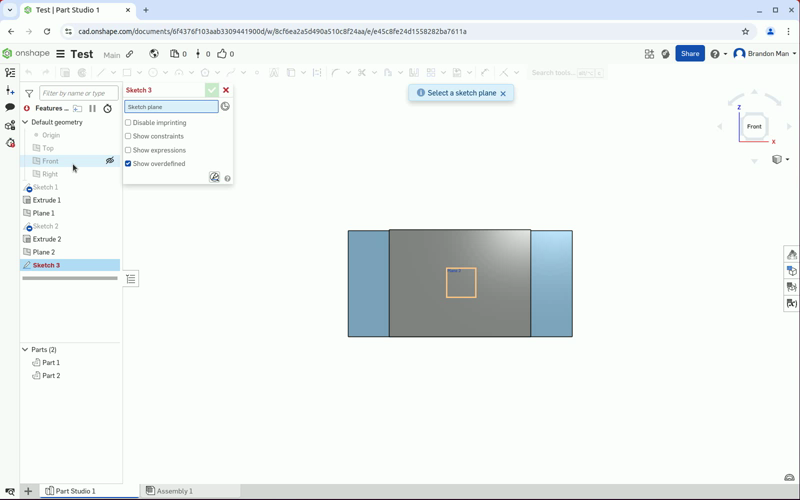
mouse_move(73, 254)
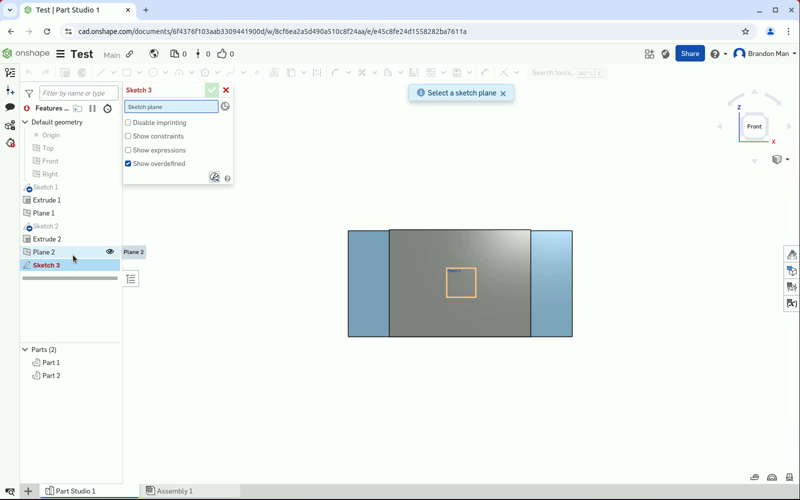
click(73, 254)
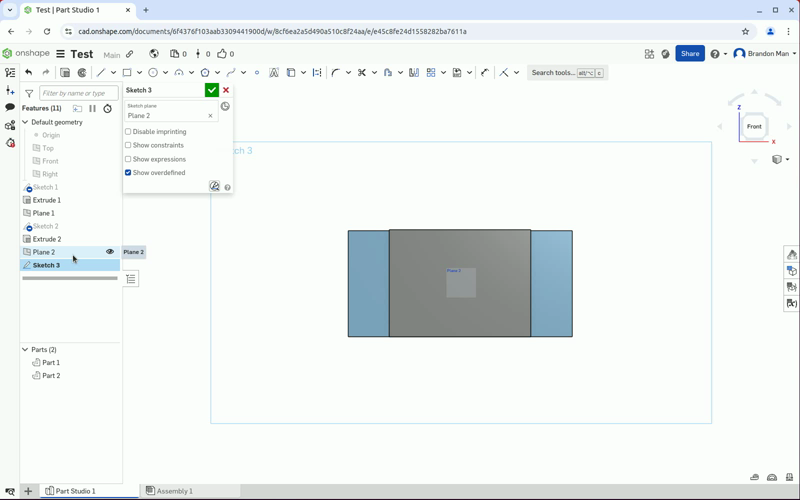
mouse_move(73, 352)
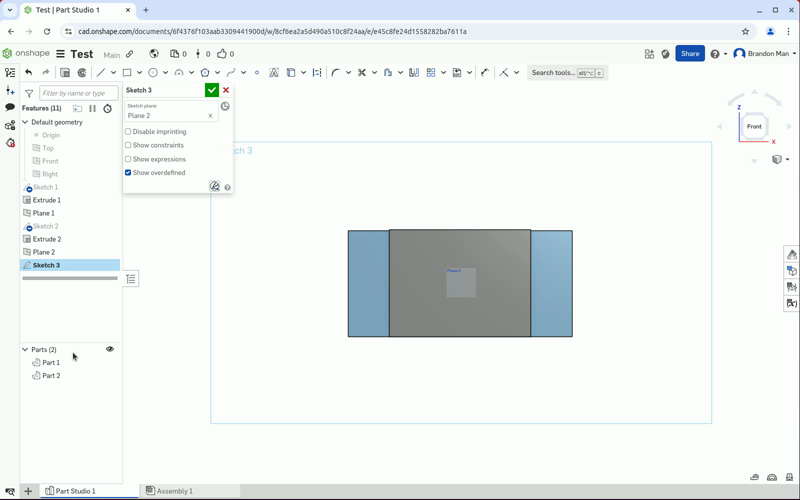
key(y)
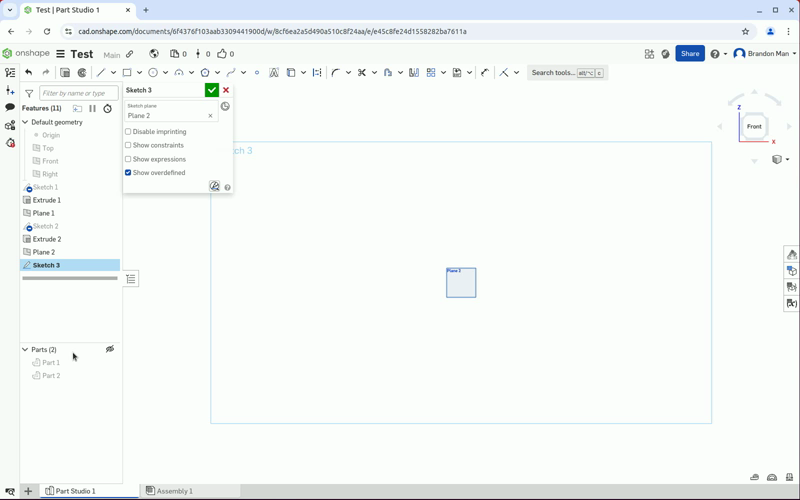
key(l)
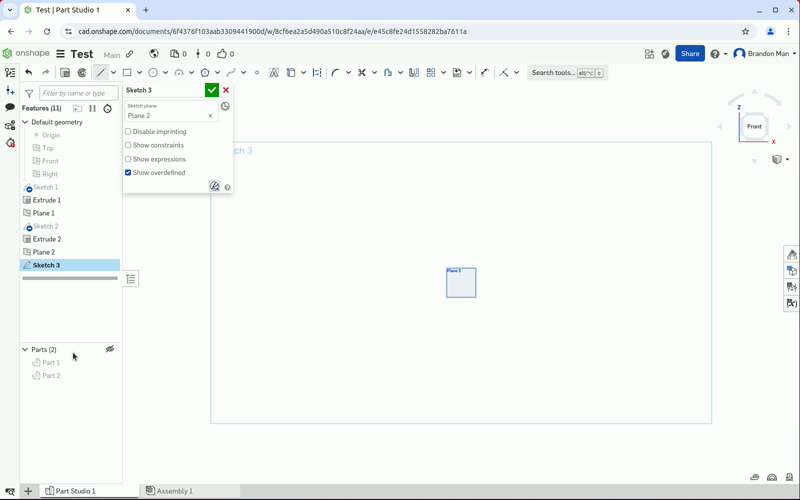
key_down(shift)
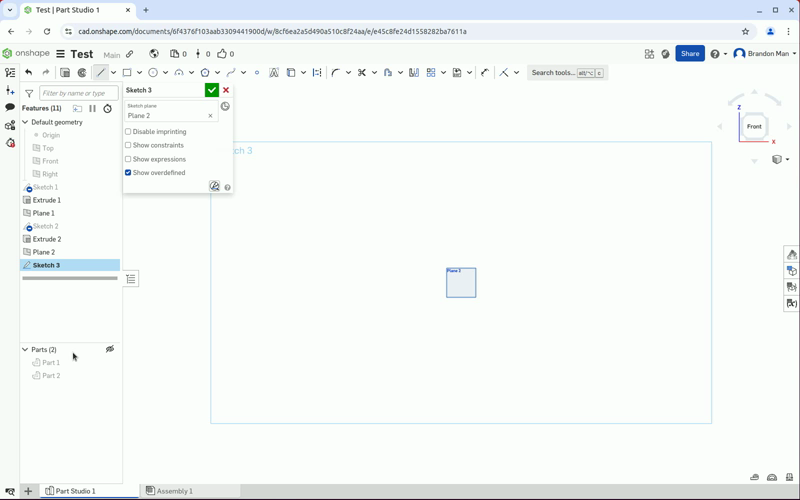
mouse_move(405, 336)
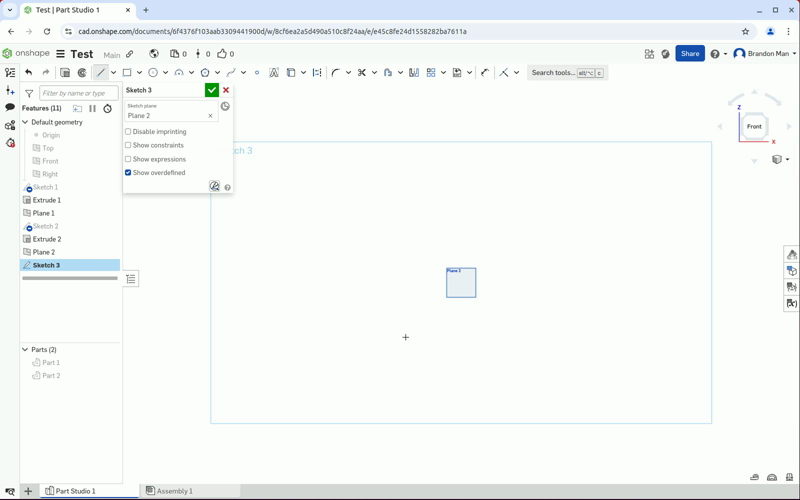
click(405, 336)
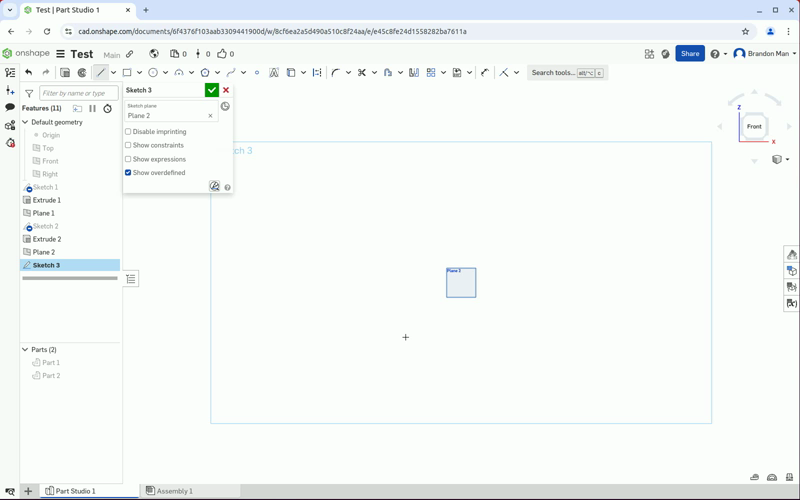
key_up(shift)
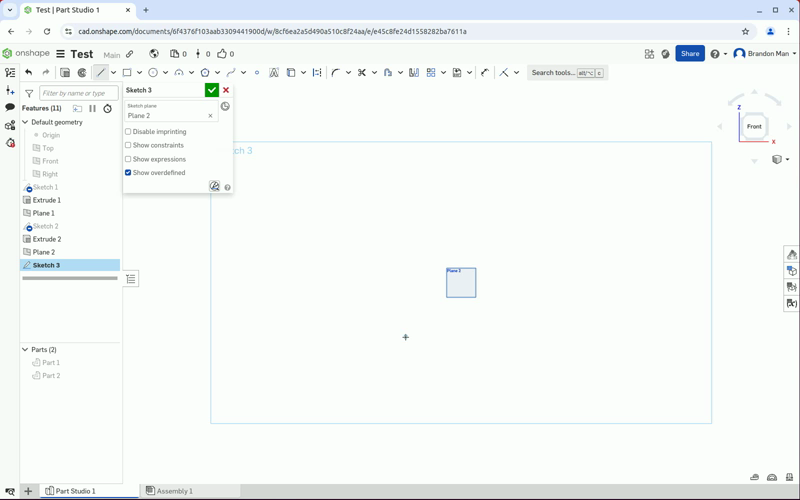
key_down(shift)
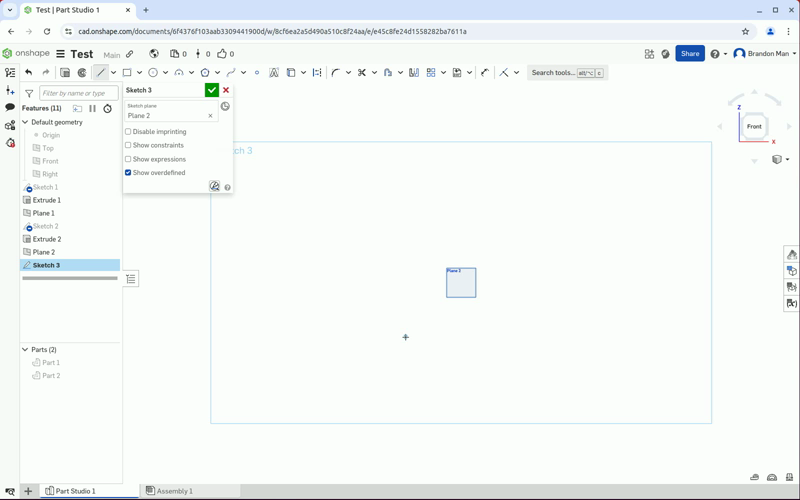
mouse_move(517, 336)
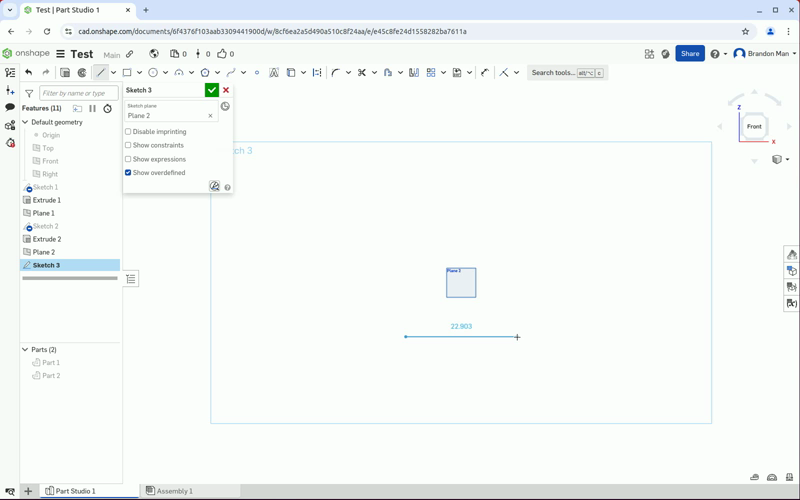
click(517, 336)
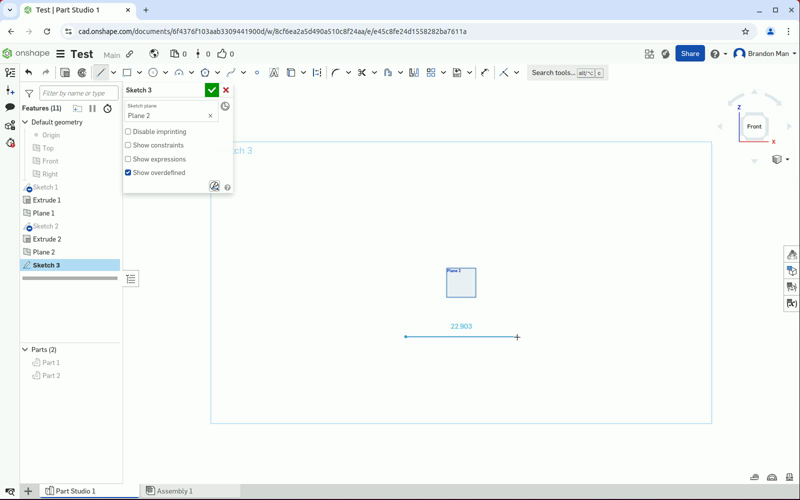
key_up(shift)
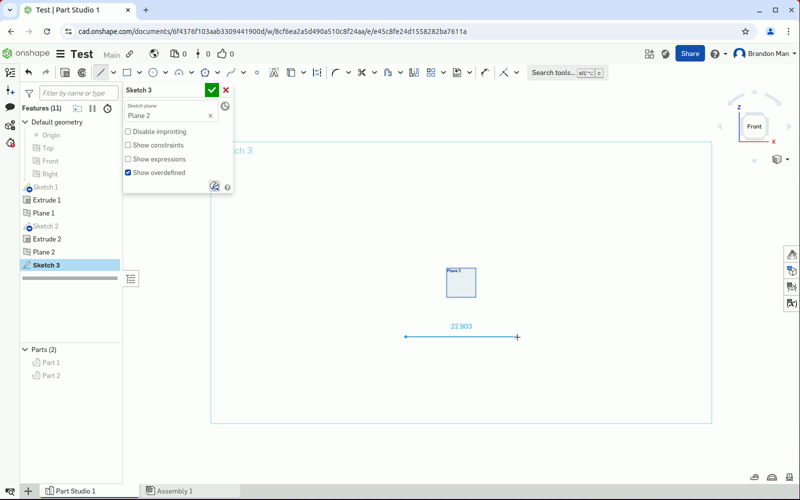
key_down(shift)
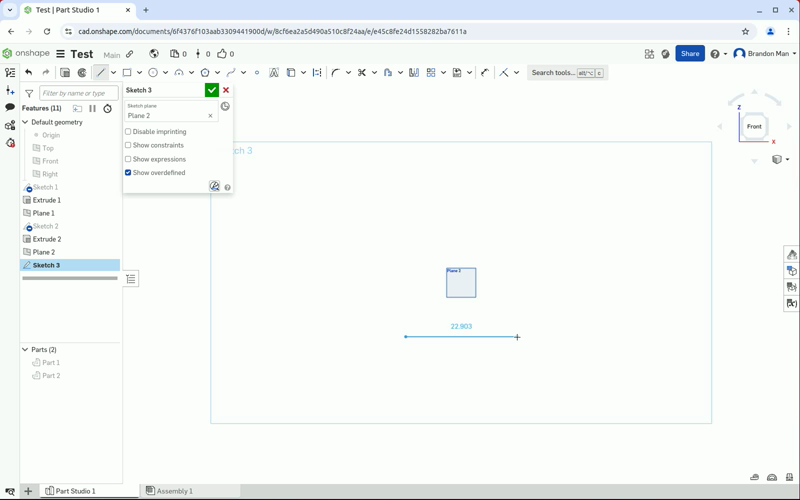
mouse_move(547, 336)
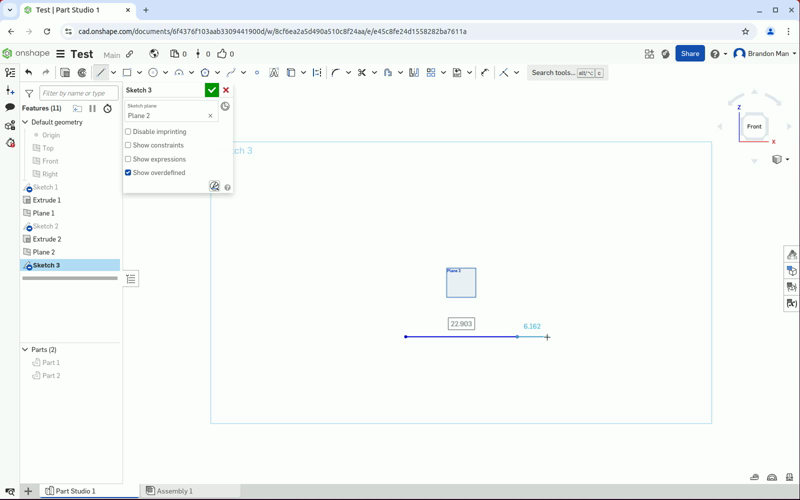
mouse_move(517, 322)
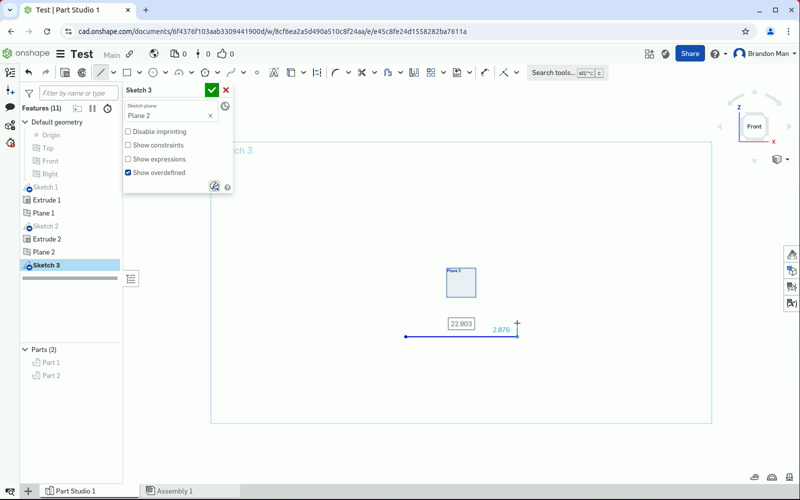
click(517, 322)
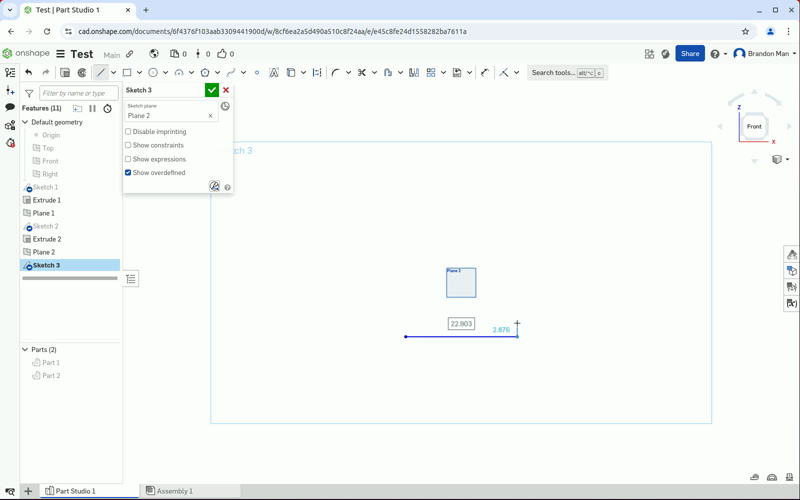
key_up(shift)
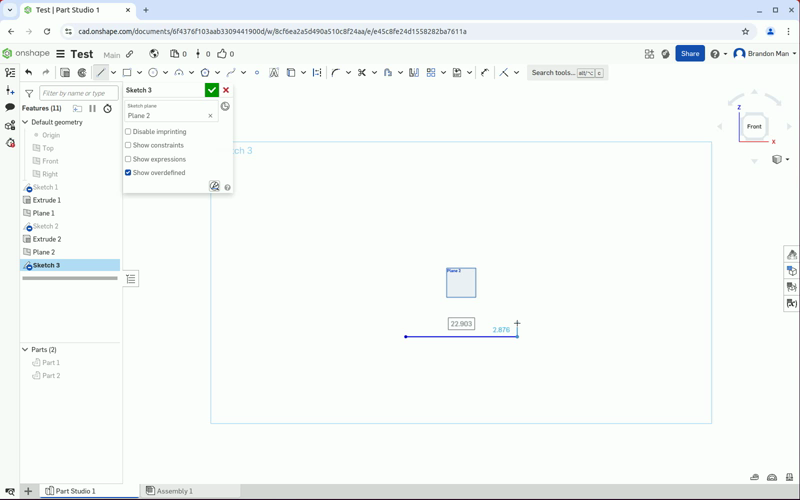
key_down(shift)
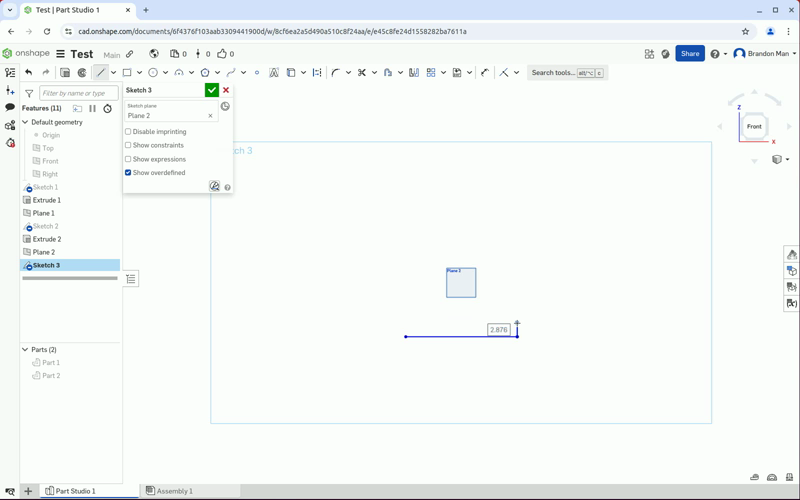
mouse_move(405, 322)
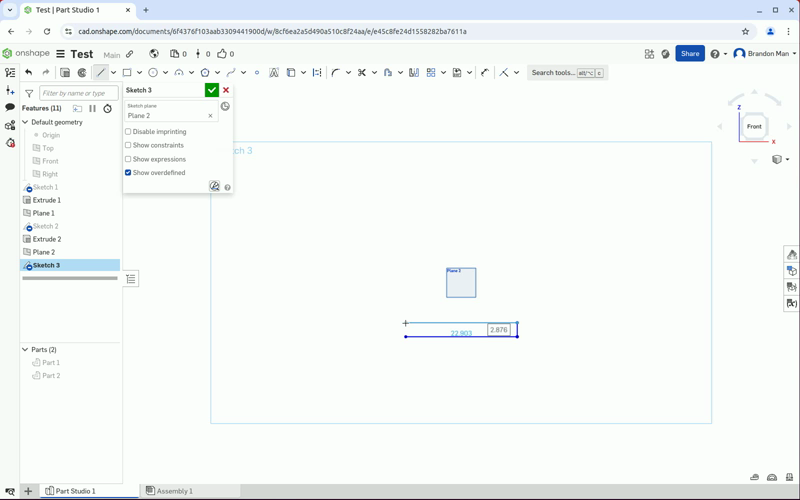
click(405, 322)
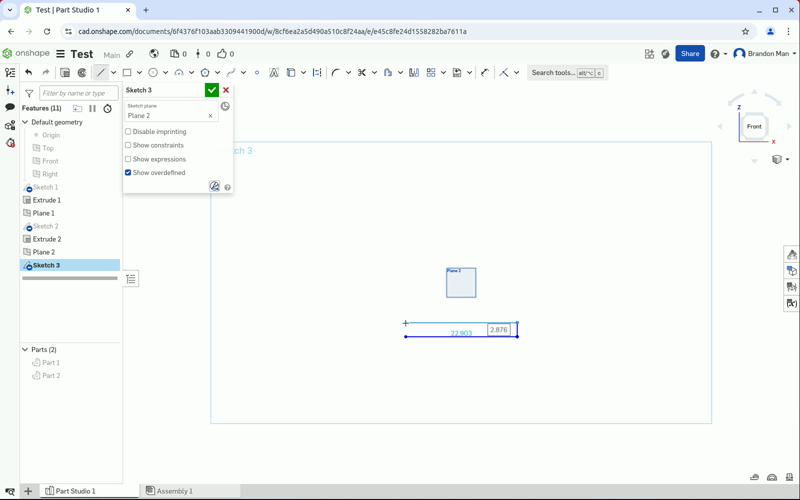
key_up(shift)
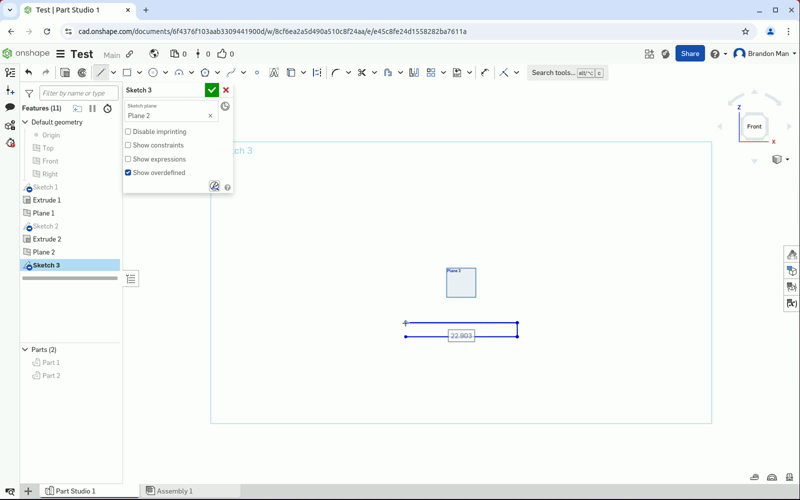
mouse_move(435, 322)
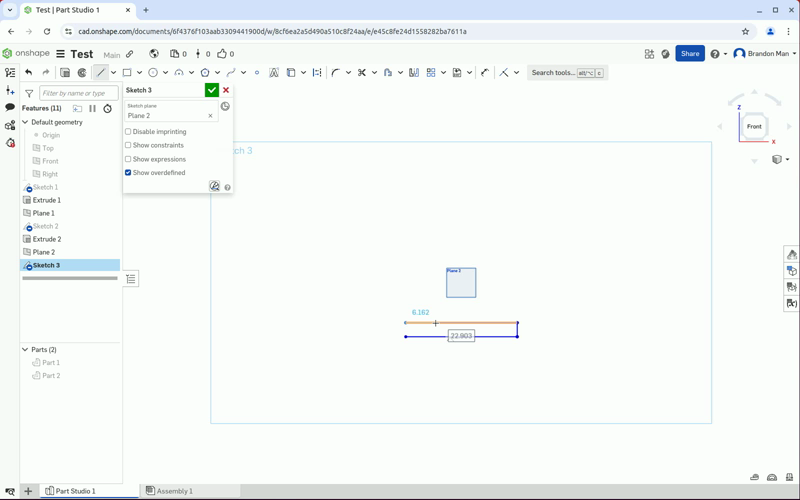
key_down(shift)
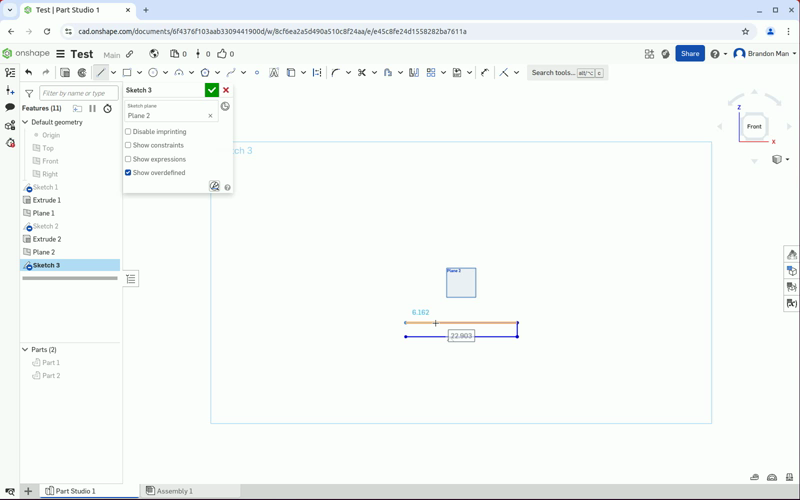
mouse_move(405, 336)
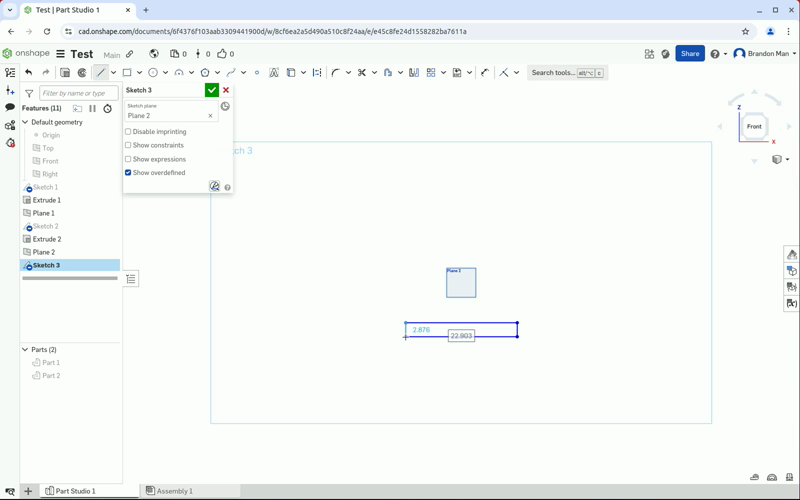
key_up(shift)
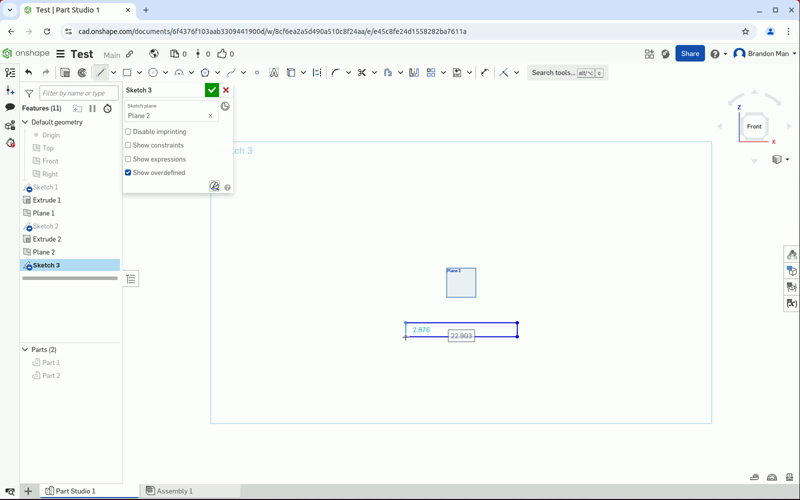
click(405, 336)
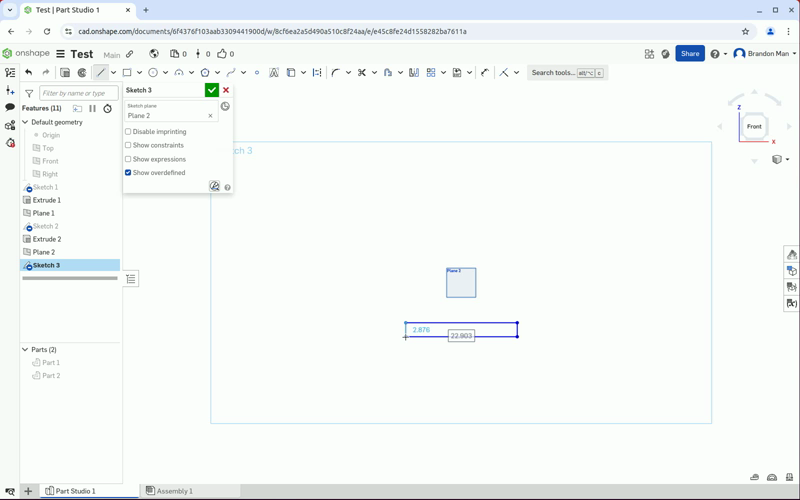
key(esc)
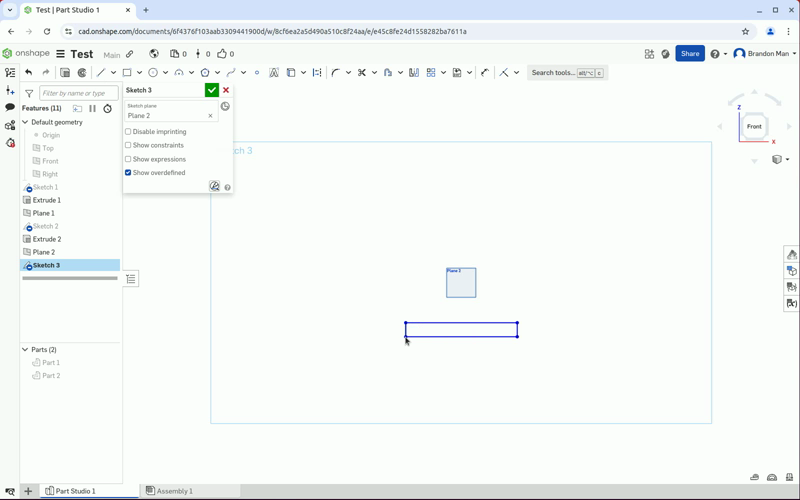
mouse_move(480, 330)
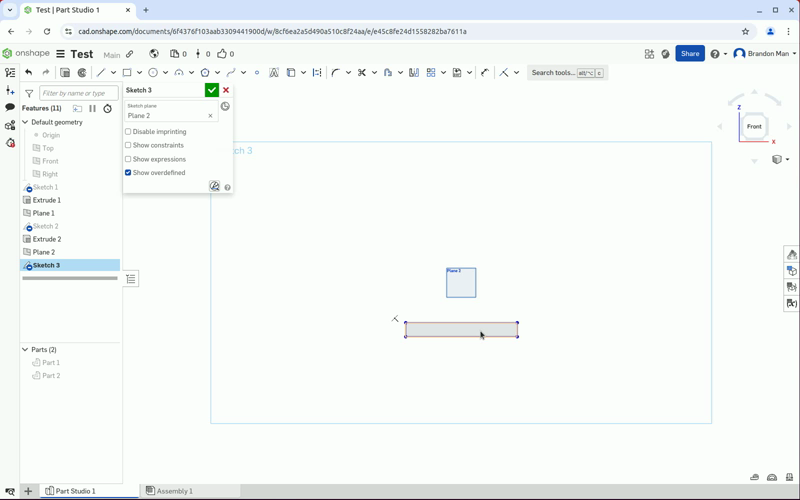
scroll(6)
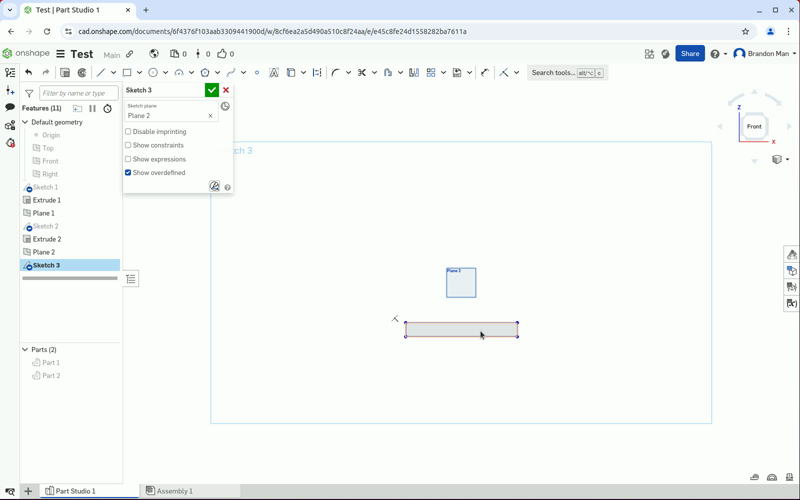
scroll(6)
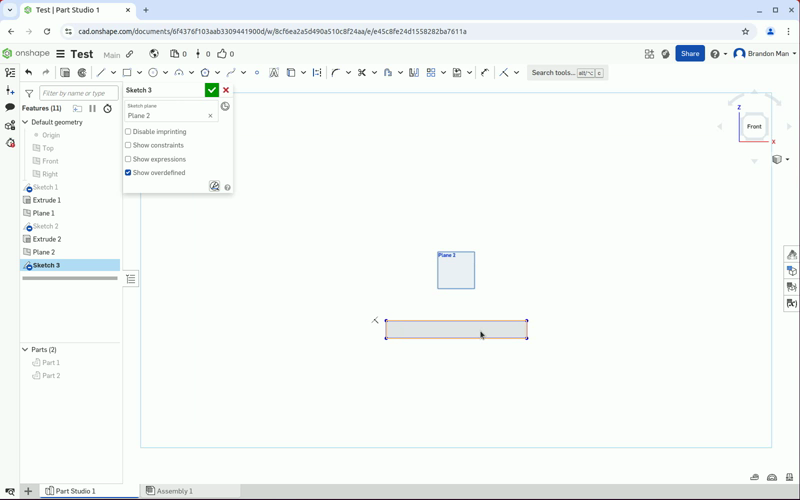
scroll(6)
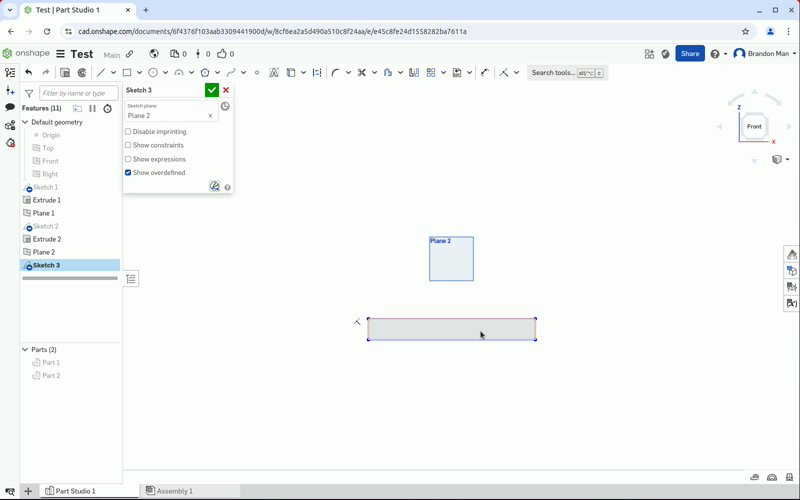
scroll(6)
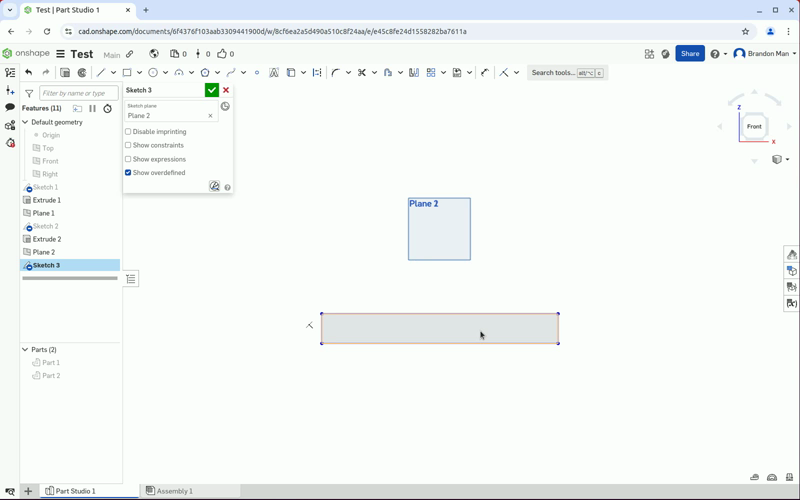
scroll(6)
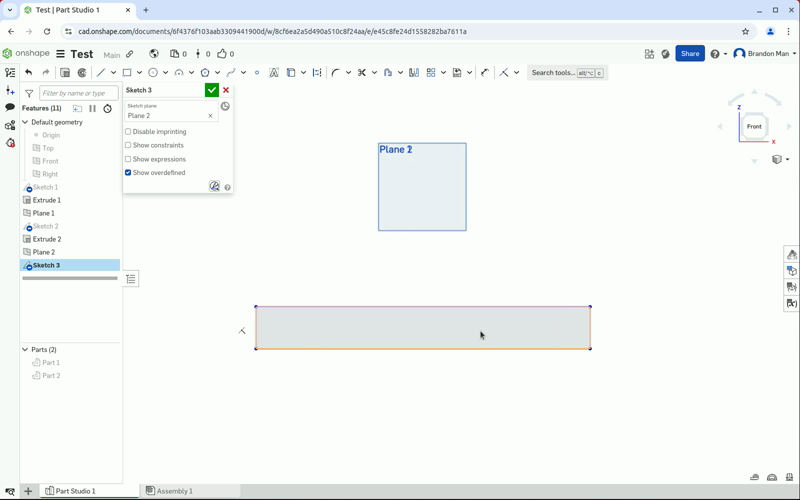
scroll(6)
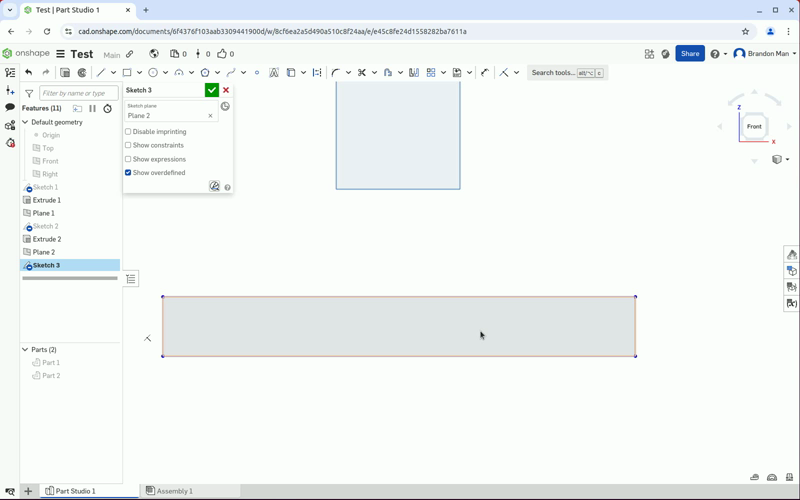
scroll(6)
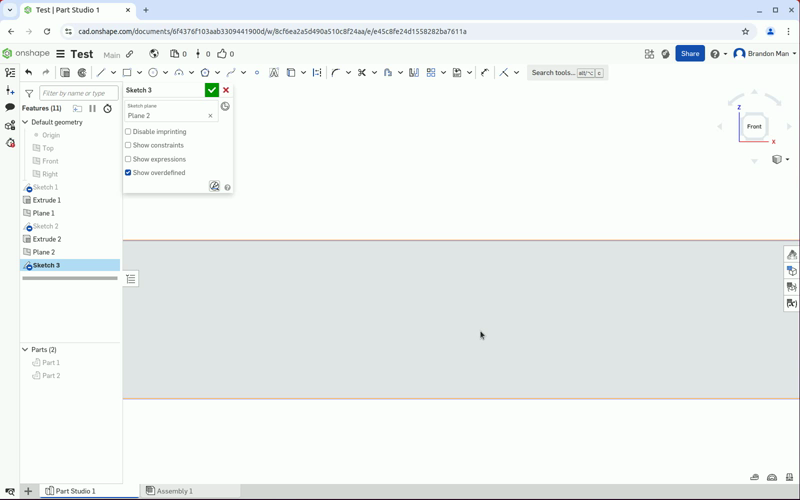
click(480, 330)
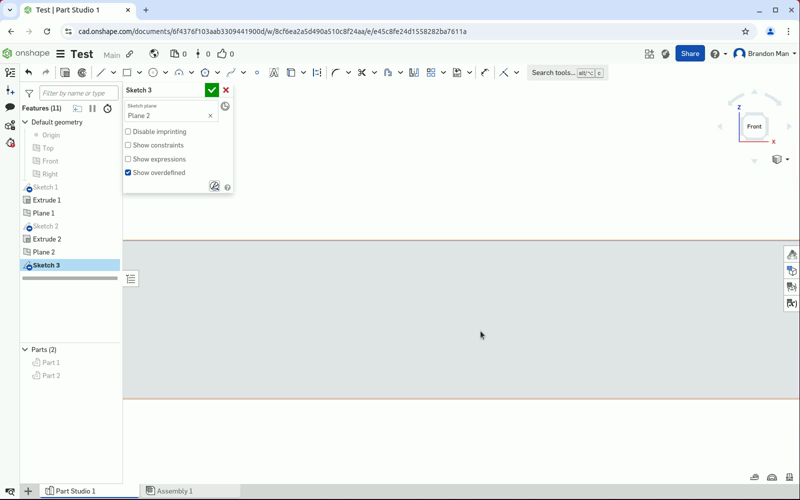
scroll(-6)
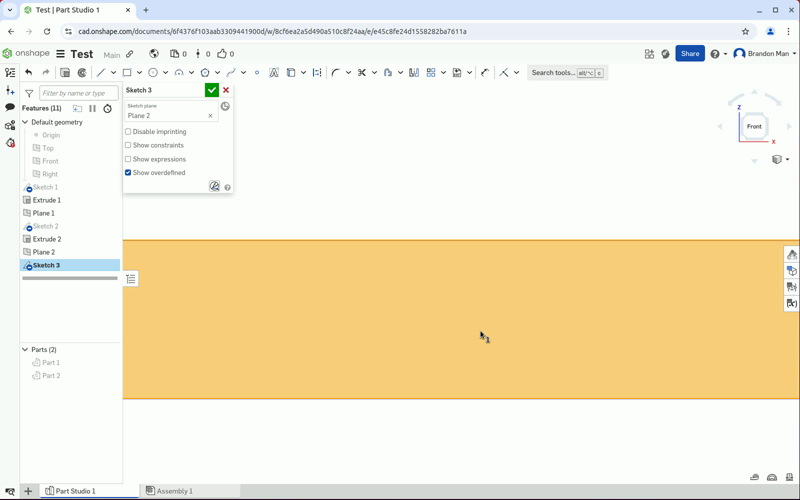
scroll(-6)
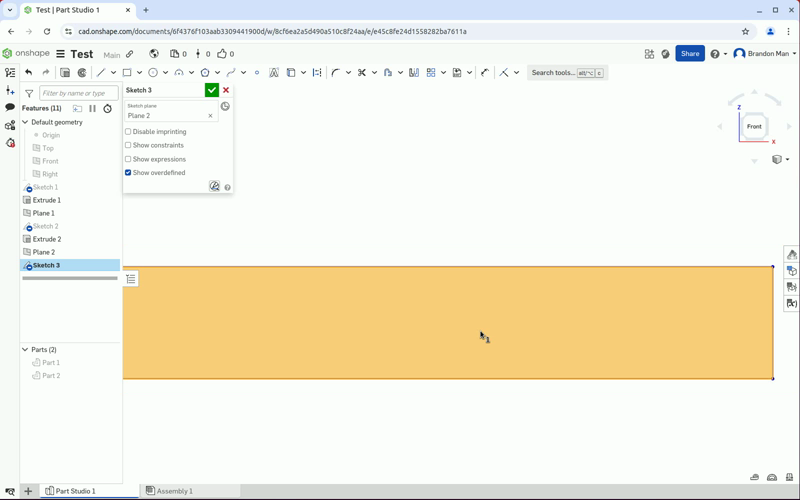
scroll(-6)
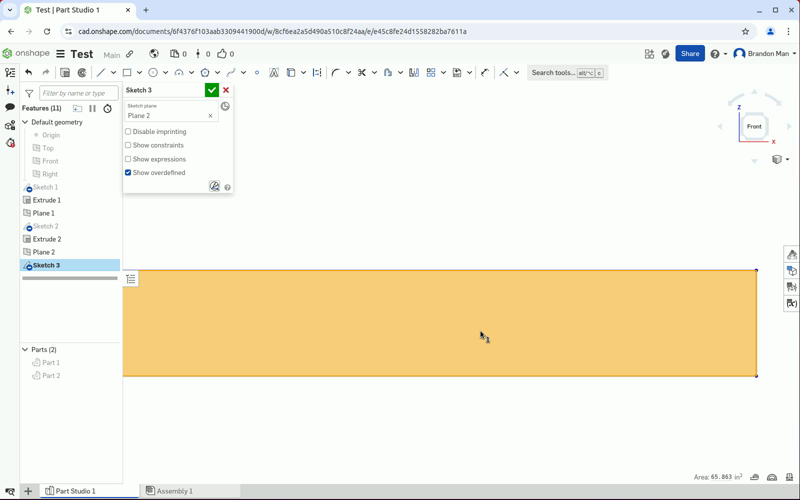
scroll(-6)
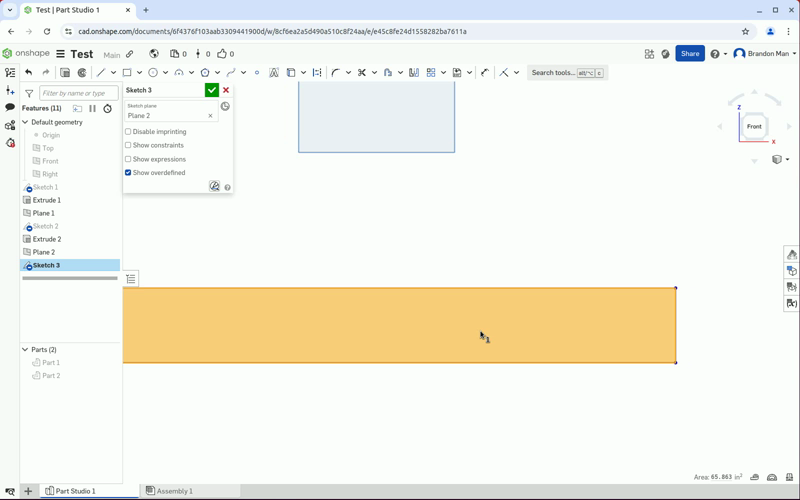
scroll(-6)
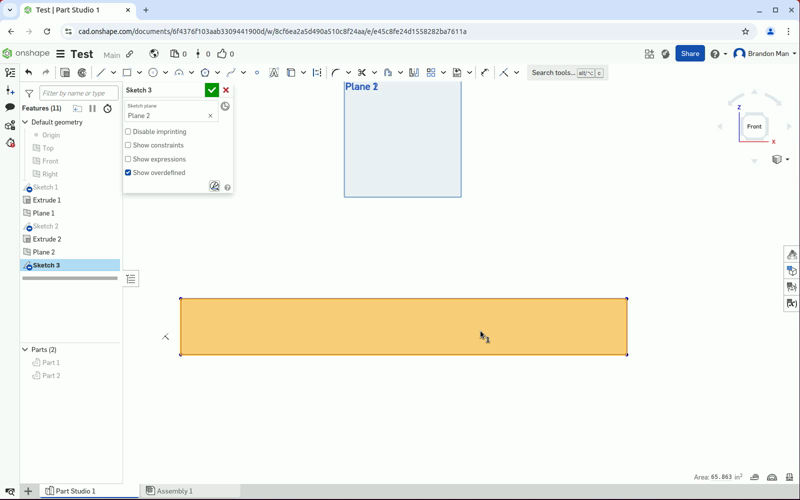
scroll(-6)
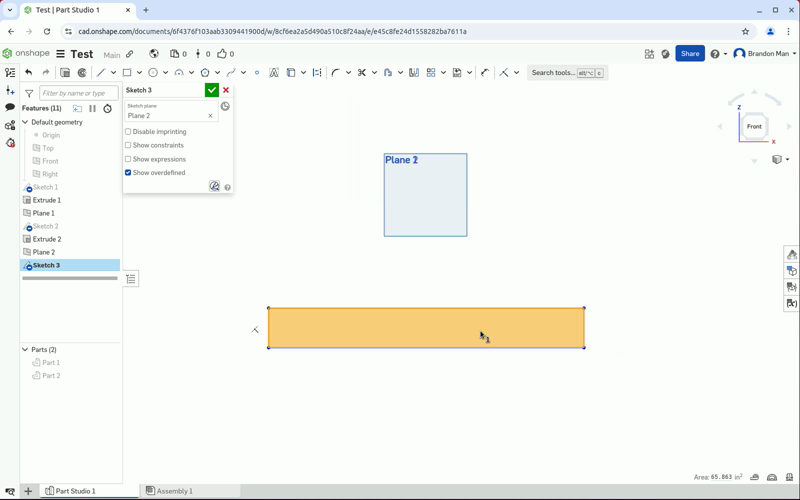
scroll(-6)
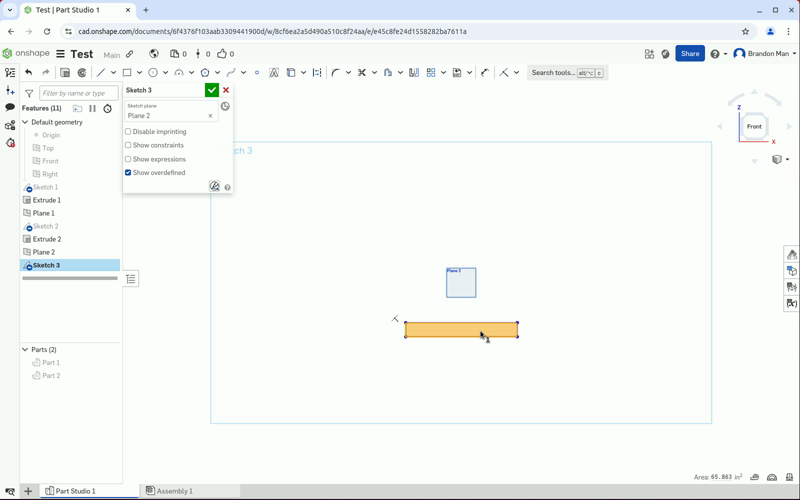
mouse_move(73, 352)
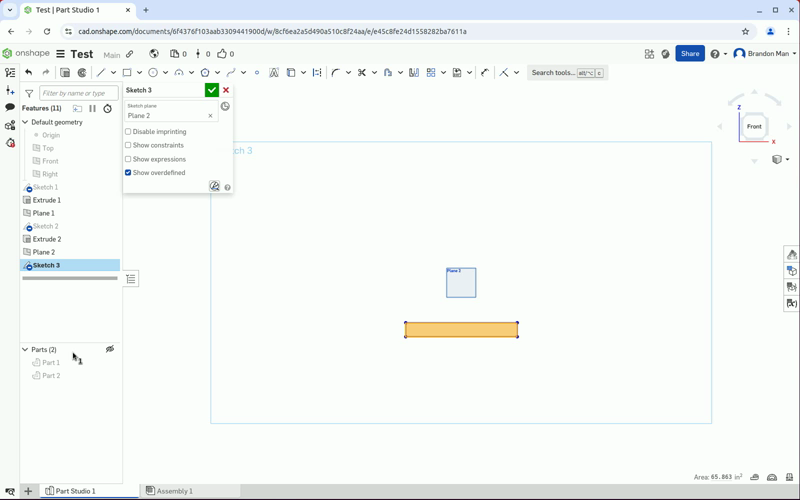
key(shift+y)
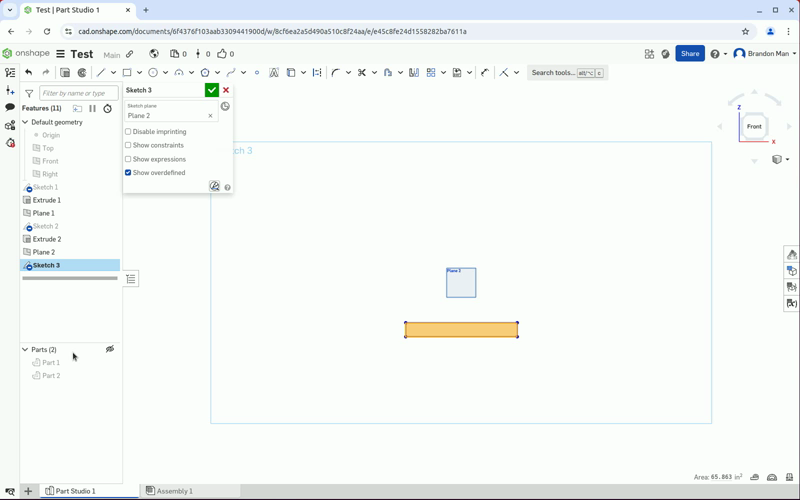
key(shift+e)
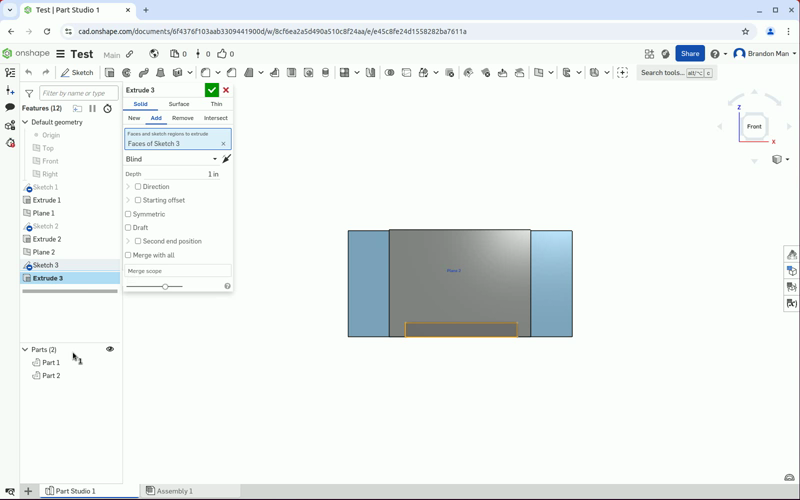
mouse_move(143, 106)
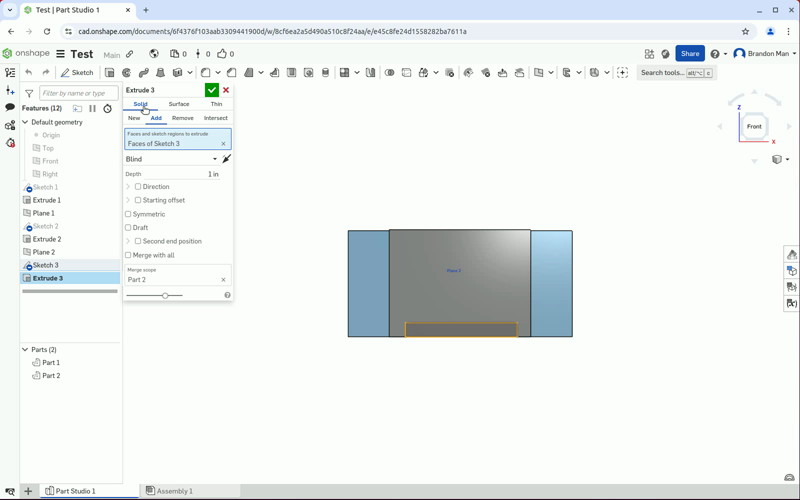
click(143, 106)
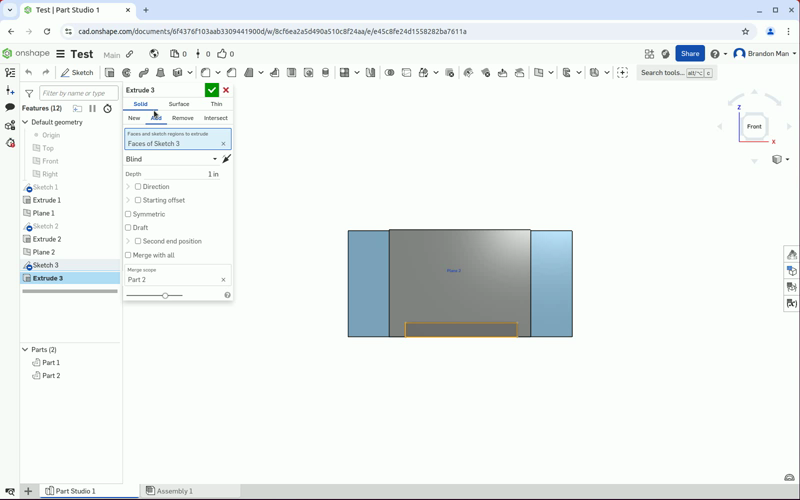
mouse_move(186, 120)
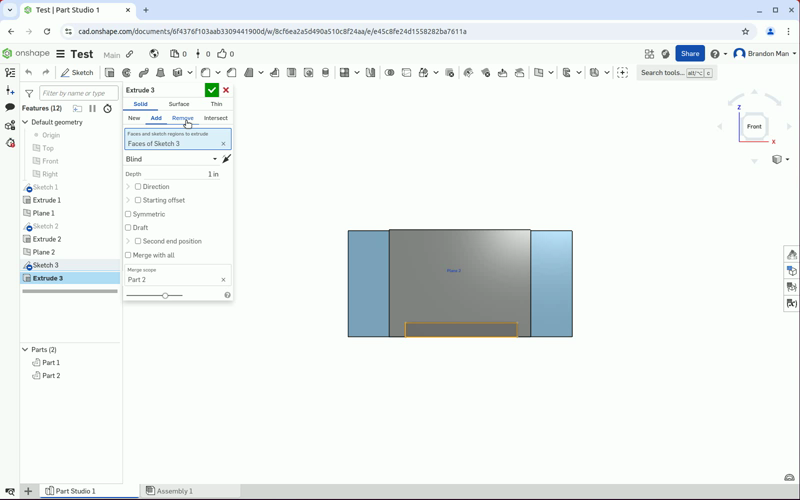
click(186, 120)
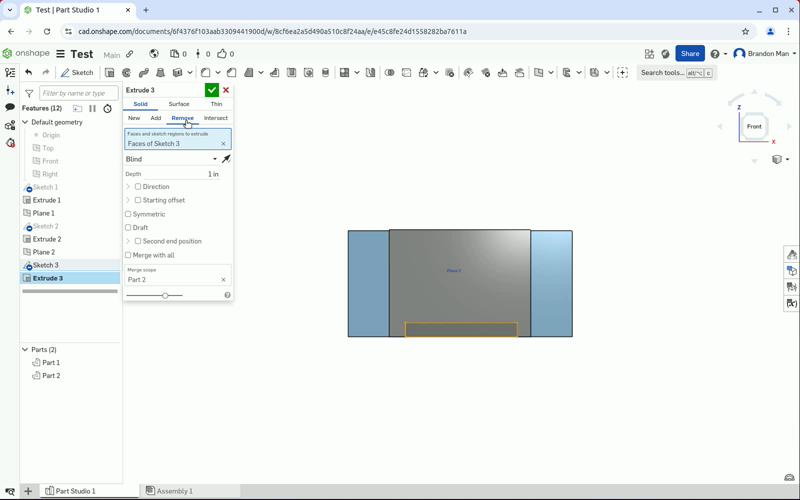
key(tab, 4)
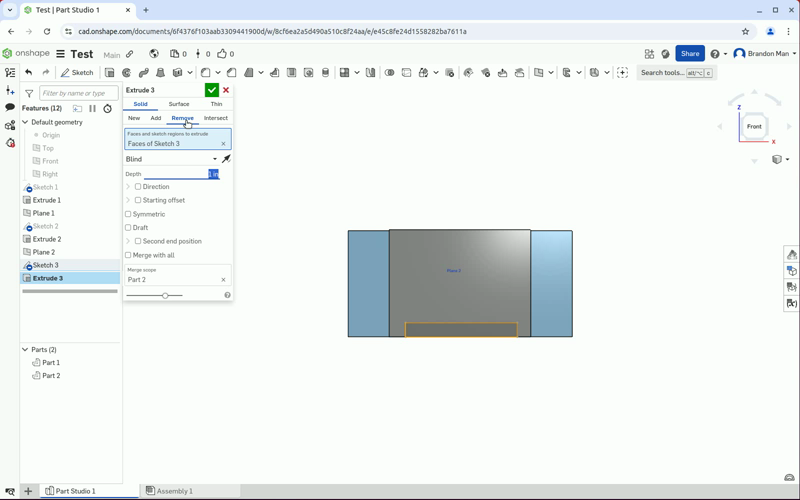
text(11.313)
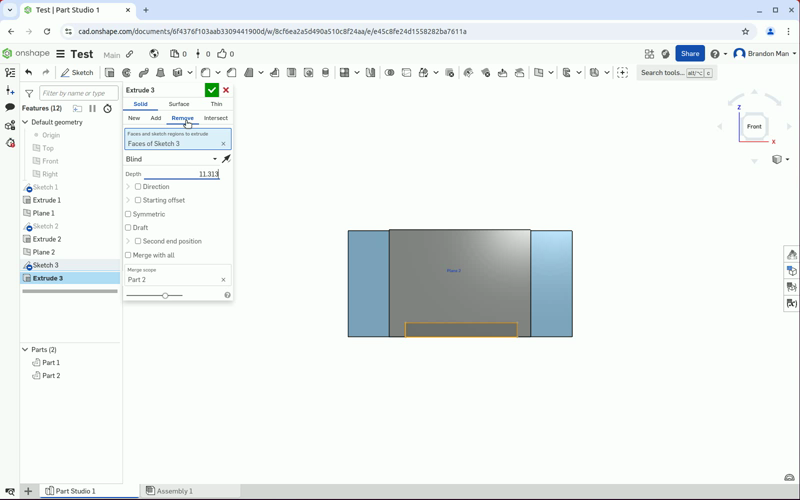
key(tab, 6)
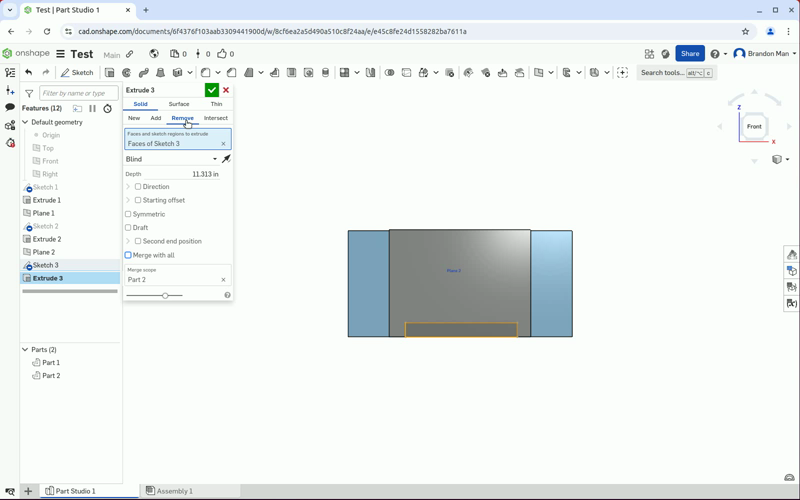
key(space)
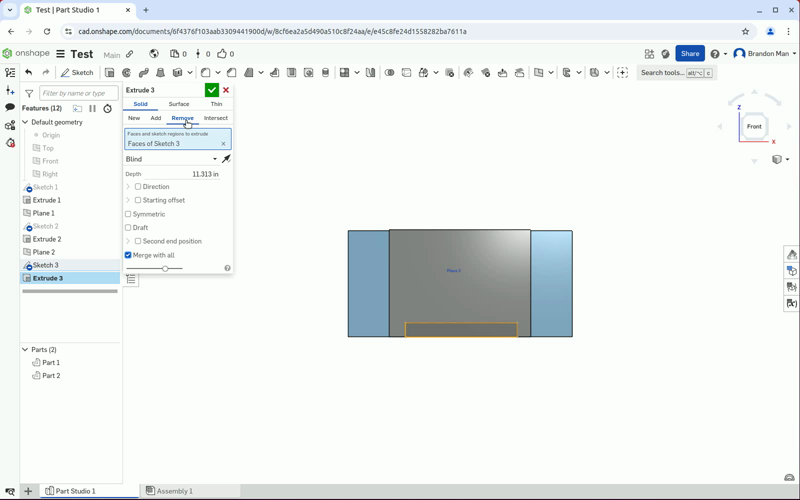
key(enter)
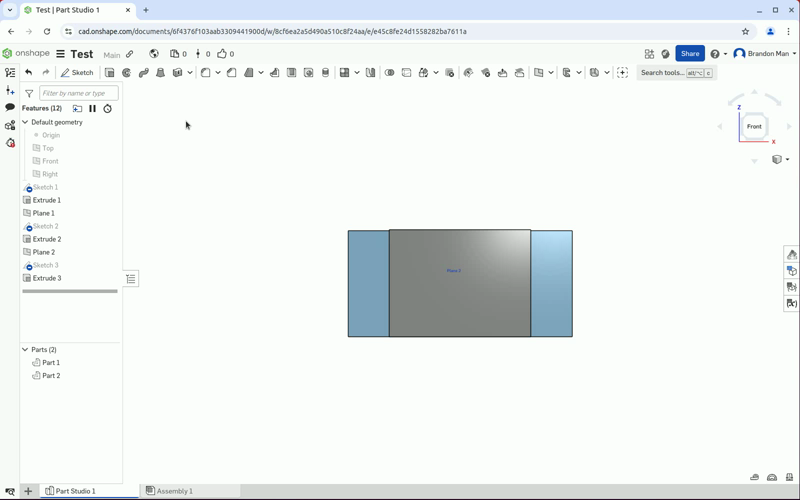
key(shift+h)
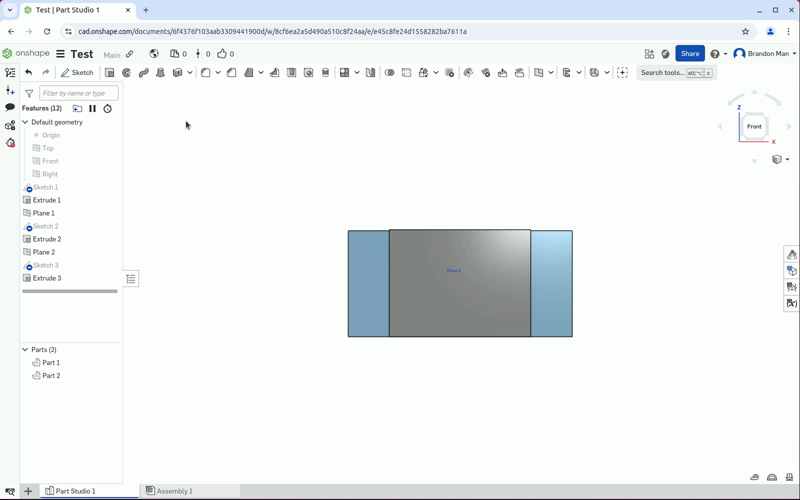
key(shift+h)
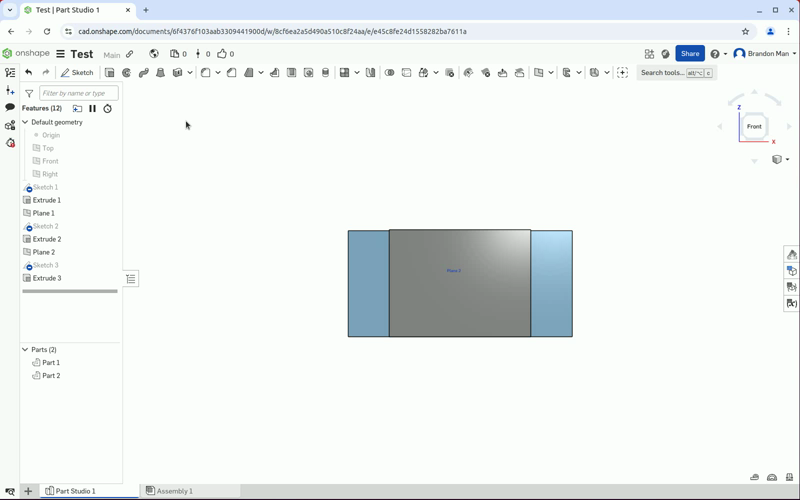
mouse_move(73, 189)
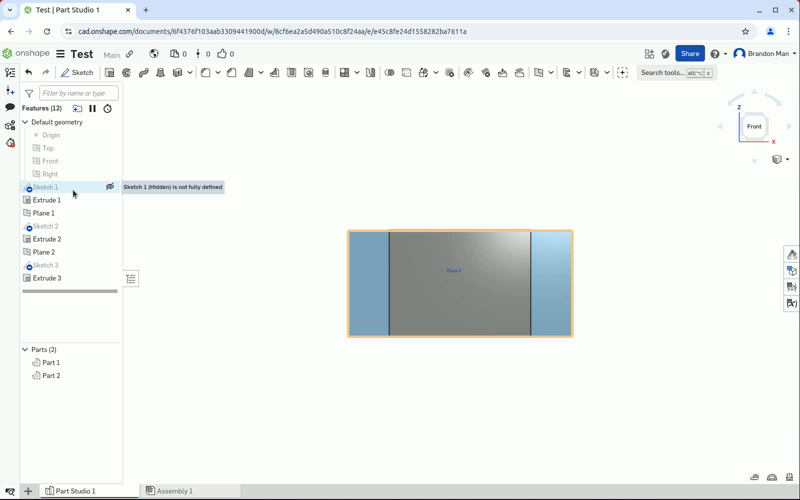
click(73, 189)
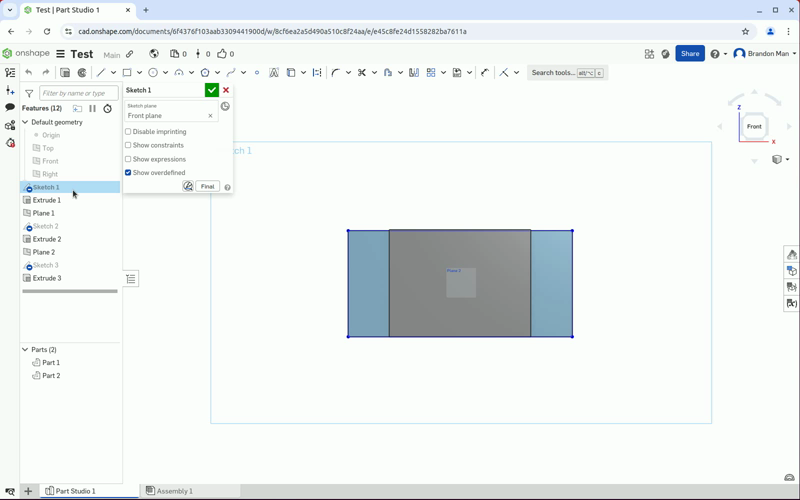
mouse_move(229, 92)
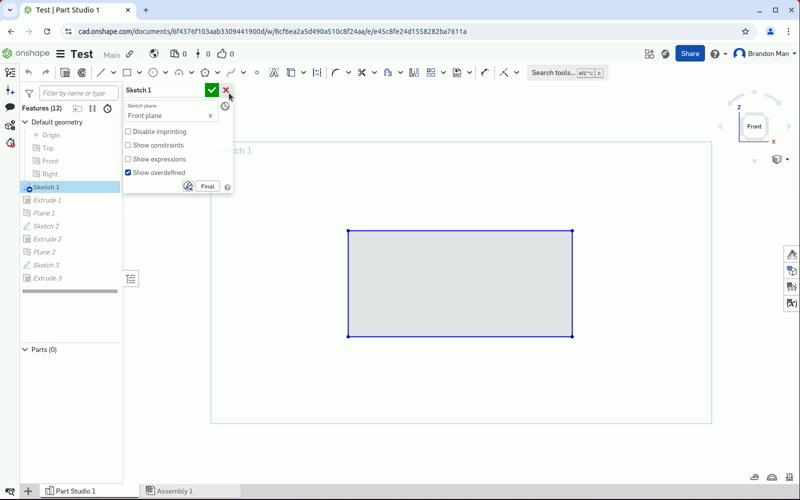
click(229, 92)
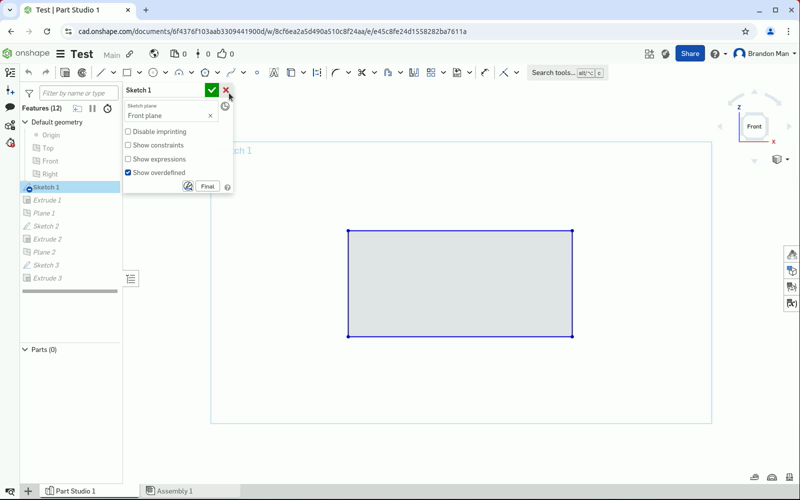
key(shift+s)
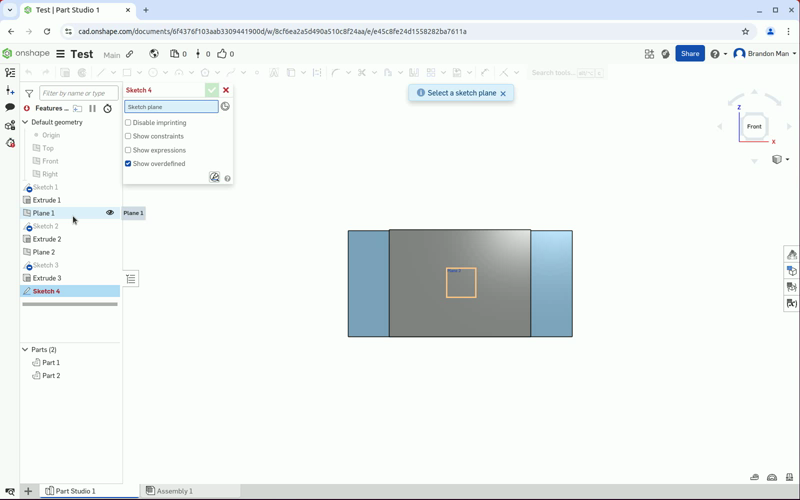
scroll(3)
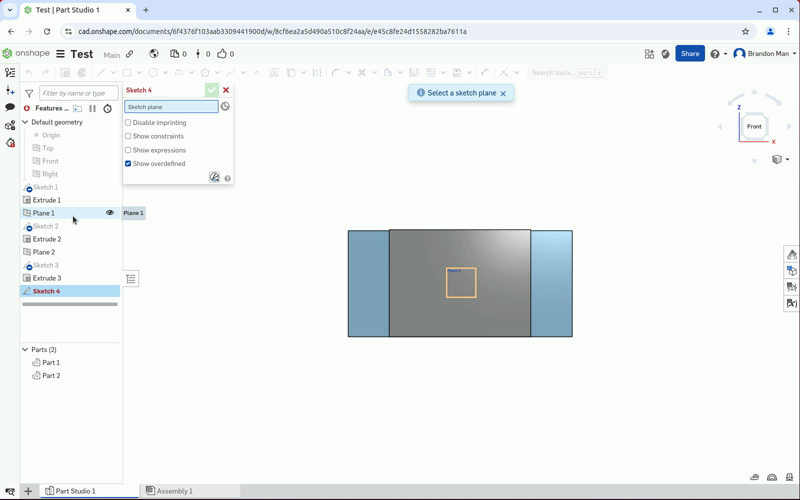
mouse_move(73, 163)
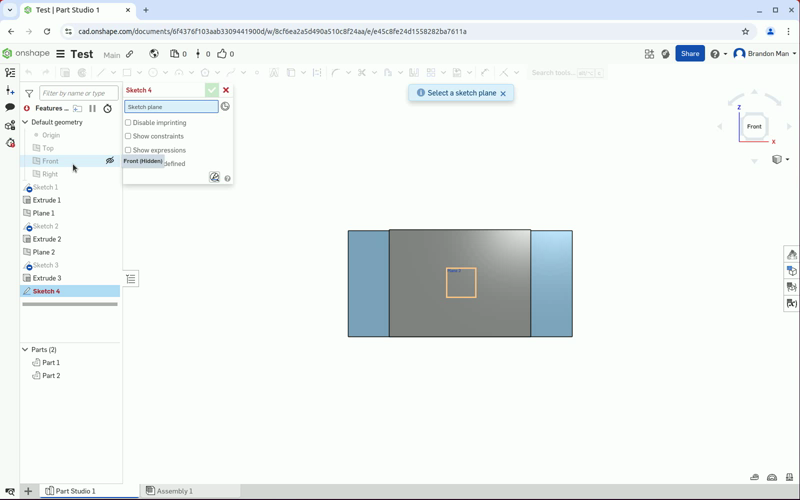
click(73, 163)
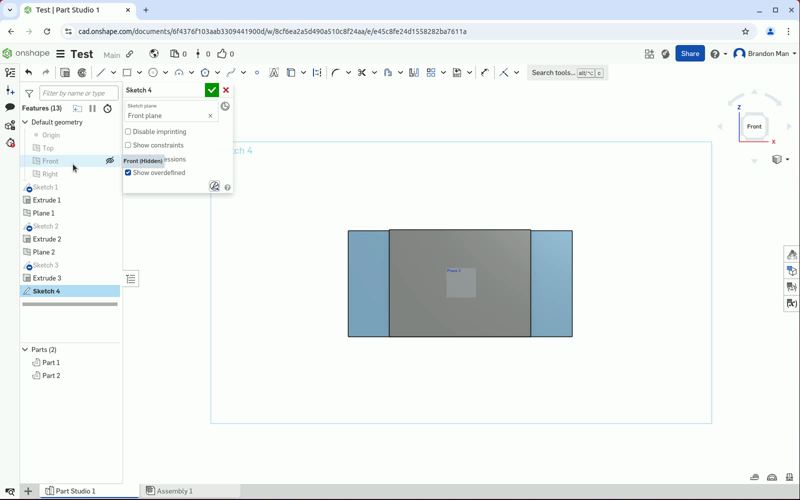
mouse_move(73, 352)
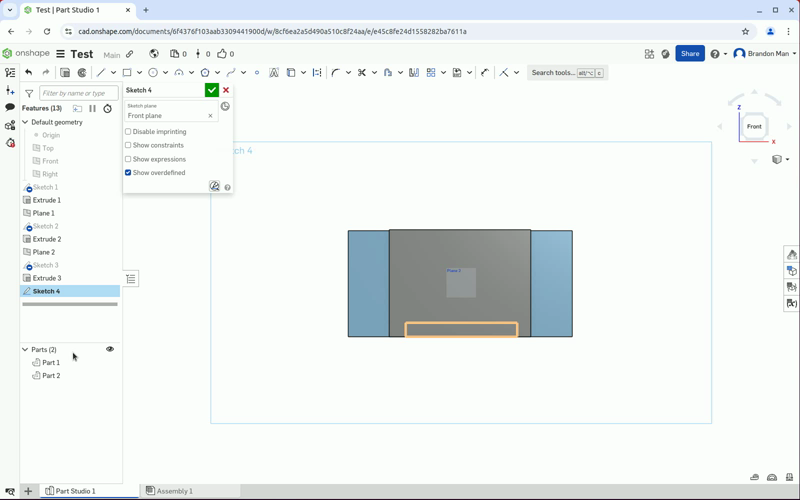
key(y)
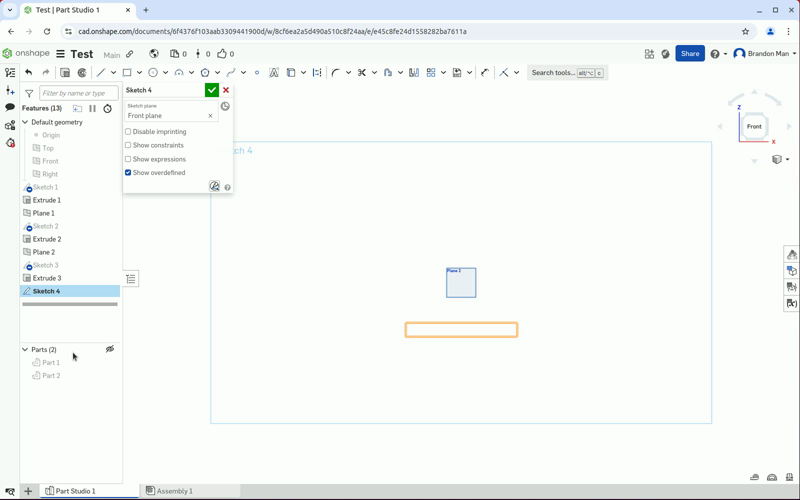
key(c)
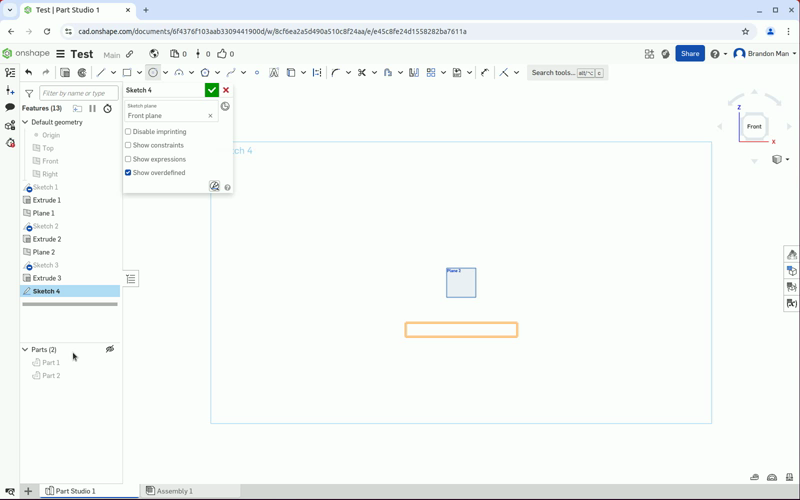
key_down(shift)
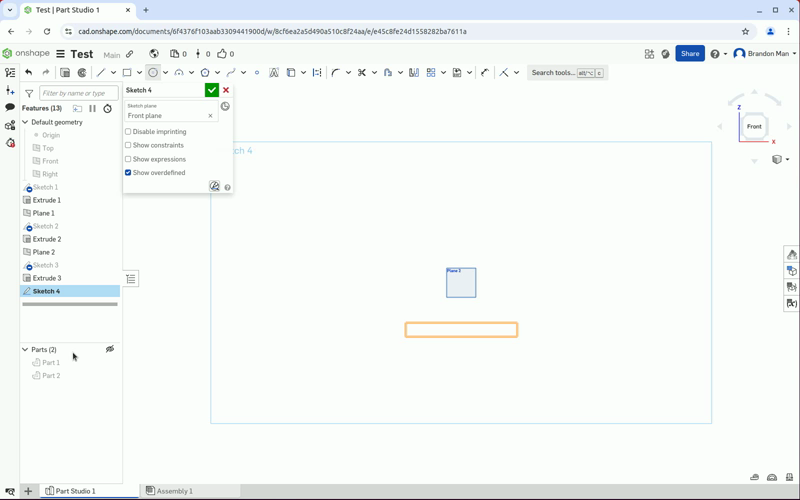
mouse_move(460, 227)
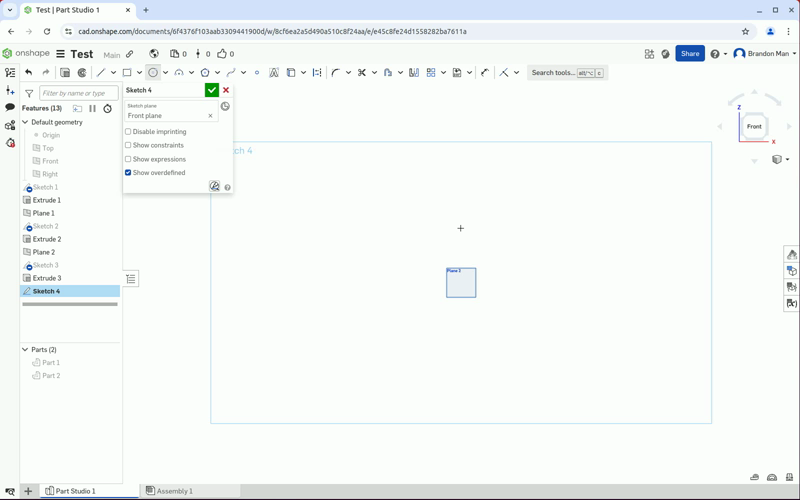
click(460, 227)
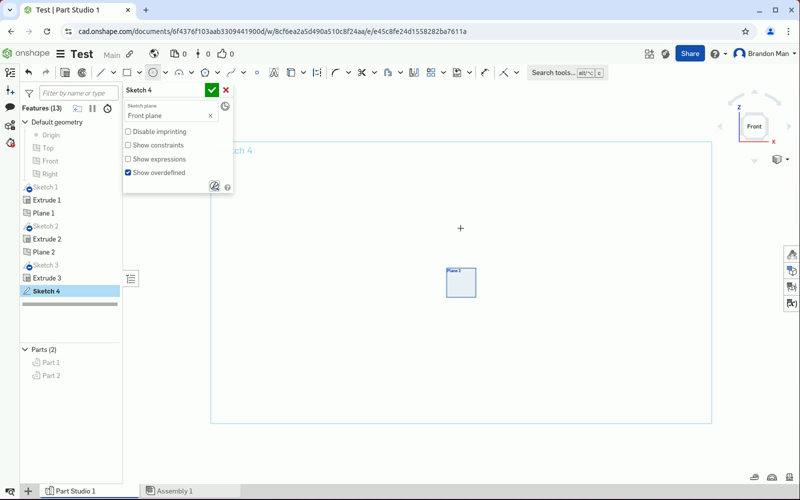
key_up(shift)
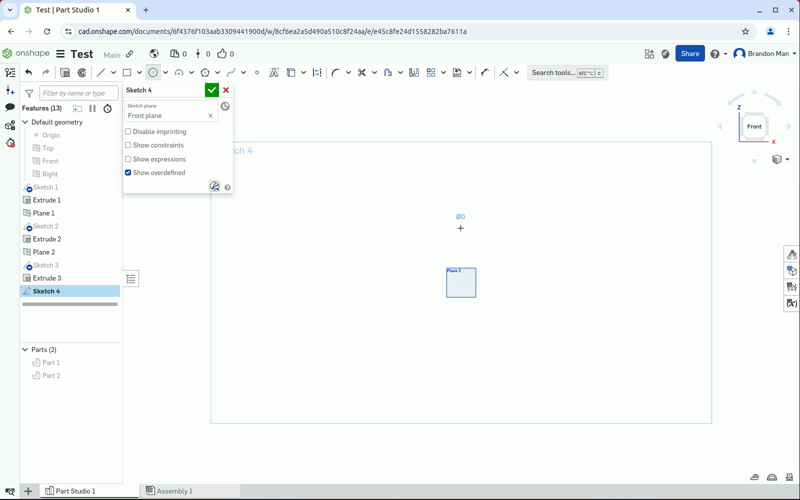
mouse_move(501, 227)
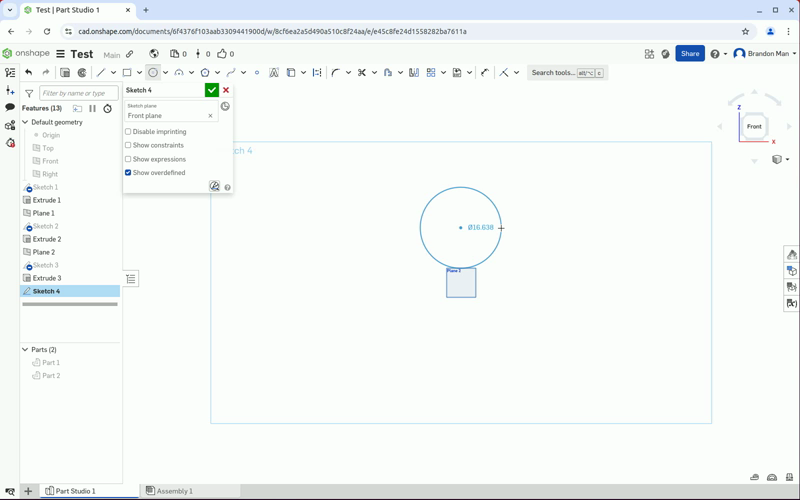
click(501, 227)
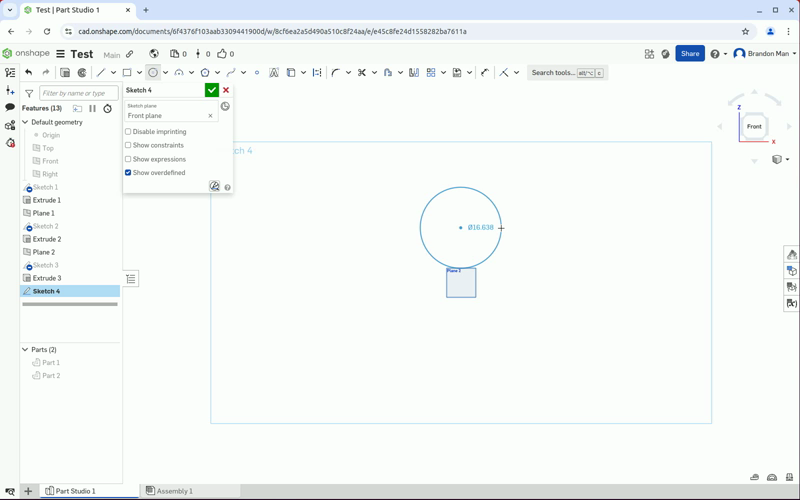
key(esc)
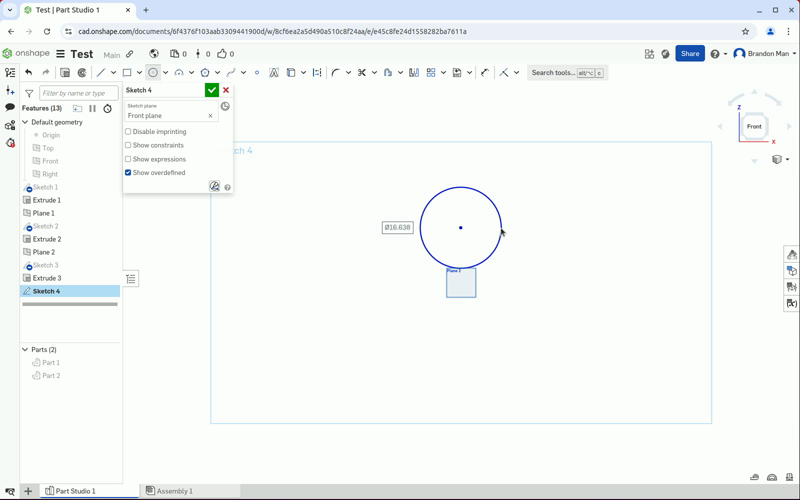
mouse_move(484, 247)
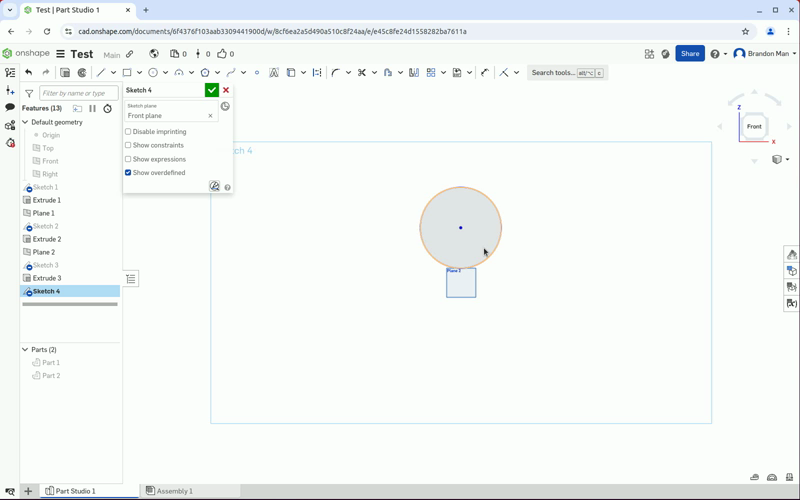
click(484, 247)
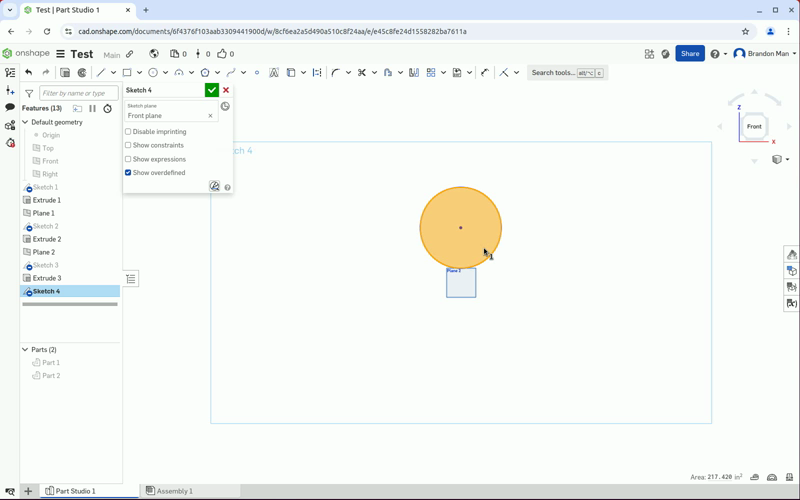
mouse_move(73, 352)
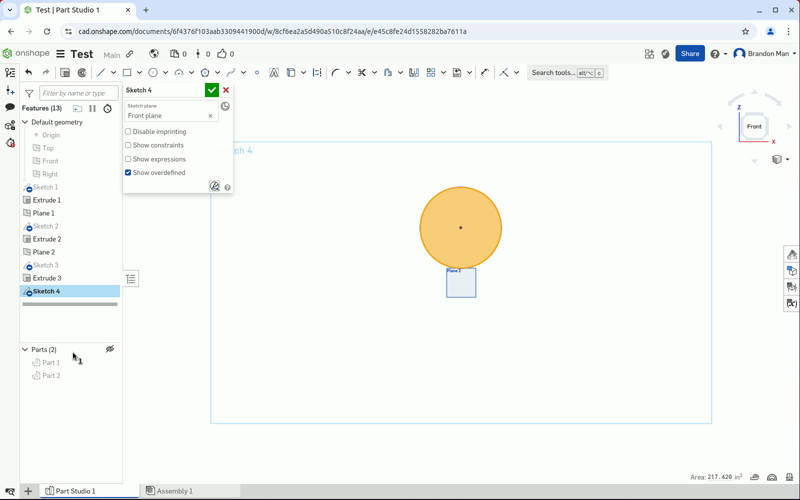
key(shift+y)
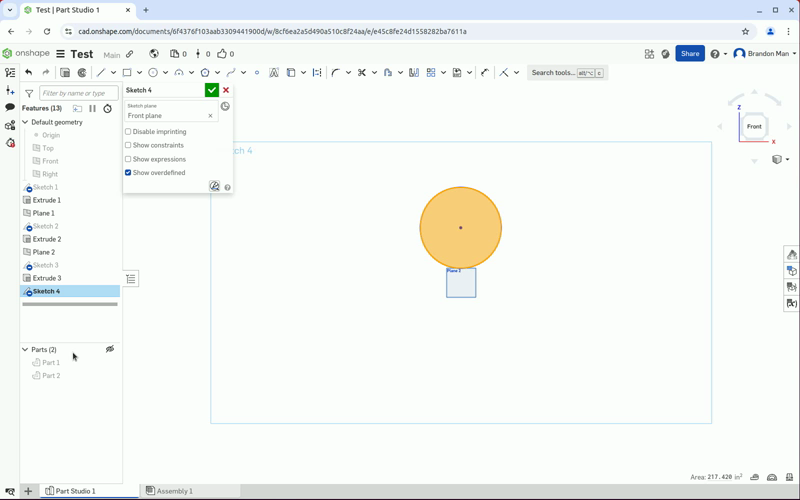
key(shift+e)
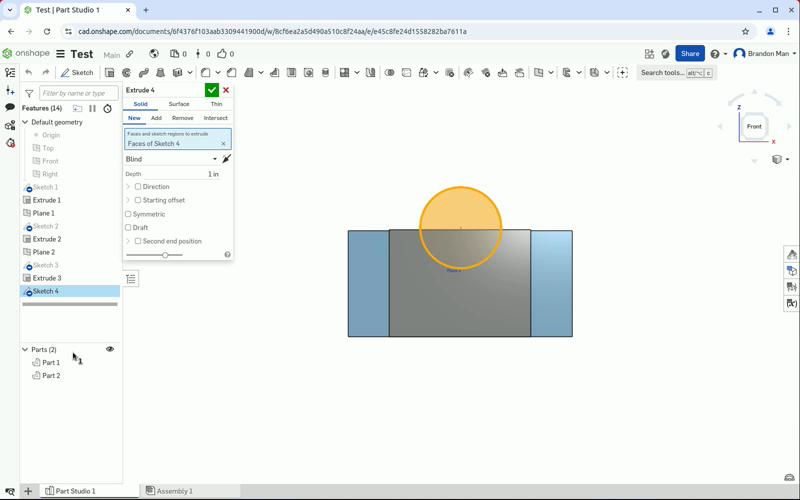
mouse_move(143, 106)
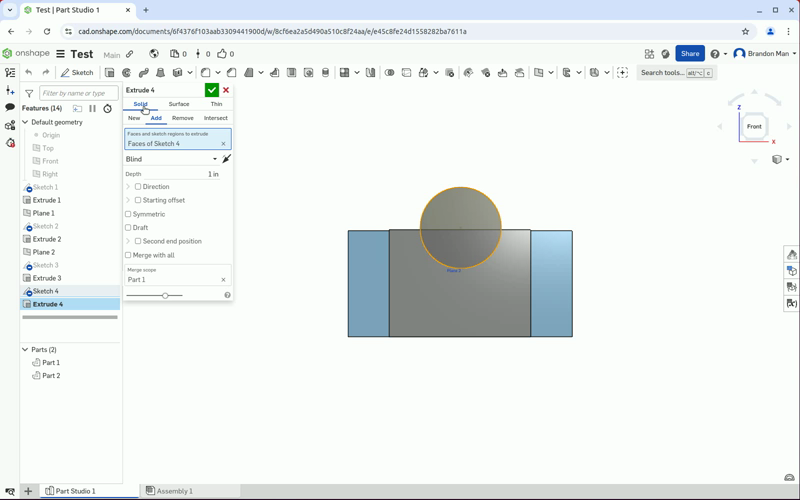
click(143, 106)
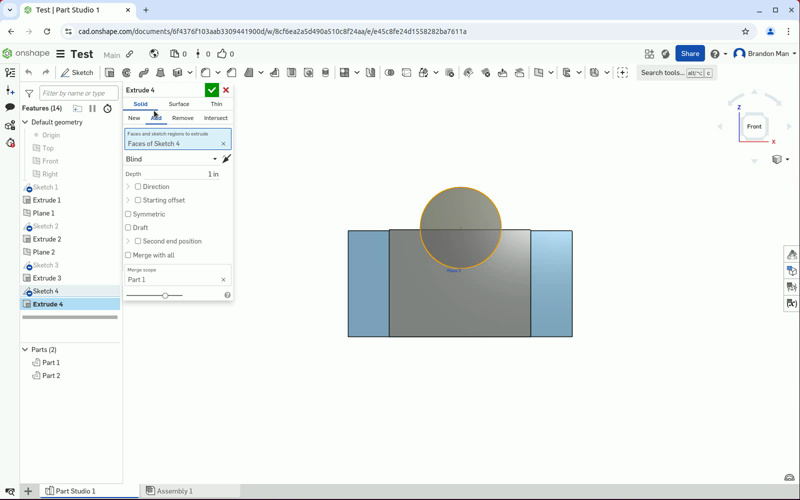
mouse_move(186, 120)
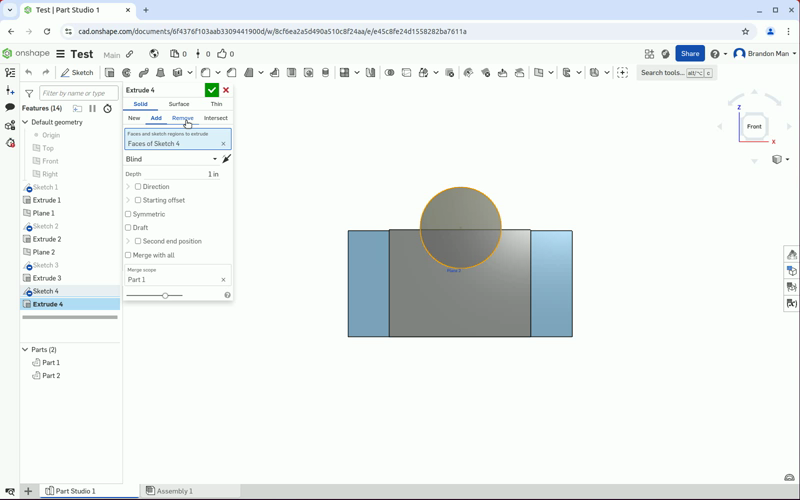
click(186, 120)
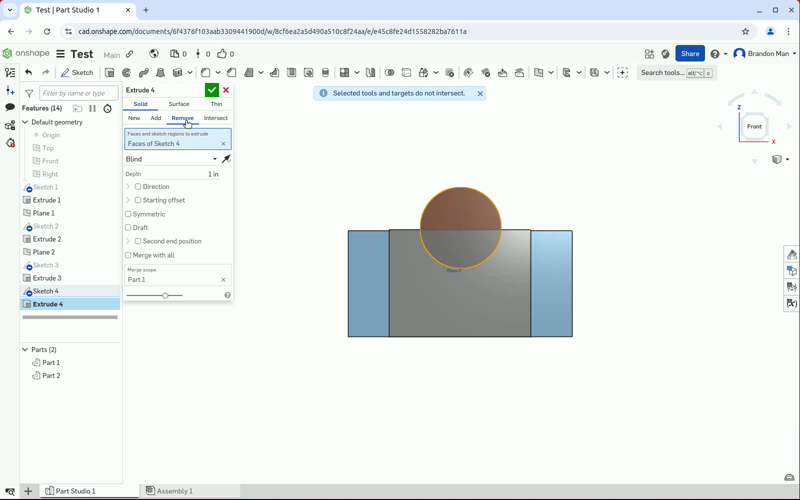
key(tab, 4)
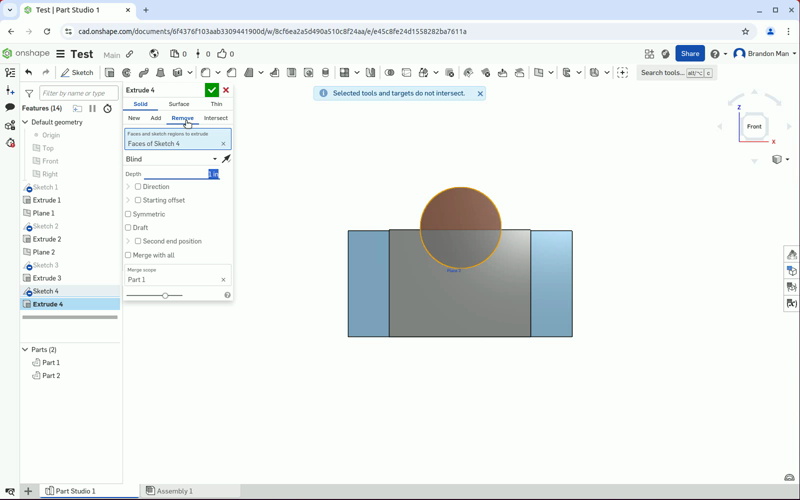
text(-17.09)
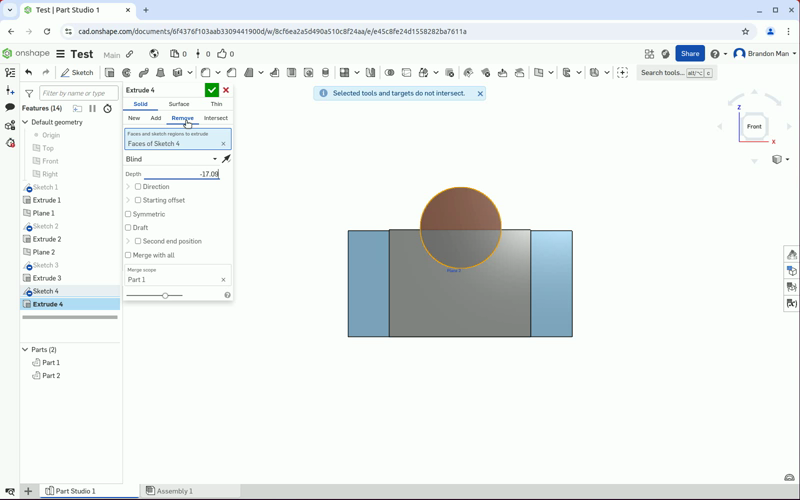
key(tab, 6)
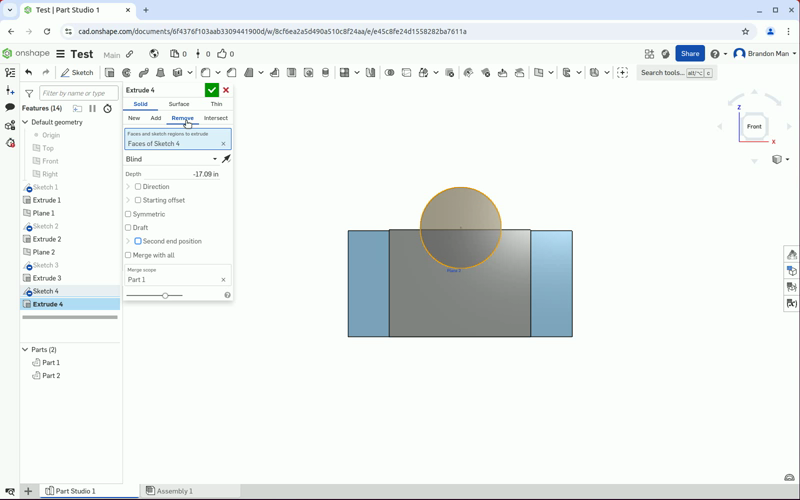
key(space)
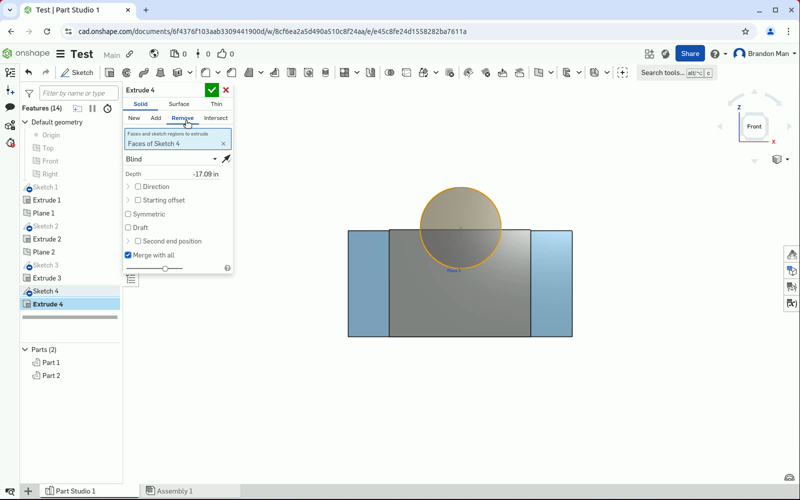
key(enter)
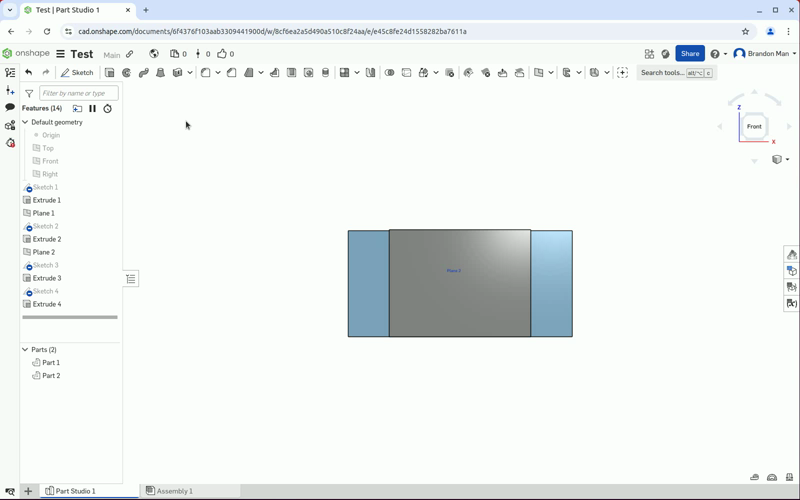
key(shift+h)
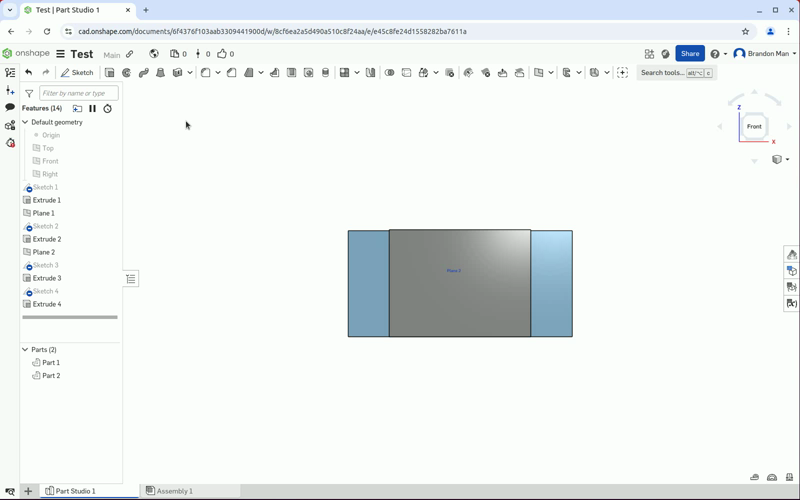
key(shift+h)
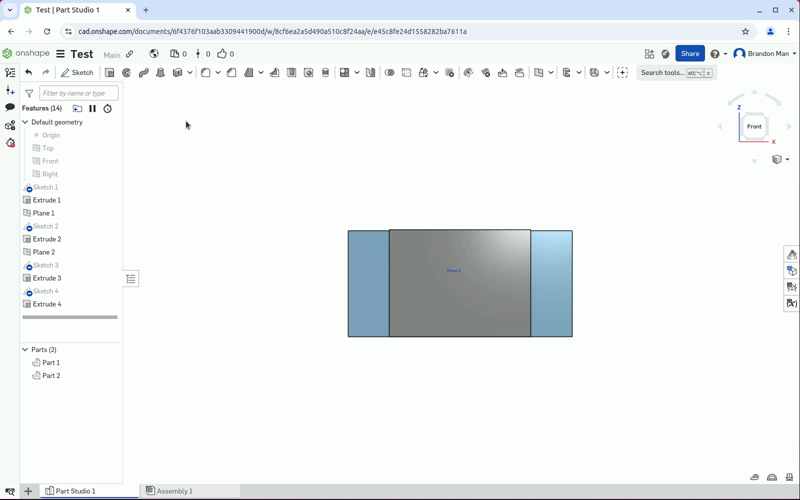
mouse_move(73, 189)
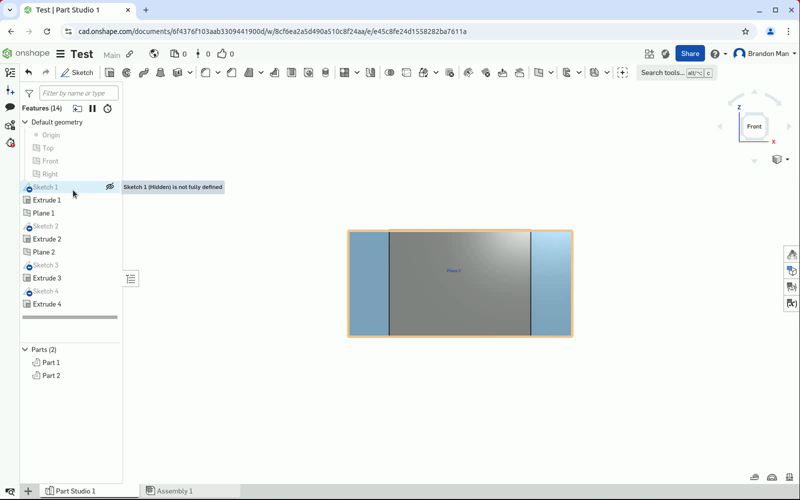
click(73, 189)
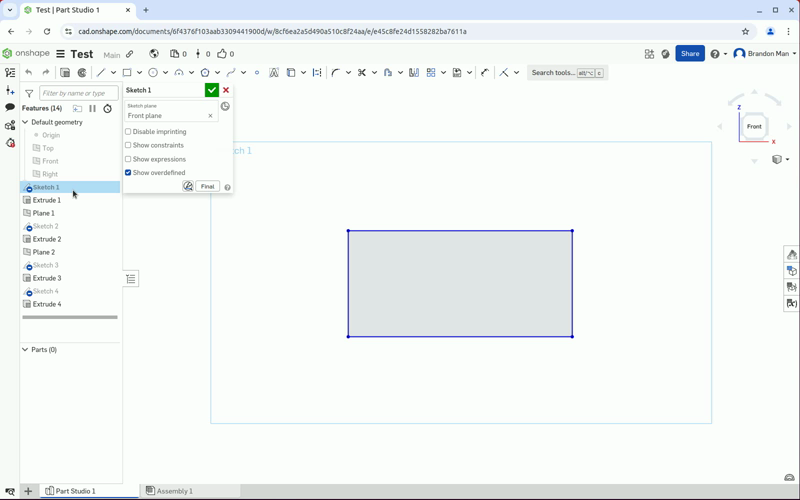
mouse_move(229, 92)
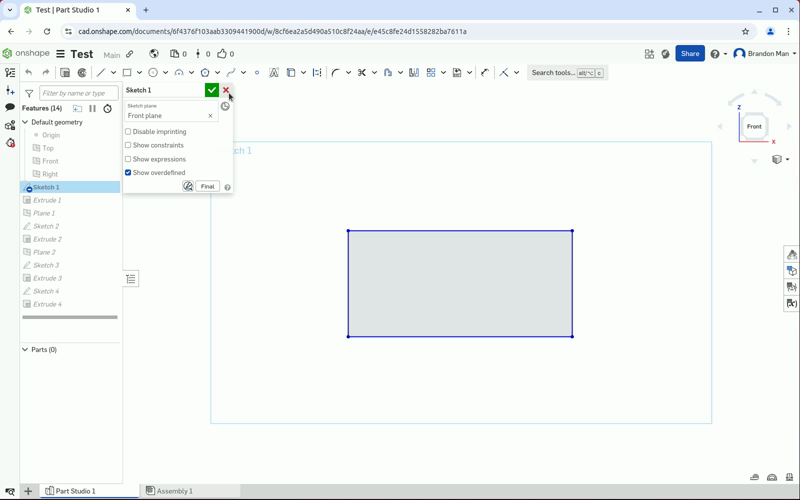
click(229, 92)
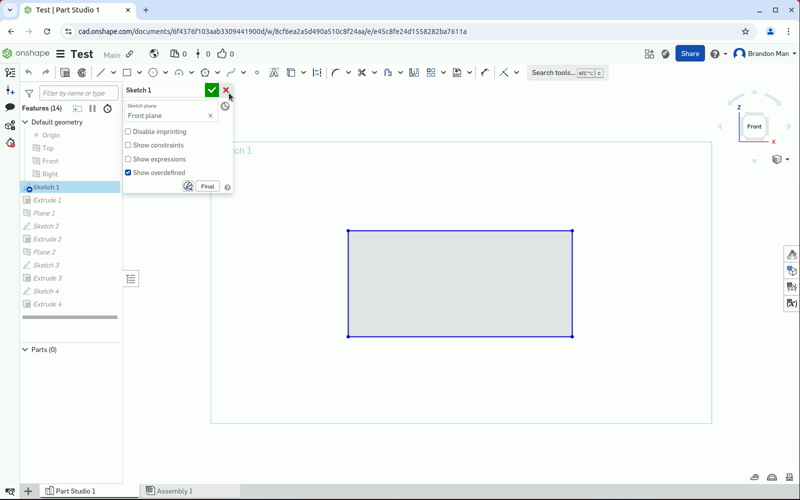
key(shift+s)
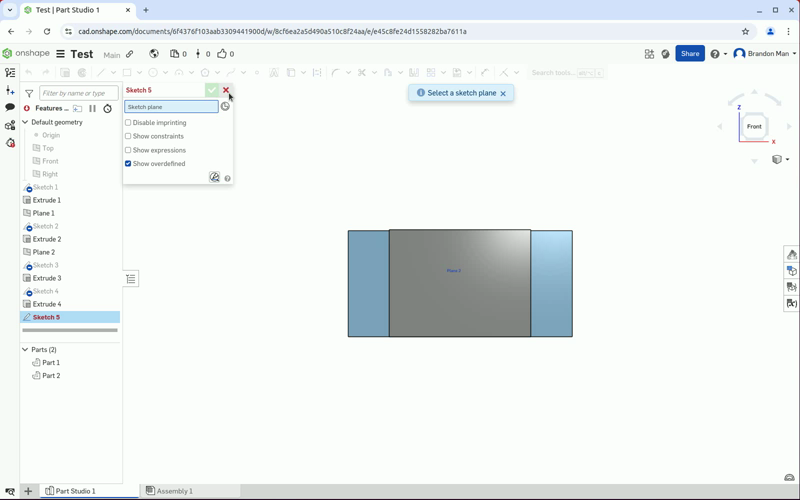
mouse_move(73, 254)
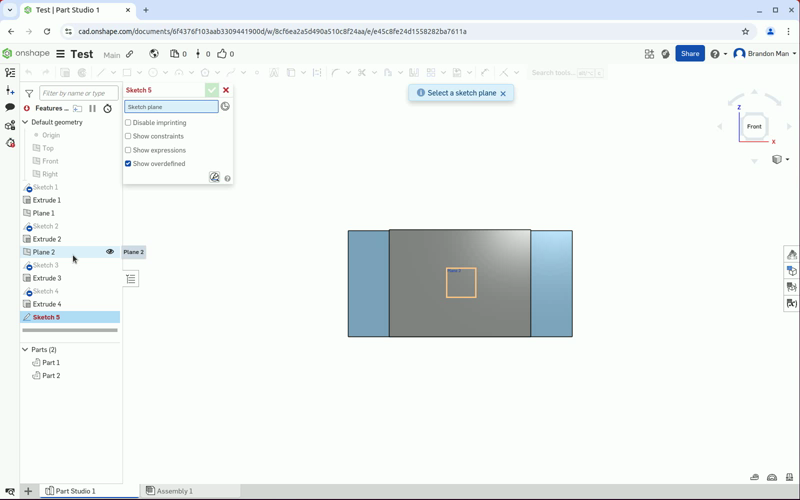
click(73, 254)
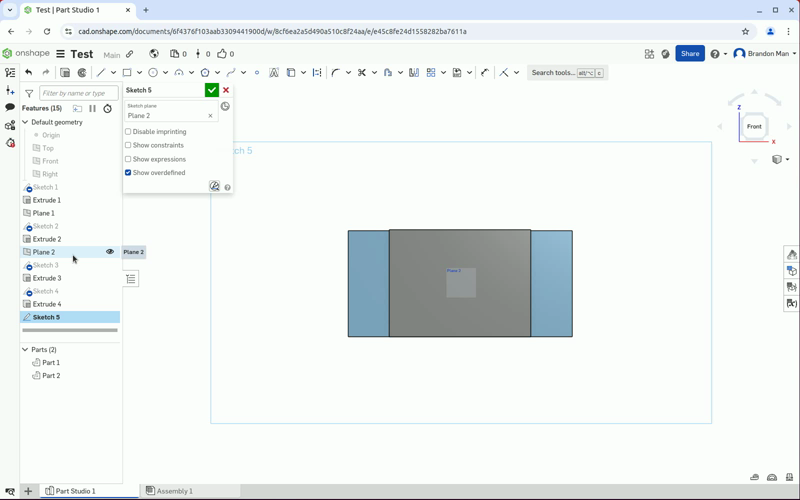
mouse_move(73, 352)
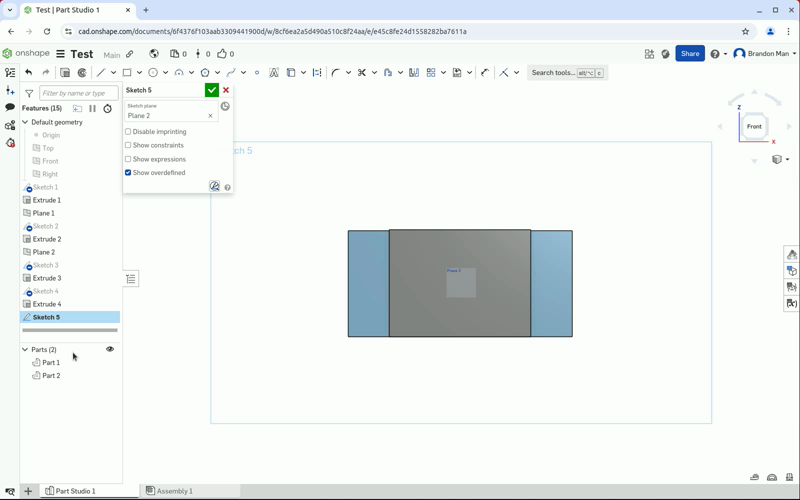
key(y)
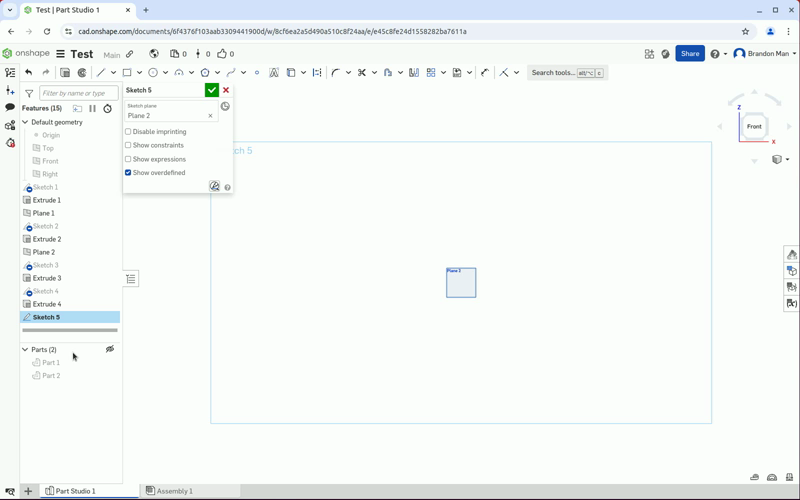
key(l)
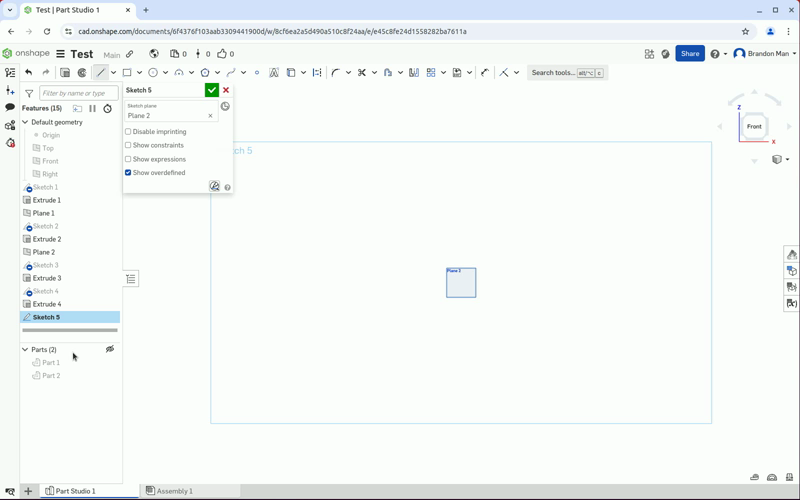
key_down(shift)
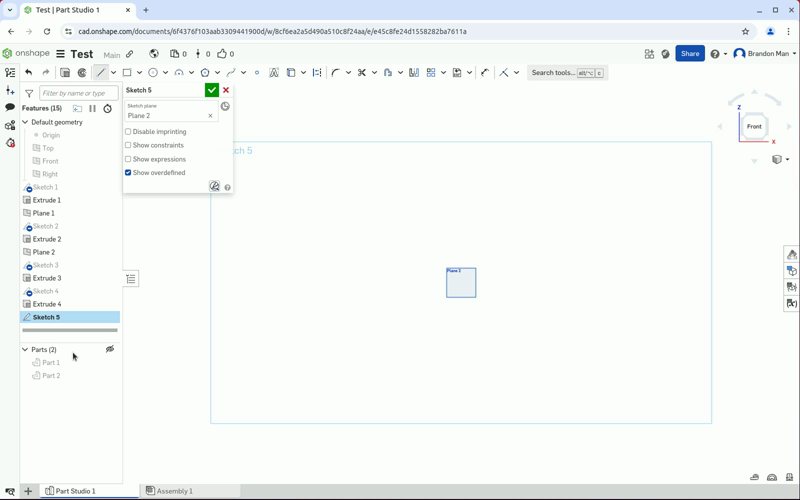
mouse_move(389, 267)
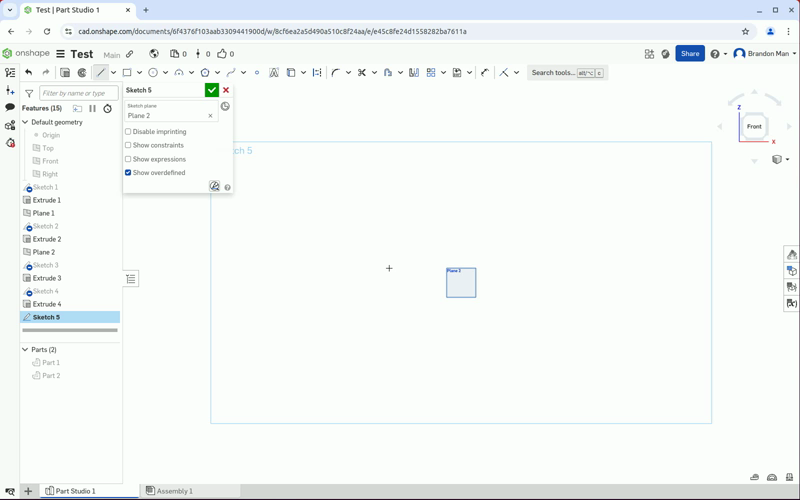
click(389, 267)
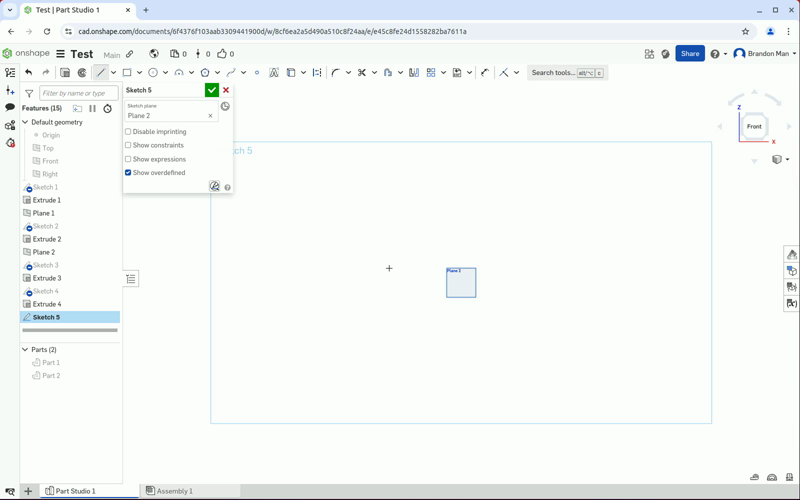
key_up(shift)
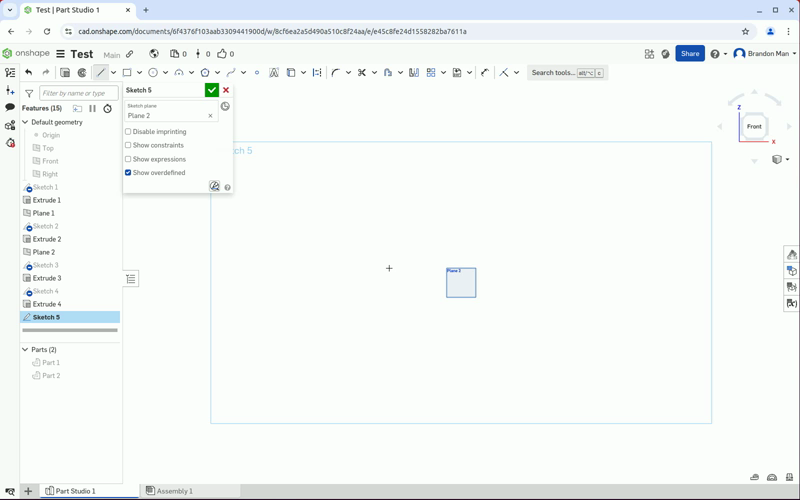
key_down(shift)
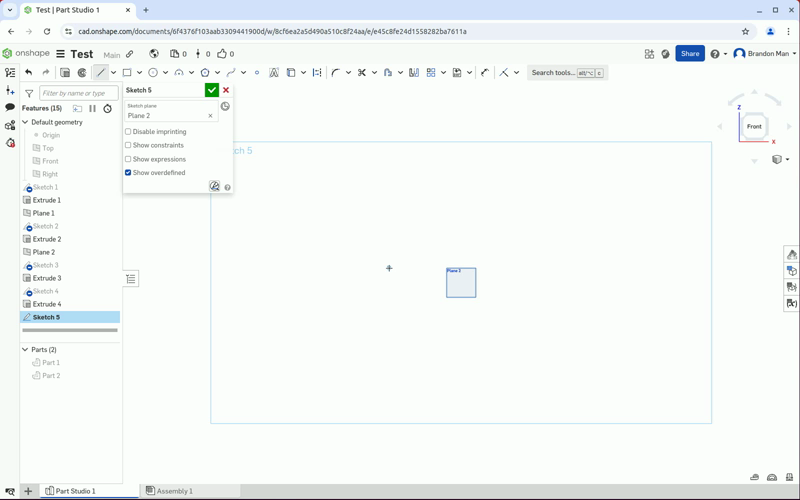
mouse_move(419, 267)
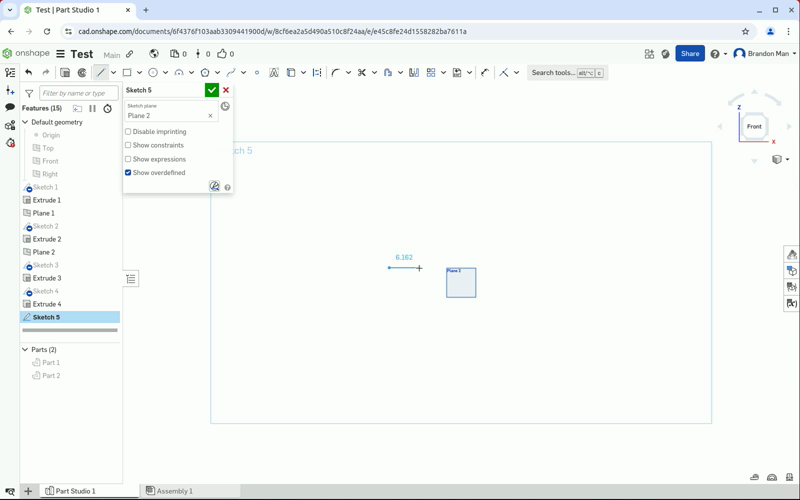
mouse_move(409, 267)
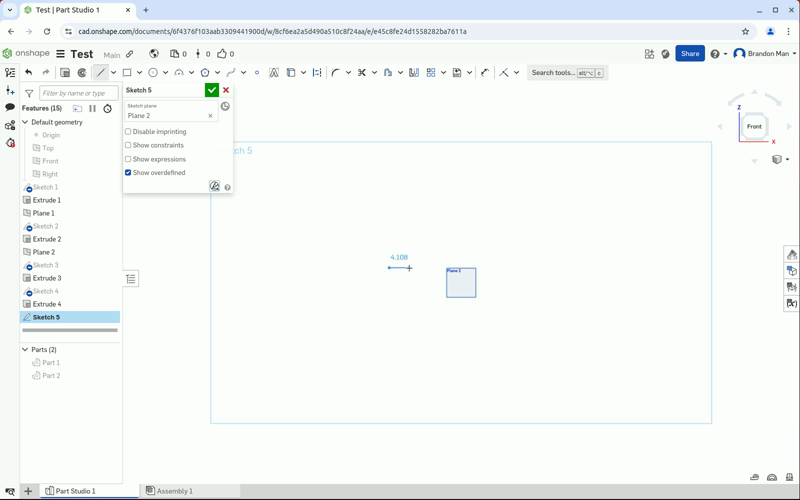
click(409, 267)
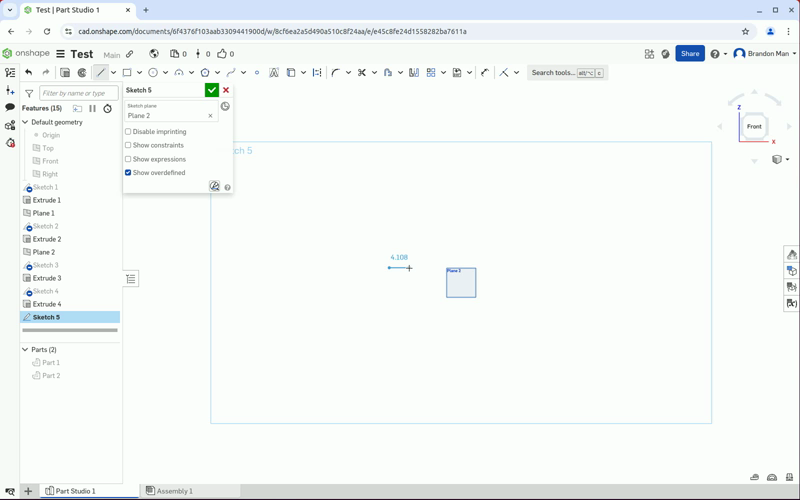
key_up(shift)
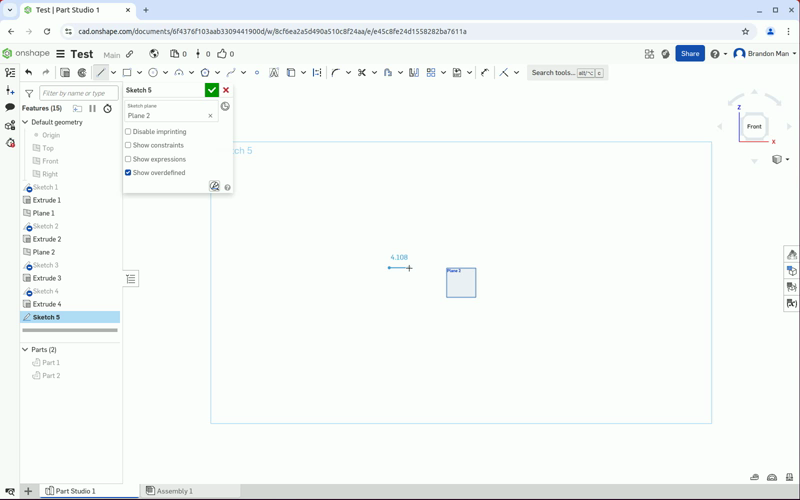
key_down(shift)
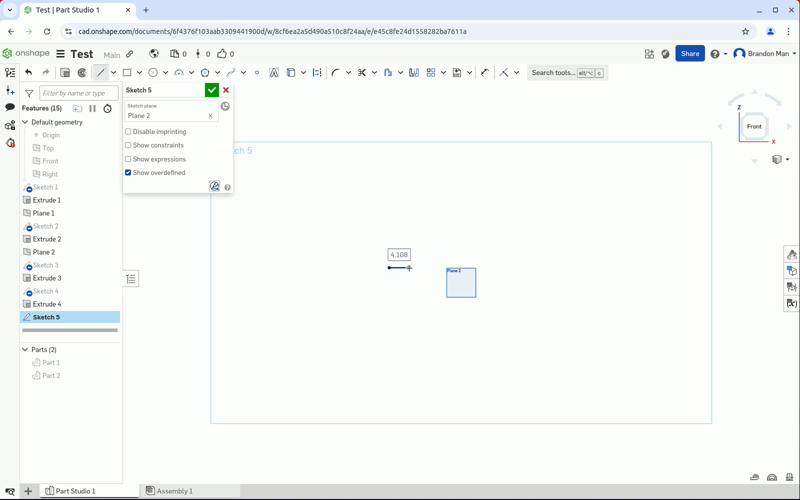
mouse_move(439, 267)
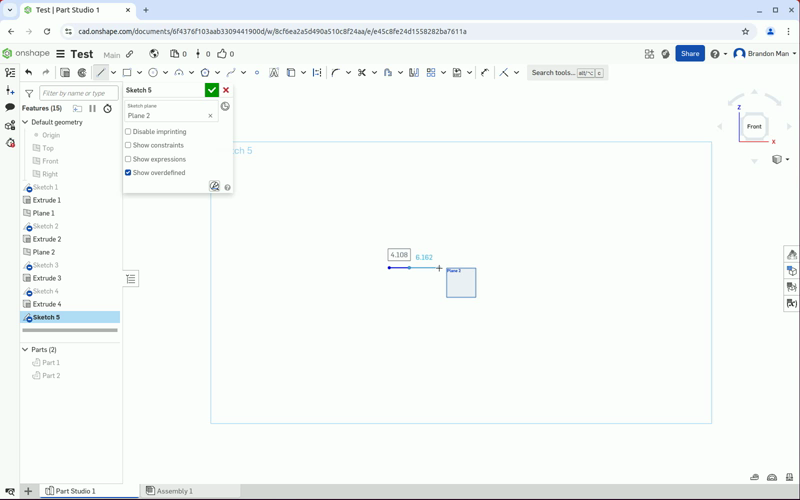
mouse_move(409, 228)
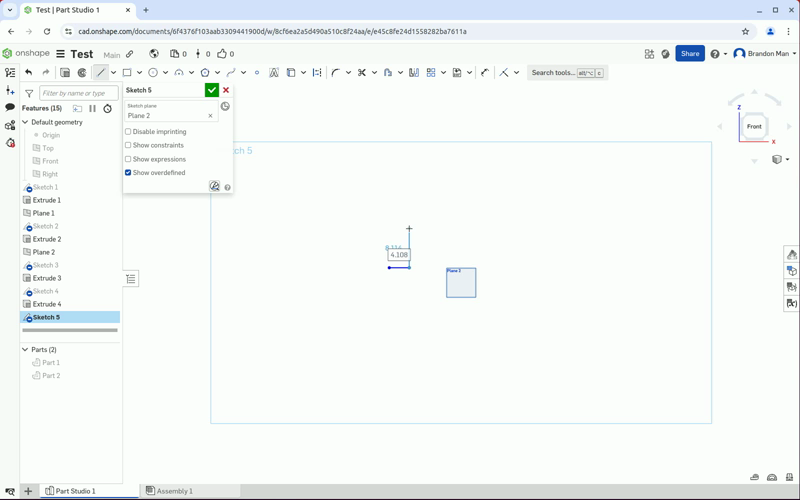
click(409, 228)
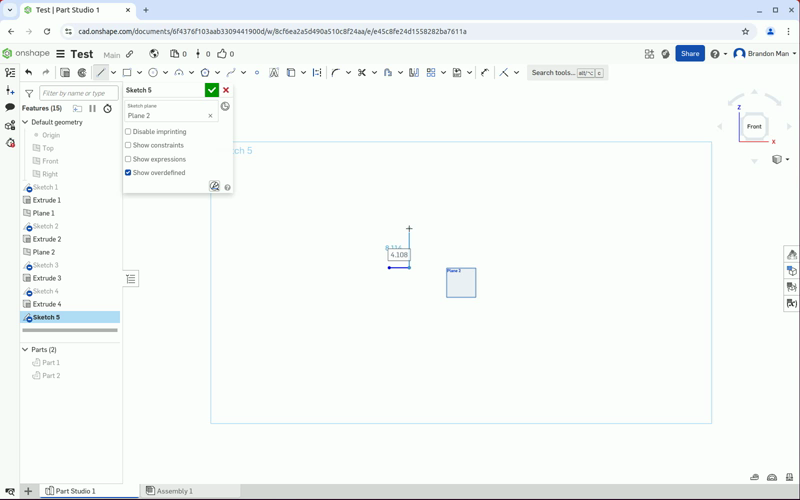
key_up(shift)
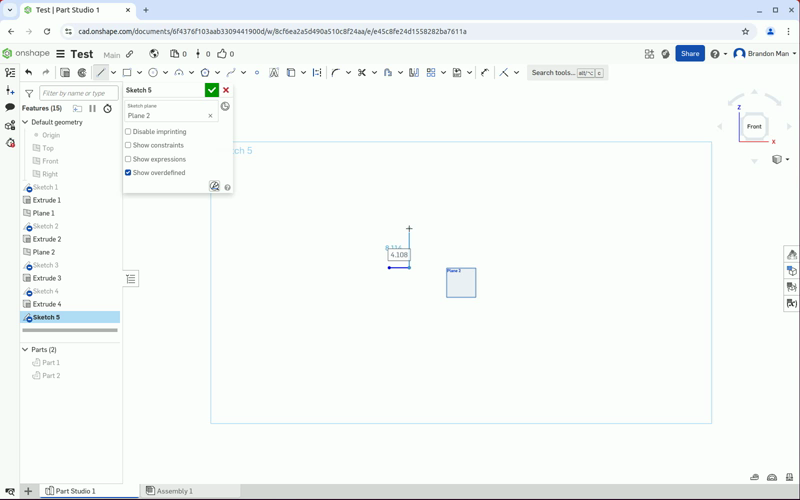
key_down(shift)
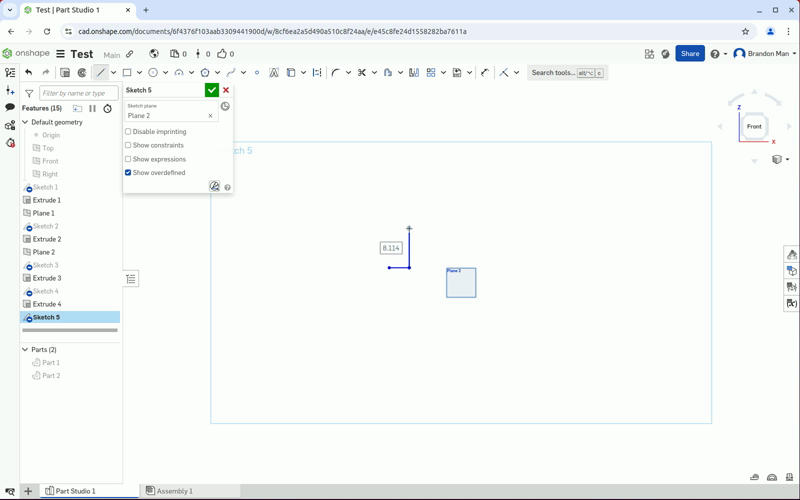
mouse_move(439, 228)
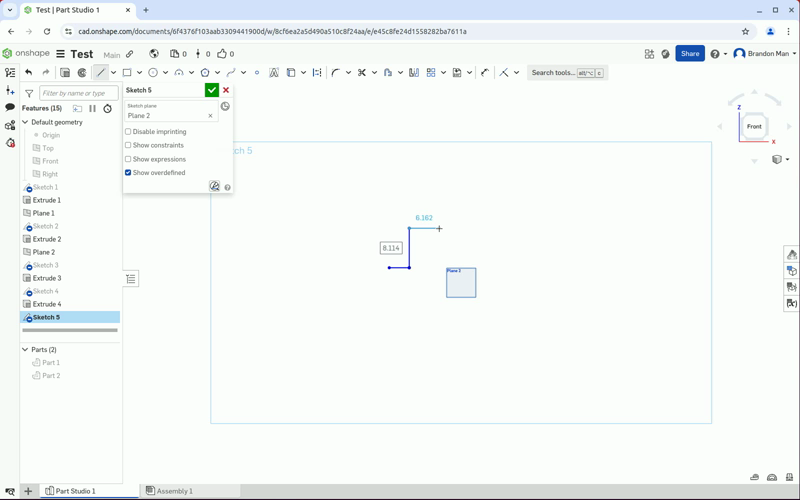
mouse_move(389, 228)
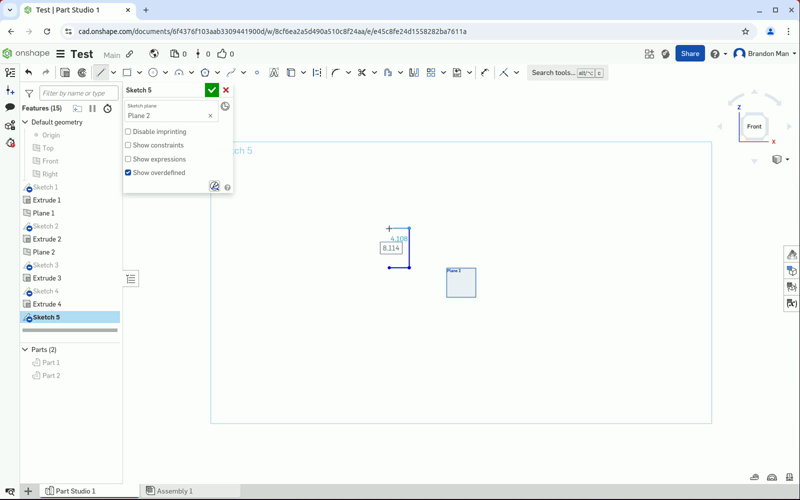
click(389, 228)
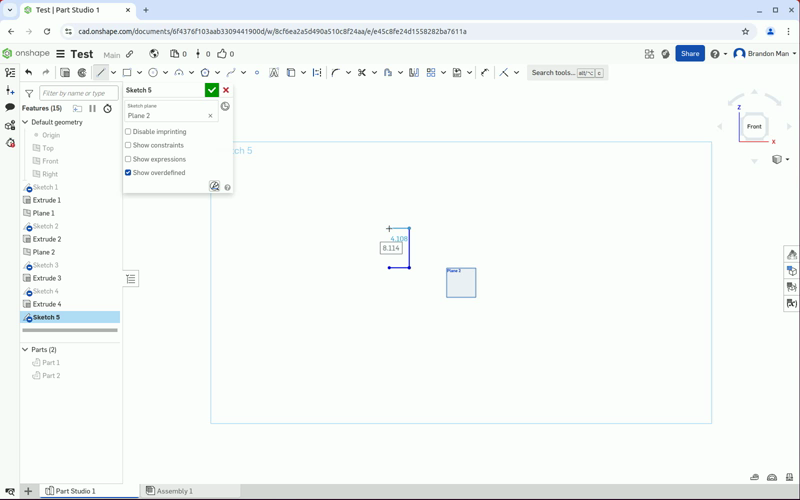
key_up(shift)
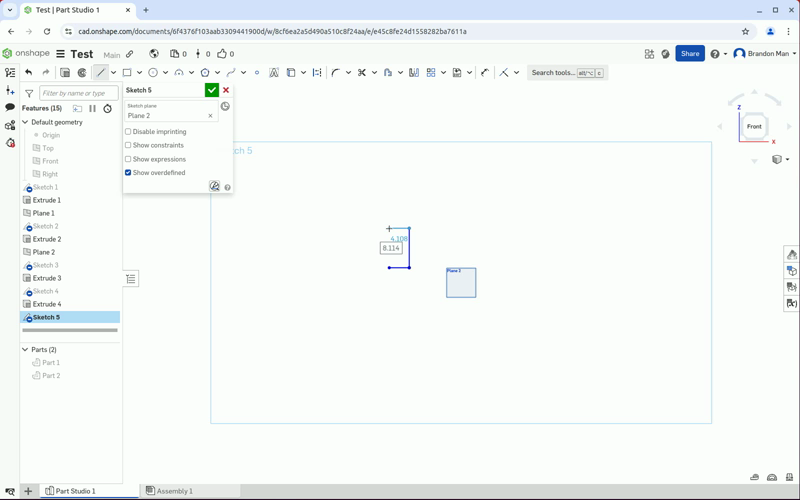
mouse_move(419, 228)
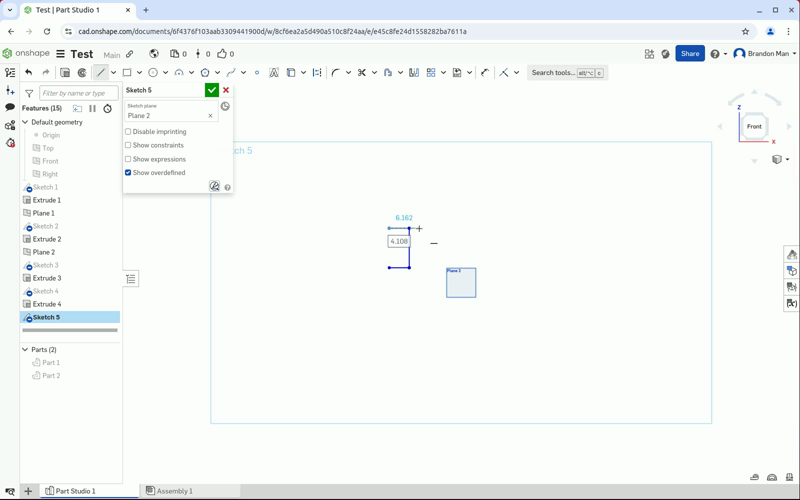
key_down(shift)
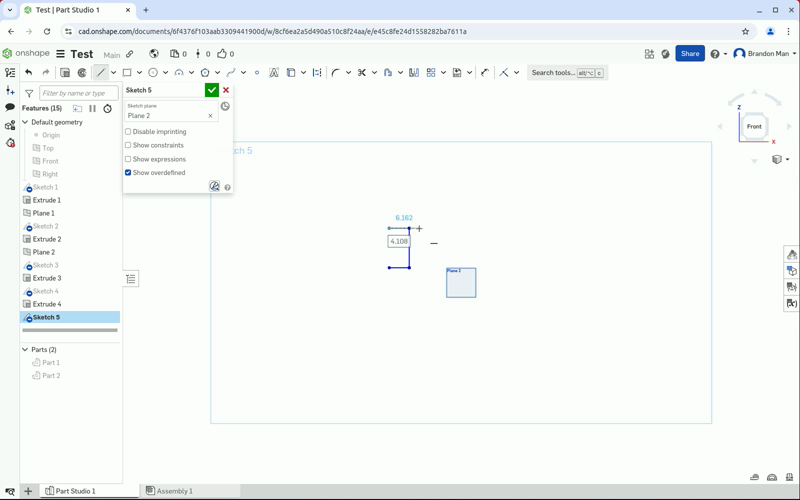
mouse_move(389, 267)
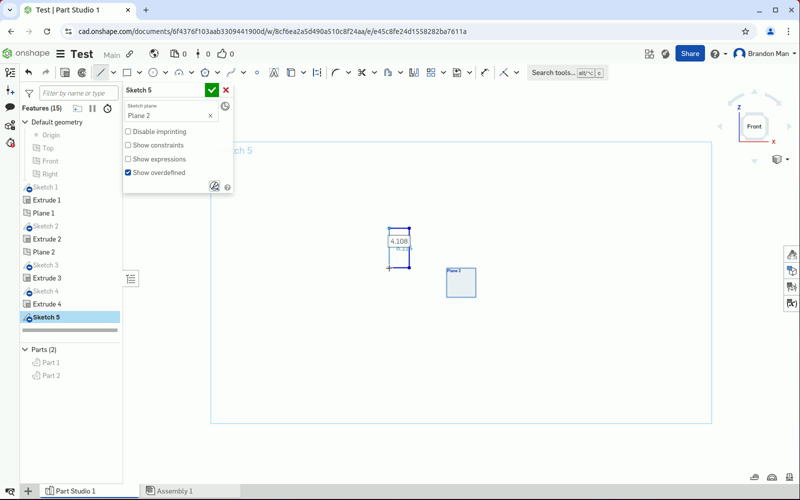
key_up(shift)
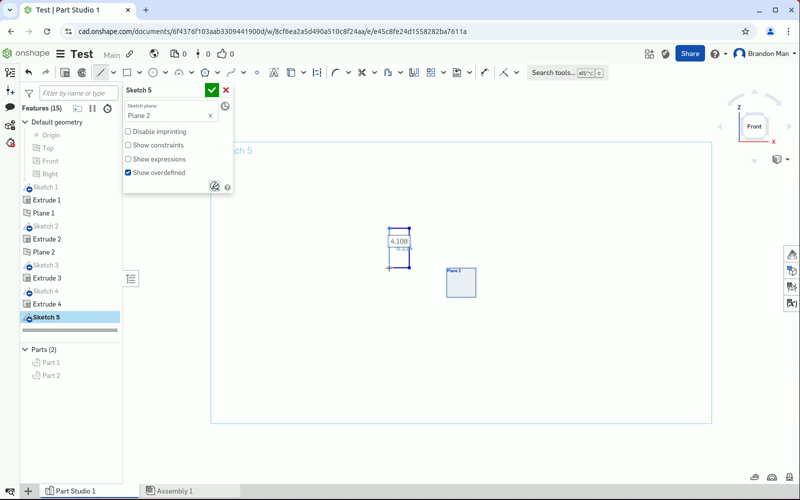
click(389, 267)
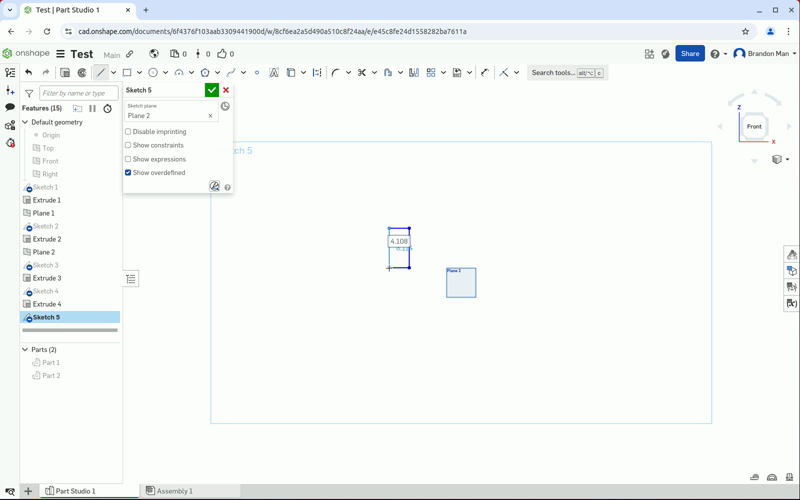
key(esc)
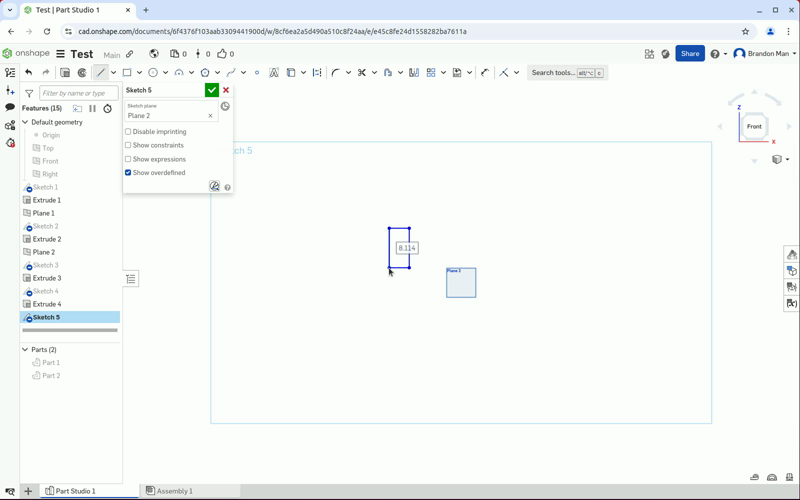
mouse_move(404, 252)
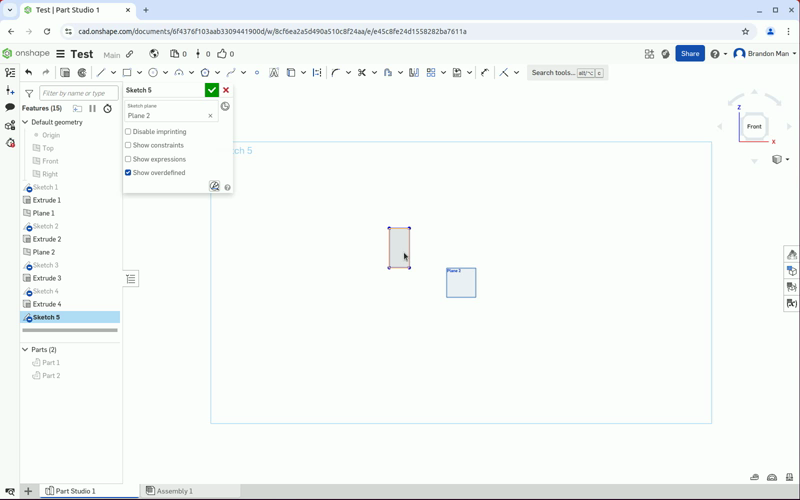
scroll(6)
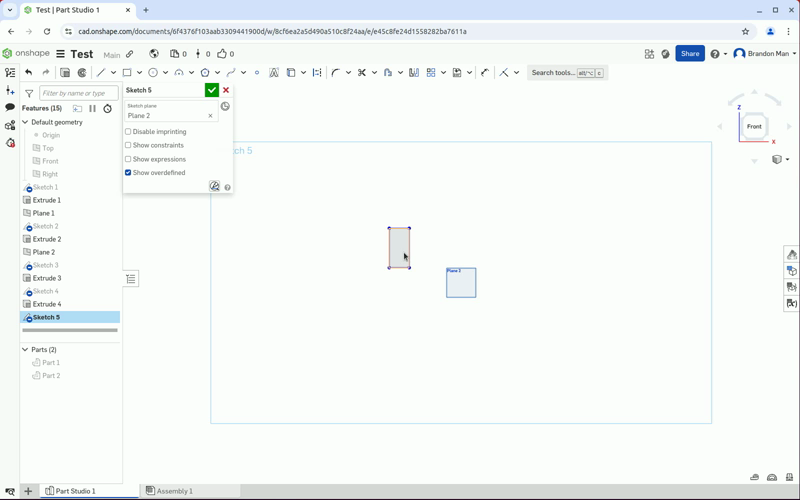
scroll(6)
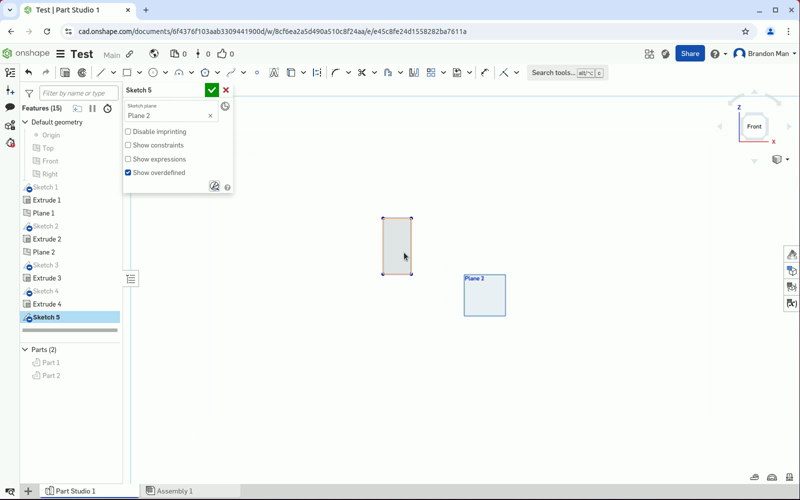
scroll(6)
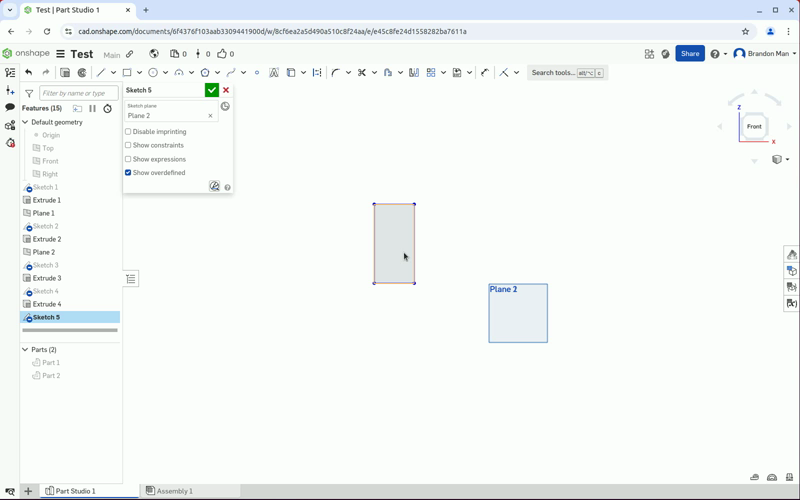
scroll(6)
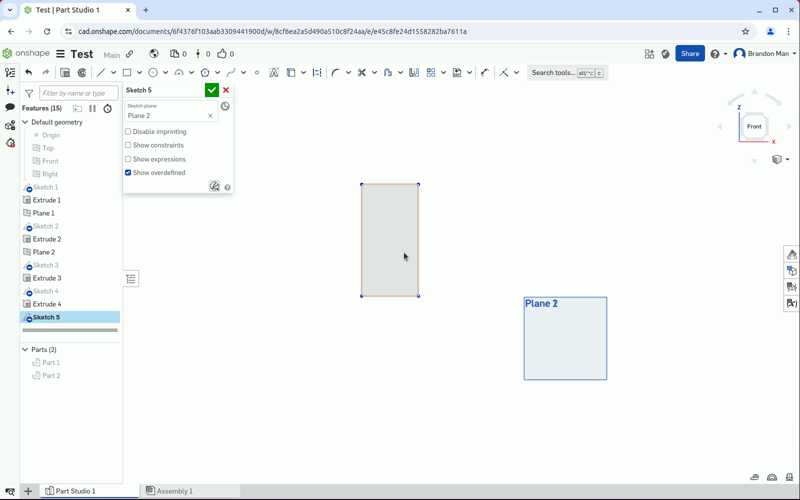
scroll(6)
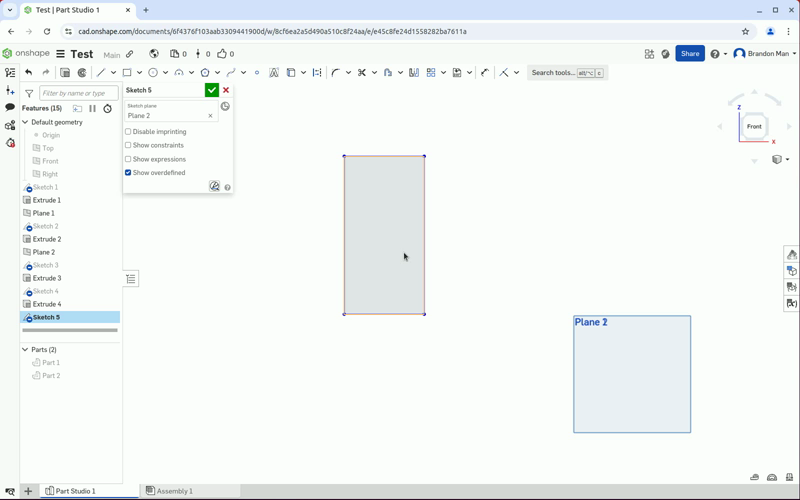
scroll(6)
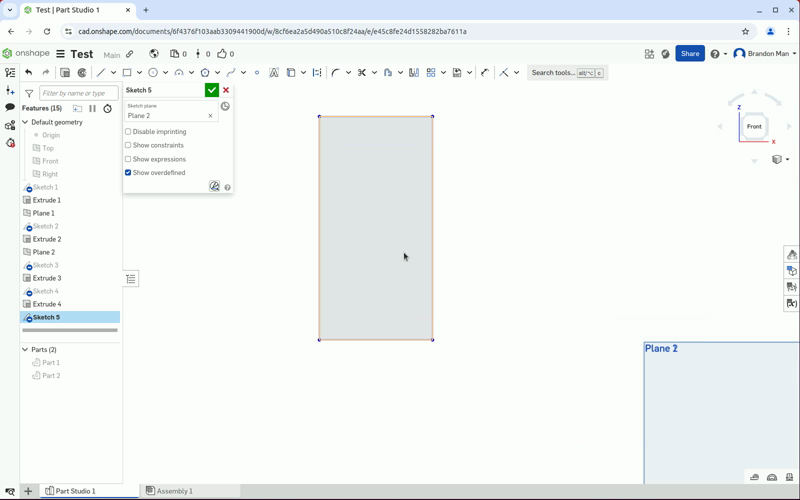
scroll(6)
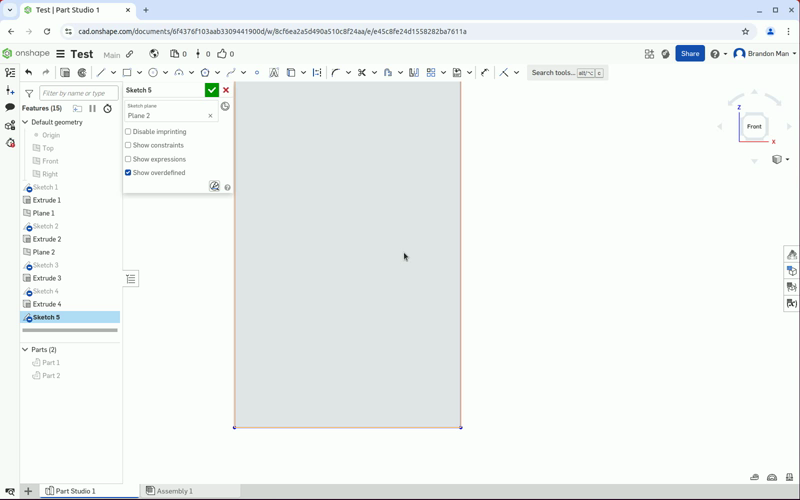
click(404, 252)
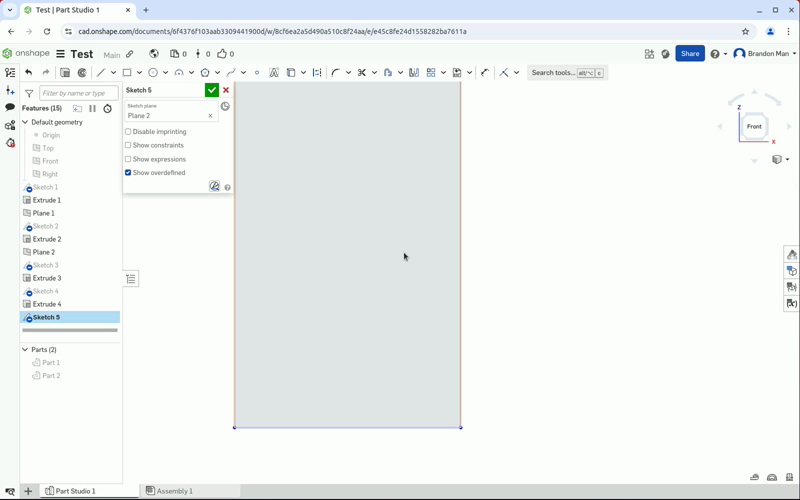
scroll(-6)
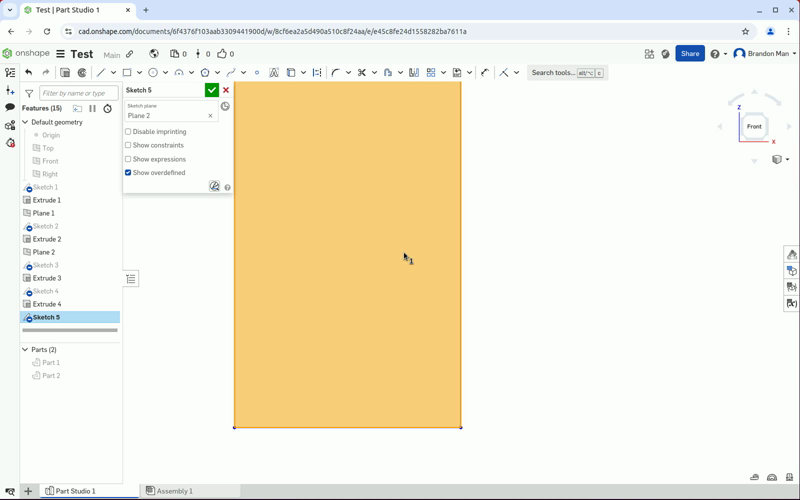
scroll(-6)
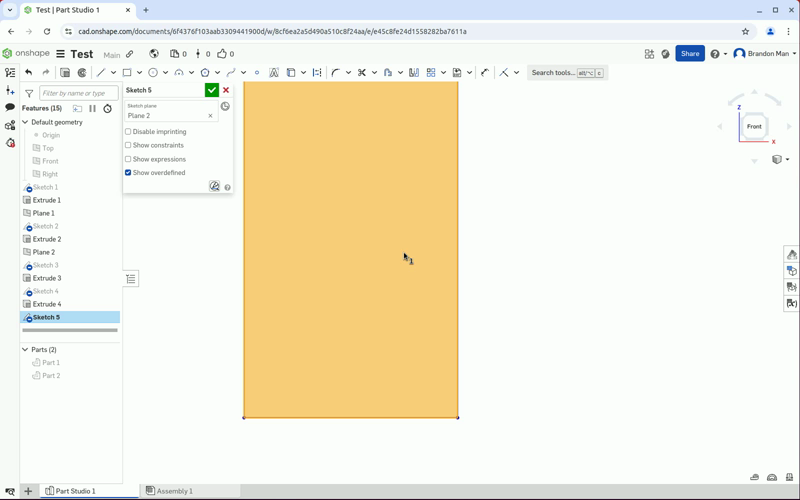
scroll(-6)
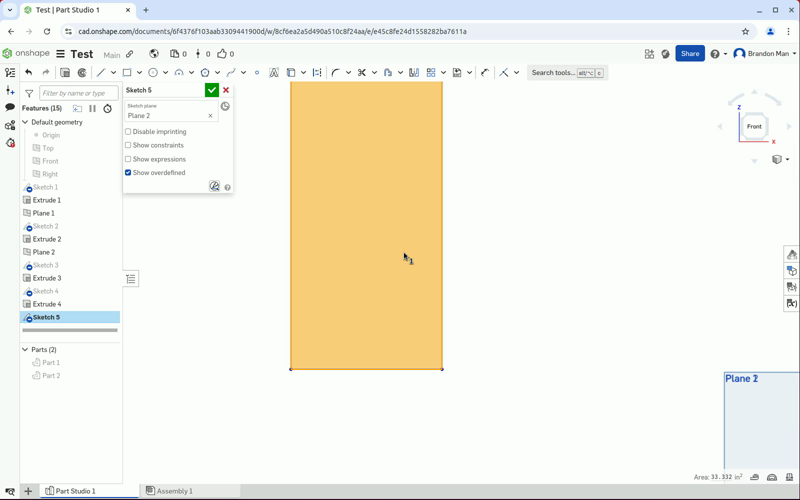
scroll(-6)
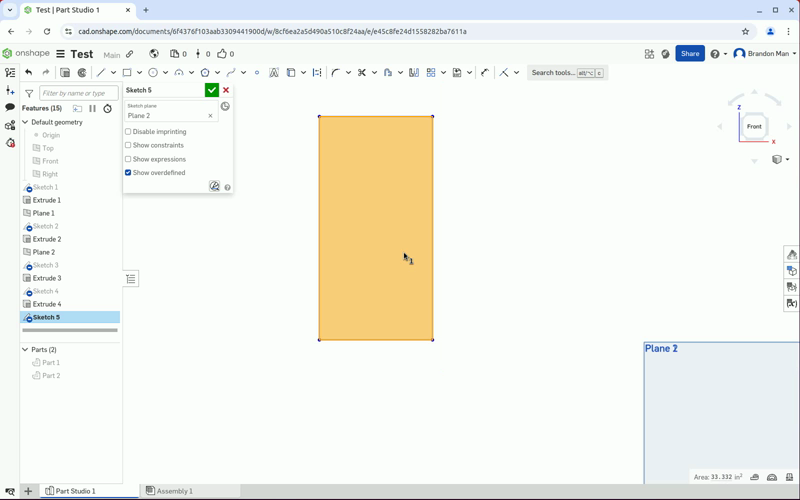
scroll(-6)
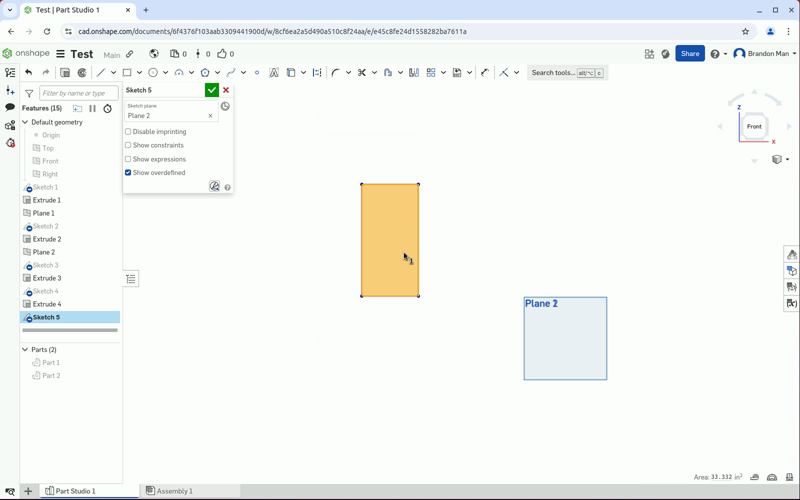
scroll(-6)
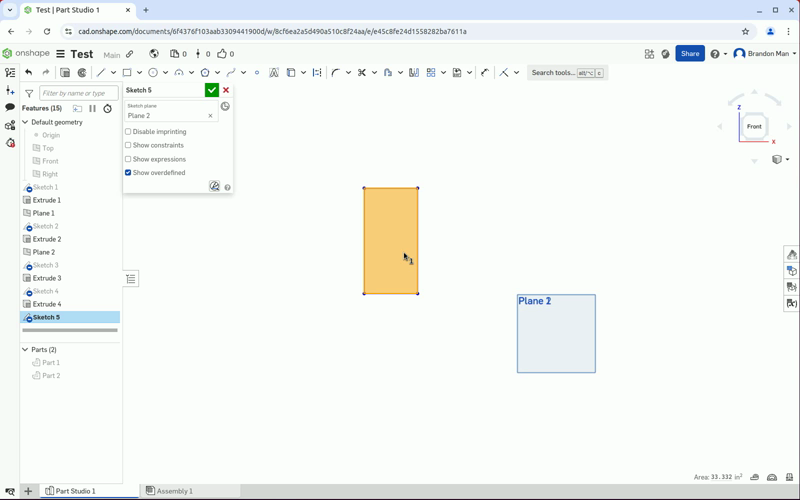
scroll(-6)
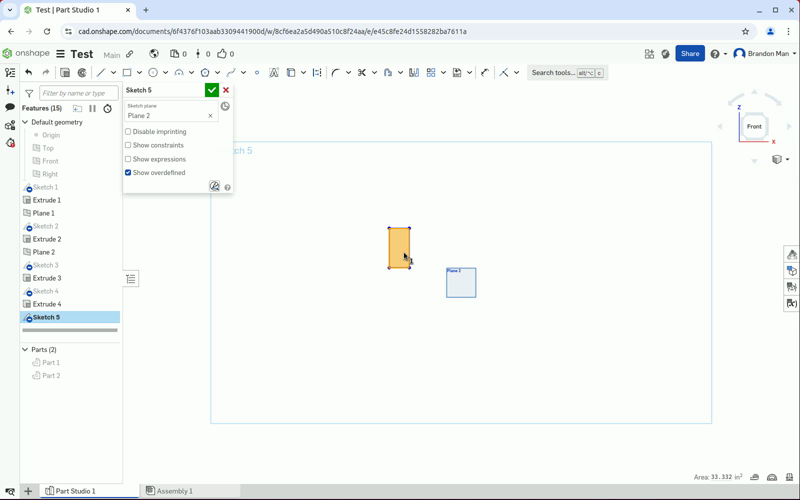
mouse_move(73, 352)
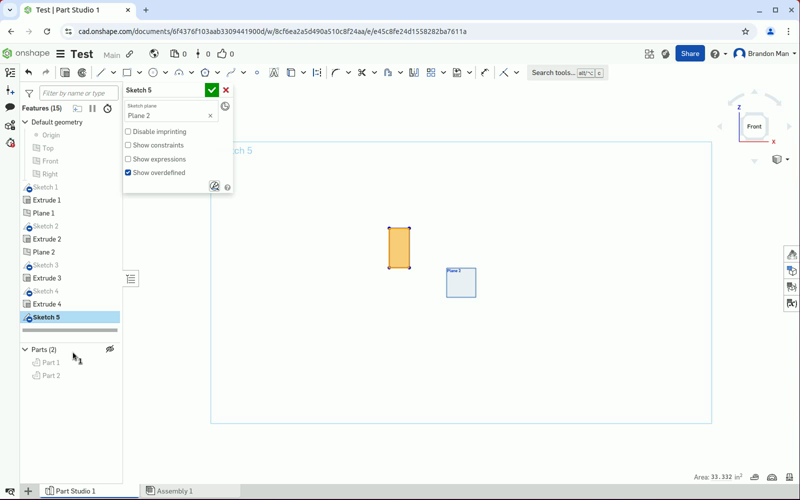
key(shift+y)
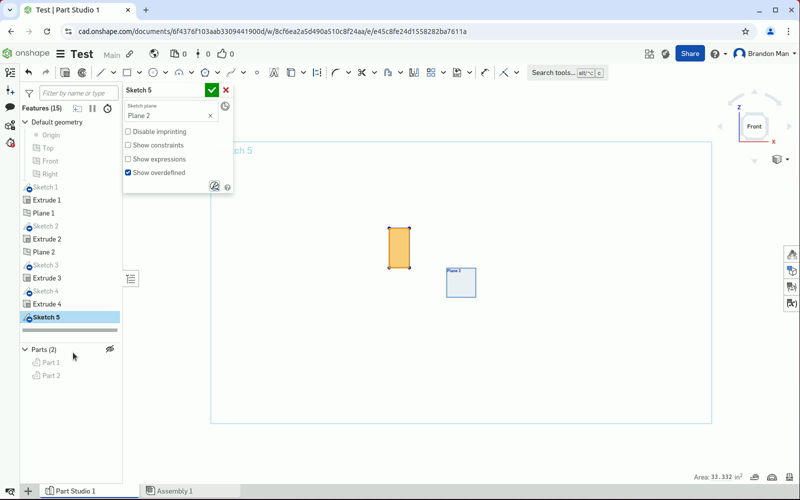
key(shift+e)
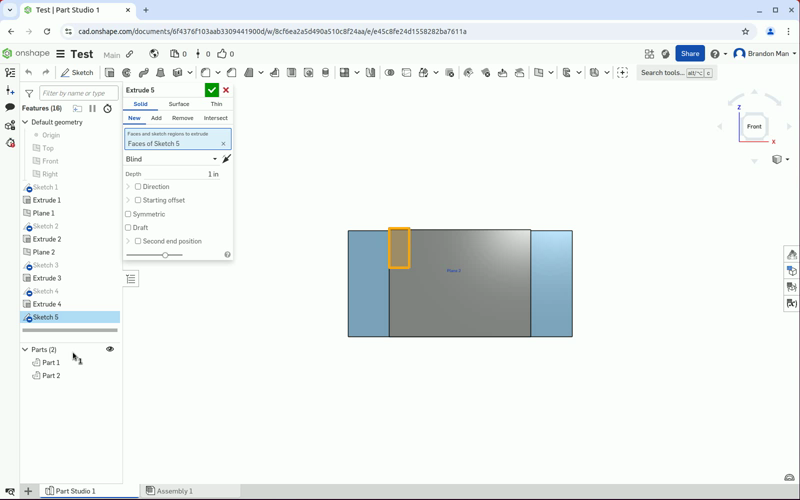
mouse_move(143, 106)
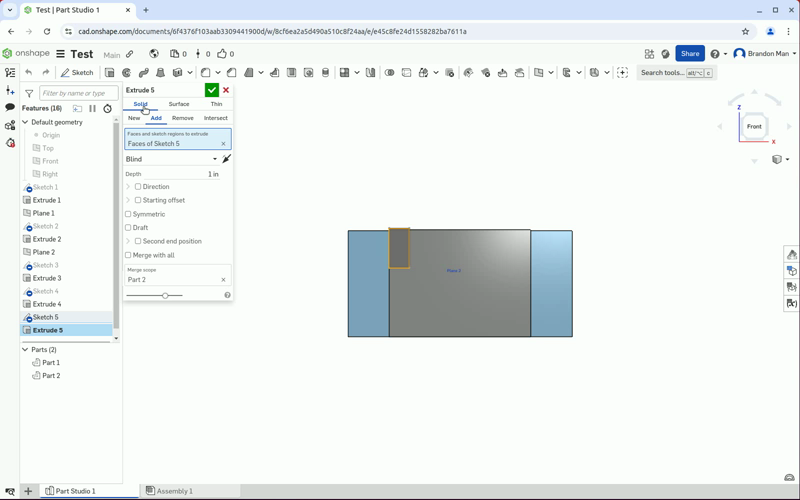
click(143, 106)
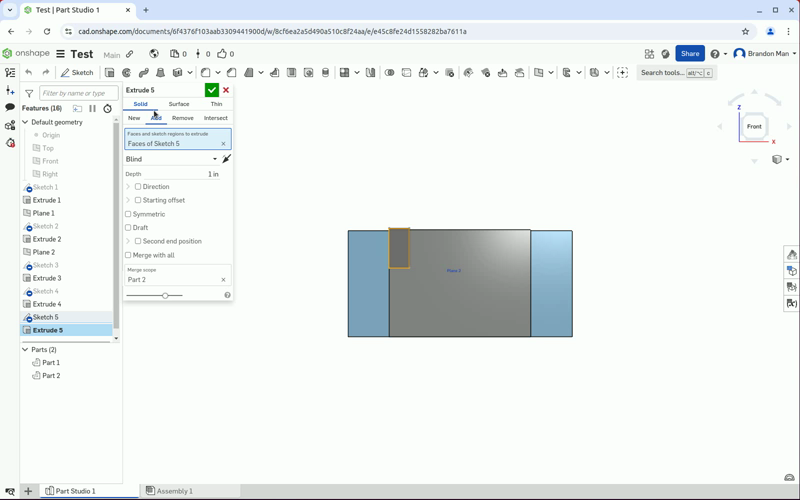
mouse_move(186, 120)
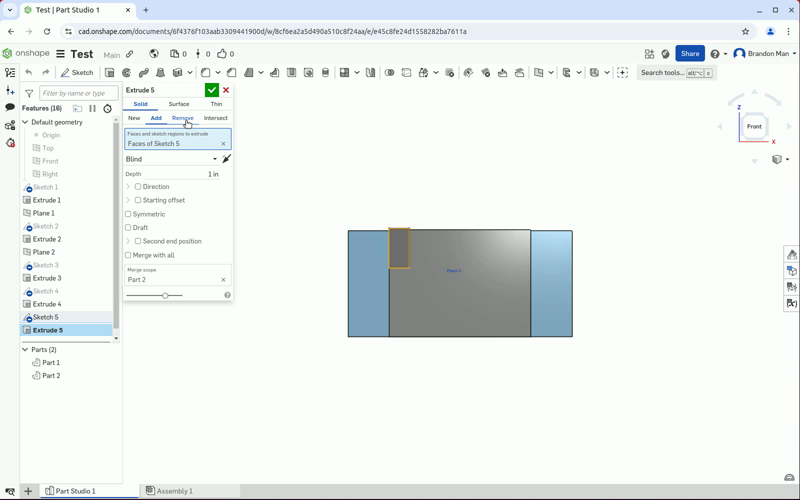
click(186, 120)
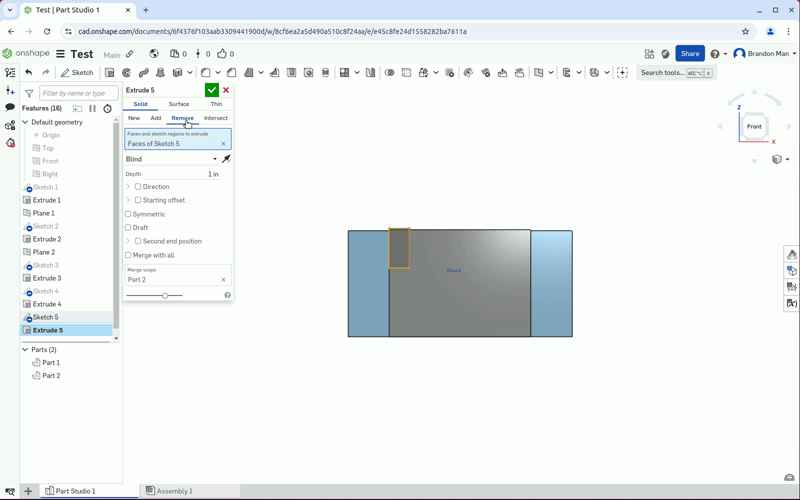
key(tab, 4)
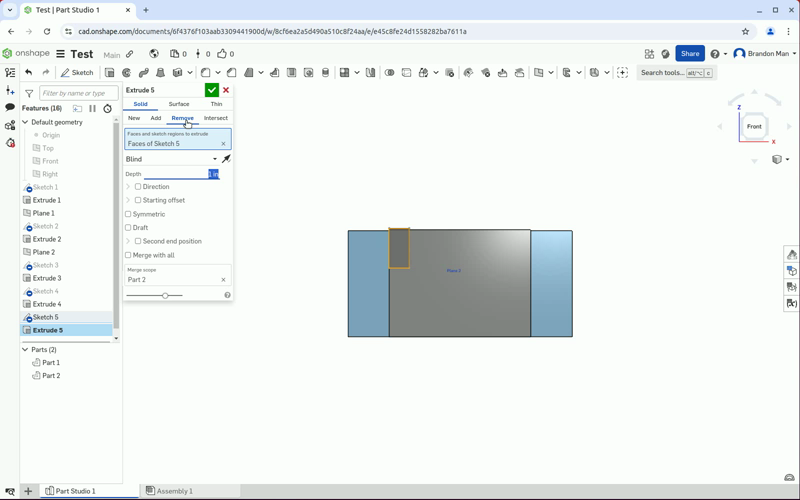
text(11.313)
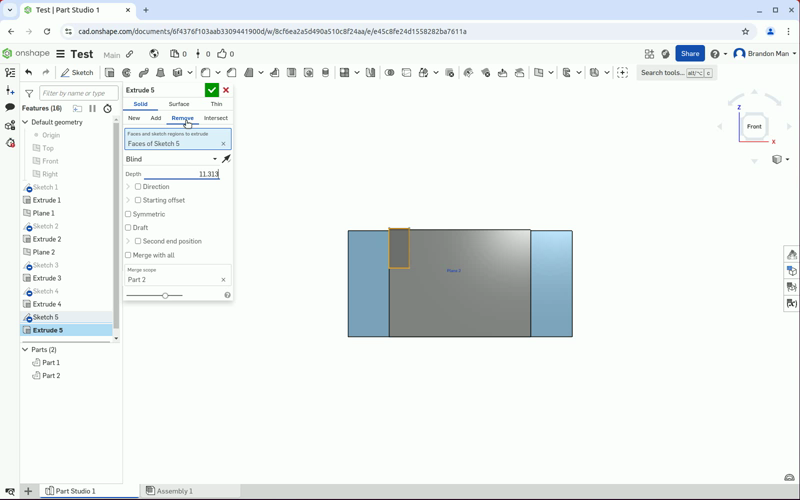
key(tab, 6)
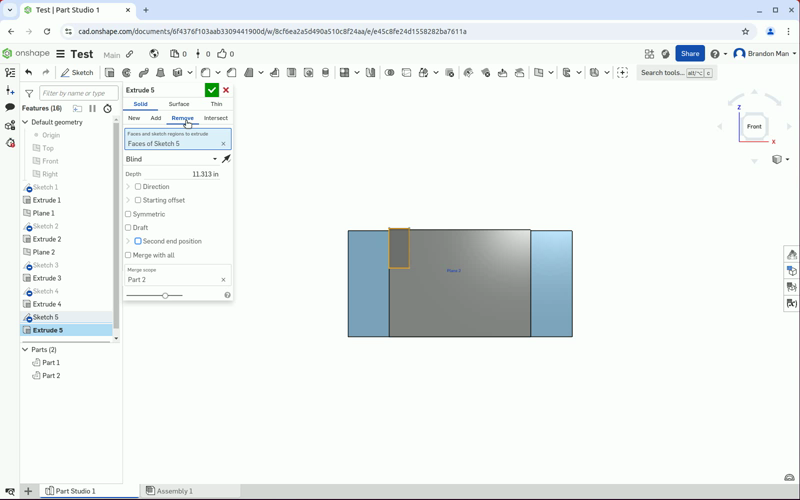
key(space)
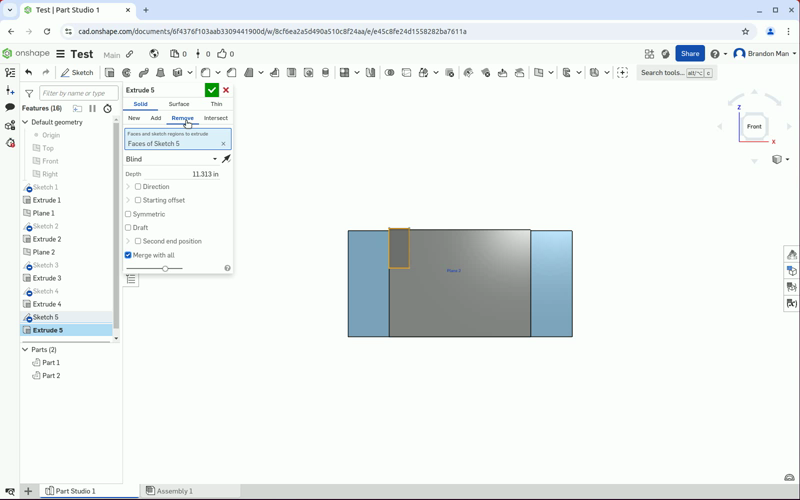
key(enter)
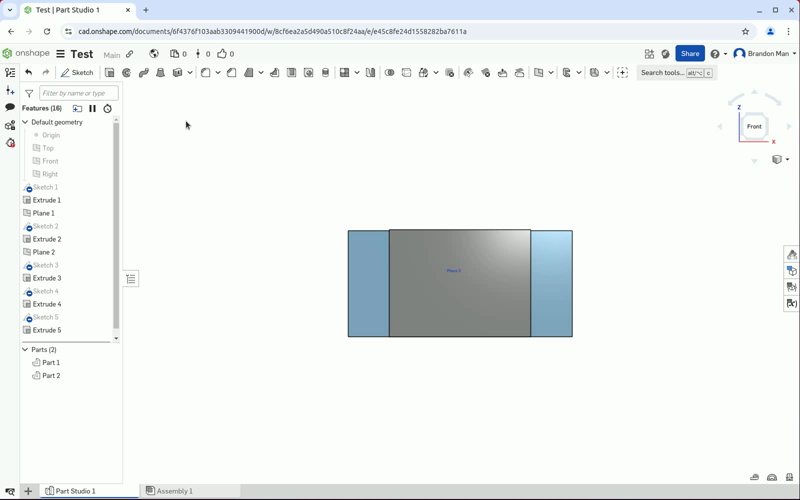
key(shift+h)
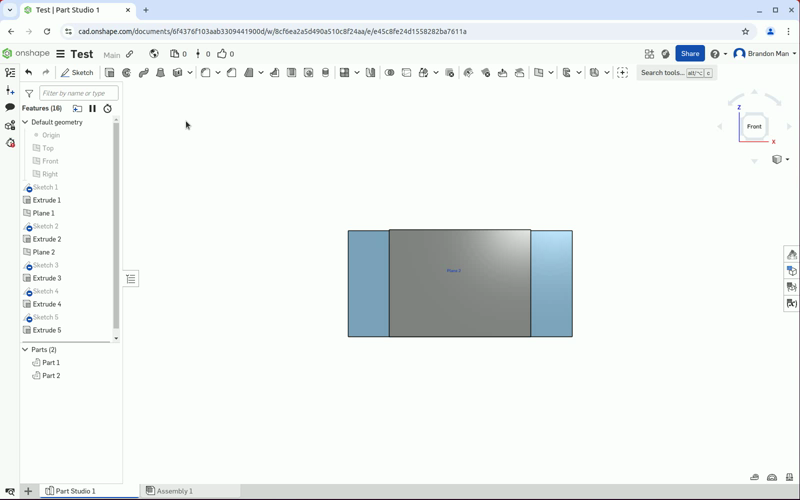
key(shift+h)
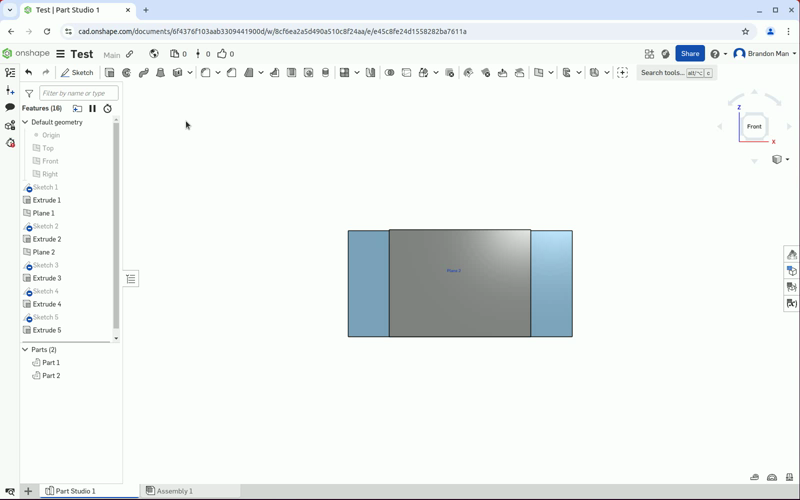
mouse_move(69, 189)
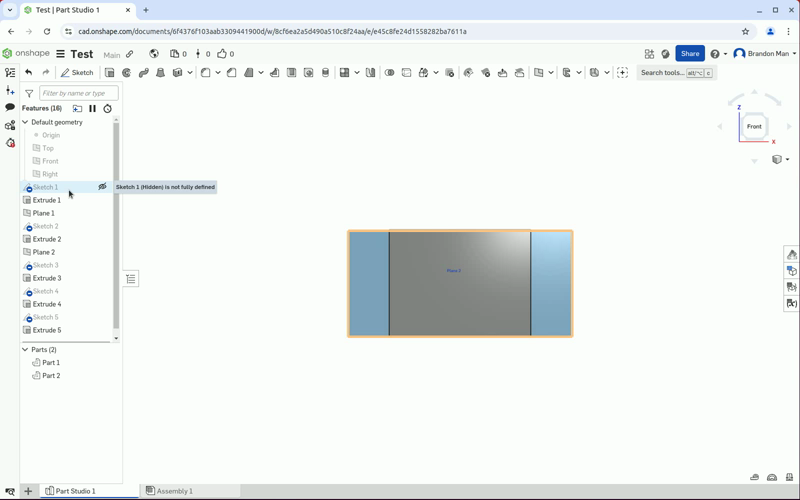
click(69, 189)
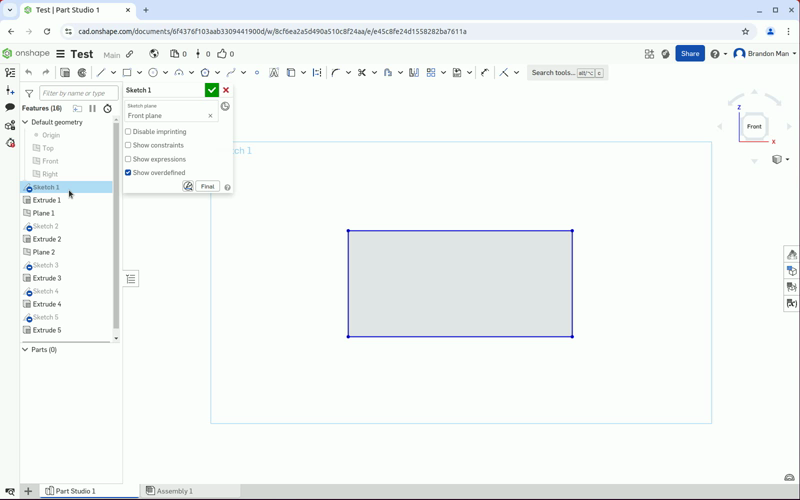
mouse_move(229, 92)
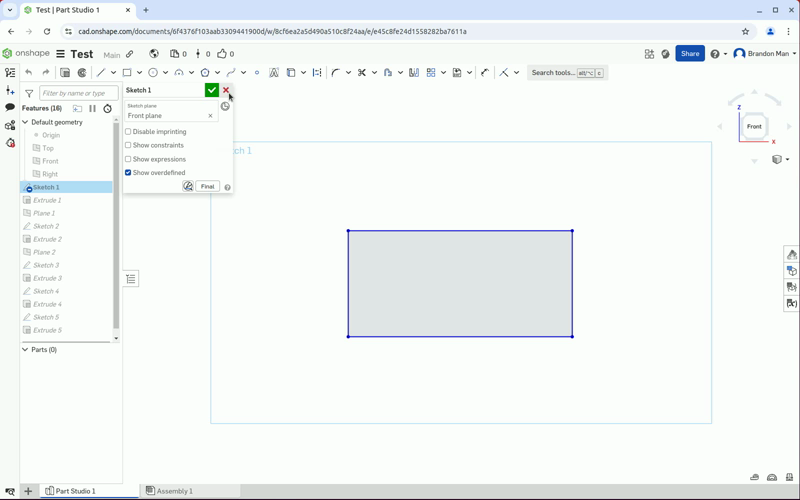
click(229, 92)
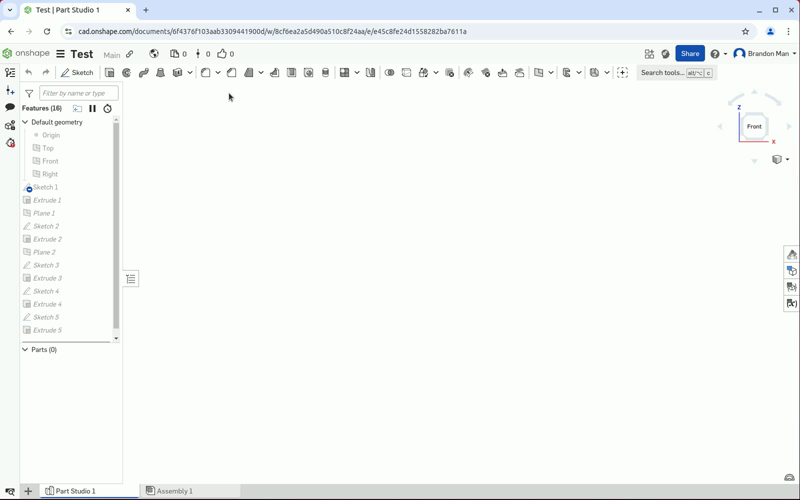
key(shift+s)
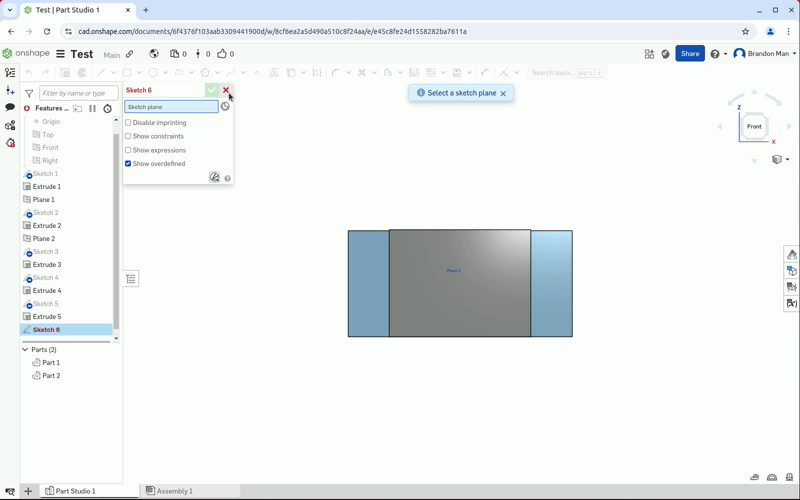
mouse_move(69, 241)
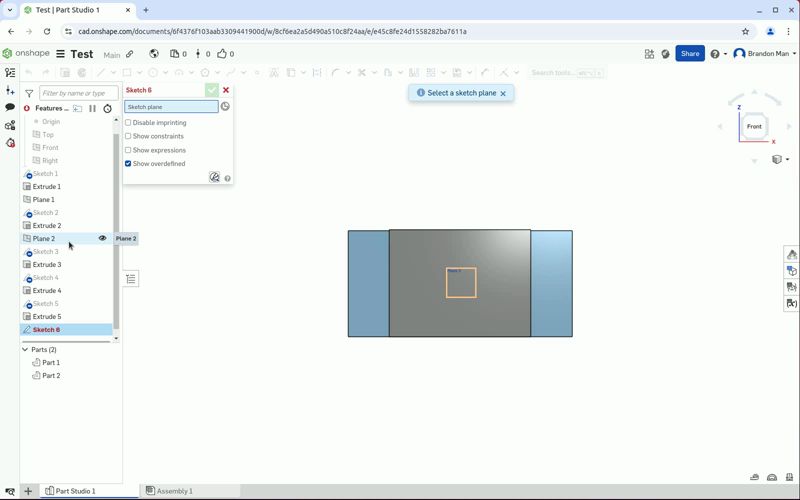
click(69, 241)
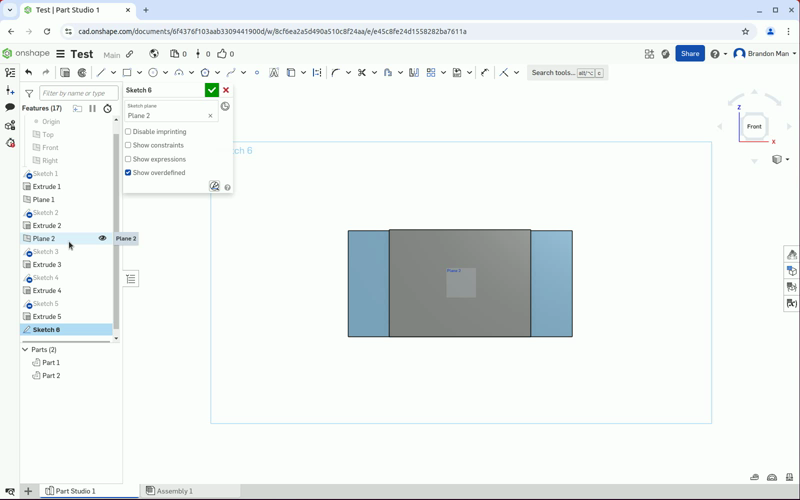
mouse_move(73, 352)
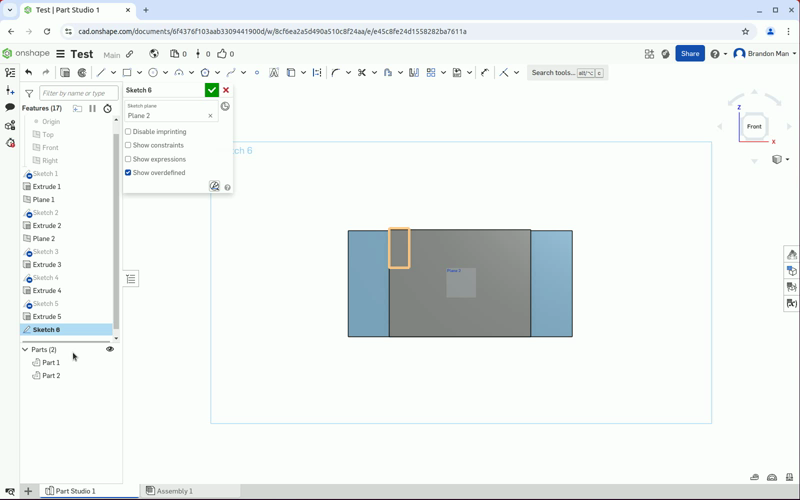
key(y)
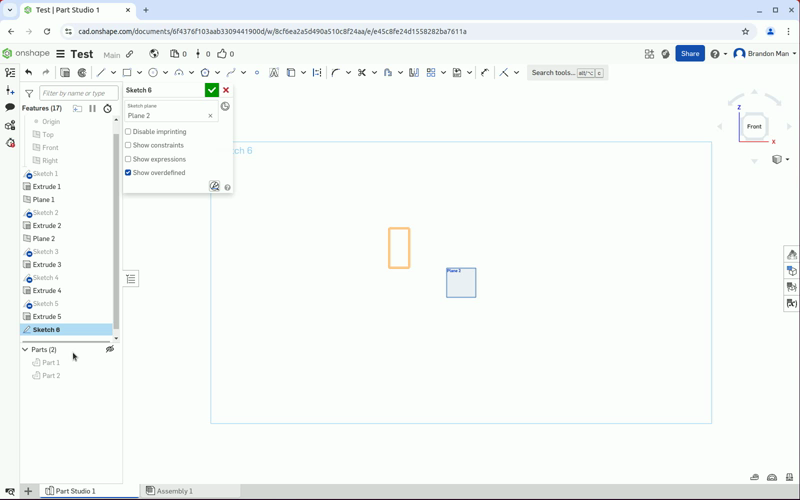
key(l)
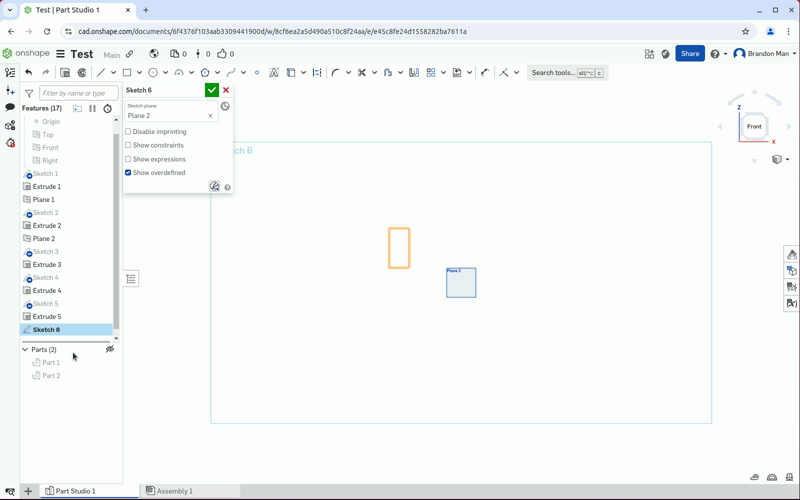
key_down(shift)
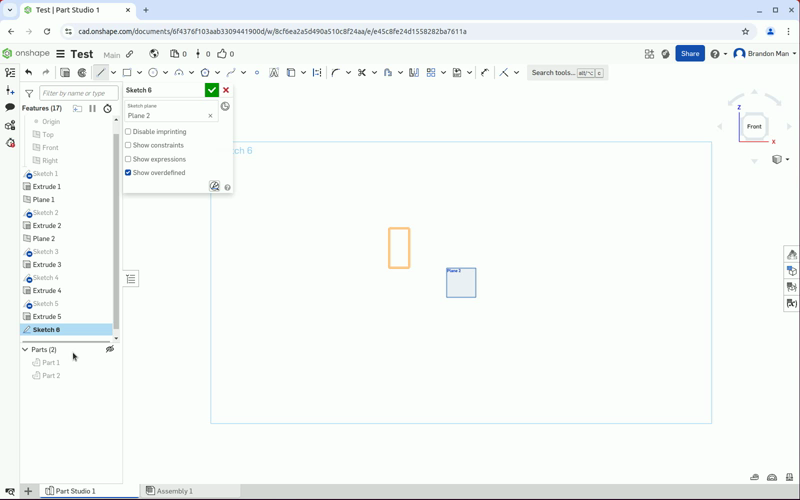
mouse_move(389, 267)
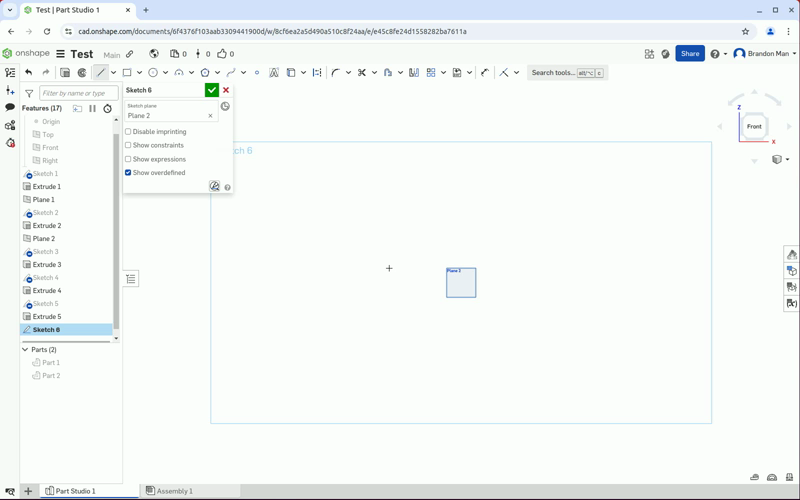
click(389, 267)
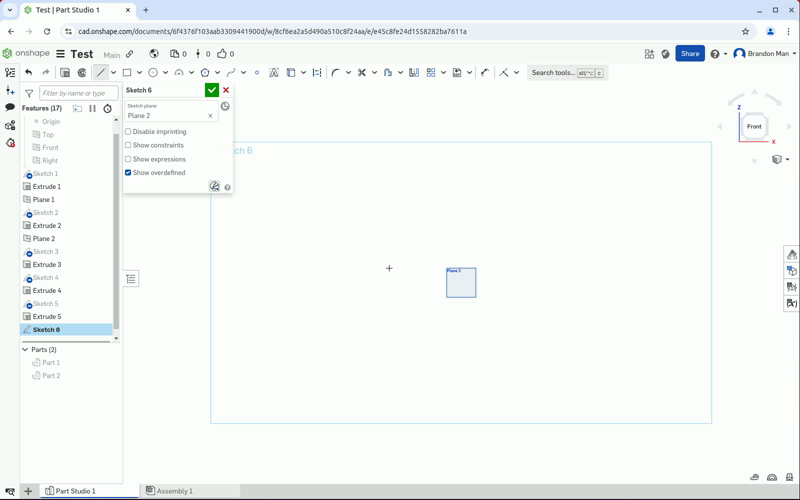
key_up(shift)
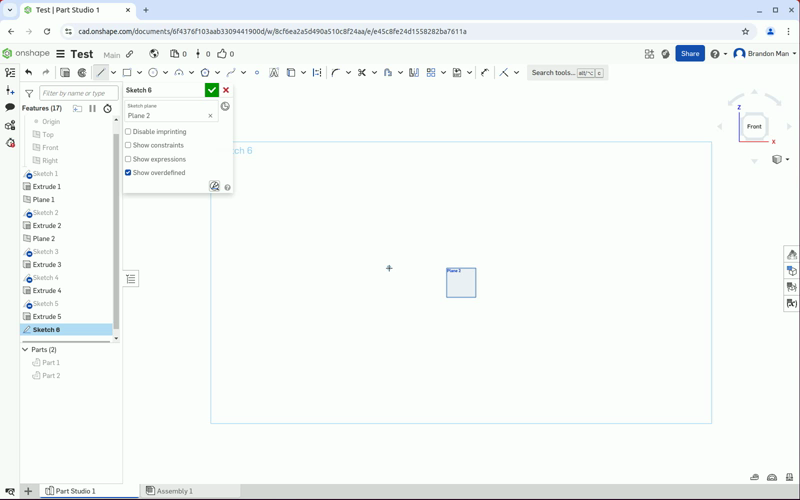
key_down(shift)
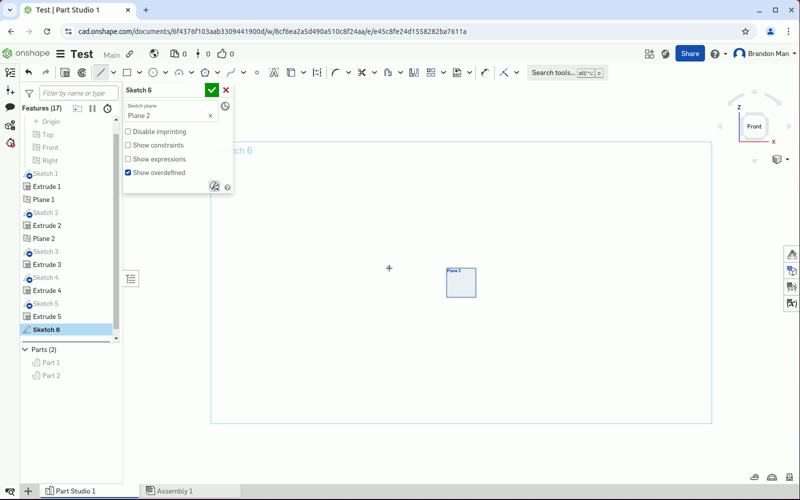
mouse_move(419, 267)
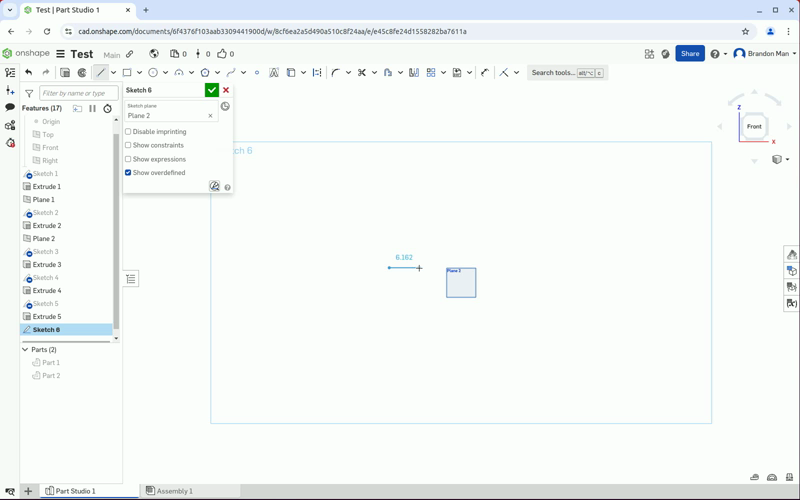
mouse_move(409, 267)
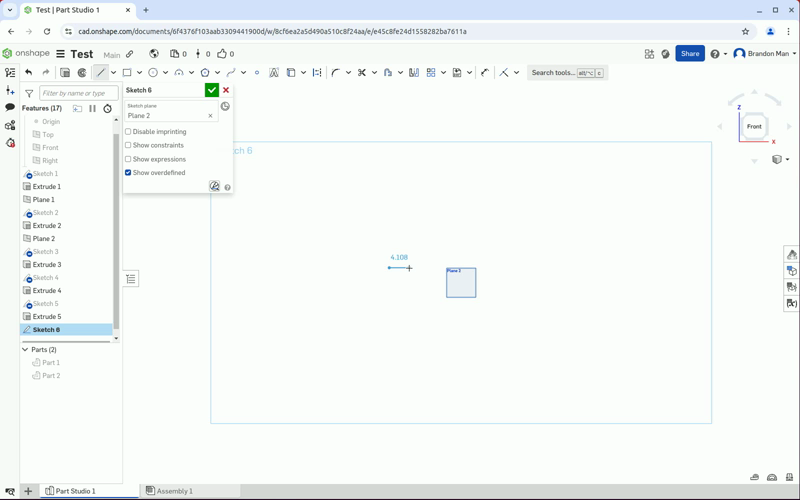
click(409, 267)
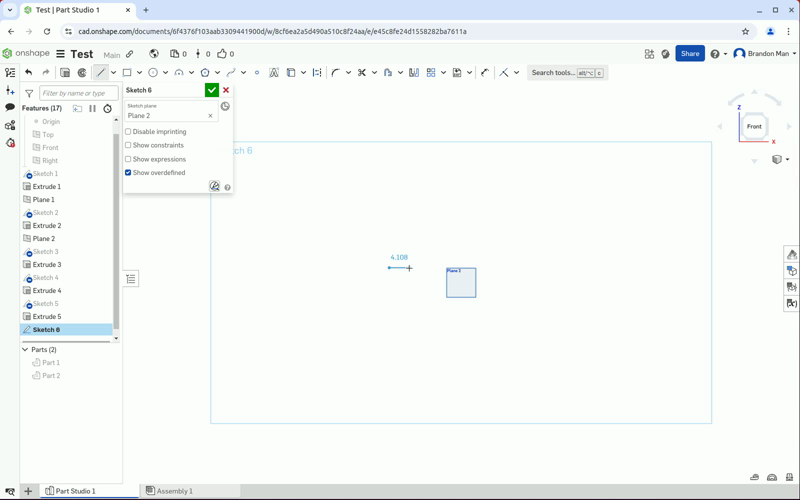
key_up(shift)
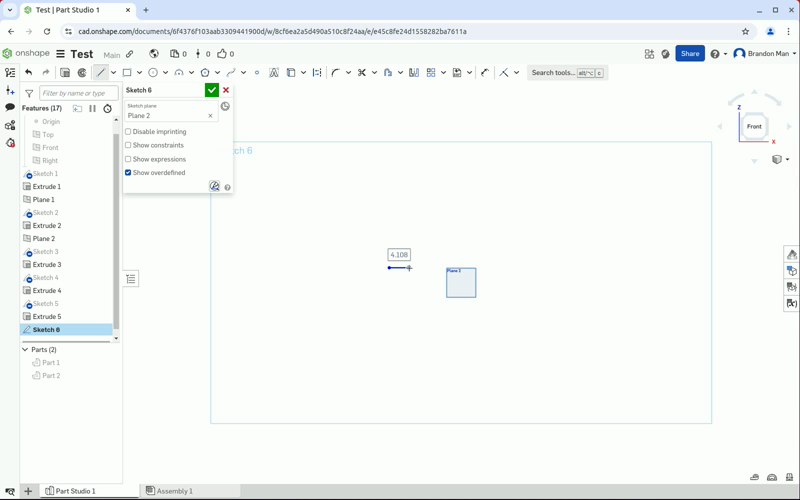
key_down(shift)
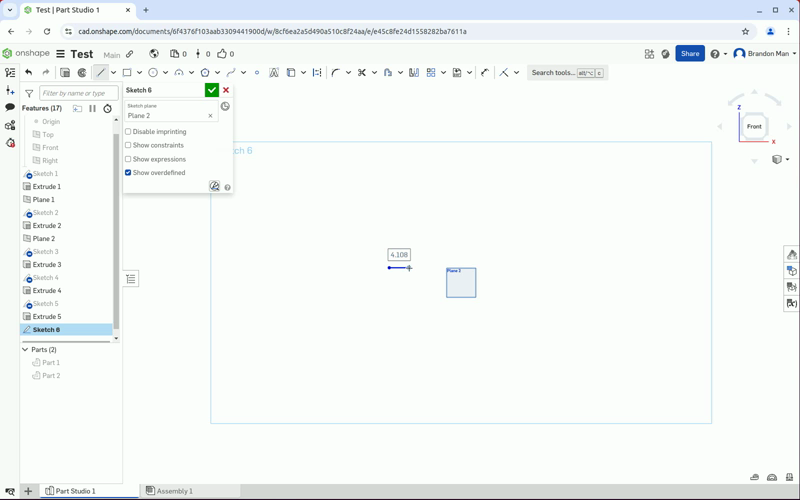
mouse_move(439, 267)
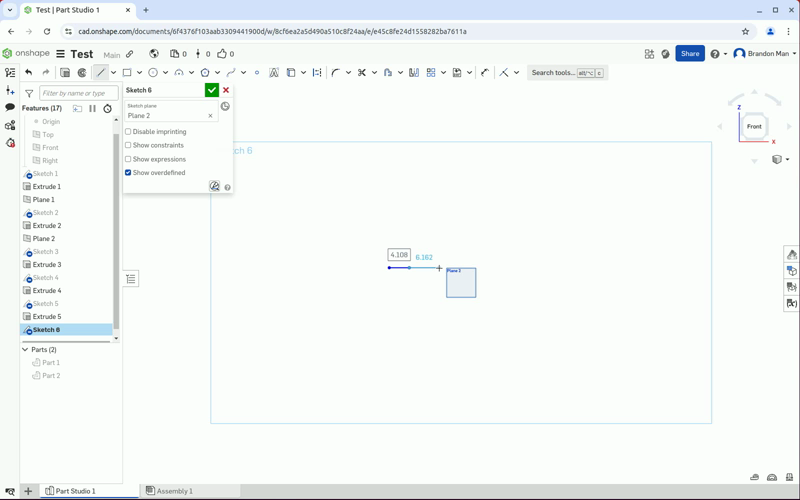
mouse_move(409, 228)
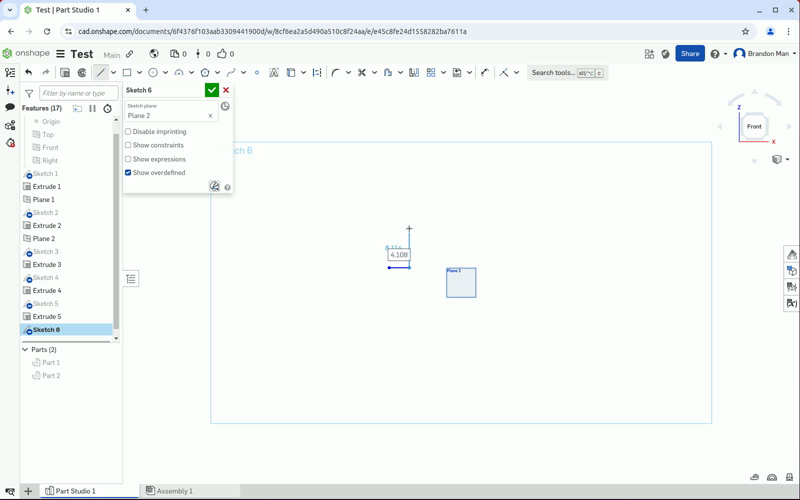
click(409, 228)
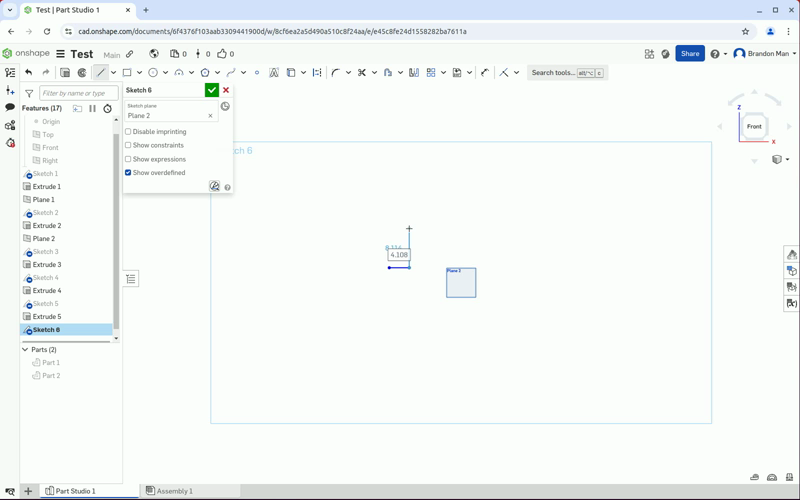
key_up(shift)
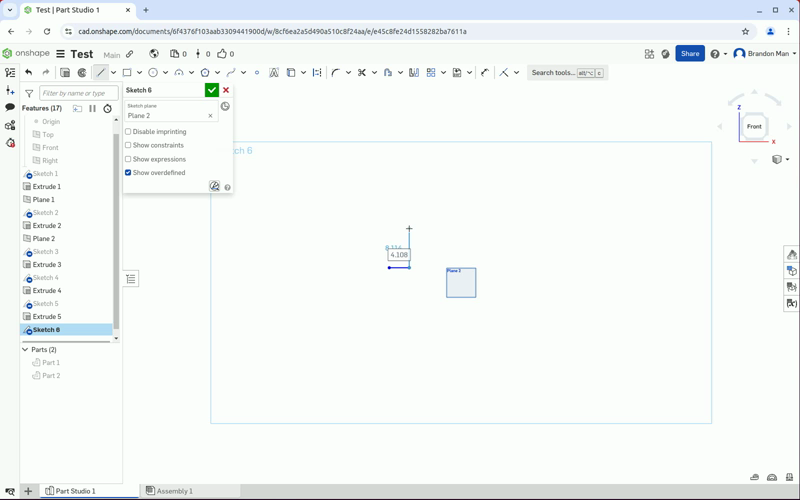
key_down(shift)
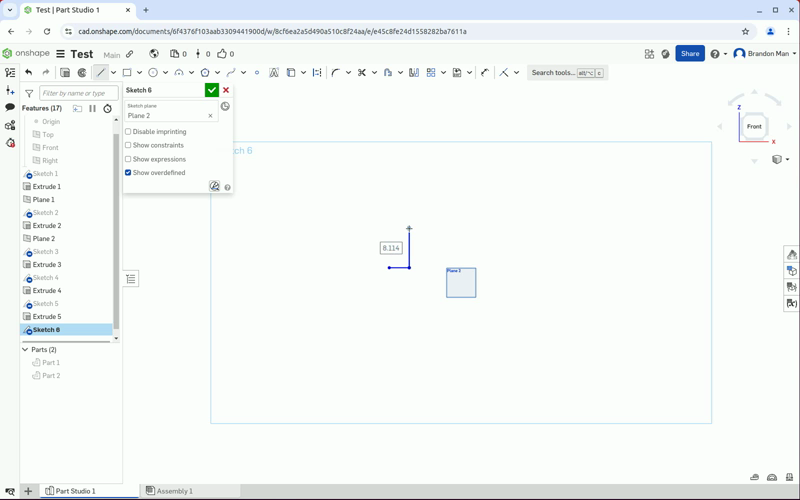
mouse_move(439, 228)
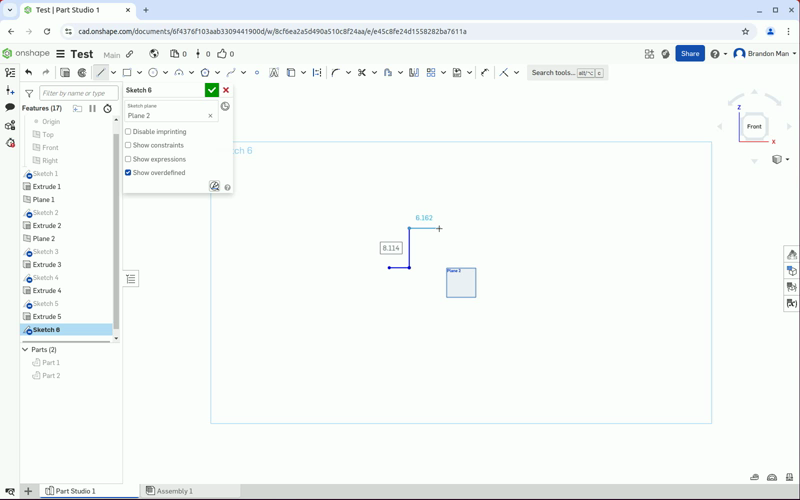
mouse_move(389, 228)
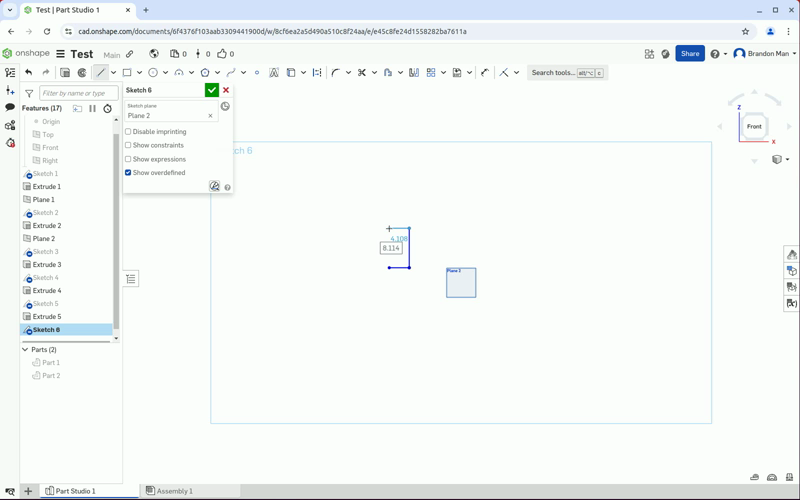
click(389, 228)
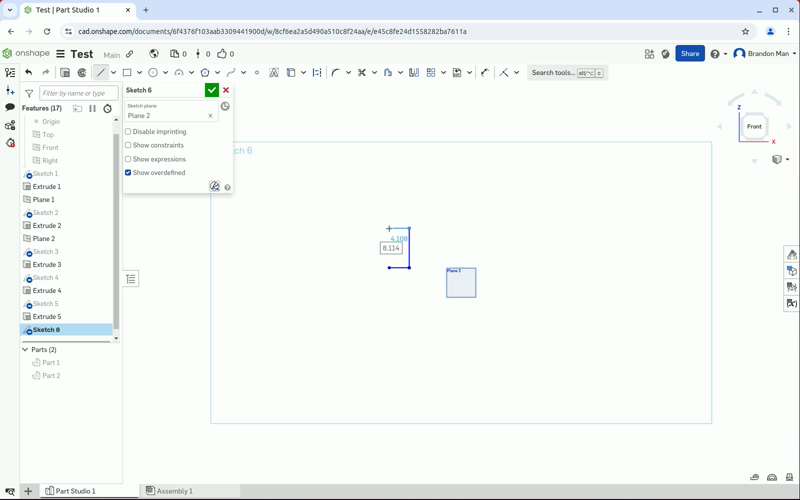
key_up(shift)
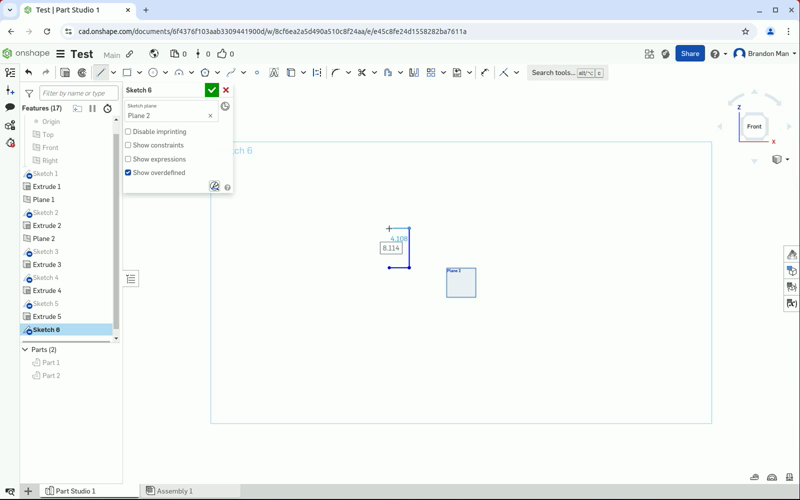
mouse_move(419, 228)
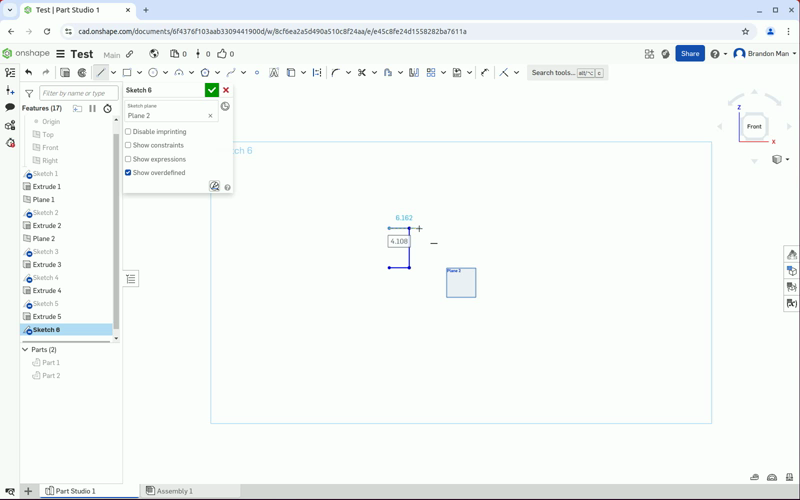
key_down(shift)
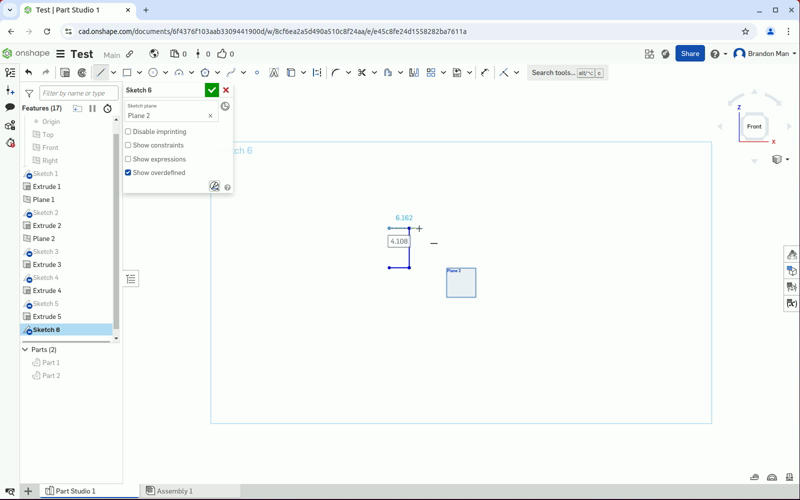
mouse_move(389, 267)
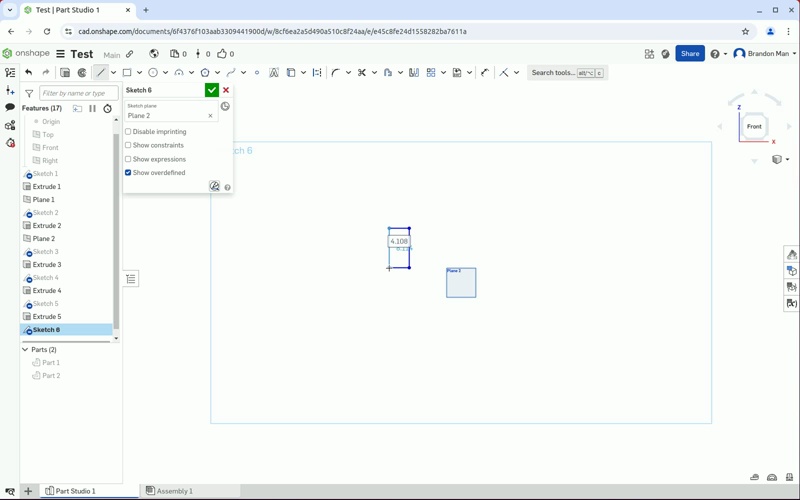
key_up(shift)
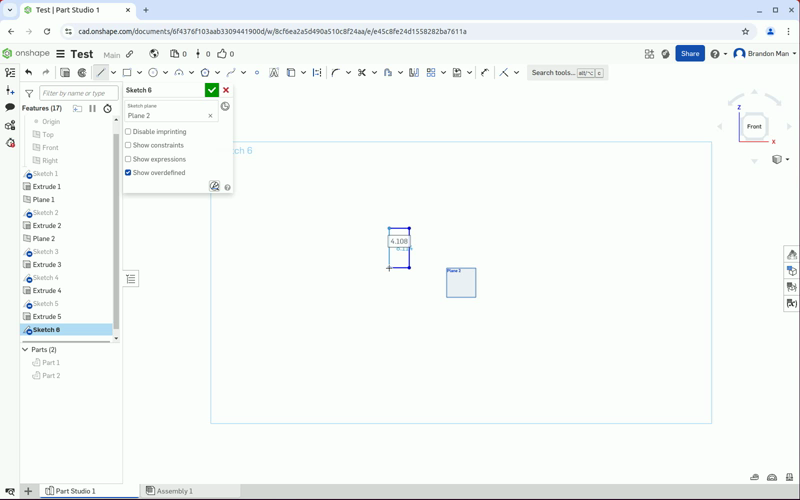
click(389, 267)
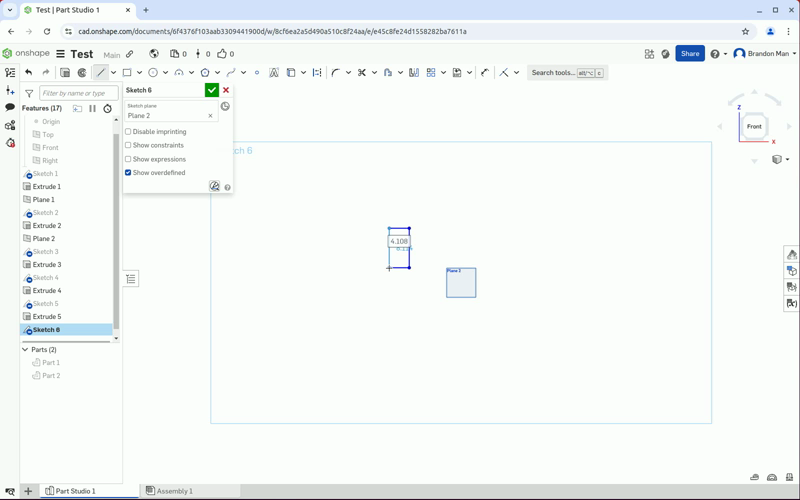
key(esc)
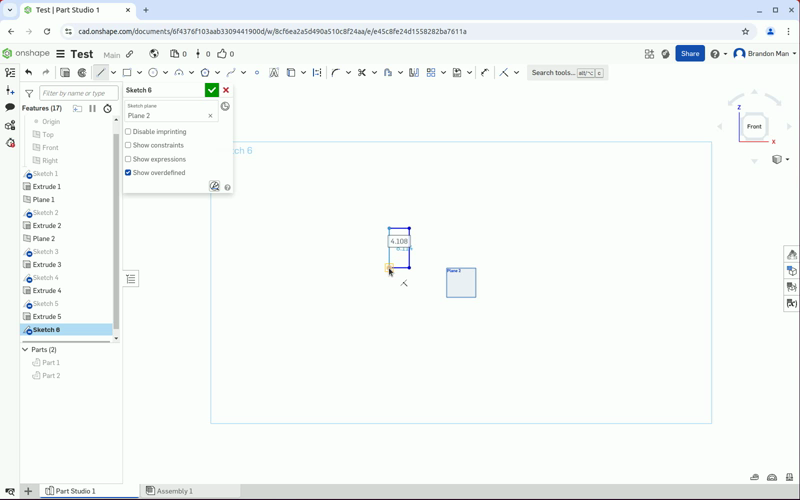
mouse_move(408, 263)
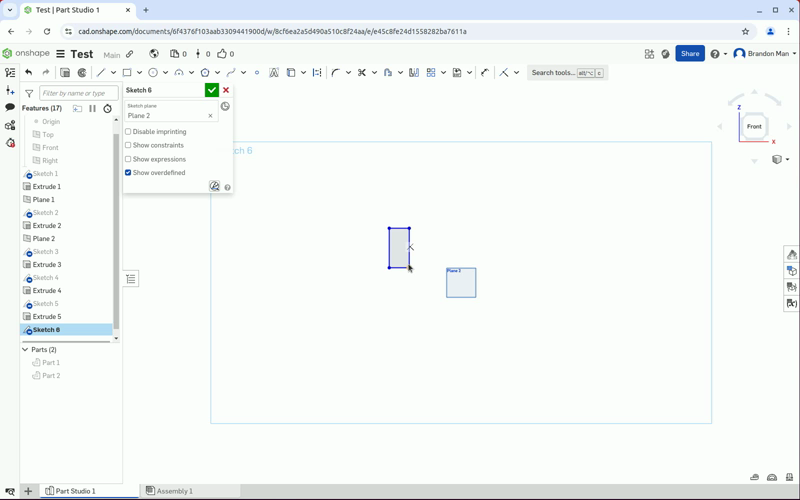
scroll(6)
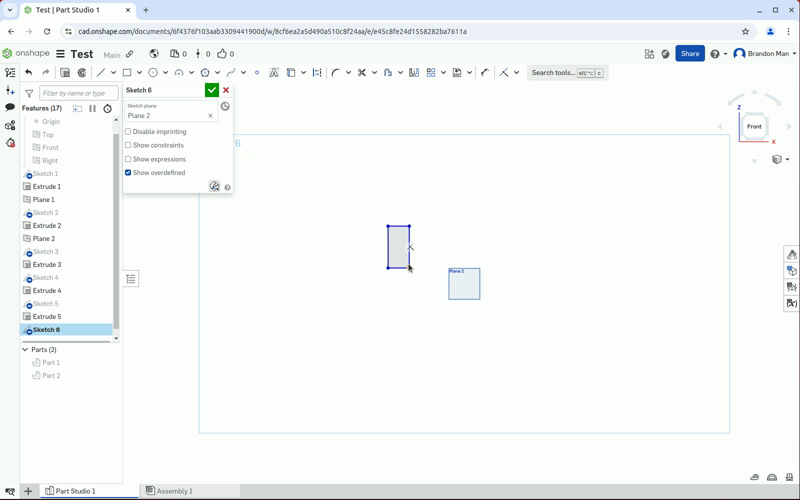
scroll(6)
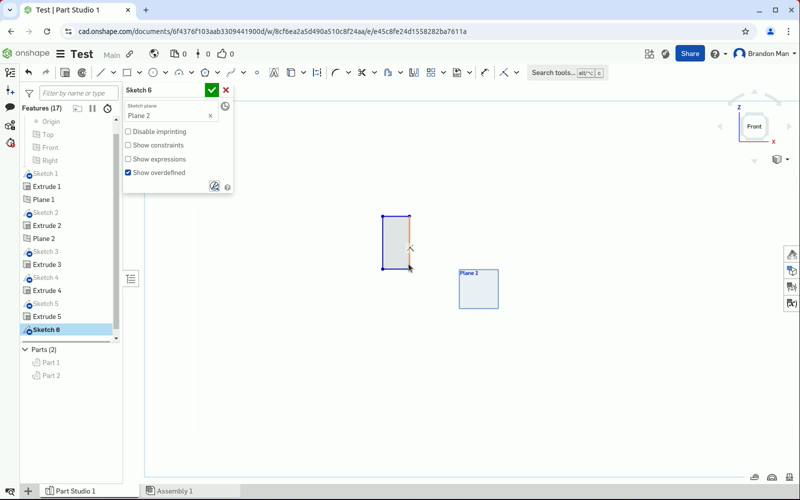
scroll(6)
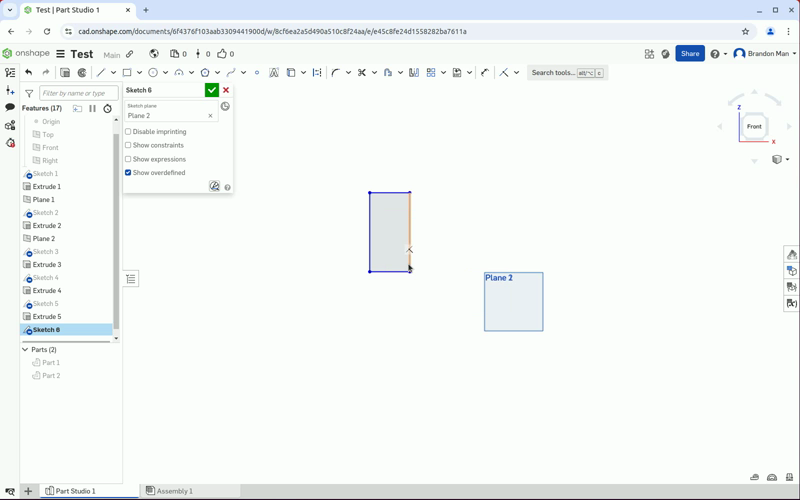
scroll(6)
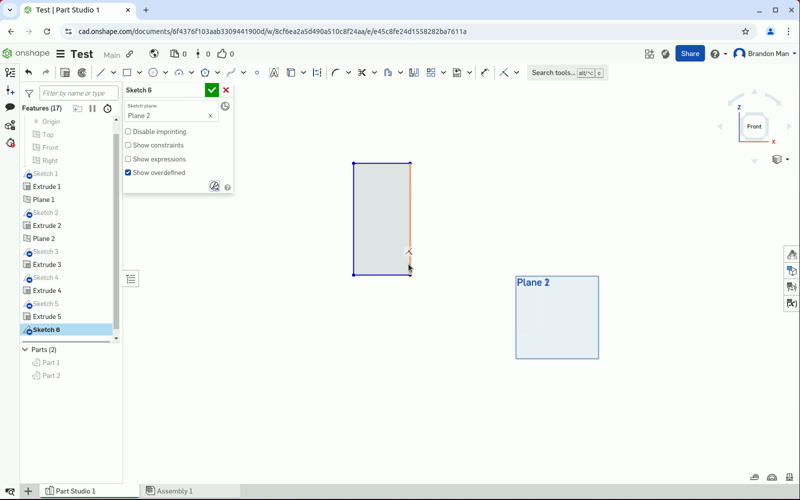
scroll(6)
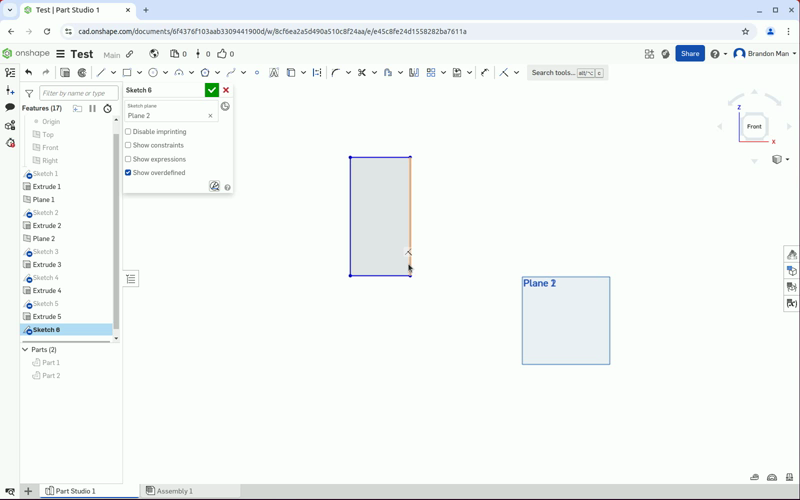
scroll(6)
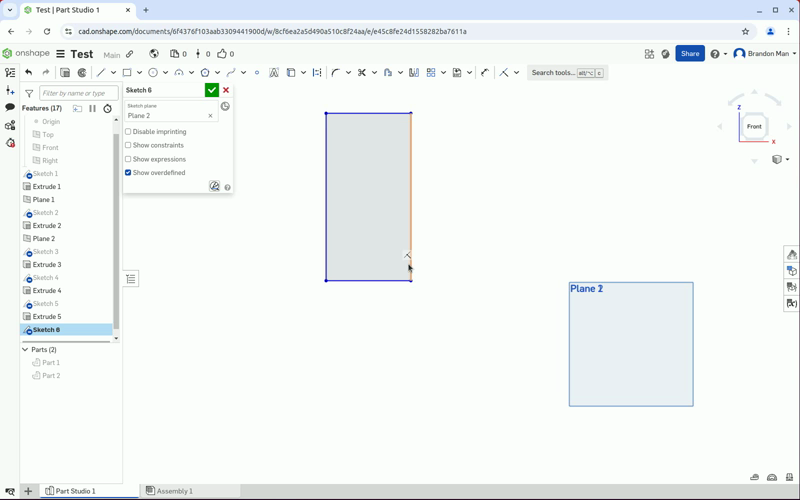
scroll(6)
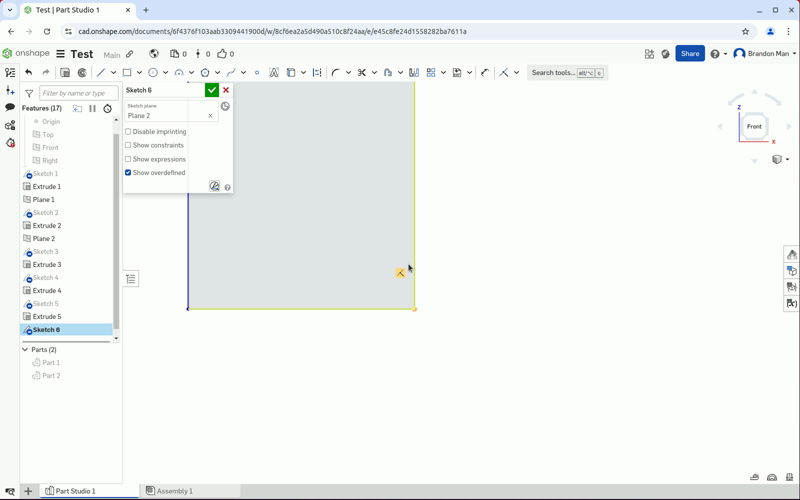
click(408, 263)
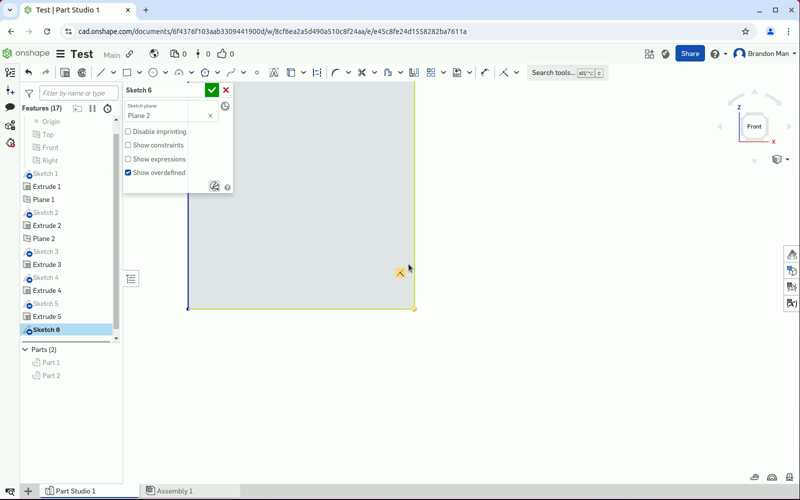
scroll(-6)
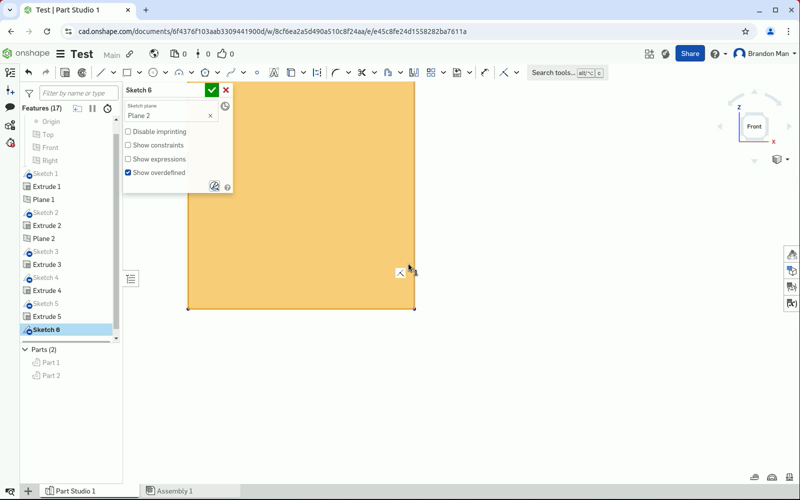
scroll(-6)
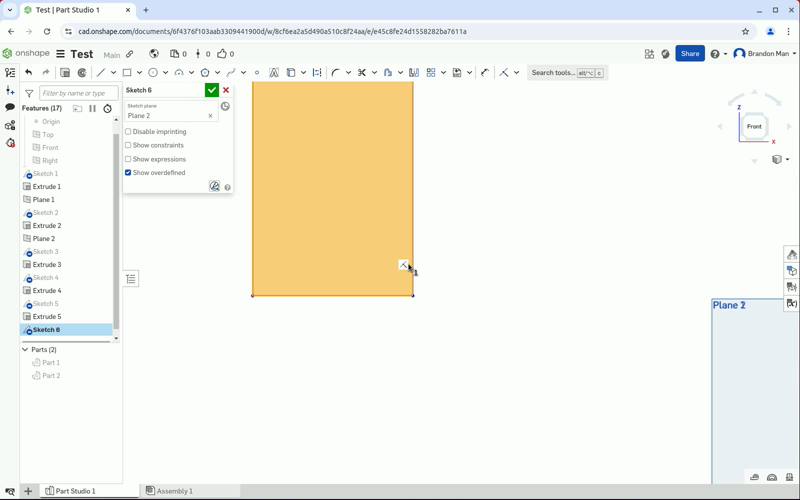
scroll(-6)
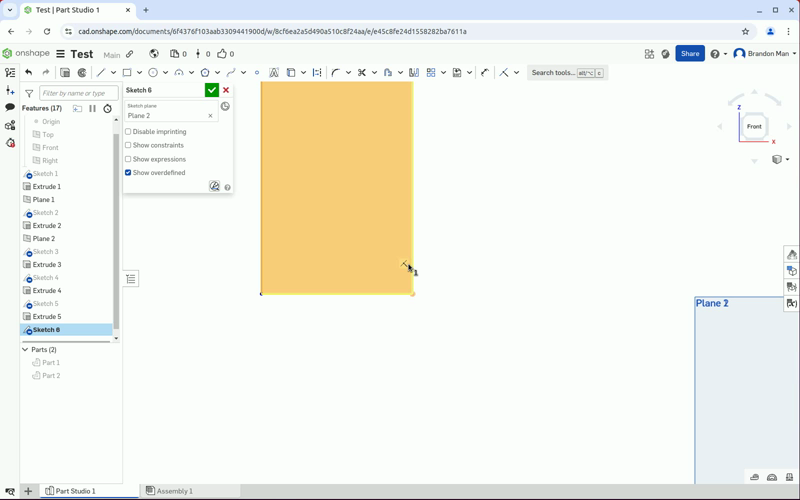
scroll(-6)
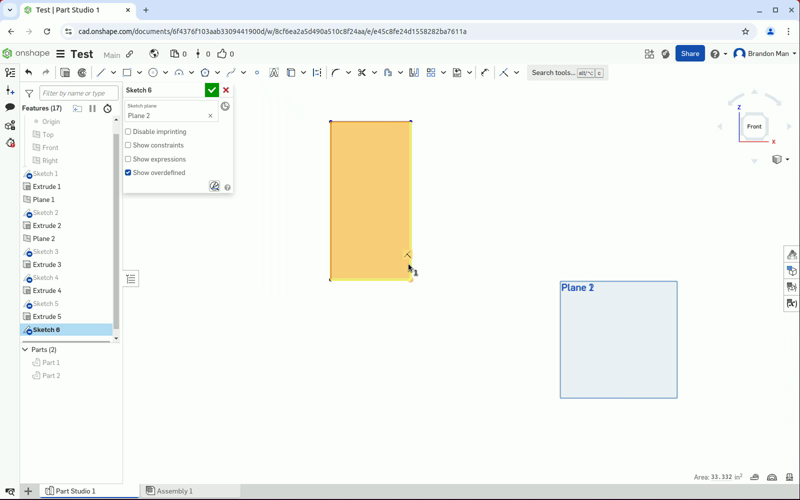
scroll(-6)
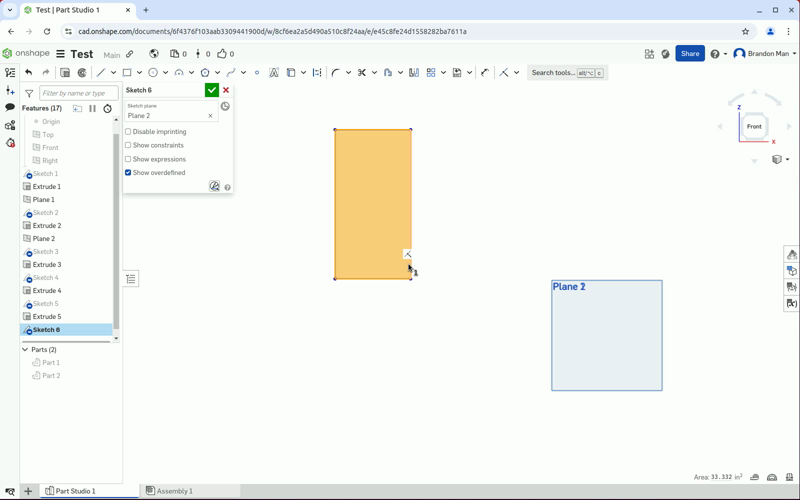
scroll(-6)
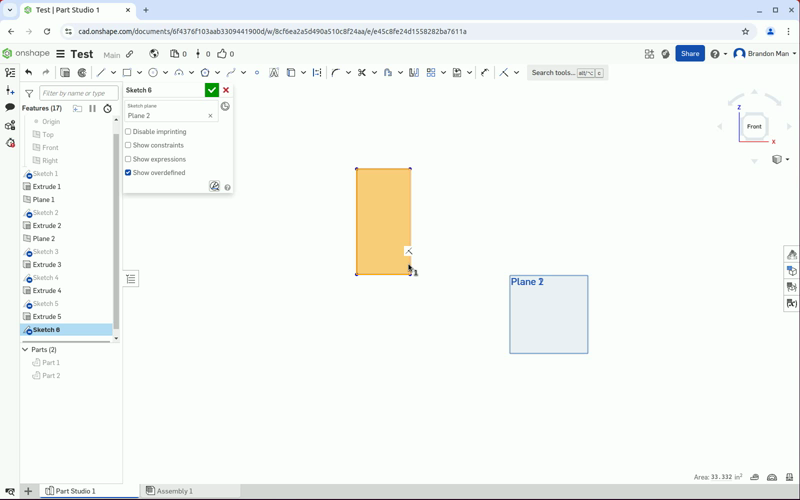
scroll(-6)
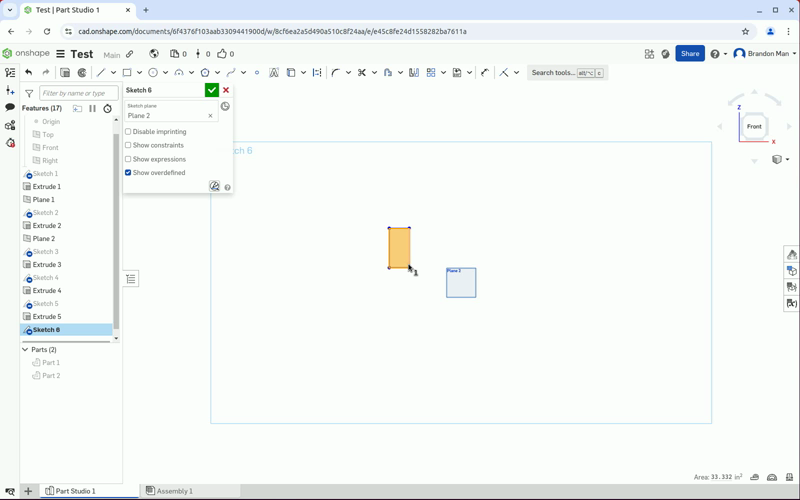
mouse_move(73, 352)
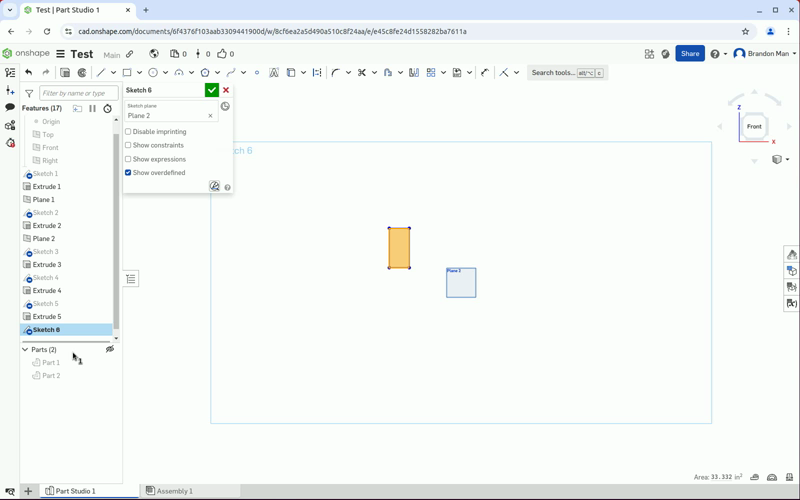
key(shift+y)
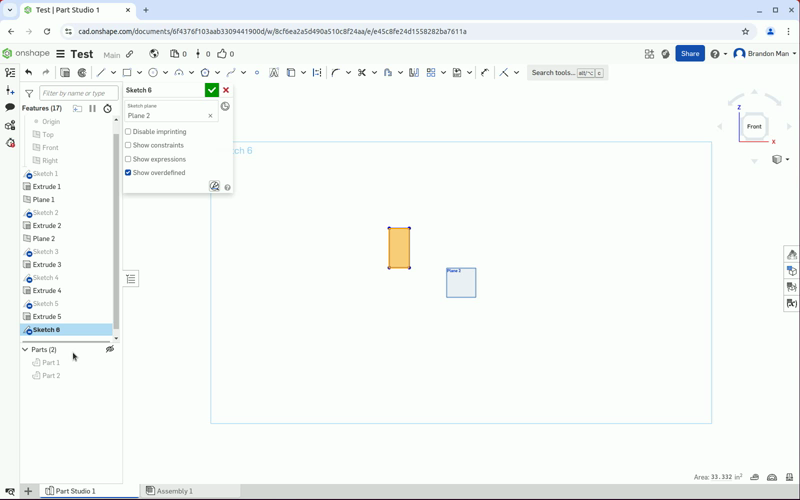
key(shift+e)
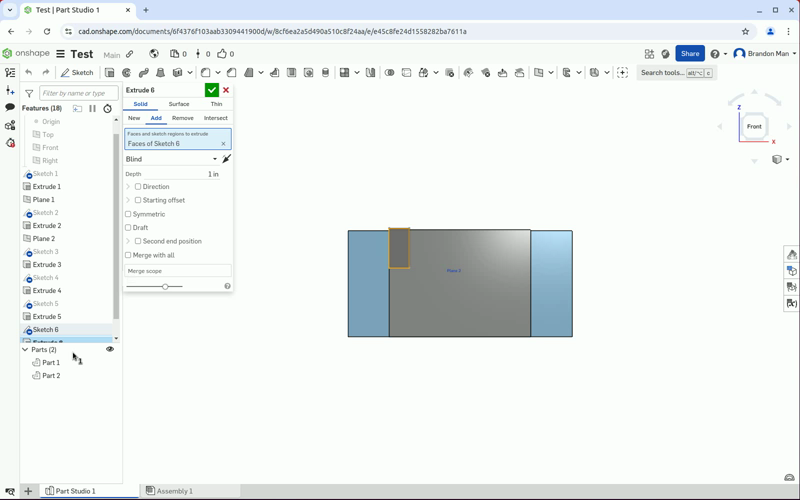
mouse_move(143, 106)
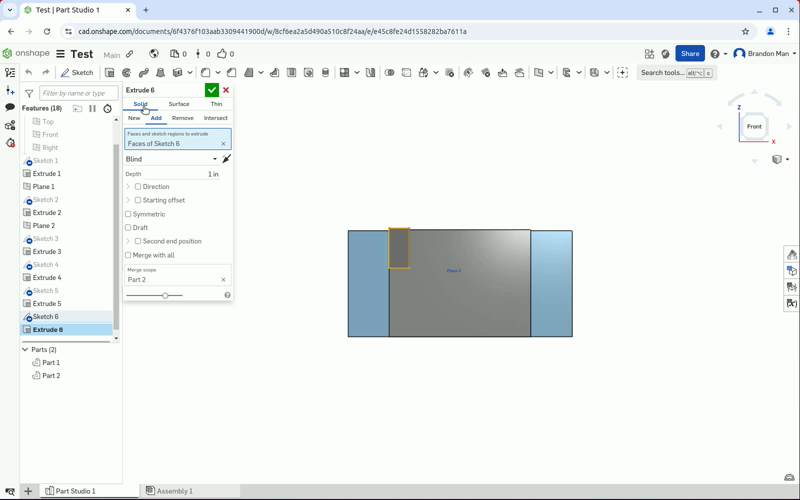
click(143, 106)
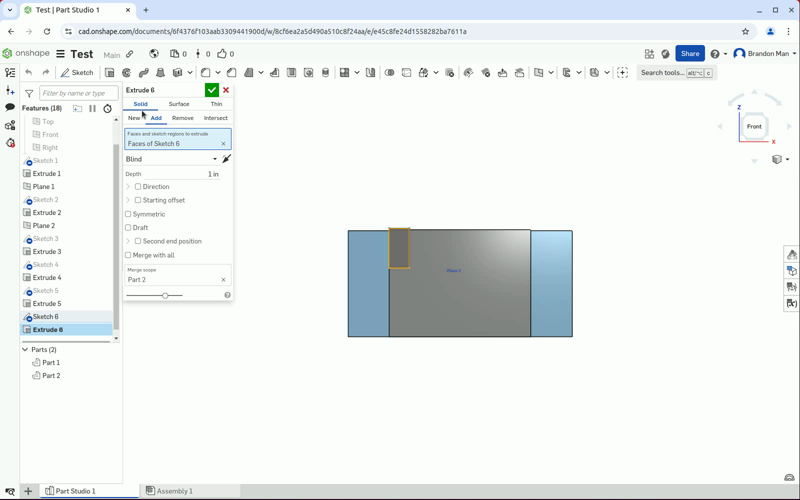
mouse_move(137, 120)
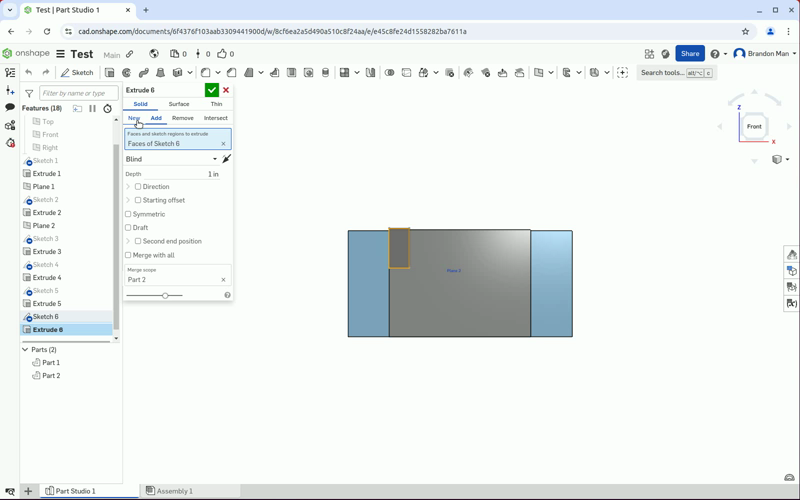
click(137, 120)
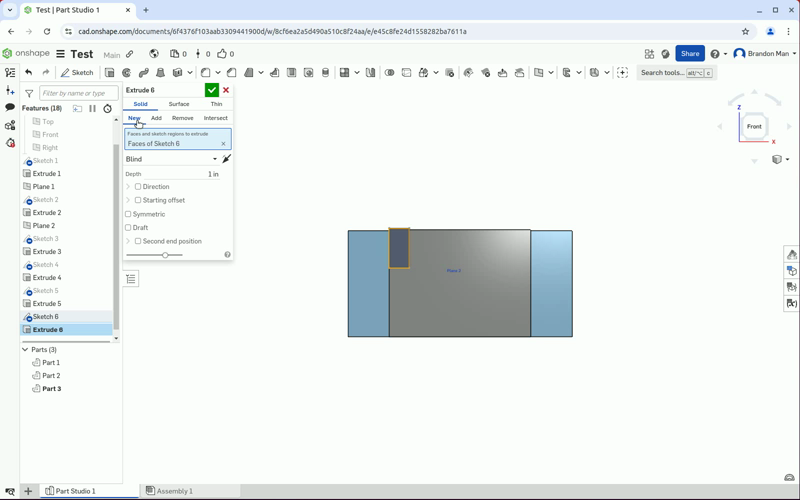
key(tab, 4)
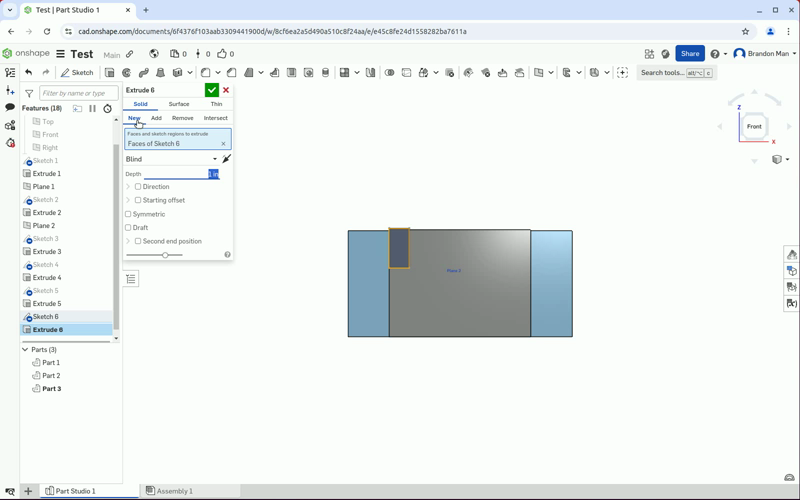
text(5.777)
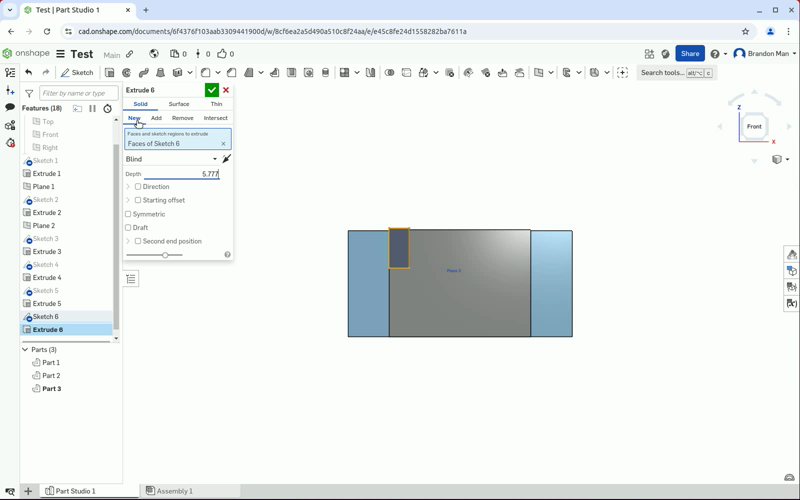
key(enter)
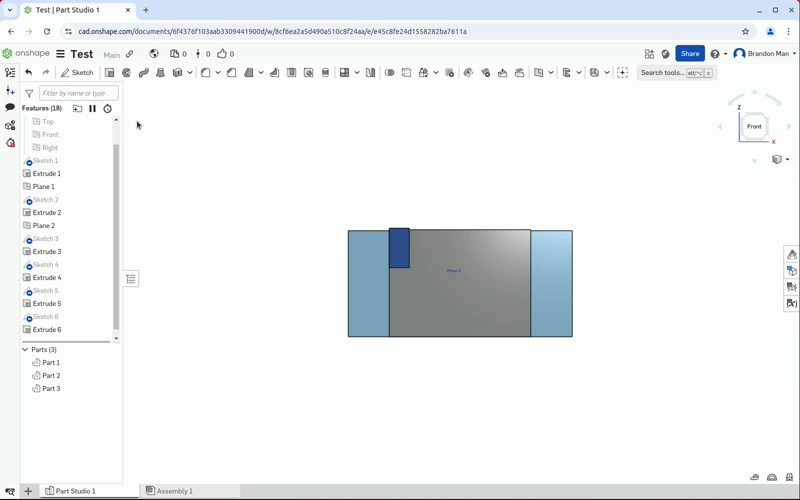
key(shift+h)
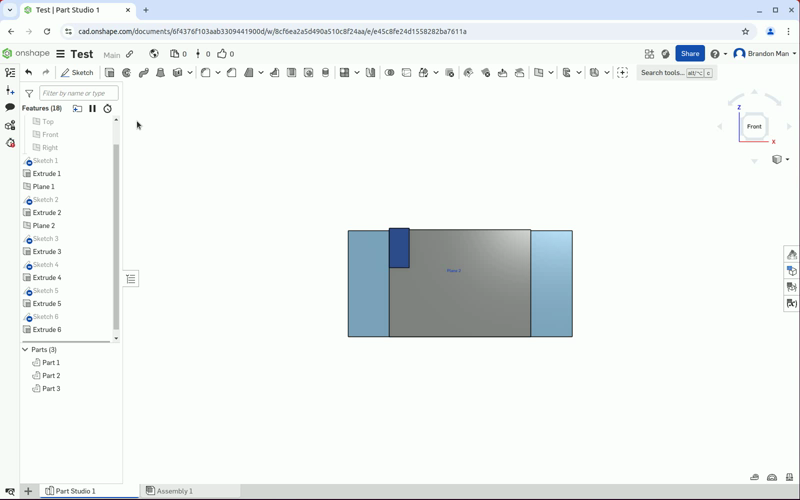
key(shift+h)
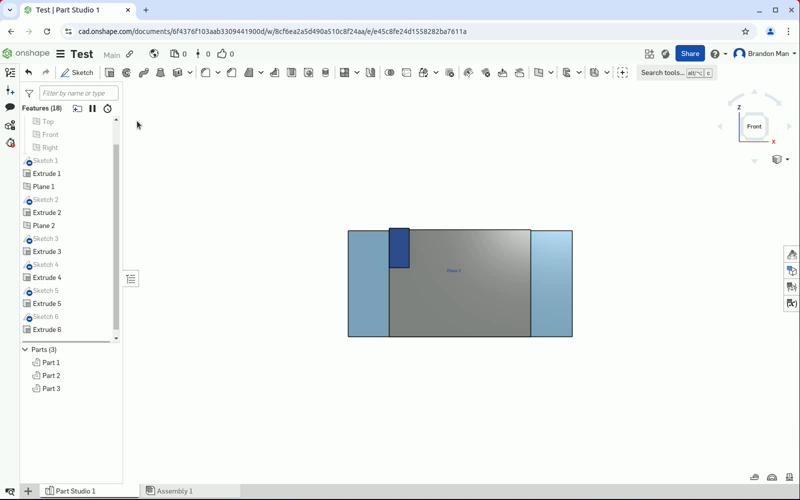
mouse_move(69, 163)
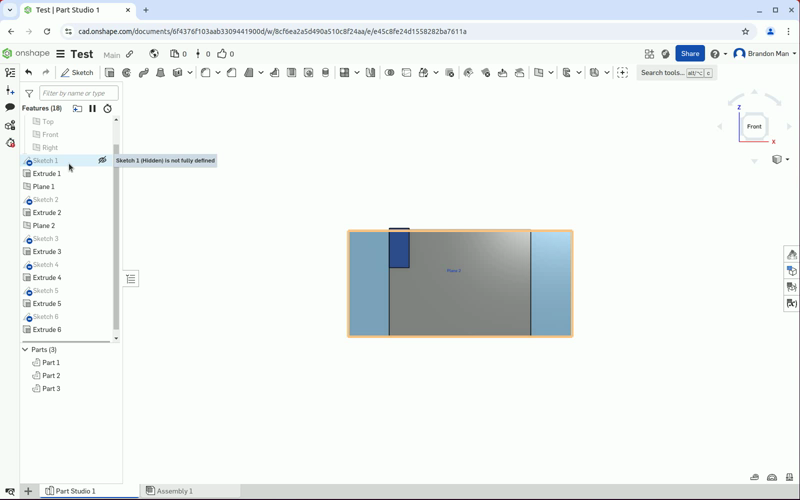
click(69, 163)
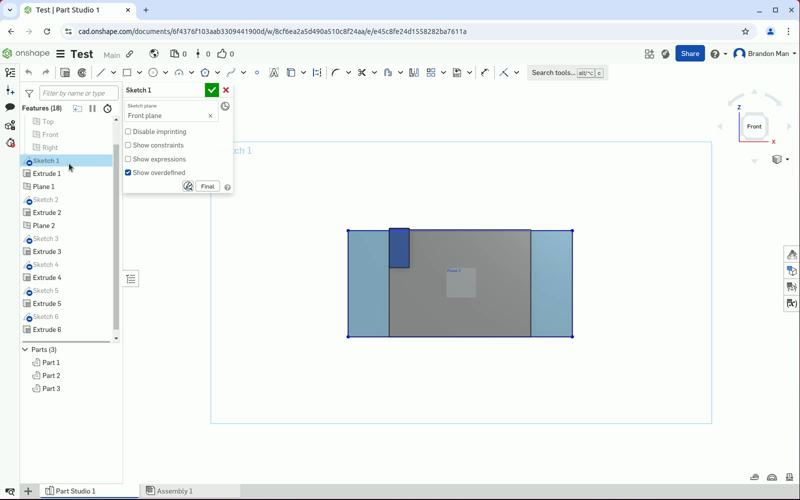
mouse_move(229, 92)
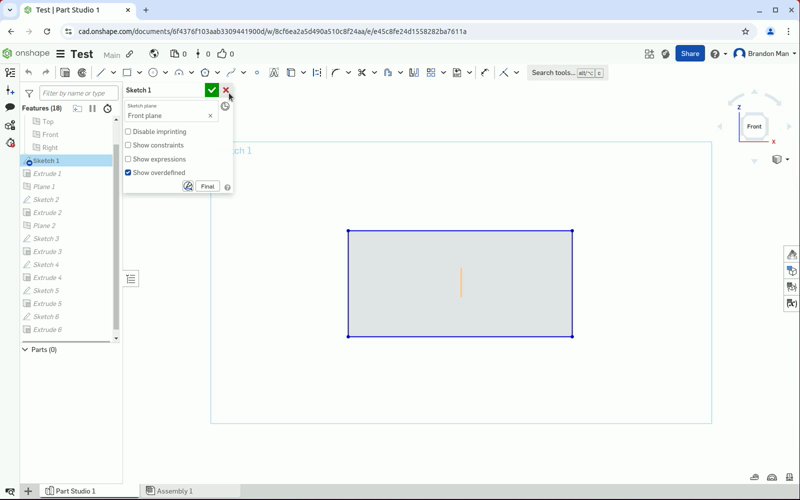
click(229, 92)
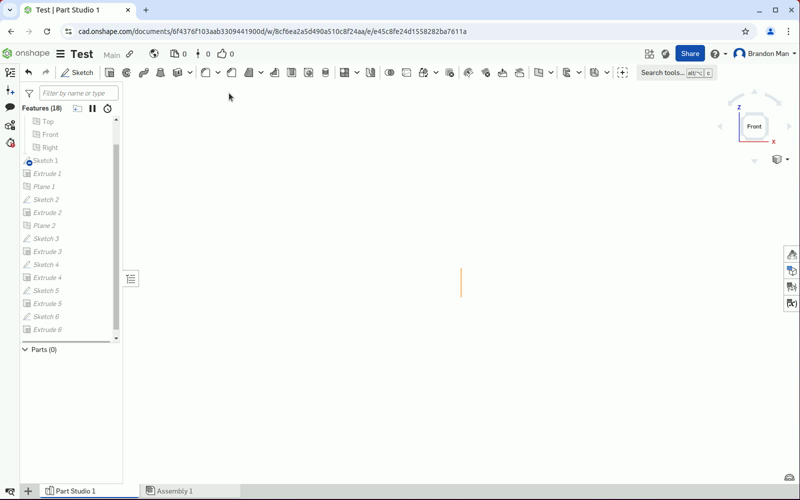
key(shift+s)
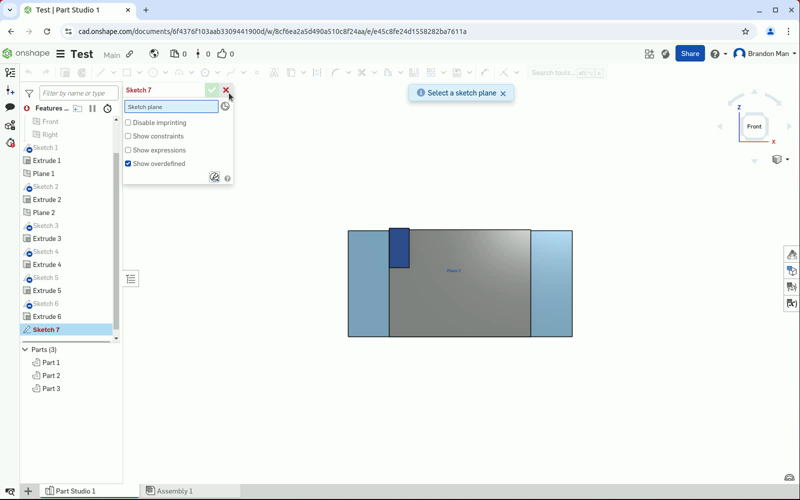
mouse_move(69, 215)
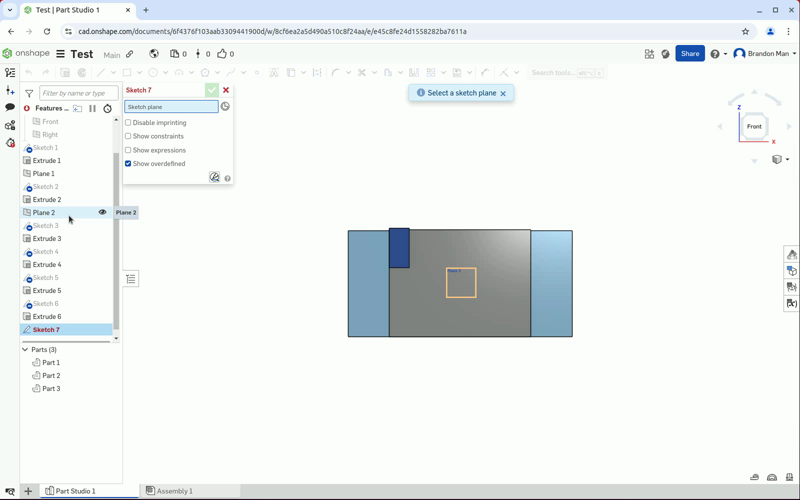
click(69, 215)
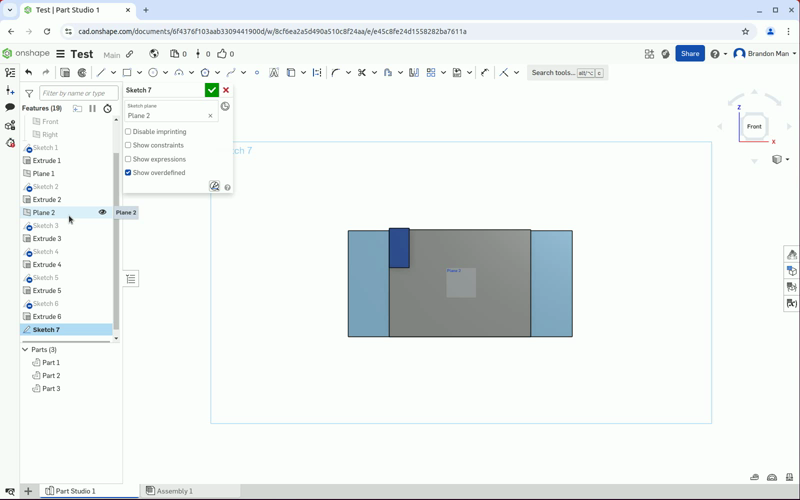
mouse_move(73, 352)
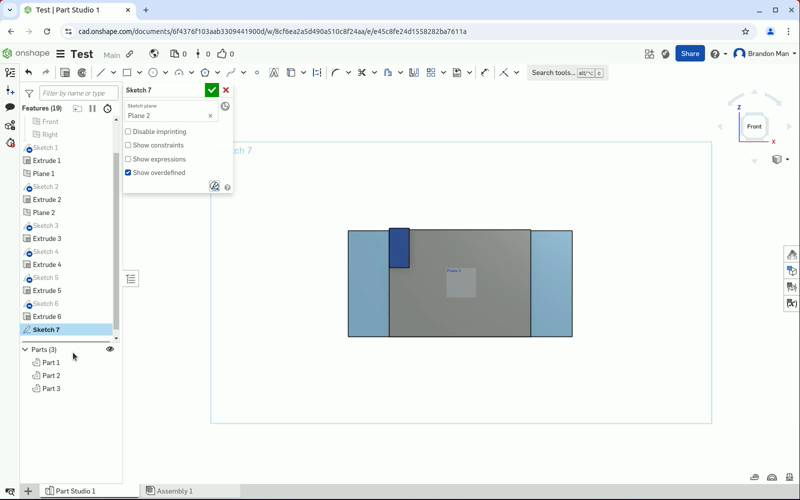
key(y)
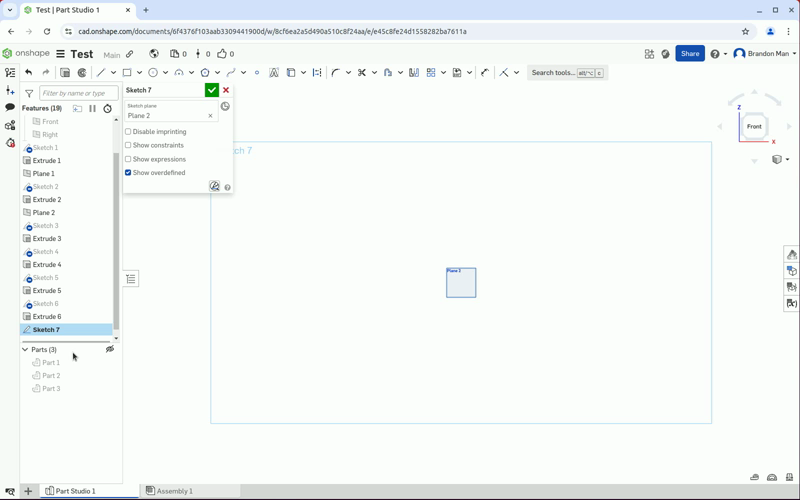
key(l)
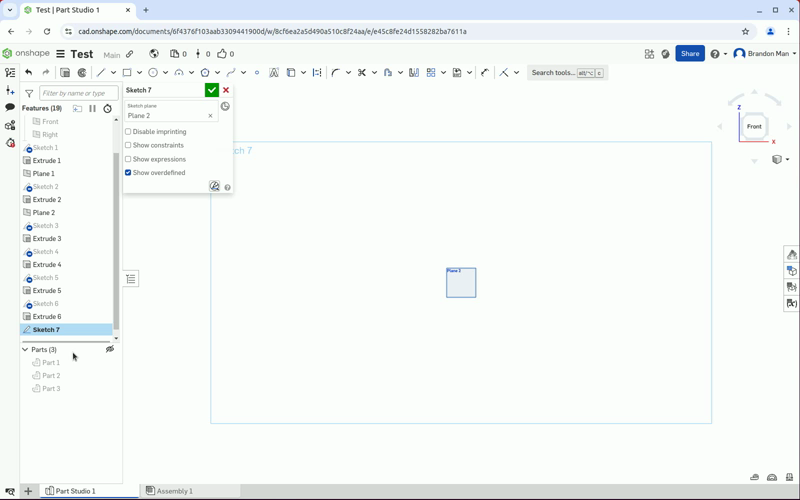
key_down(shift)
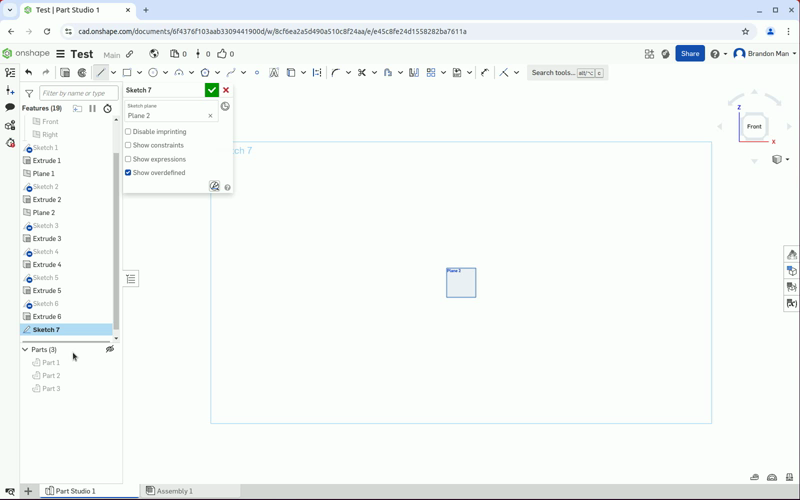
mouse_move(510, 267)
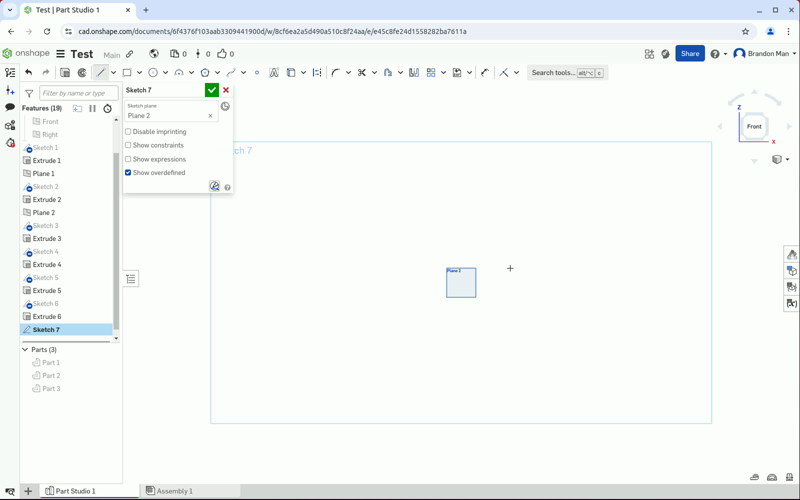
click(510, 267)
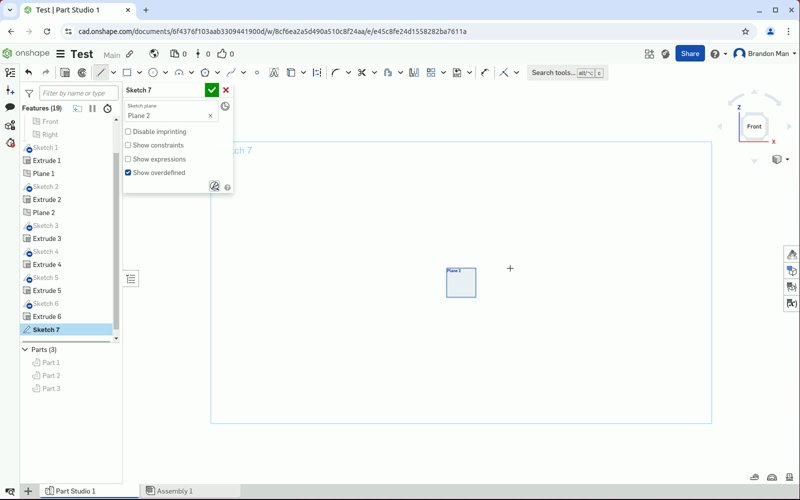
key_up(shift)
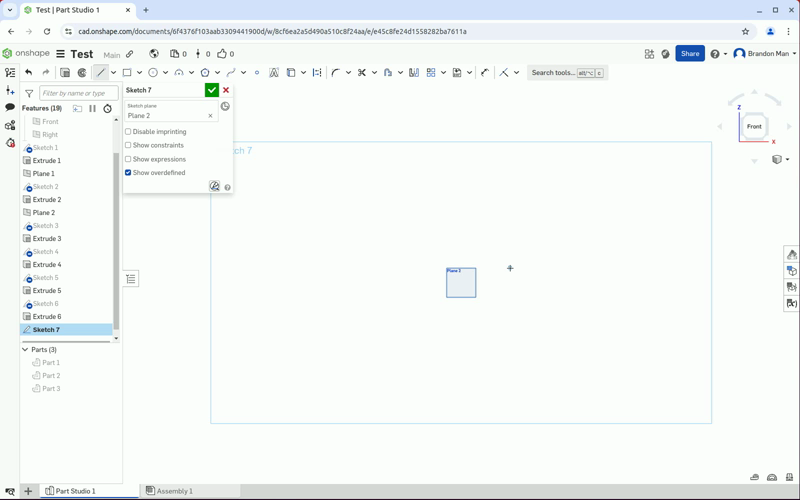
key_down(shift)
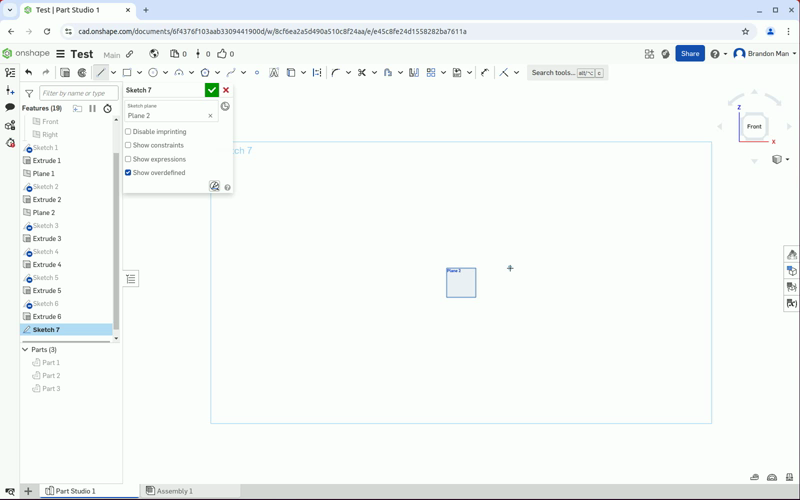
mouse_move(540, 267)
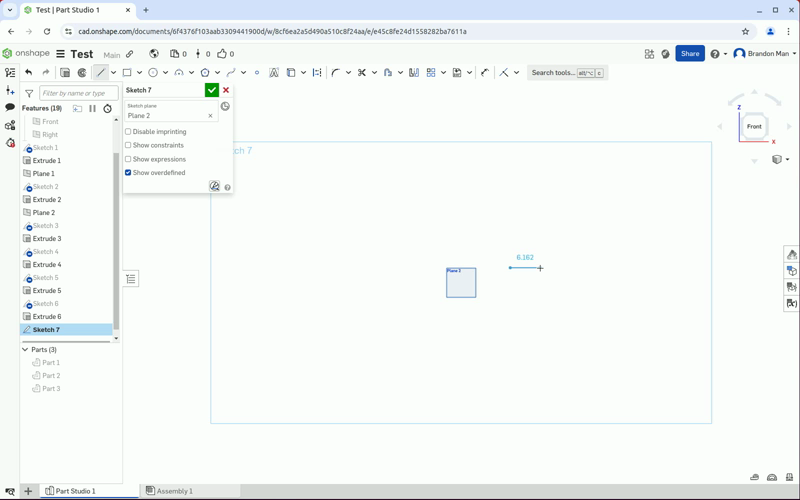
mouse_move(531, 267)
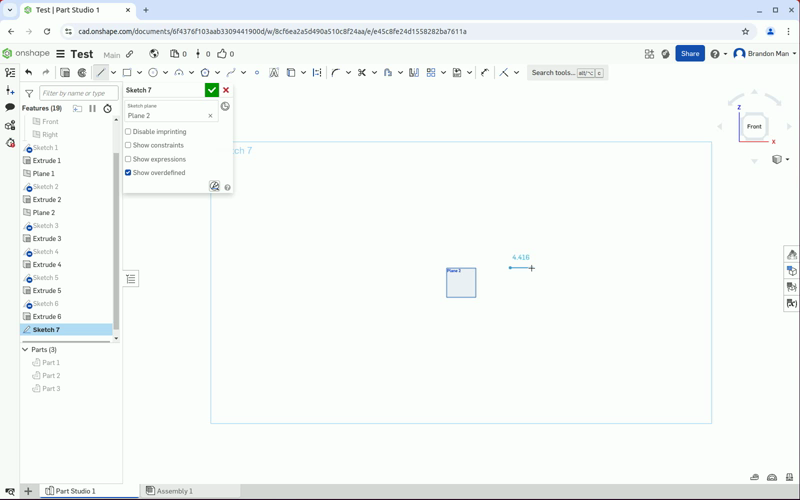
click(531, 267)
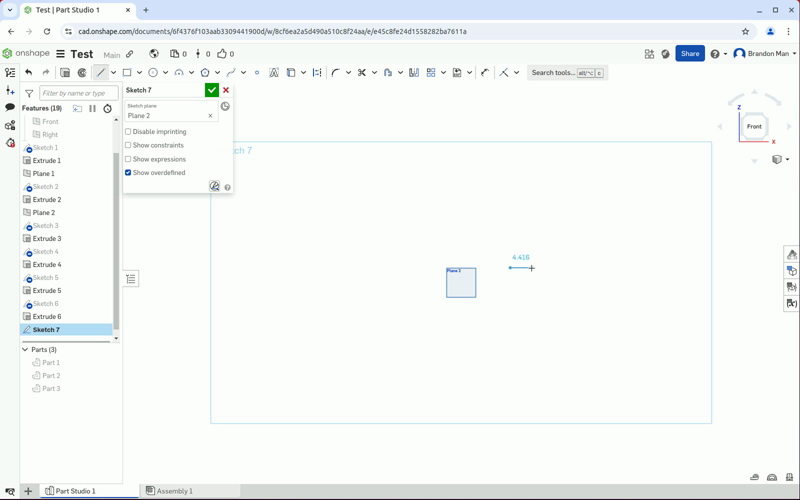
key_up(shift)
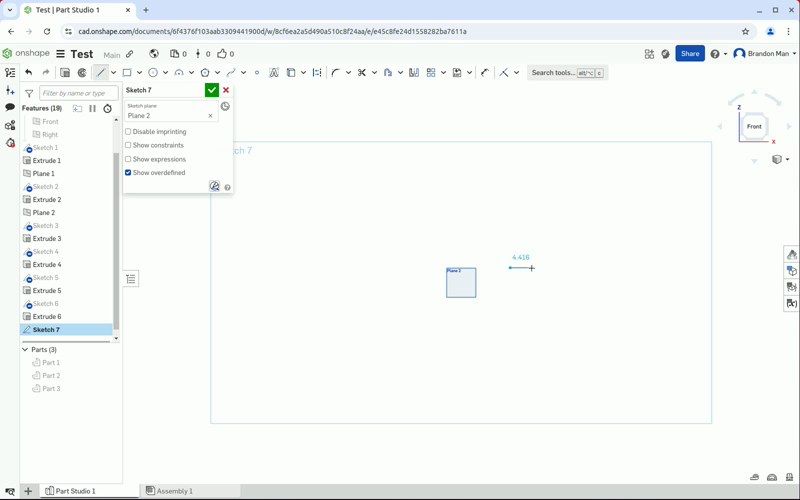
key_down(shift)
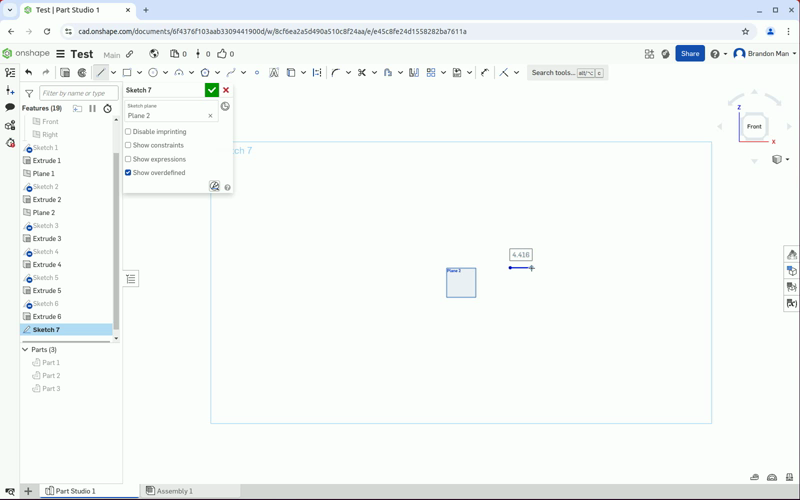
mouse_move(561, 267)
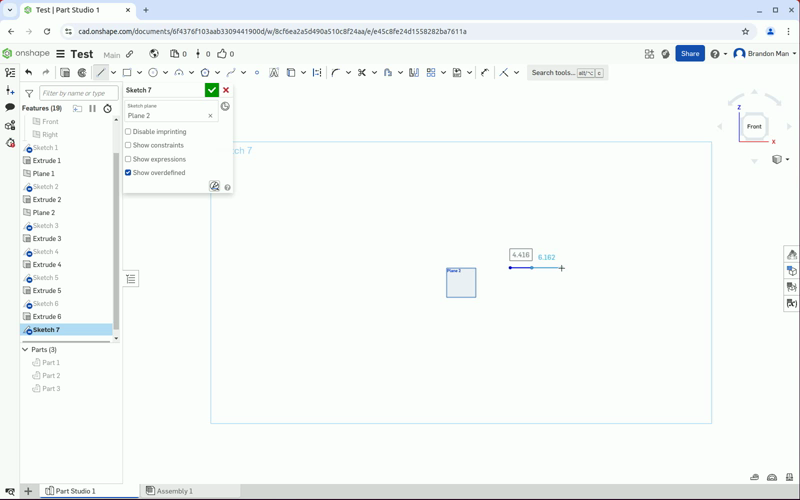
mouse_move(531, 228)
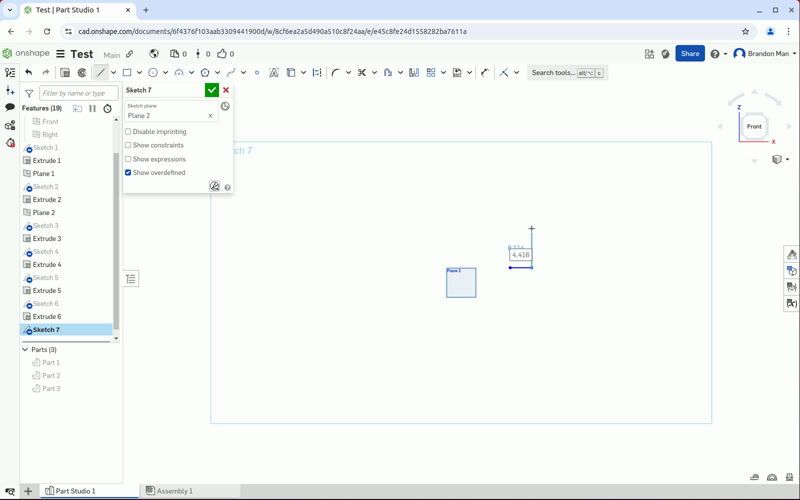
click(531, 228)
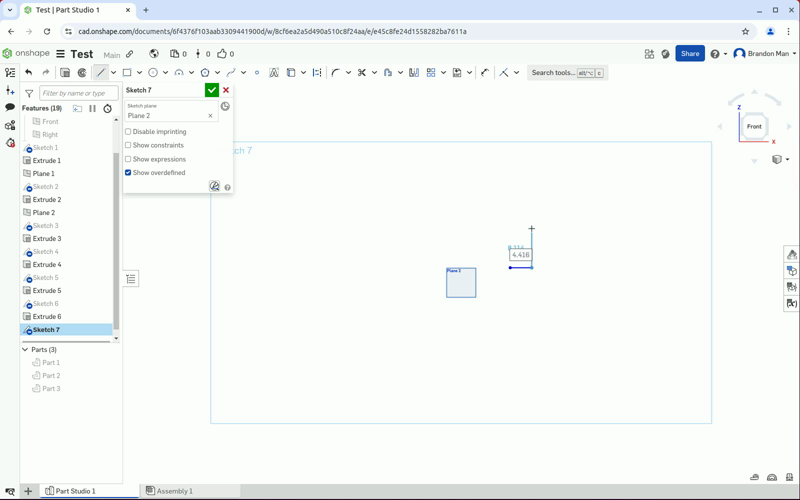
key_up(shift)
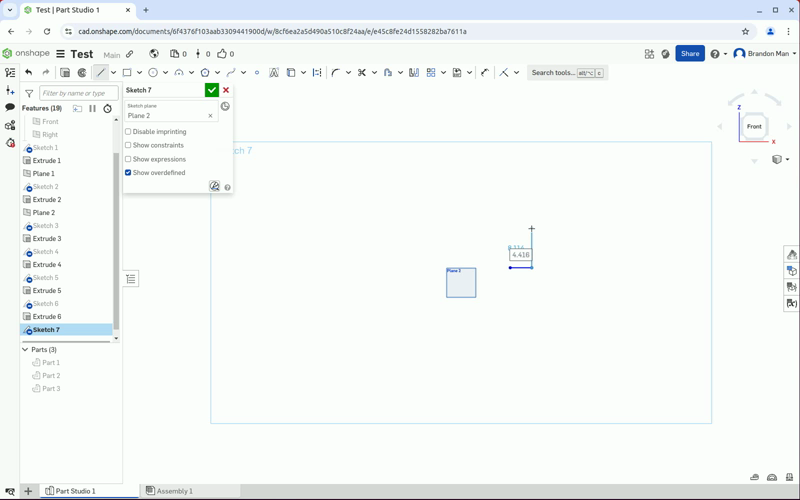
key_down(shift)
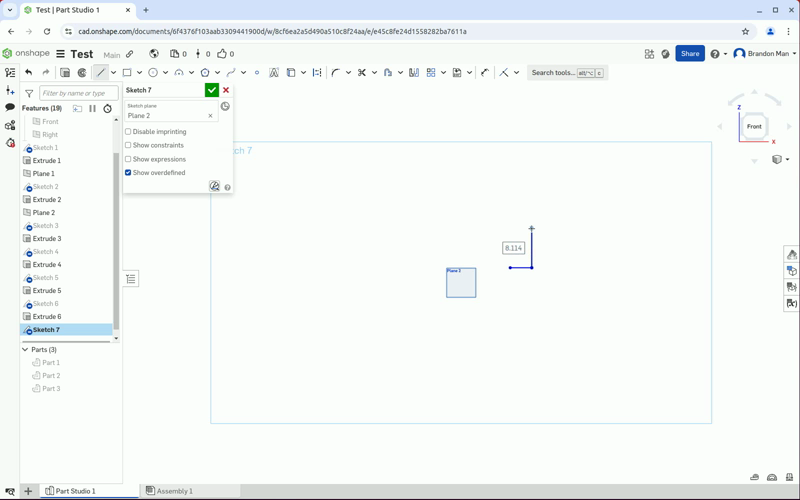
mouse_move(561, 228)
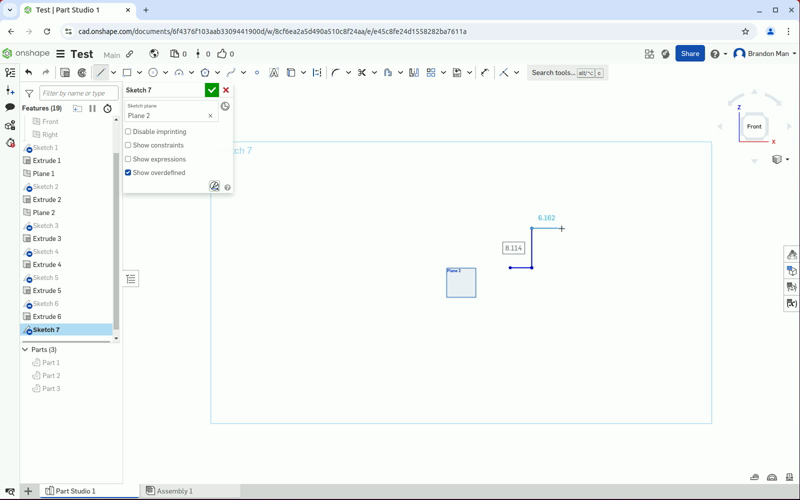
mouse_move(510, 228)
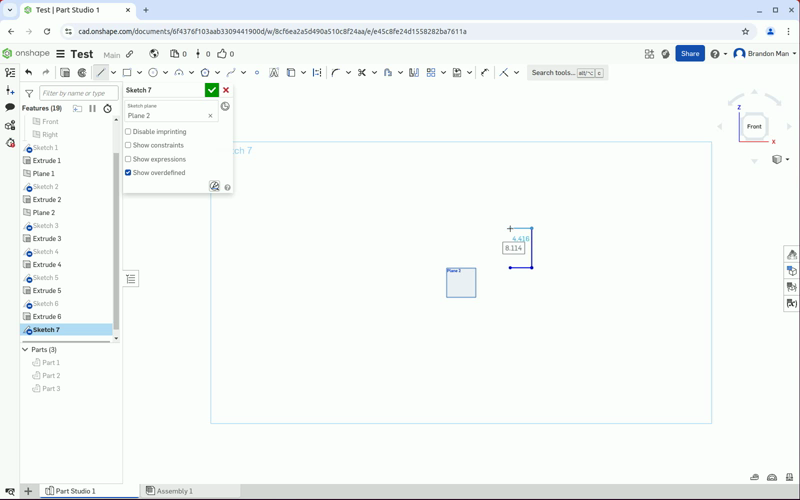
click(510, 228)
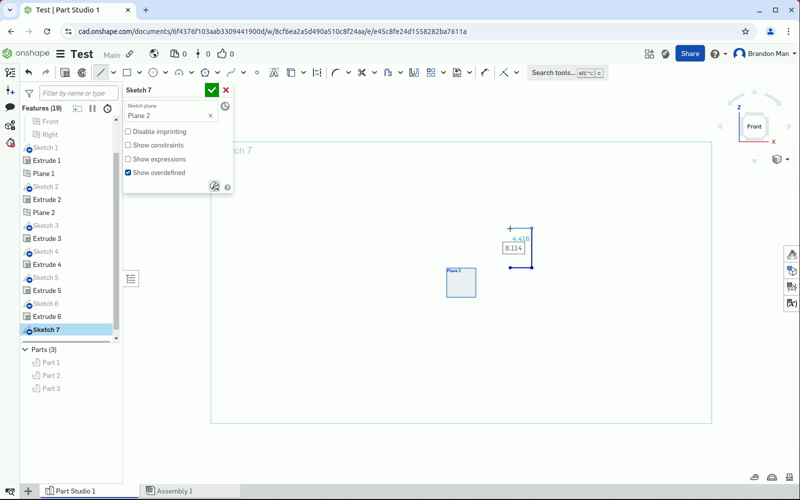
key_up(shift)
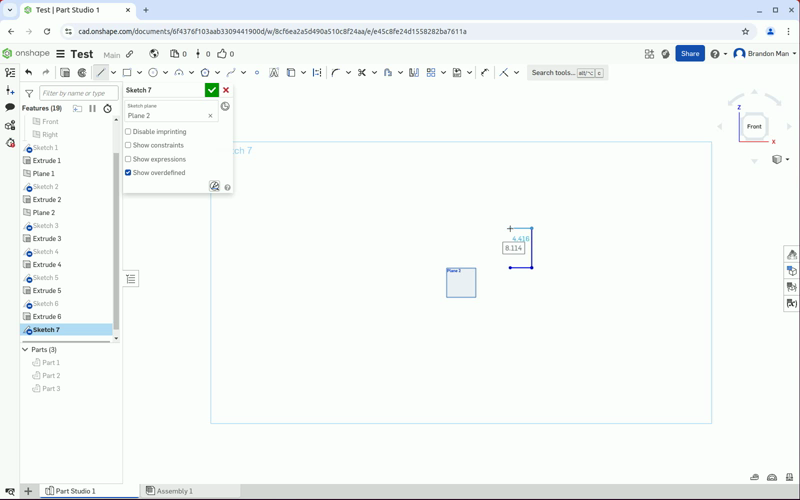
mouse_move(540, 228)
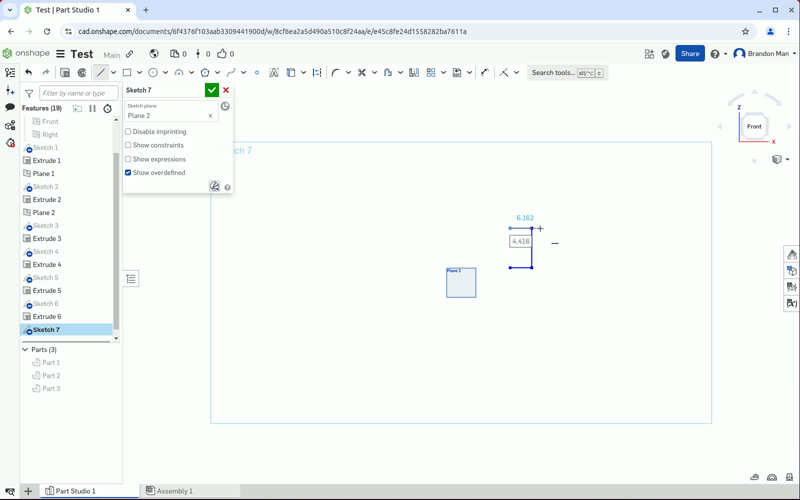
key_down(shift)
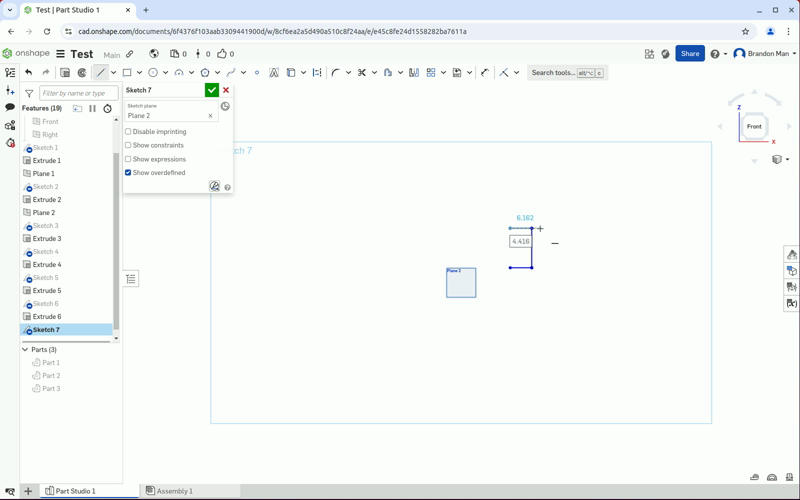
mouse_move(510, 267)
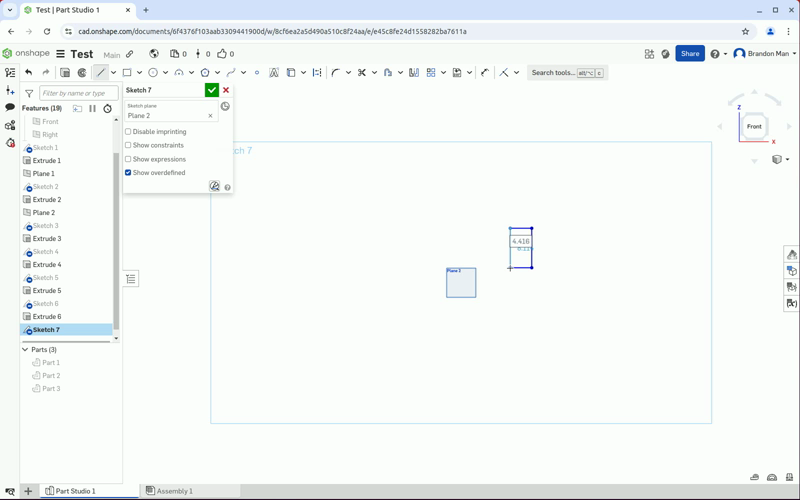
key_up(shift)
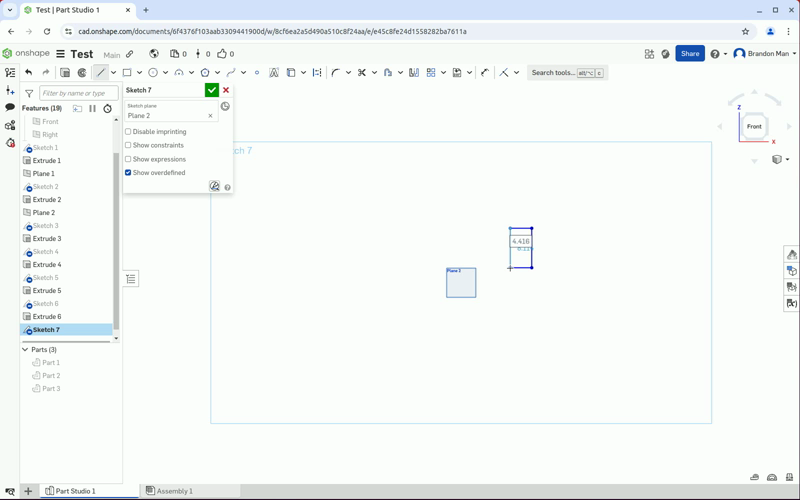
click(510, 267)
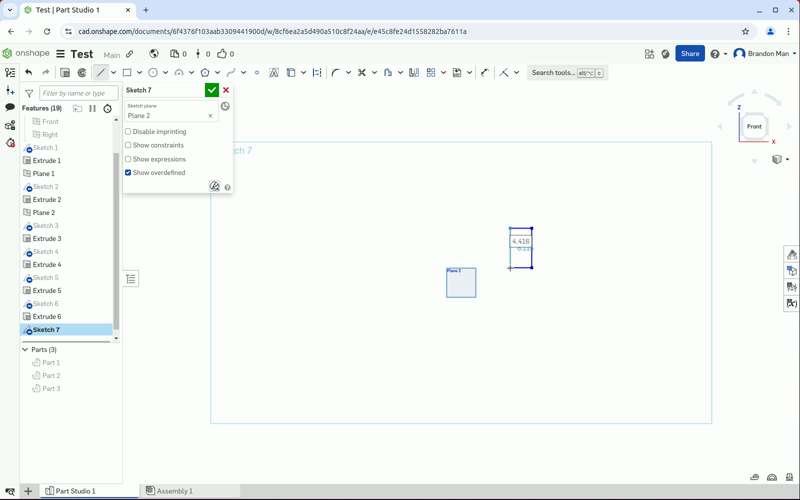
key(esc)
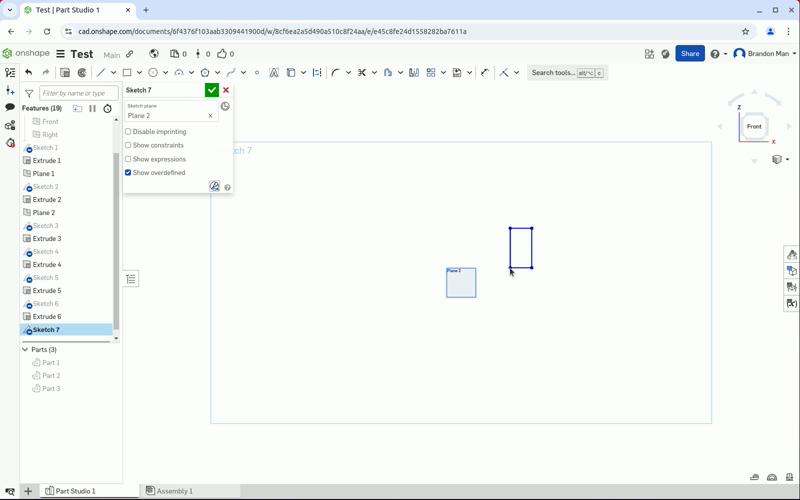
mouse_move(515, 261)
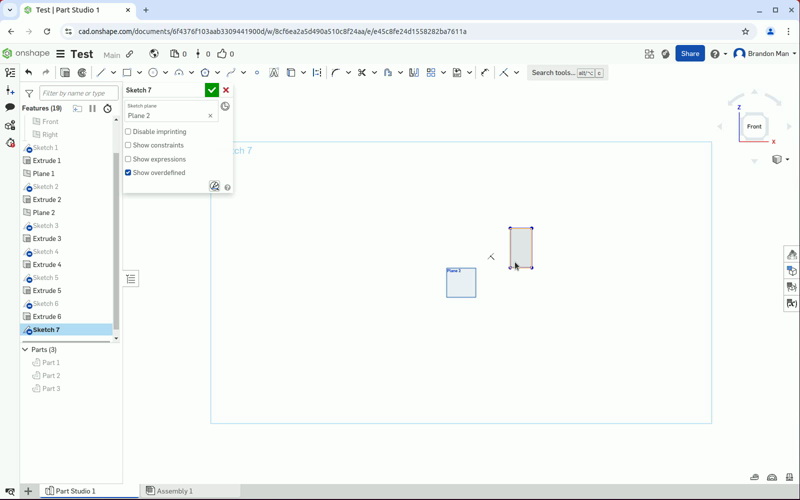
scroll(6)
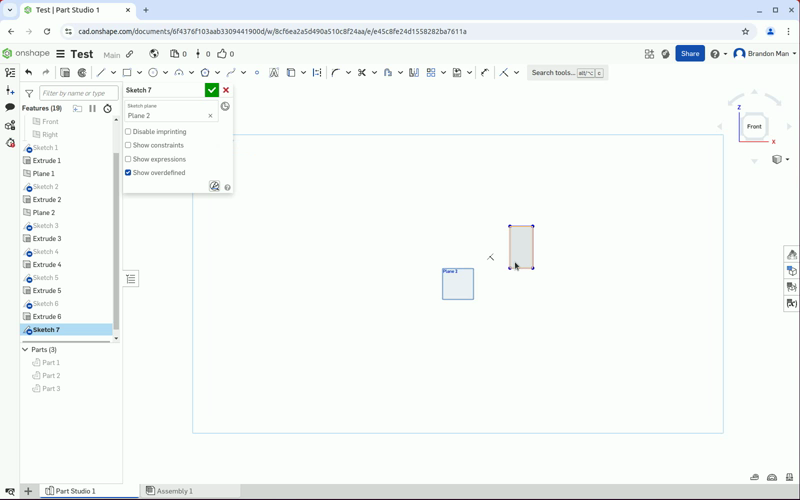
scroll(6)
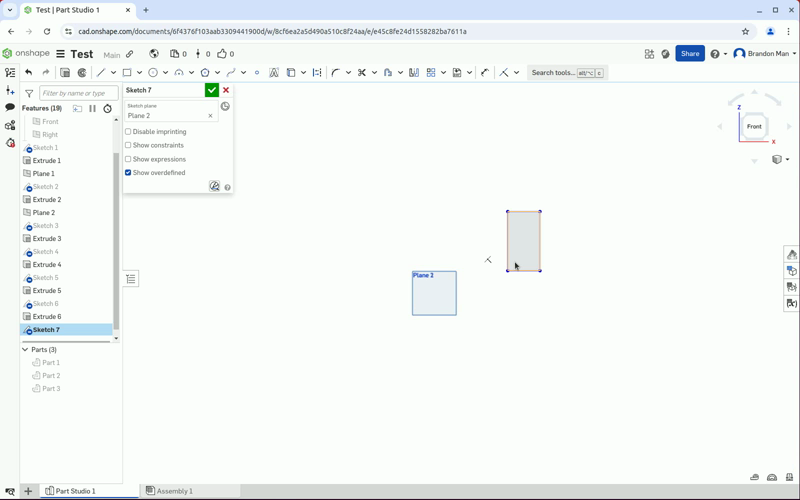
scroll(6)
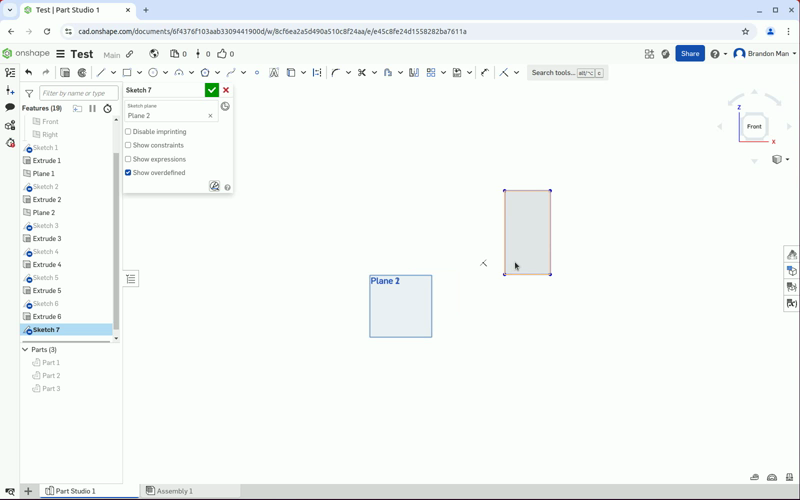
scroll(6)
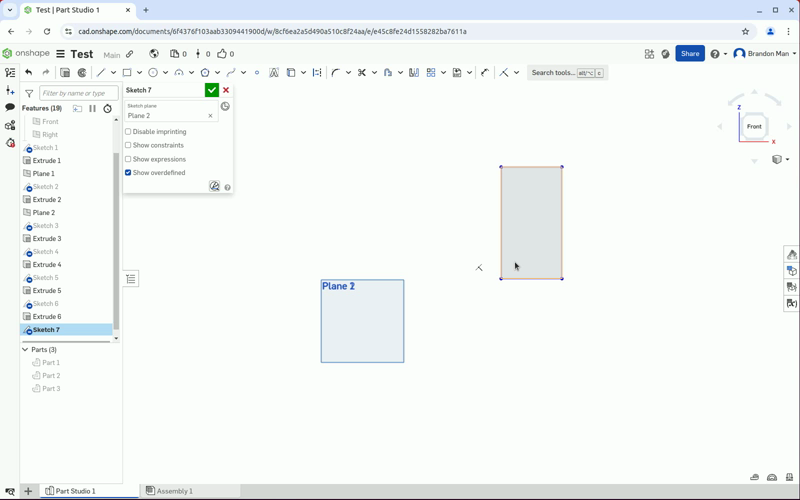
scroll(6)
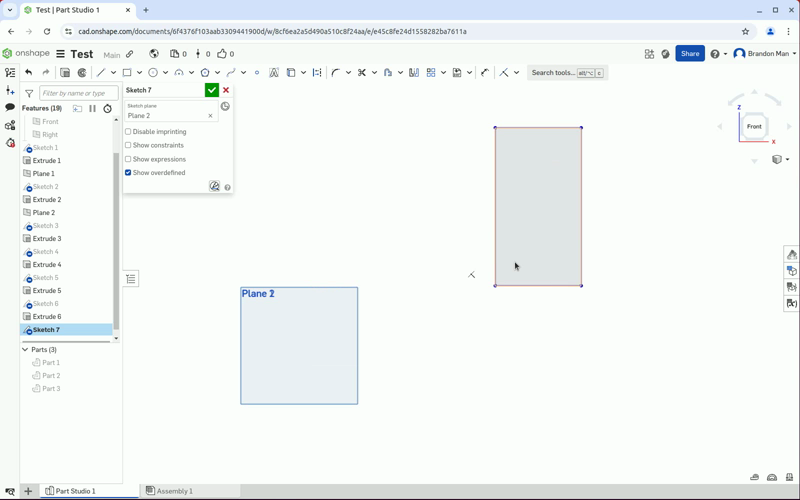
scroll(6)
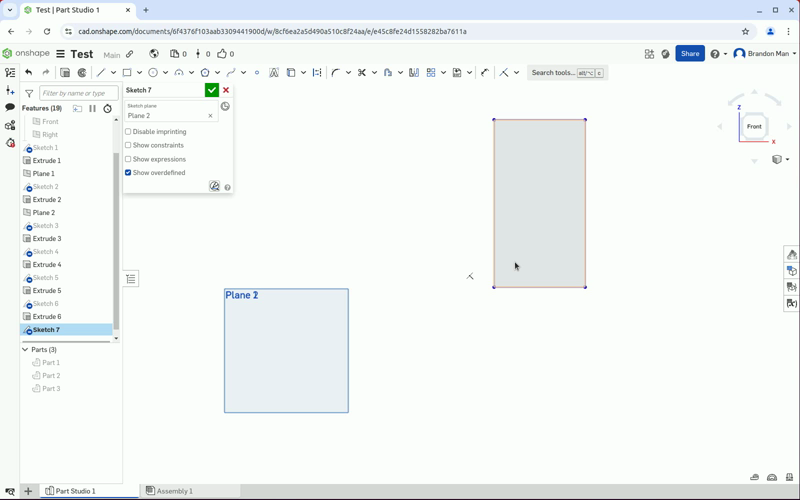
scroll(6)
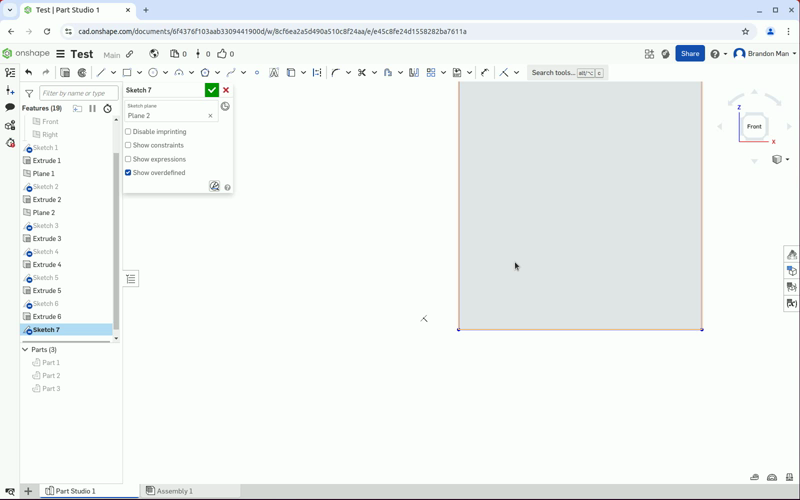
click(515, 261)
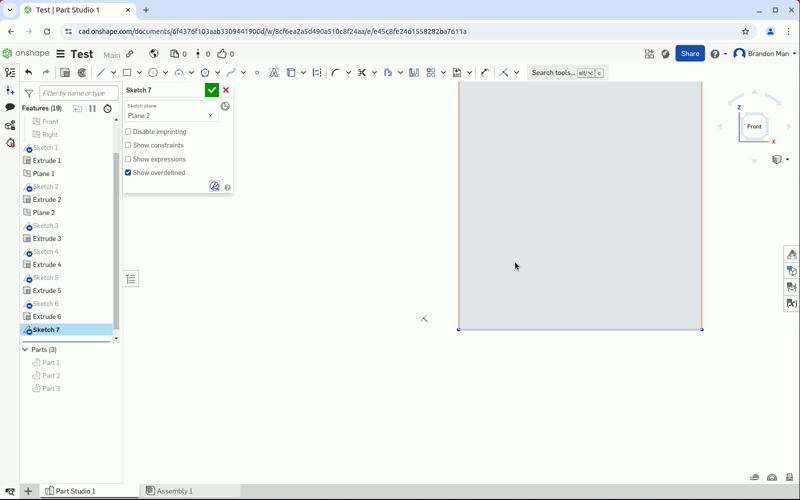
scroll(-6)
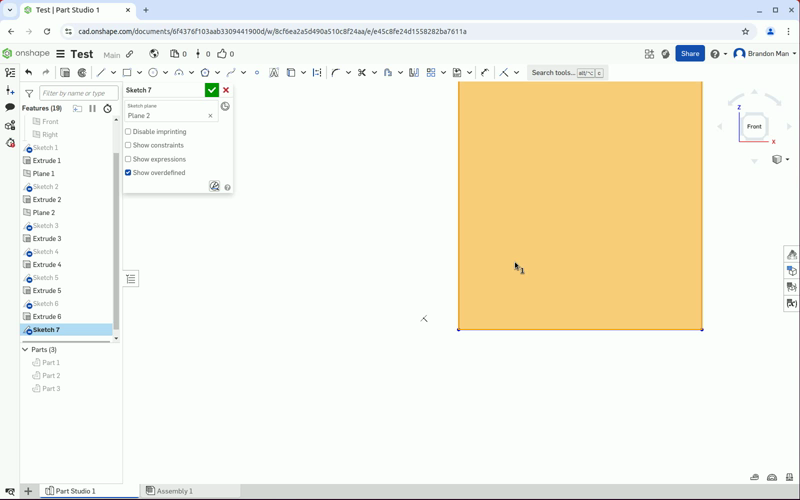
scroll(-6)
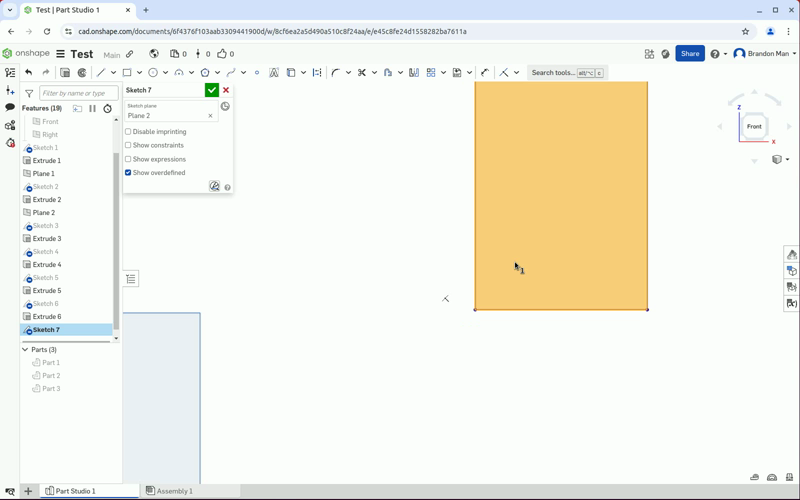
scroll(-6)
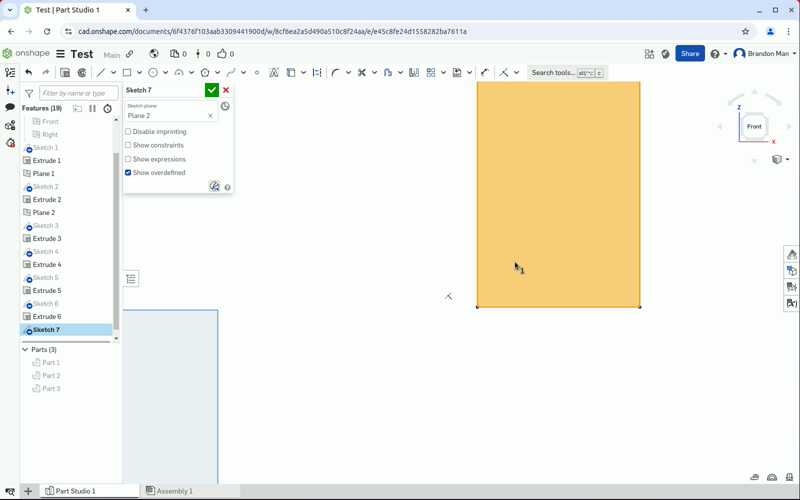
scroll(-6)
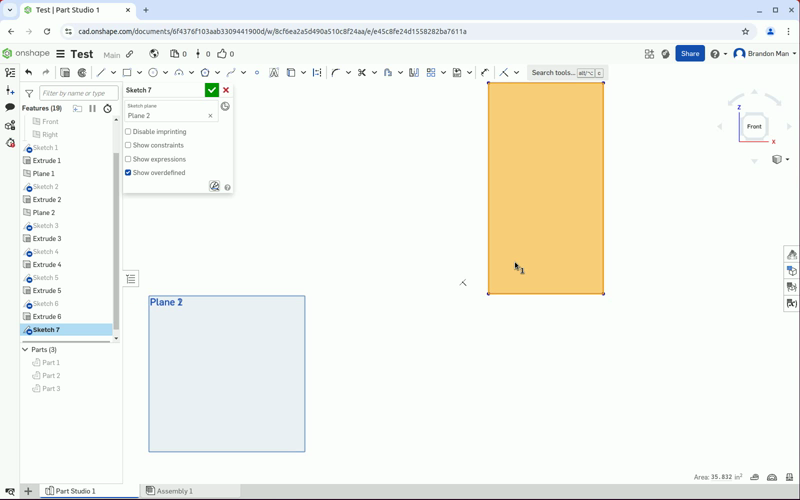
scroll(-6)
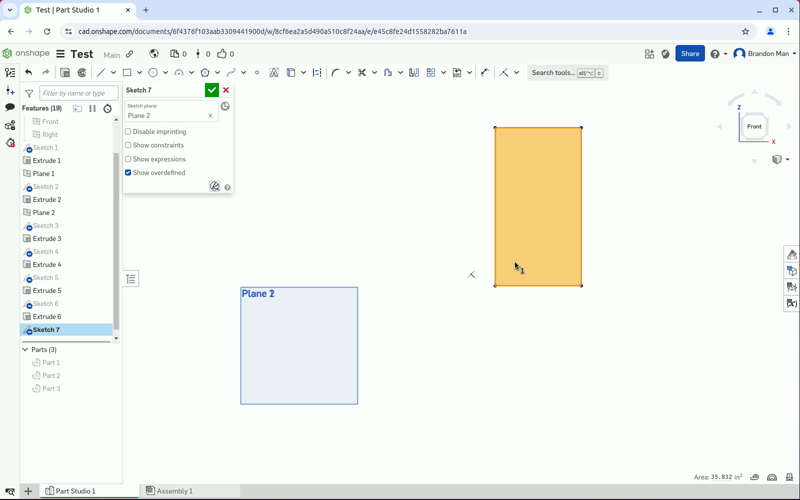
scroll(-6)
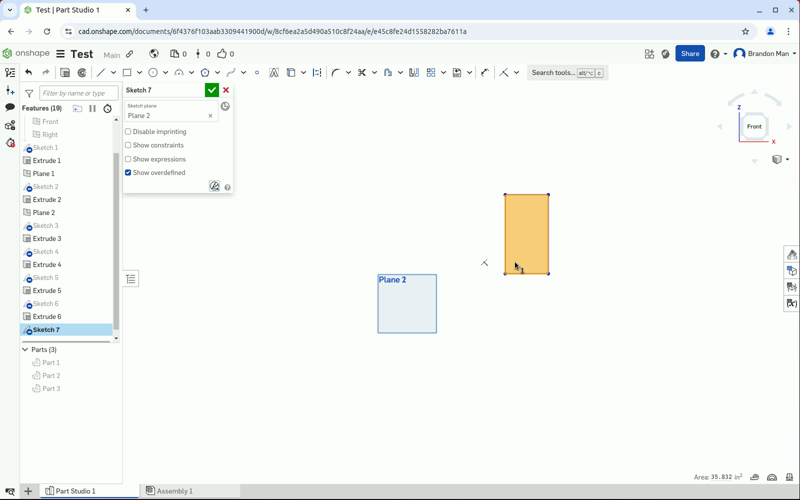
scroll(-6)
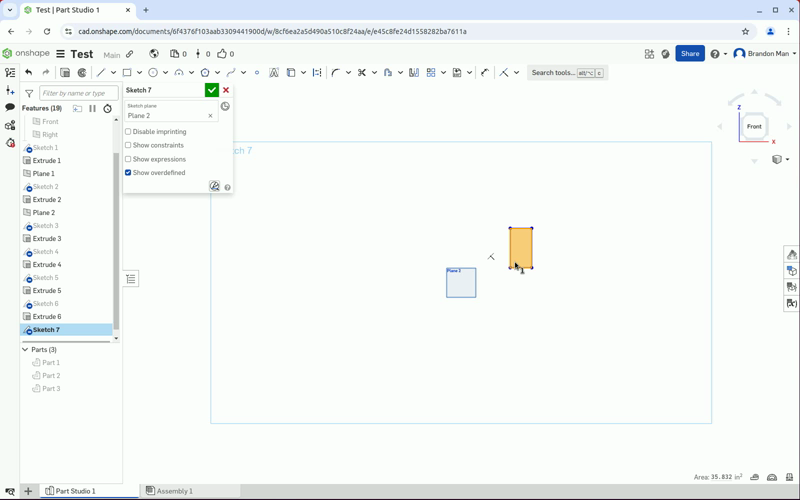
mouse_move(73, 352)
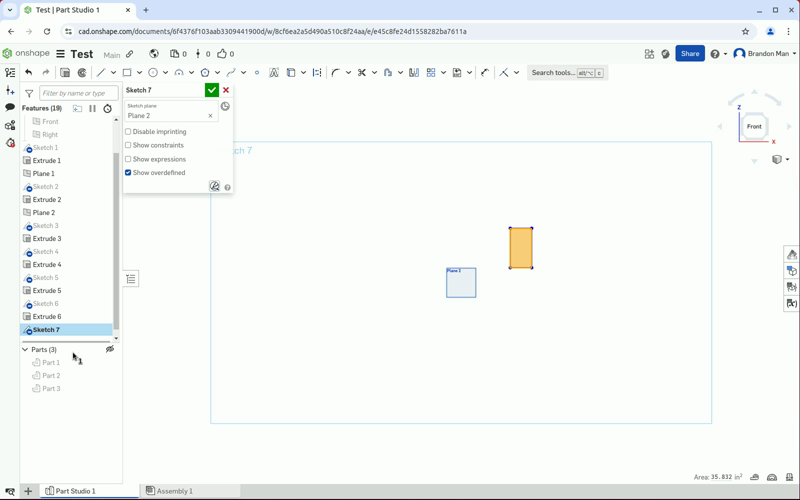
key(shift+y)
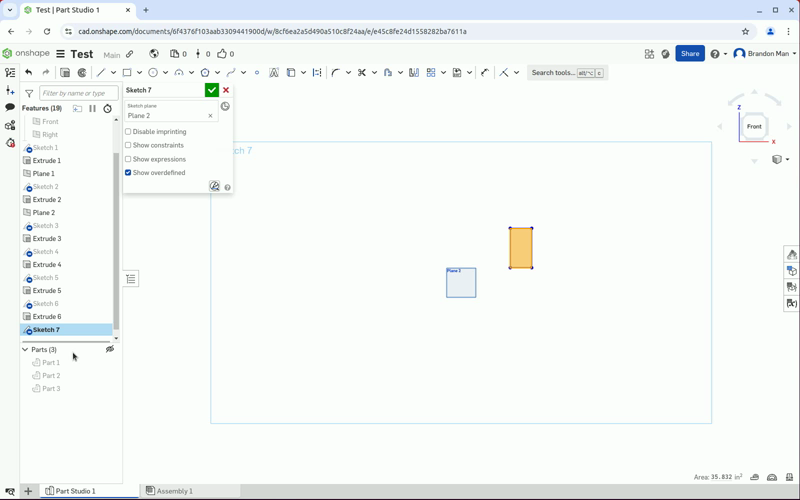
key(shift+e)
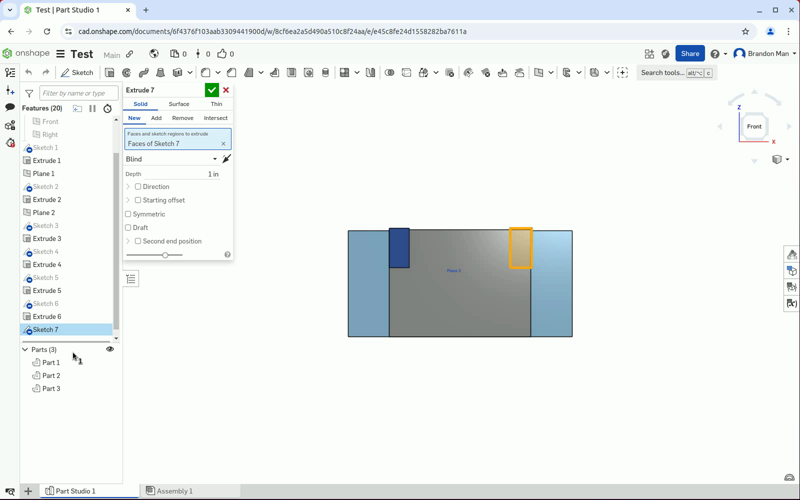
mouse_move(143, 106)
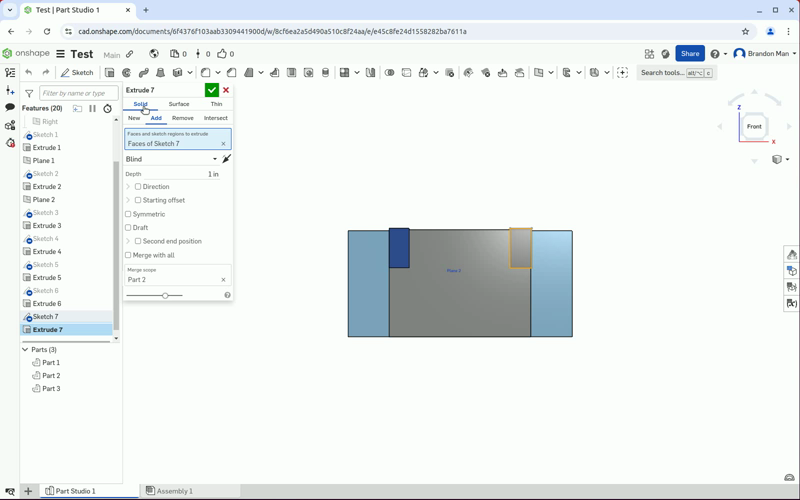
click(143, 106)
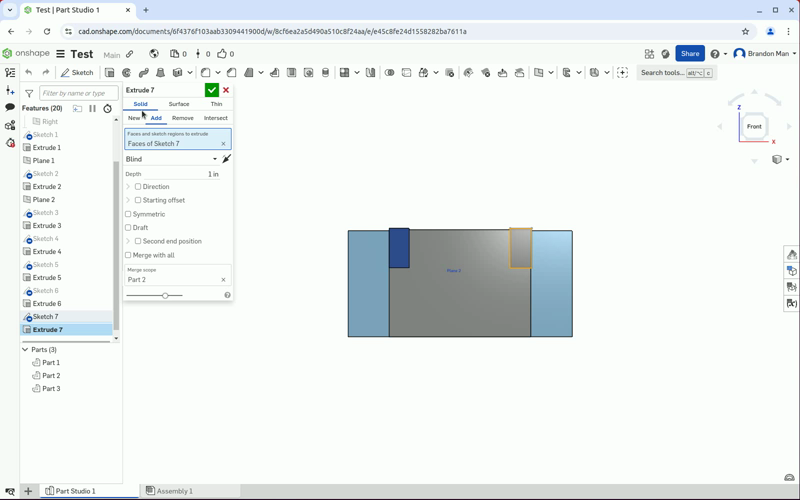
mouse_move(137, 120)
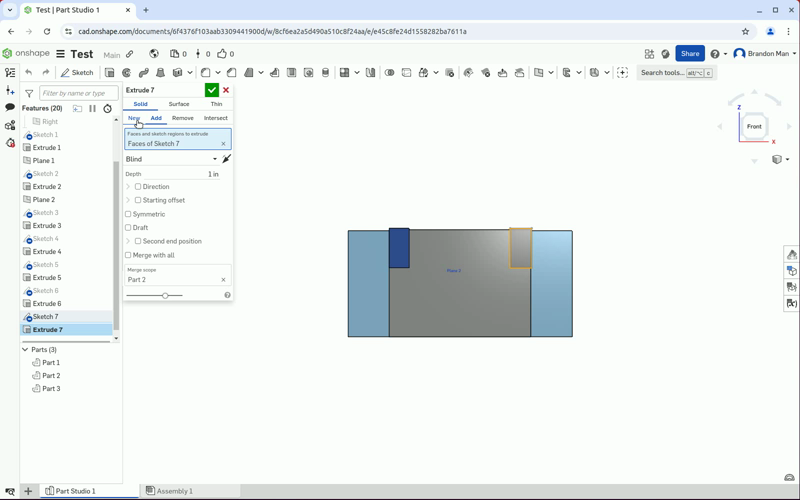
click(137, 120)
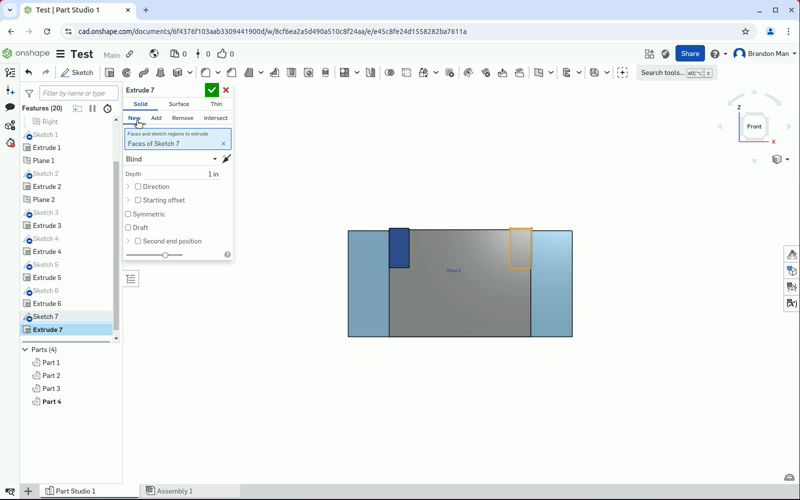
key(tab, 4)
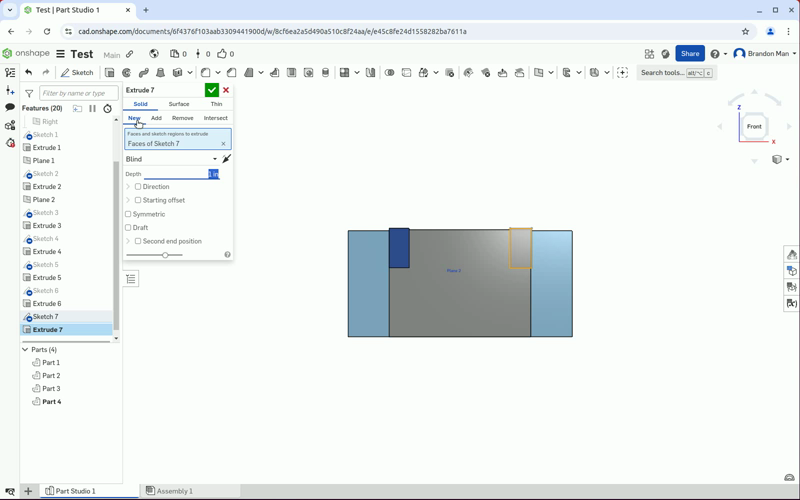
text(5.777)
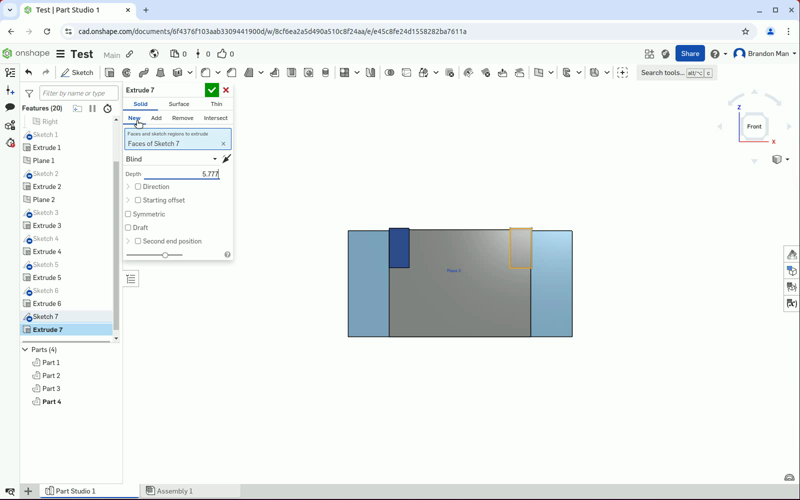
key(enter)
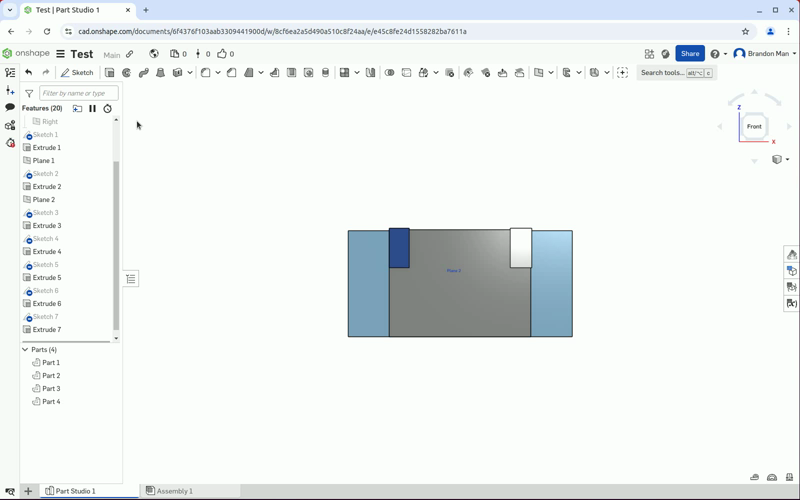
key(shift+h)
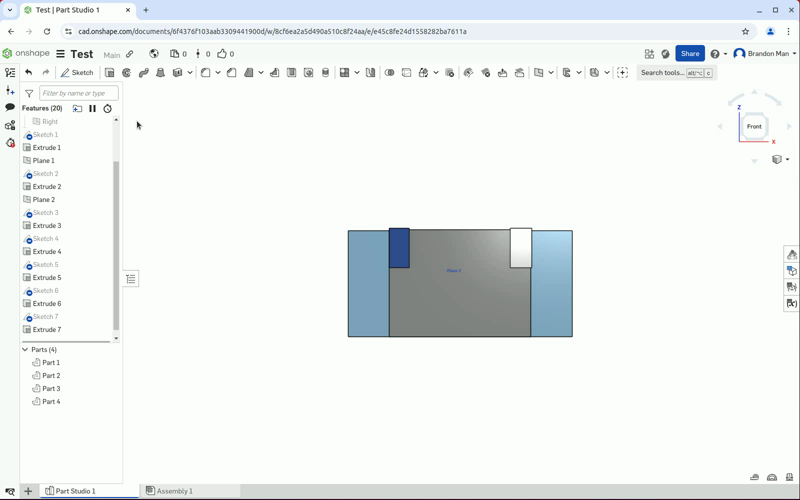
key(shift+h)
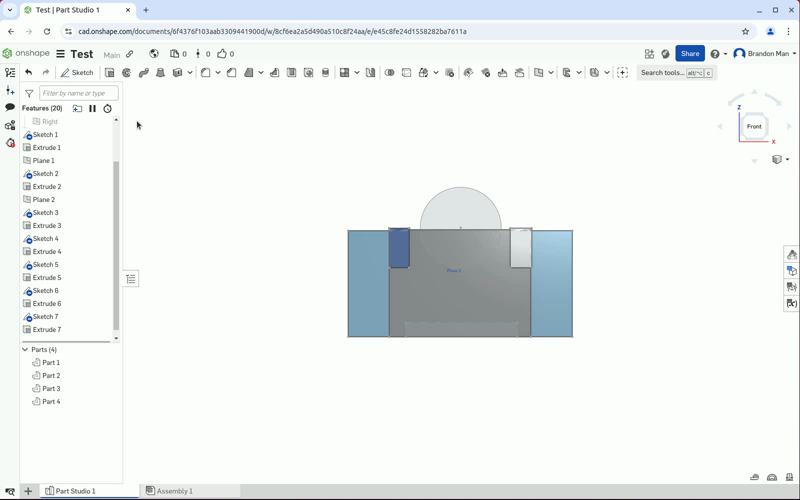
key(shift+7)
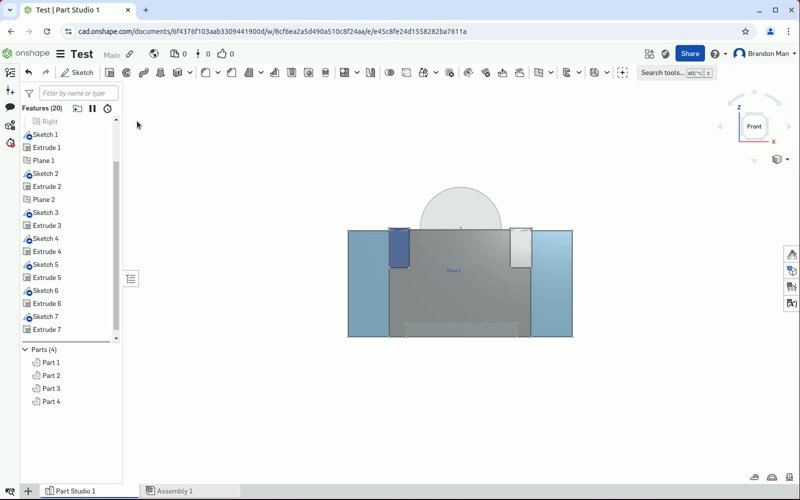
key(left, 2)
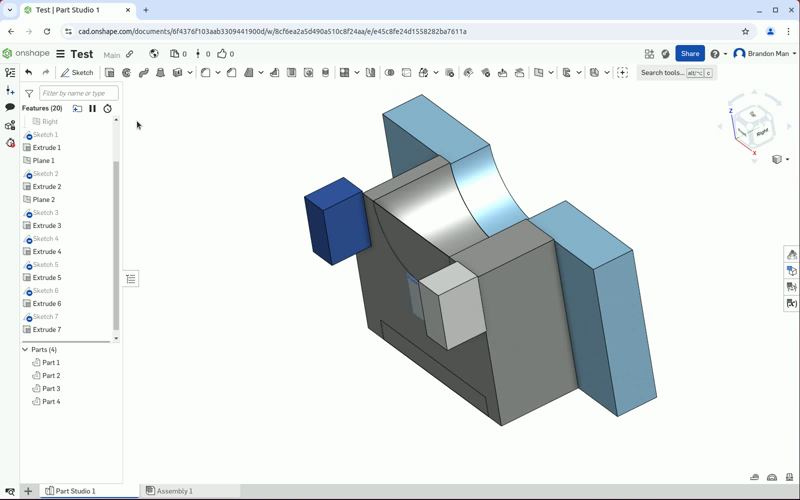
key(down, 2)
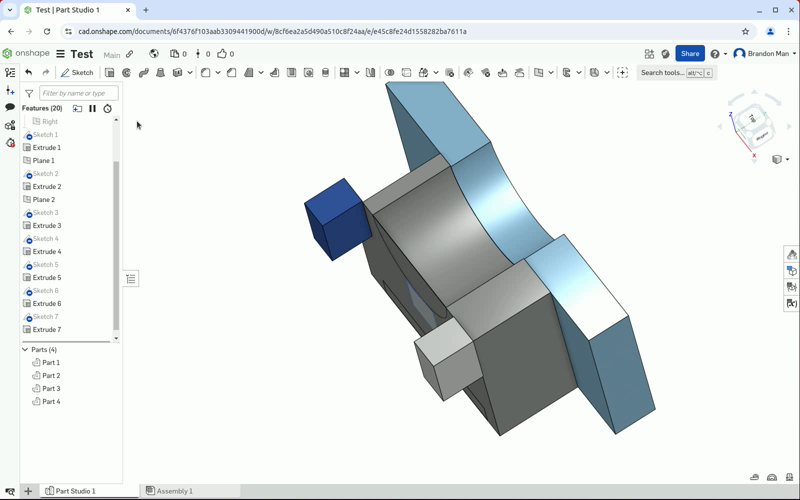
key(up, 2)
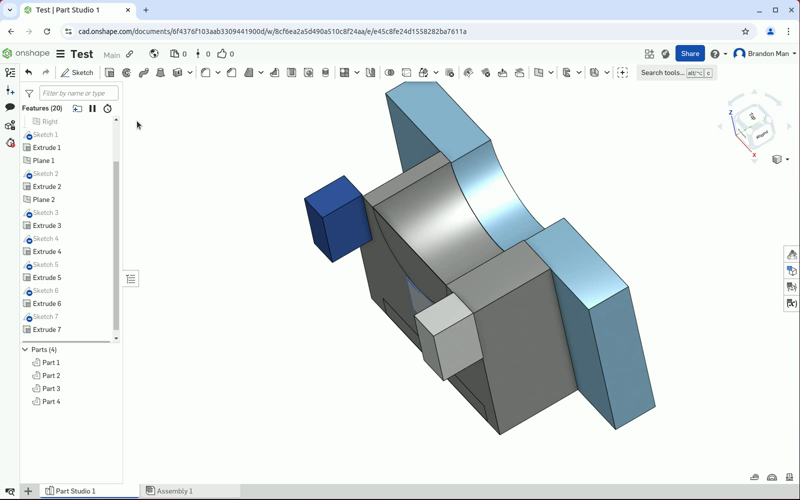
key(right, 2)
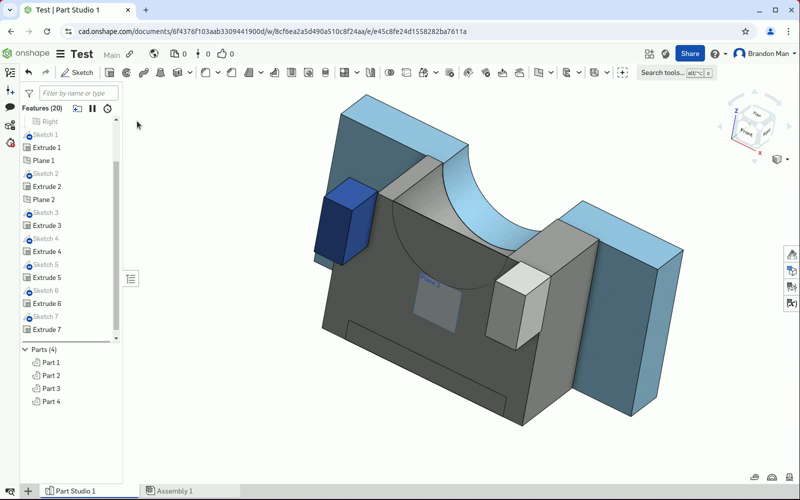
mouse_move(69, 137)
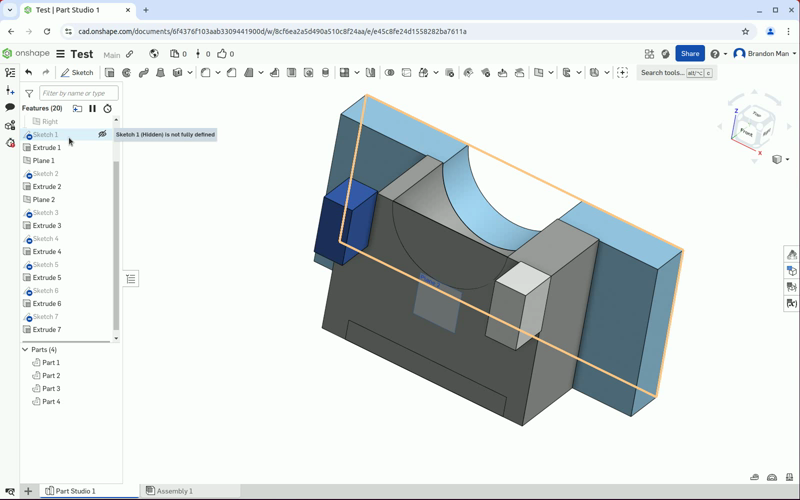
click(69, 137)